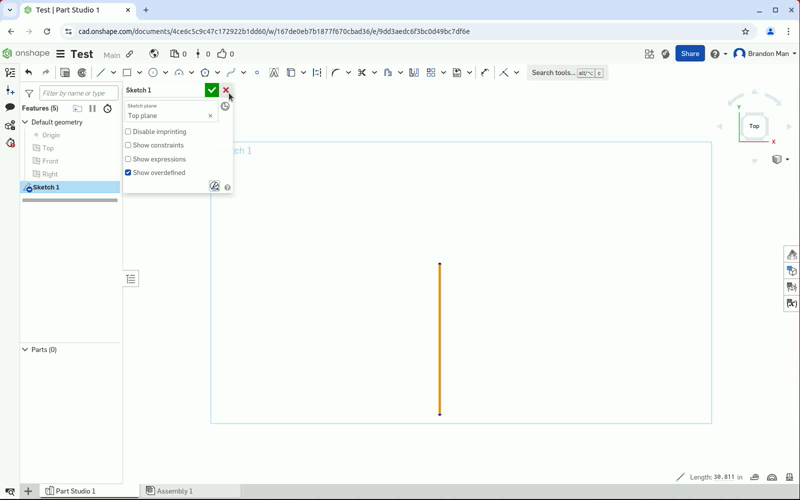
key(shift+h)
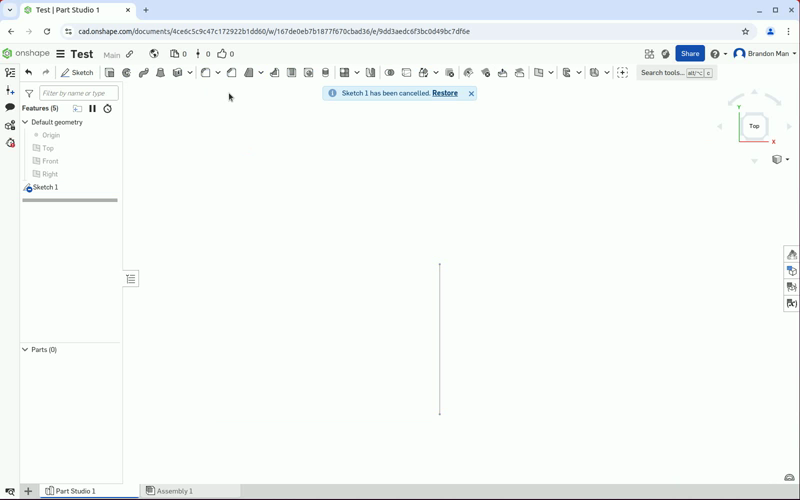
key(shift+s)
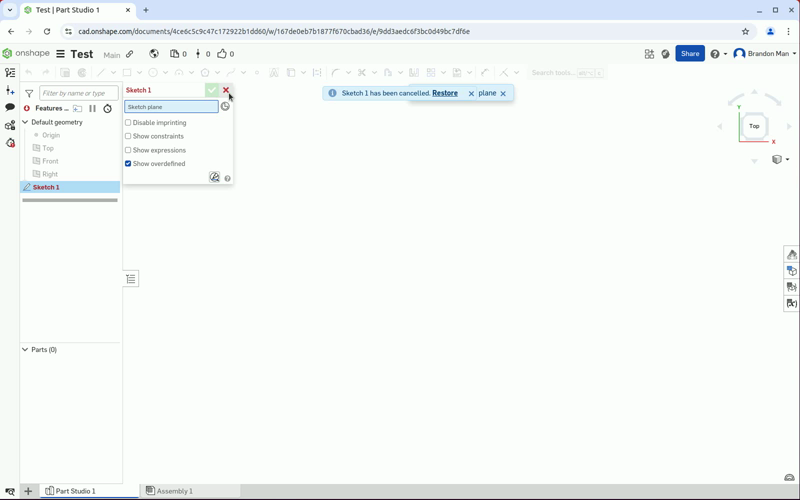
mouse_move(73, 150)
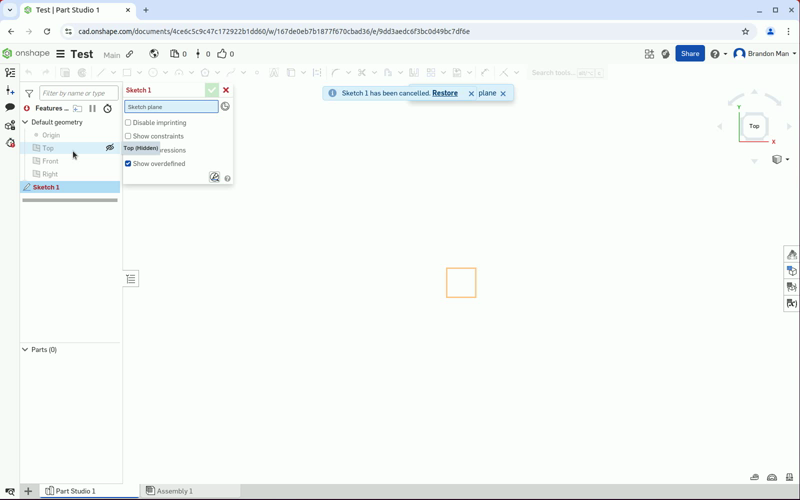
click(73, 150)
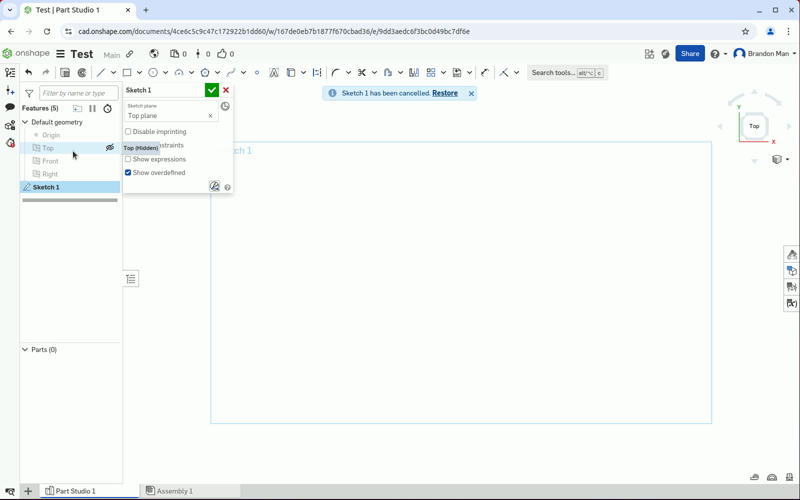
mouse_move(73, 352)
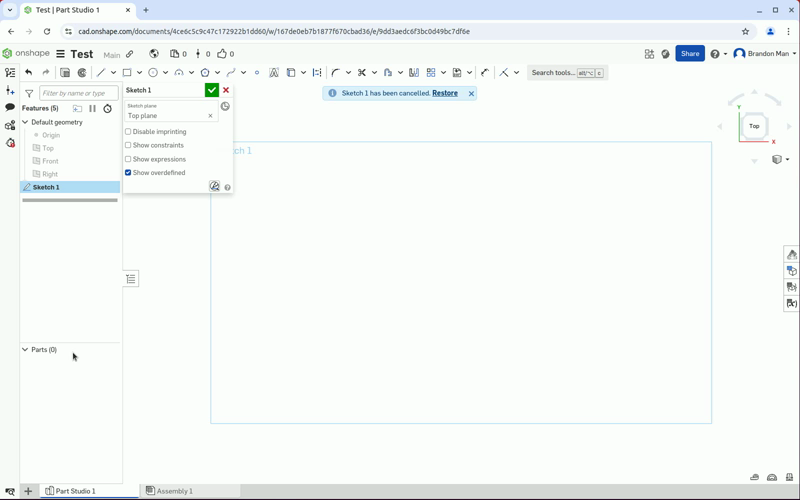
key(y)
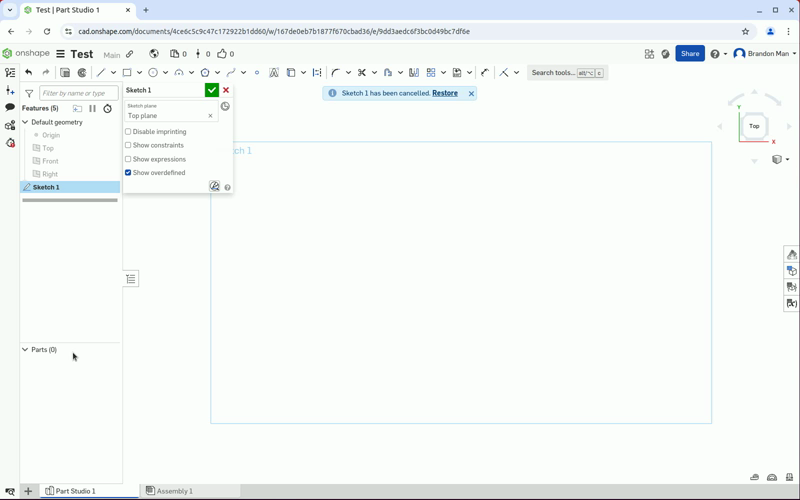
key(l)
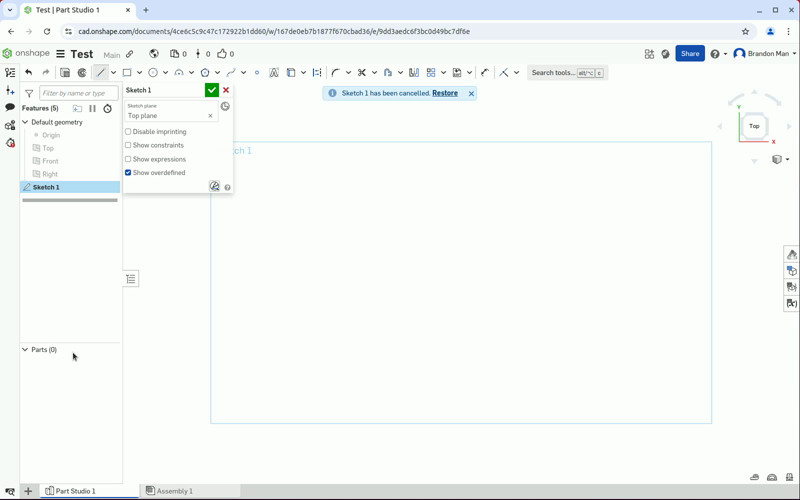
key_down(shift)
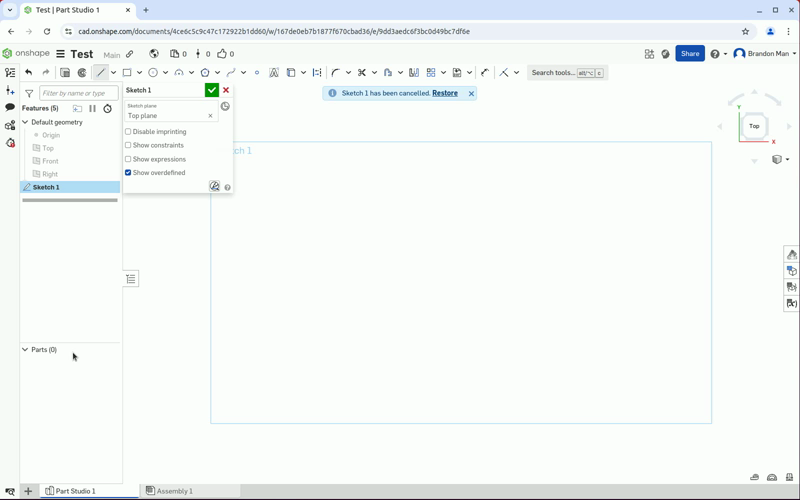
mouse_move(383, 356)
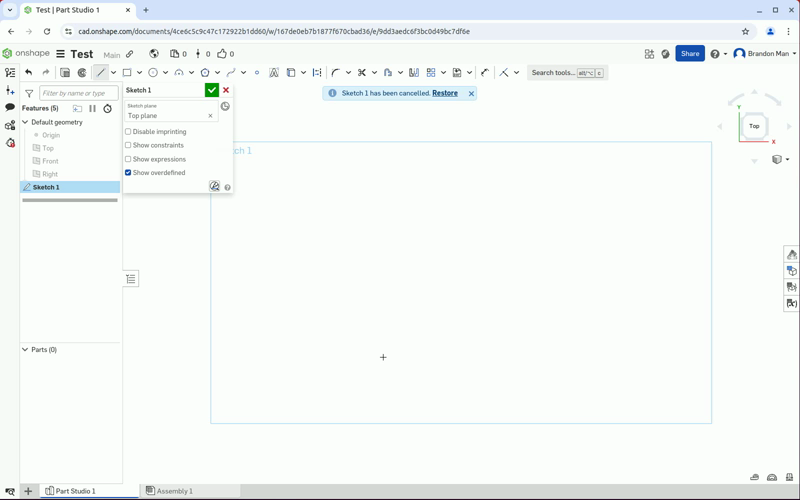
click(383, 356)
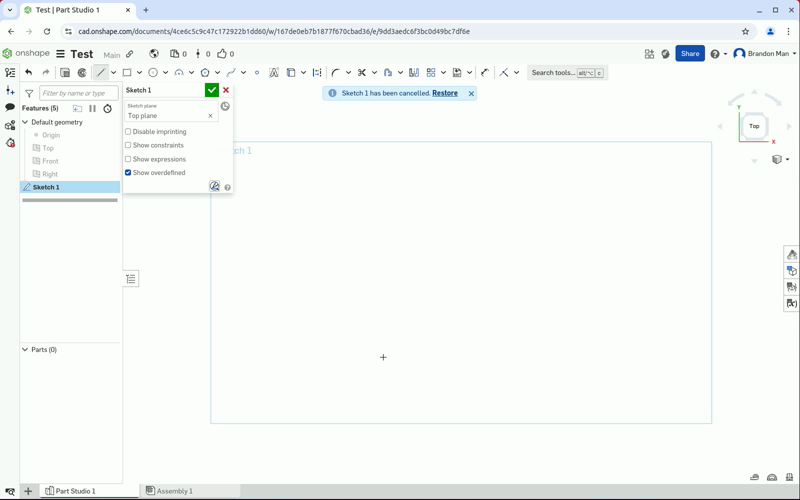
key_up(shift)
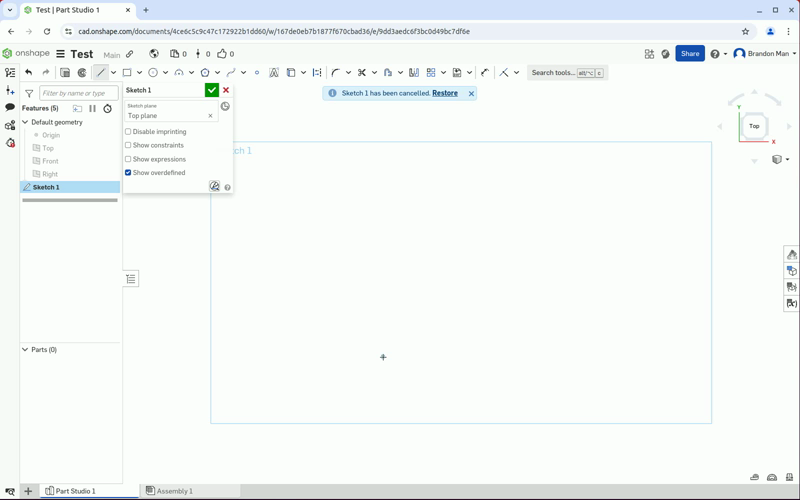
key_down(shift)
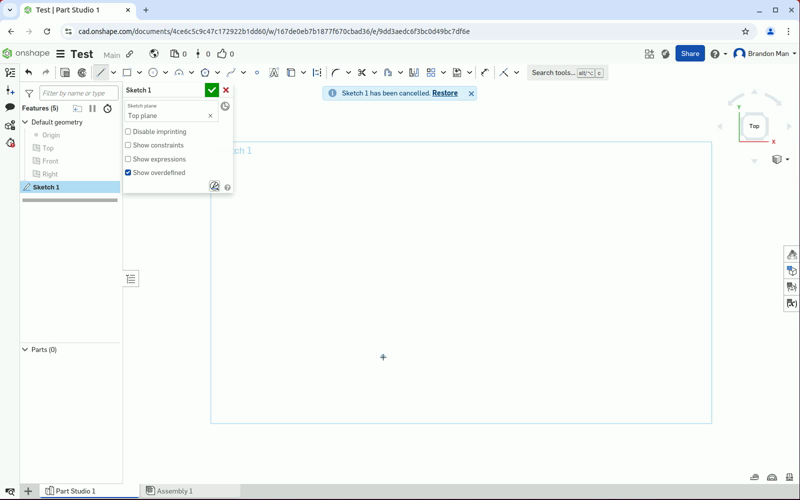
mouse_move(413, 356)
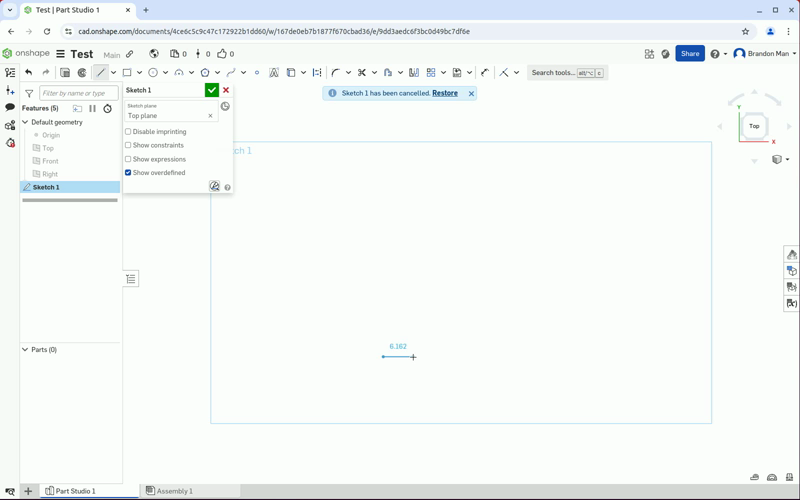
mouse_move(390, 356)
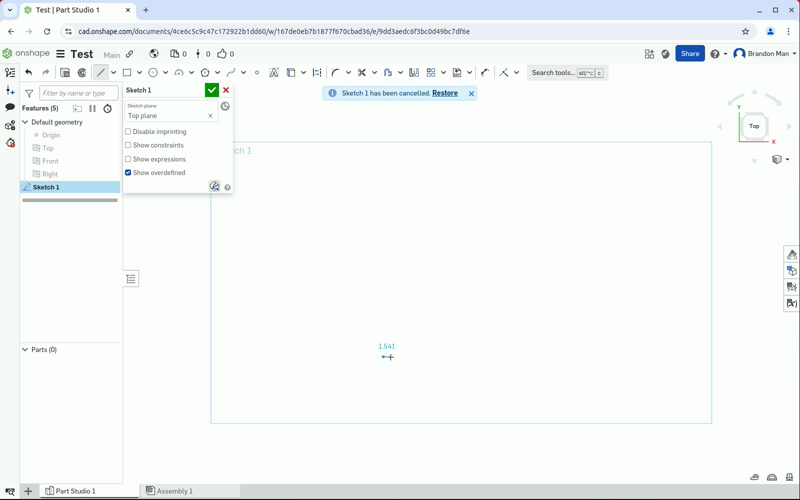
click(390, 356)
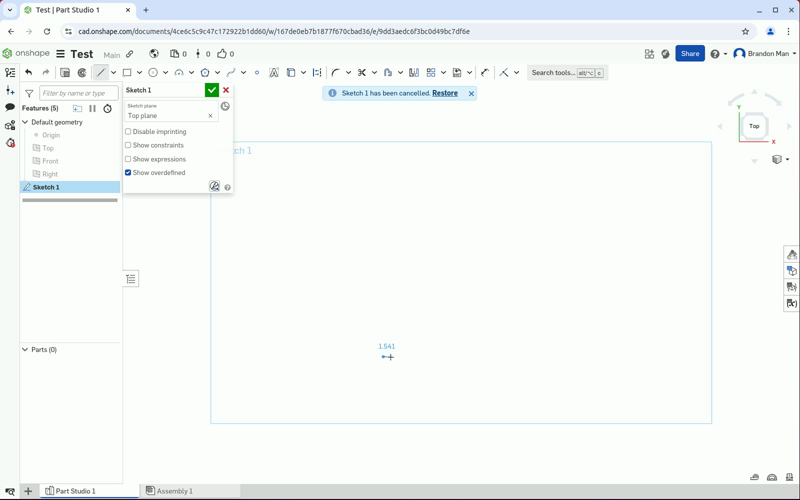
key_up(shift)
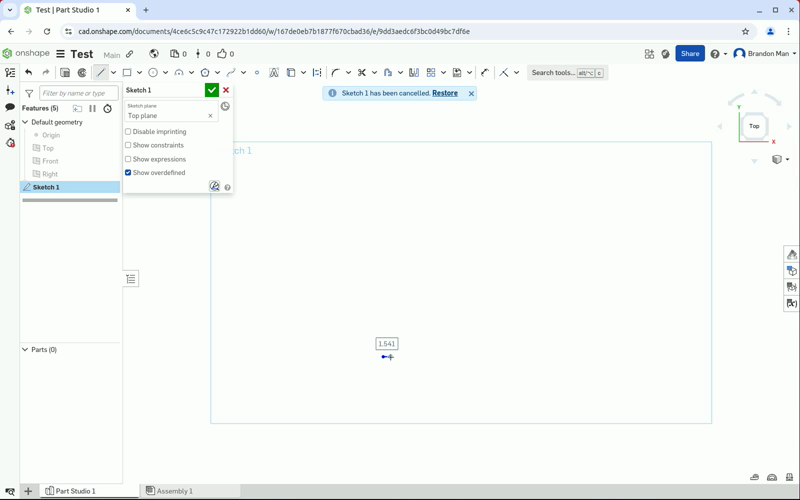
key_down(shift)
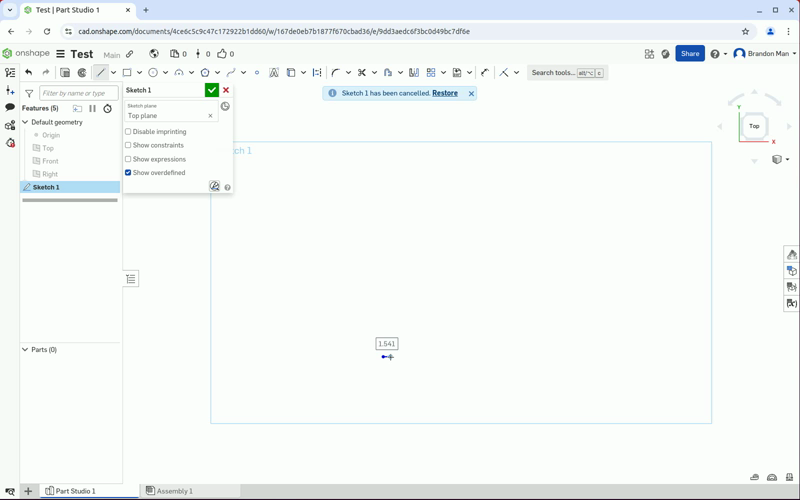
mouse_move(420, 356)
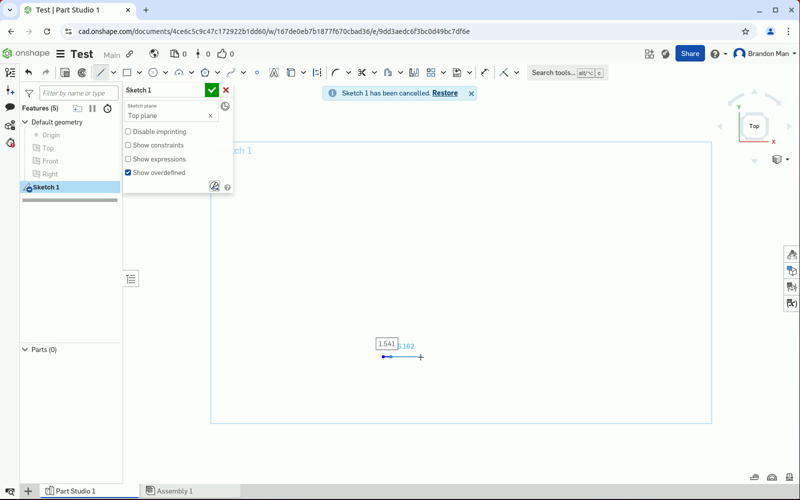
mouse_move(390, 329)
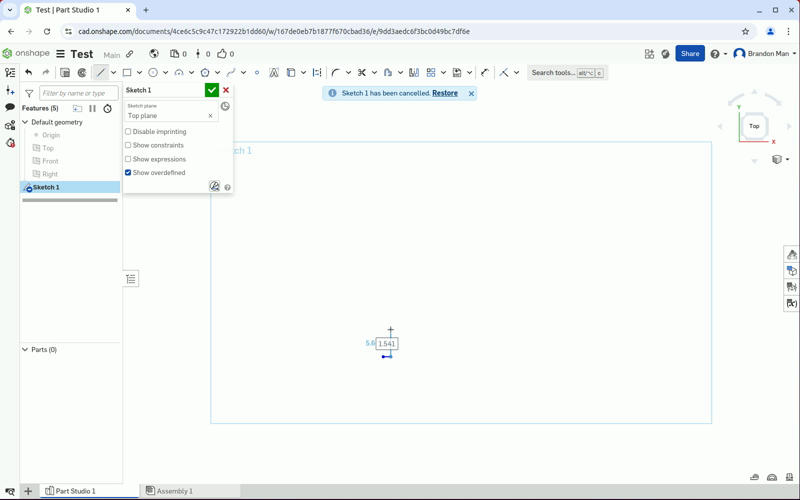
click(390, 329)
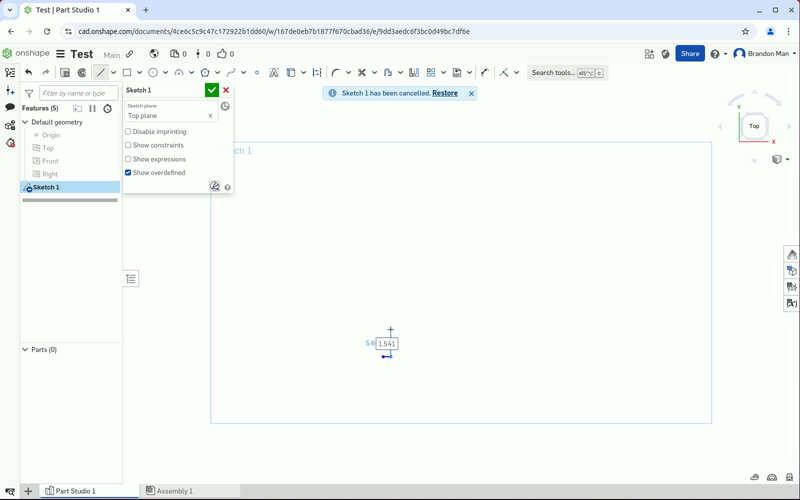
key_up(shift)
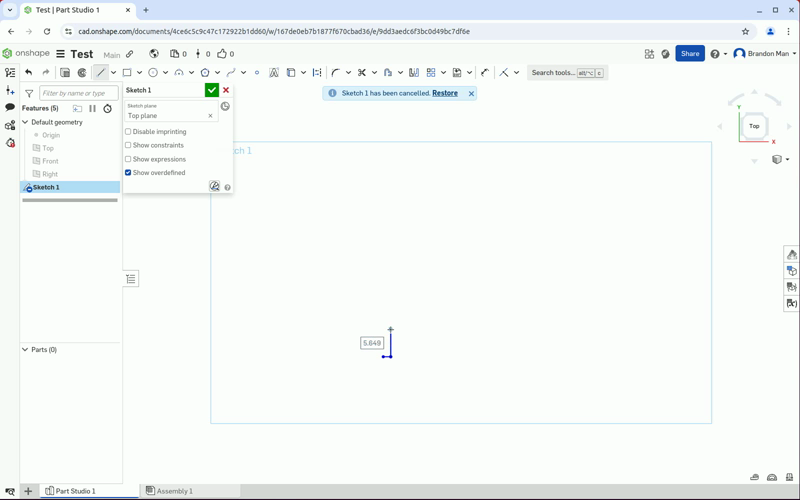
key_down(shift)
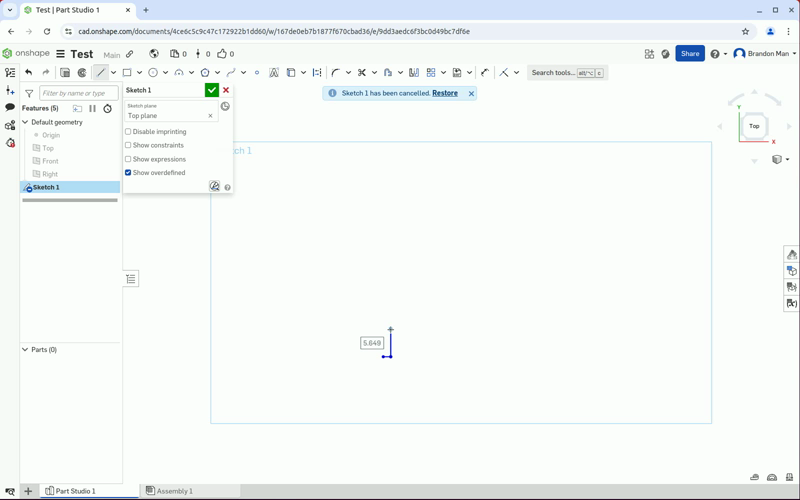
mouse_move(390, 237)
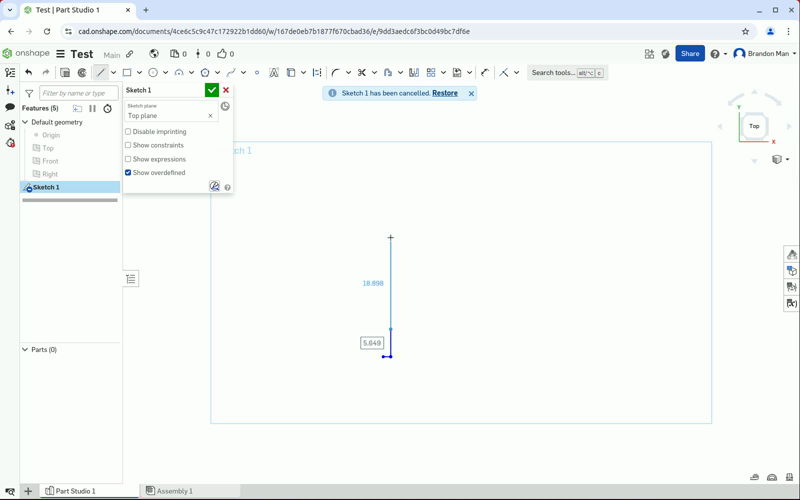
click(390, 237)
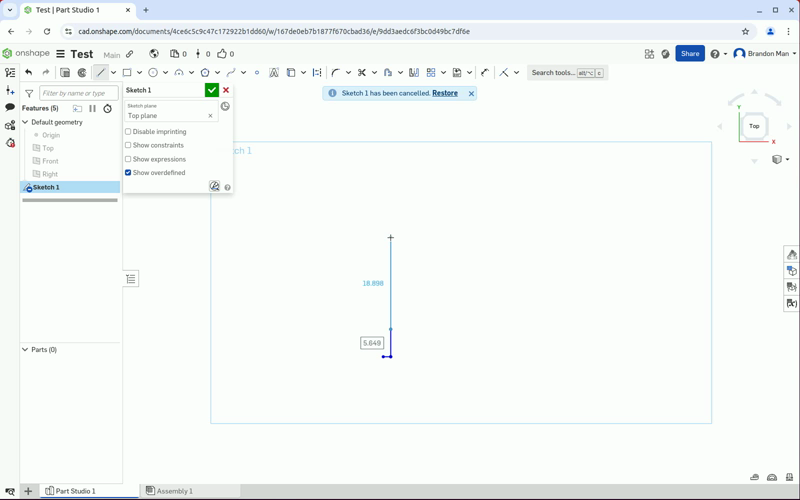
key_up(shift)
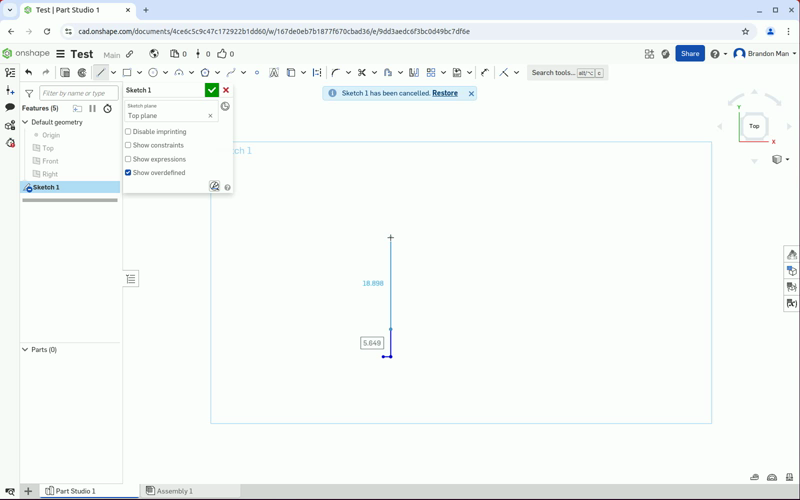
key_down(shift)
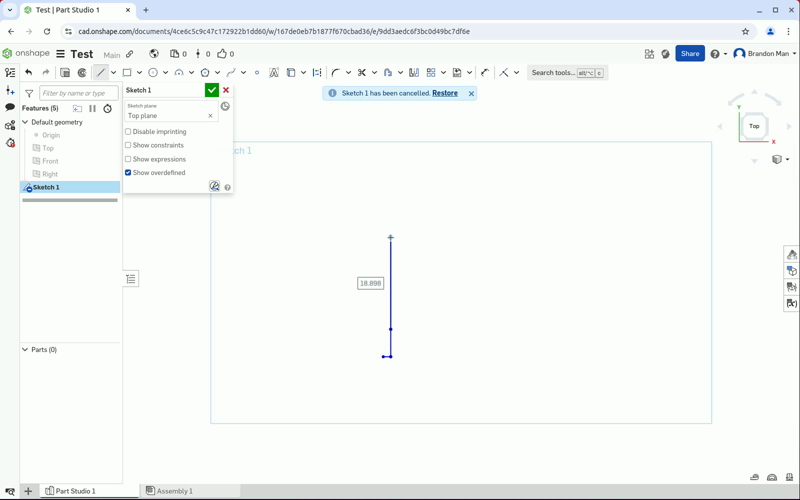
mouse_move(420, 237)
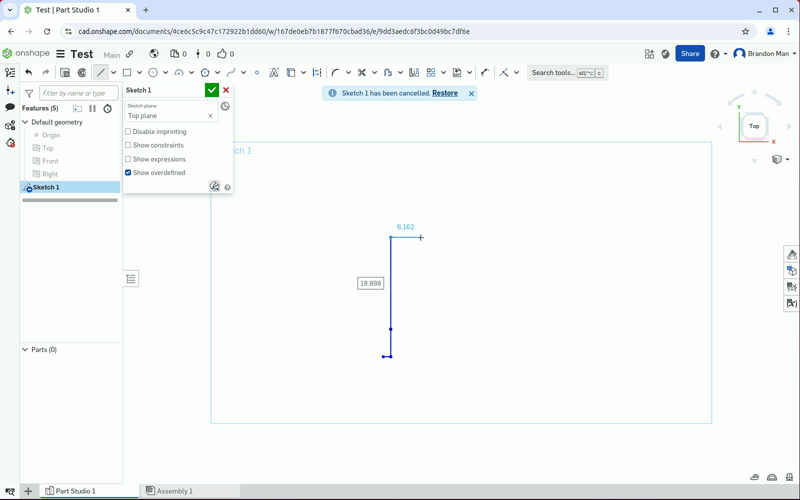
mouse_move(383, 237)
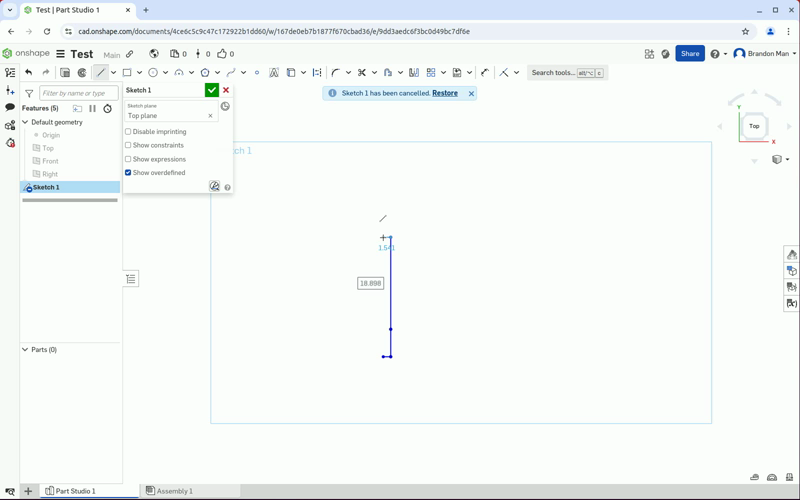
click(383, 237)
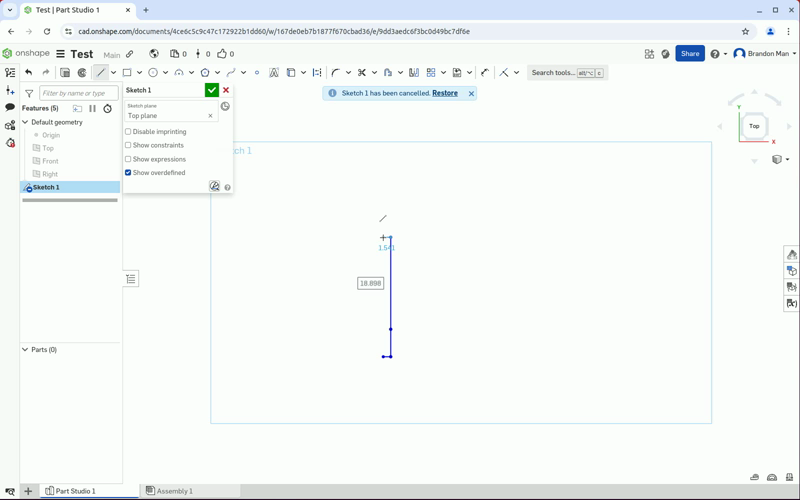
key_up(shift)
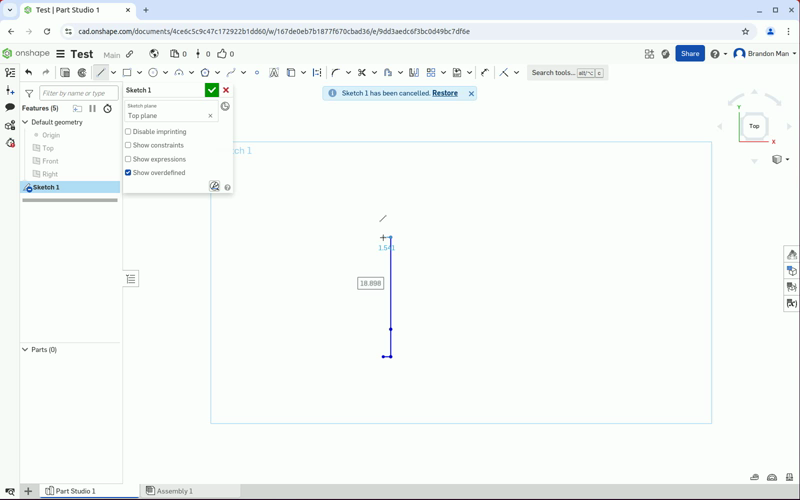
key_down(shift)
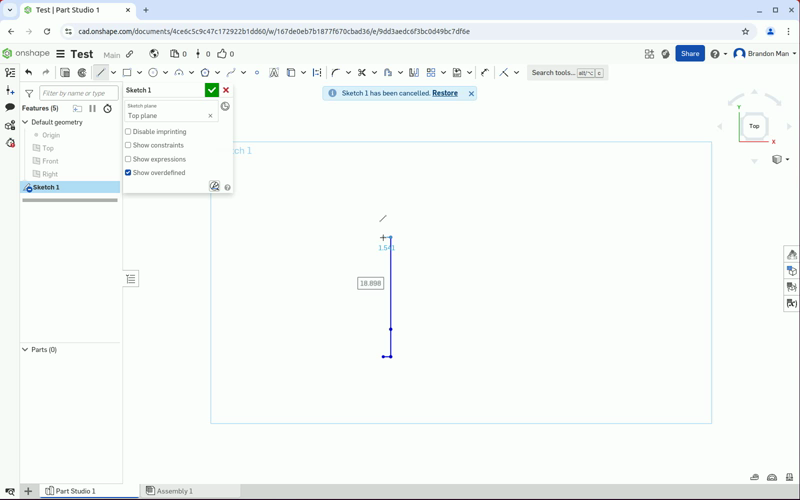
mouse_move(383, 356)
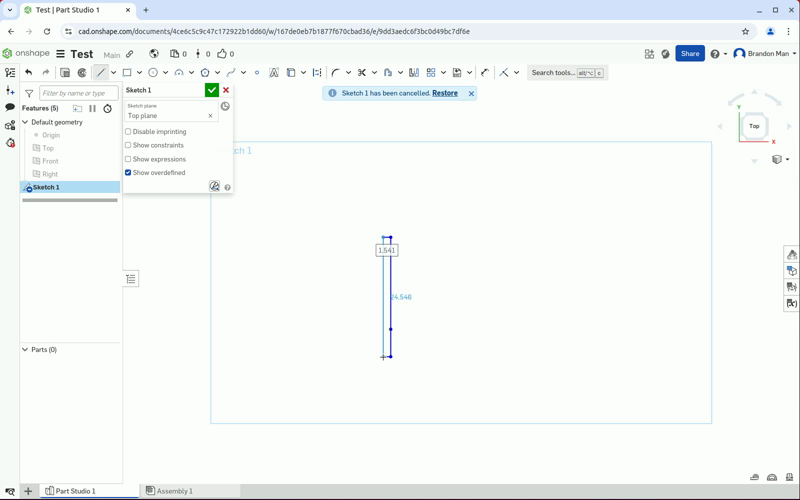
key_up(shift)
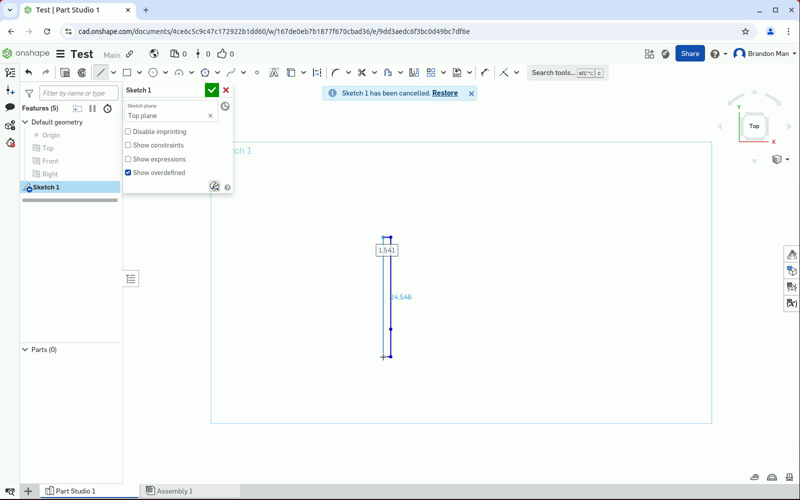
click(383, 356)
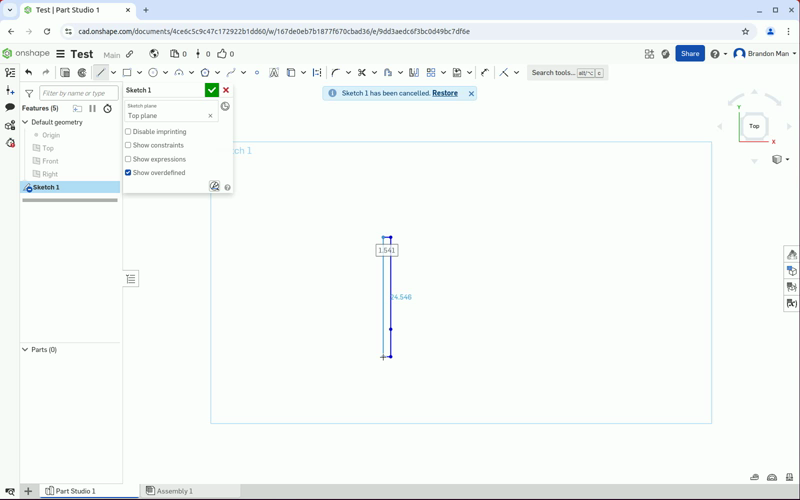
key(esc)
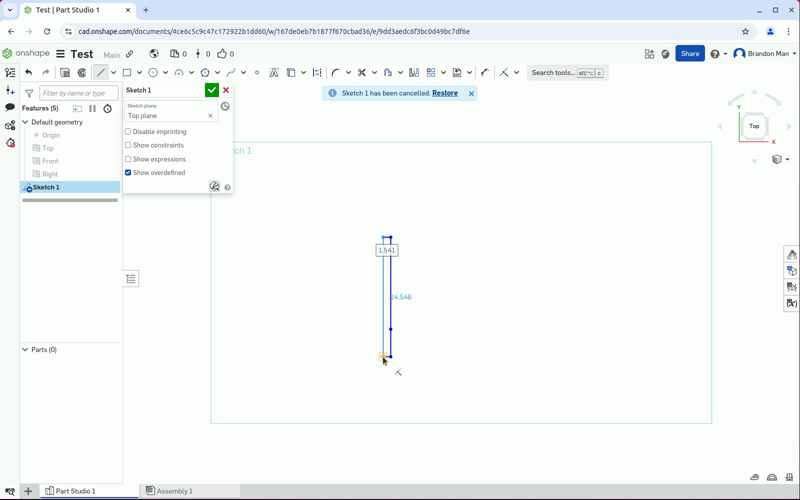
mouse_move(385, 351)
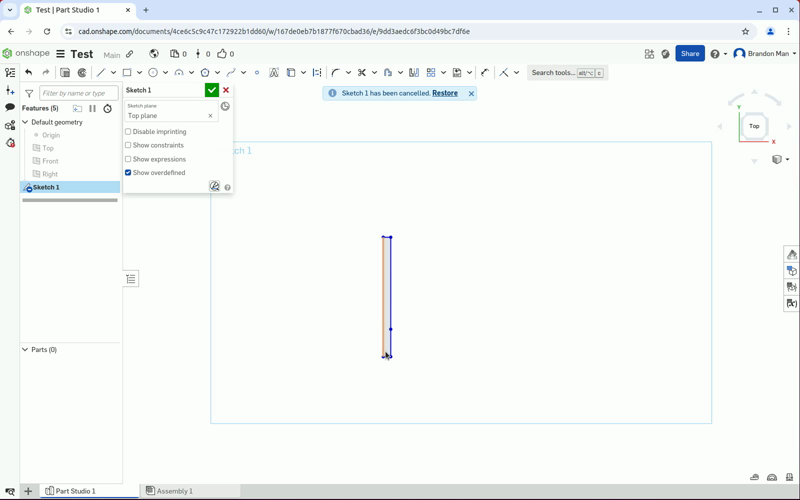
scroll(6)
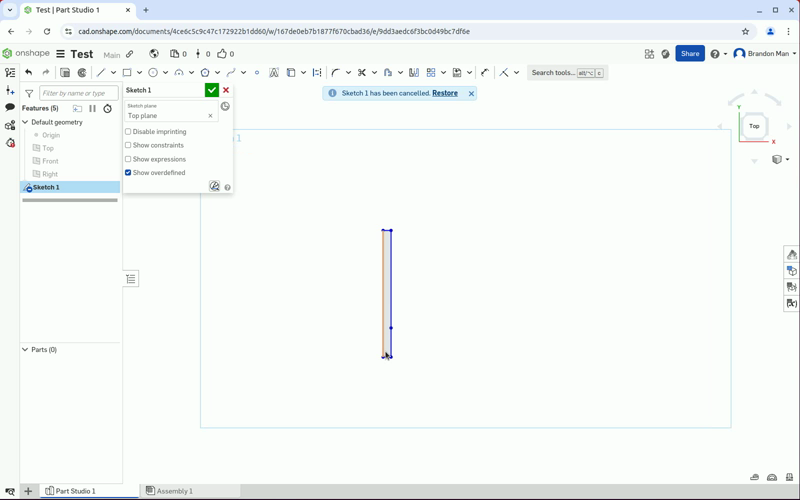
scroll(6)
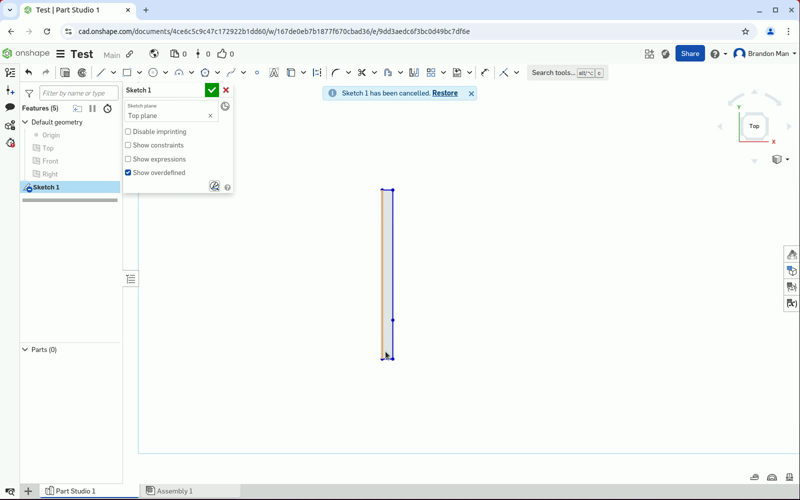
scroll(6)
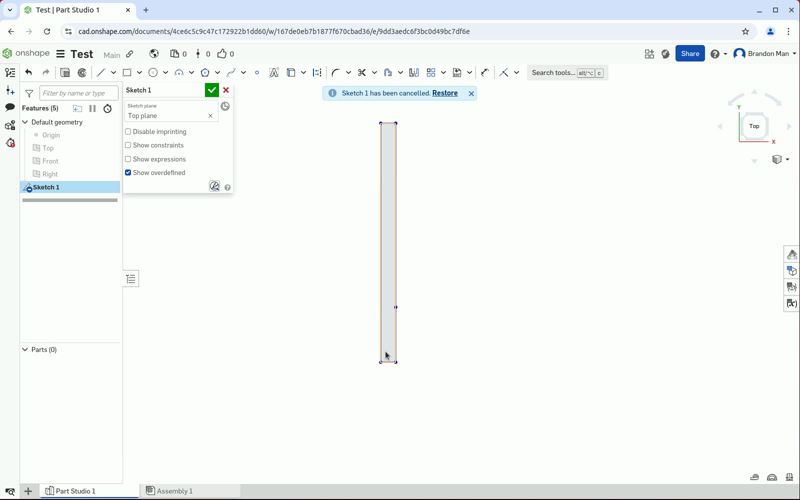
scroll(6)
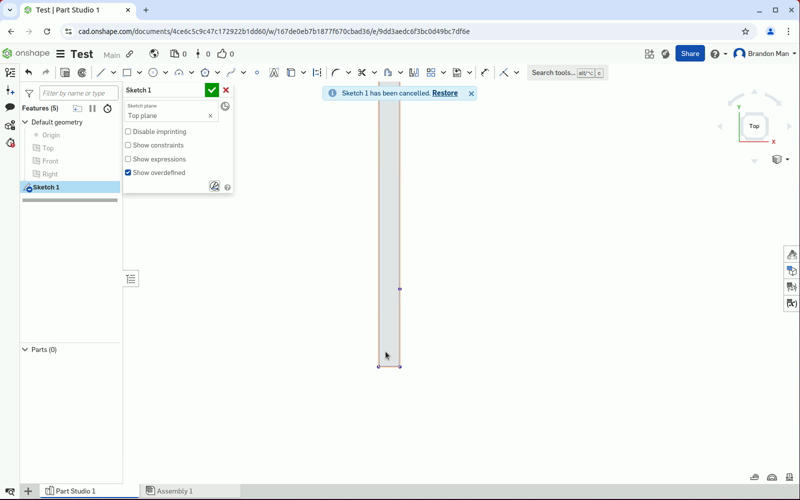
scroll(6)
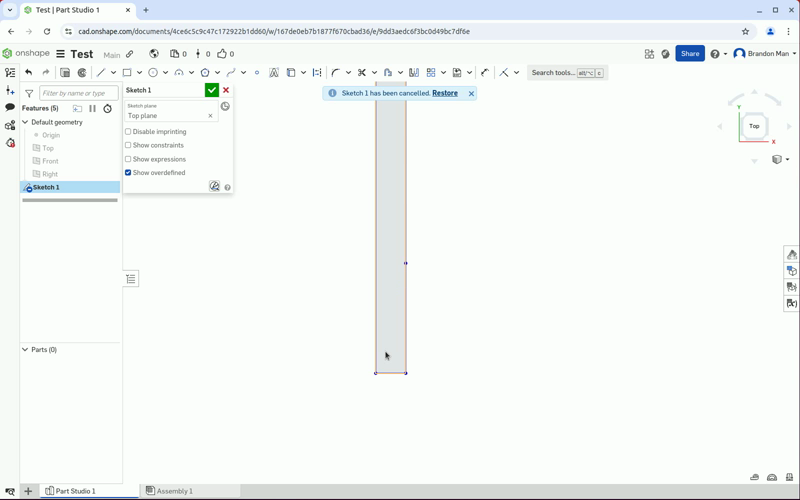
scroll(6)
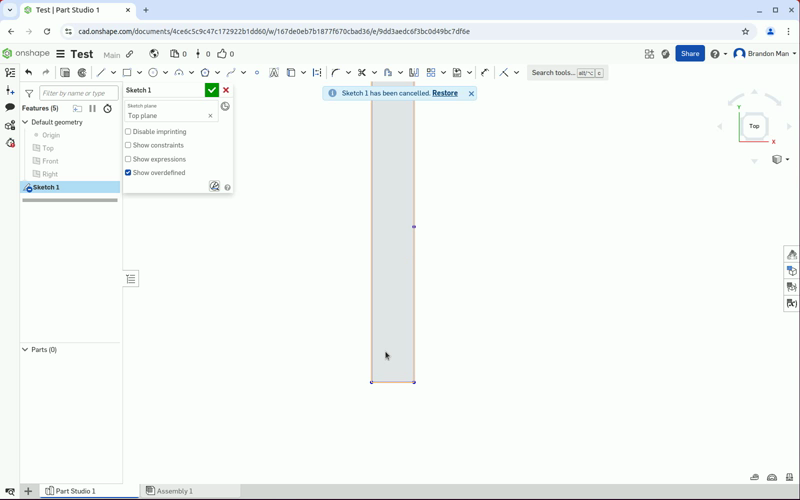
scroll(6)
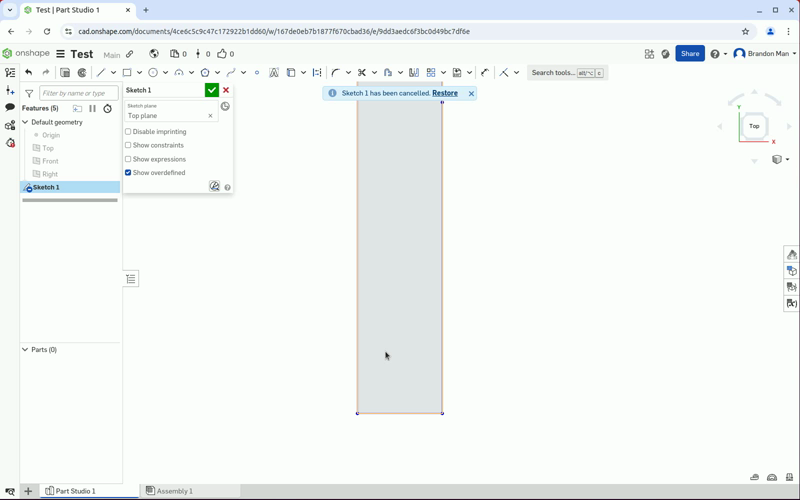
click(385, 351)
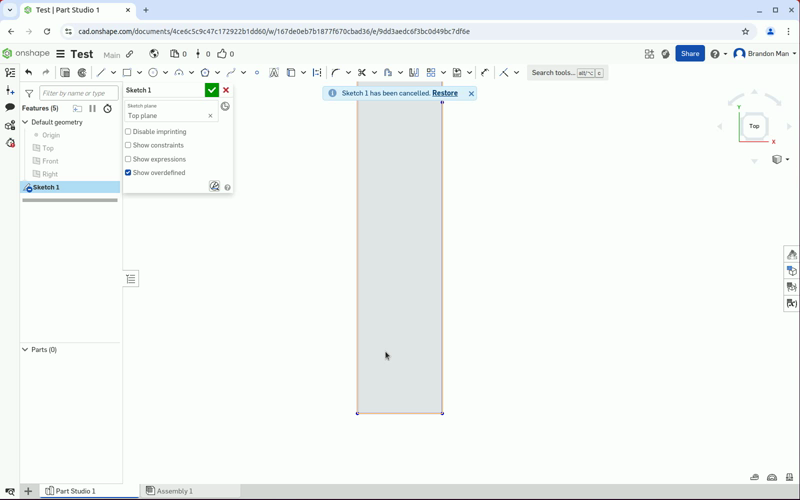
scroll(-6)
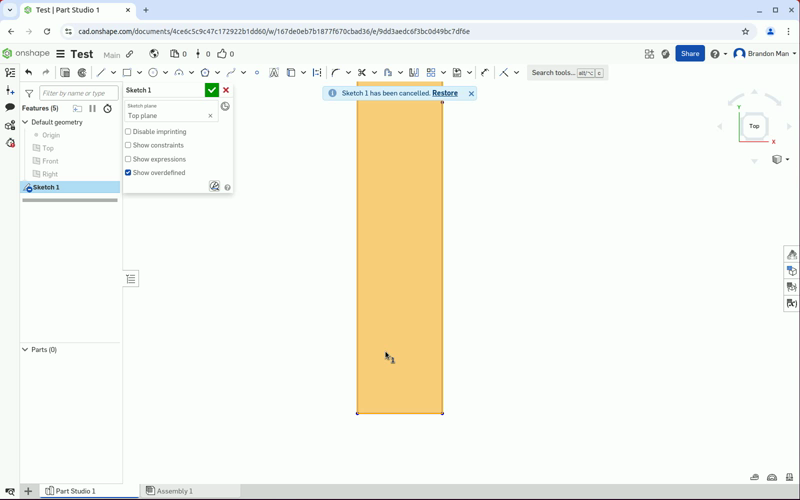
scroll(-6)
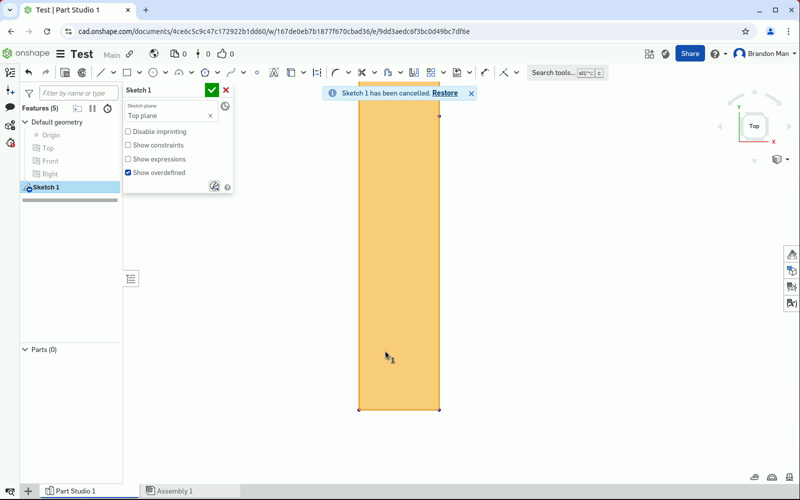
scroll(-6)
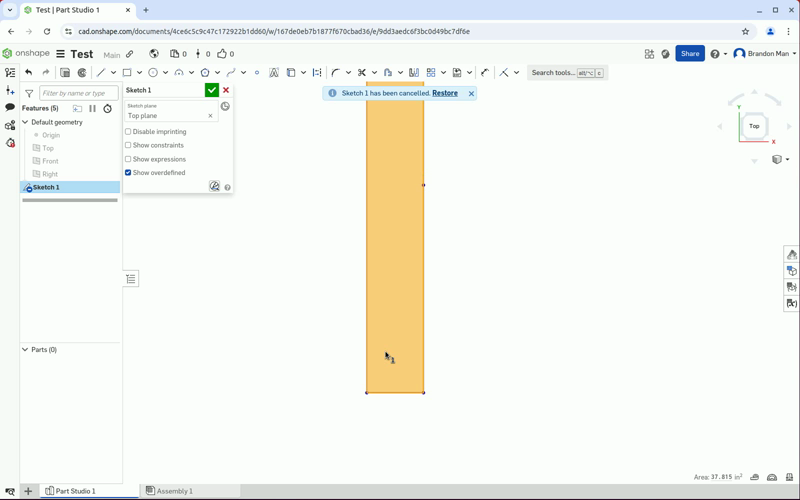
scroll(-6)
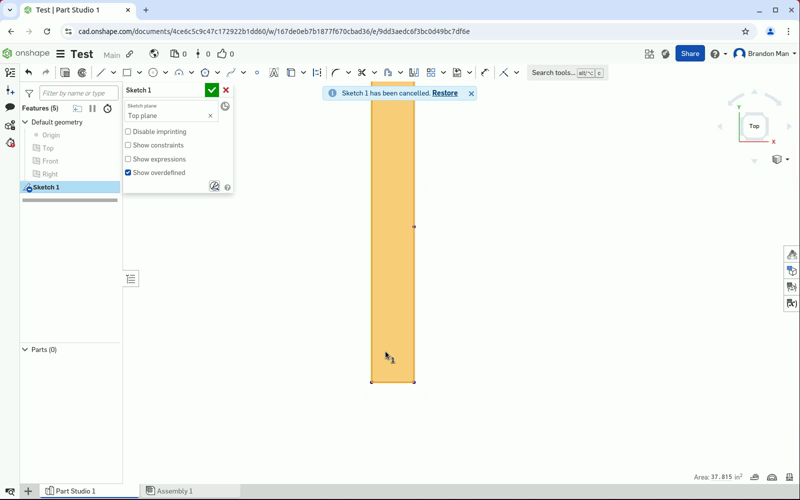
scroll(-6)
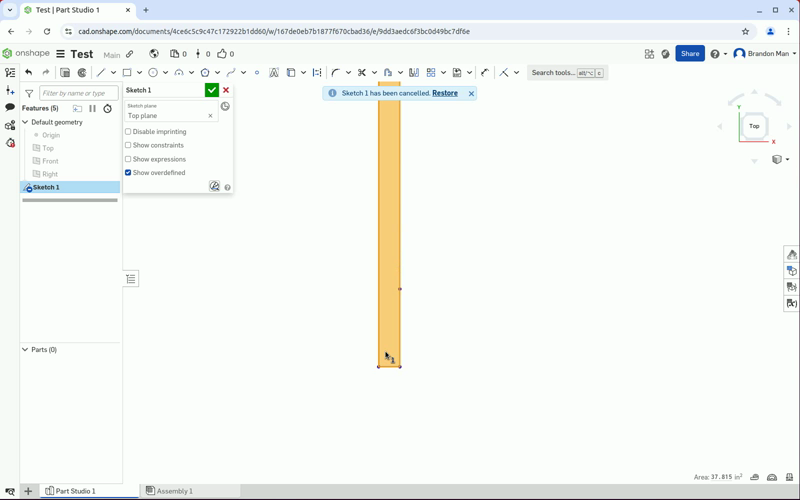
scroll(-6)
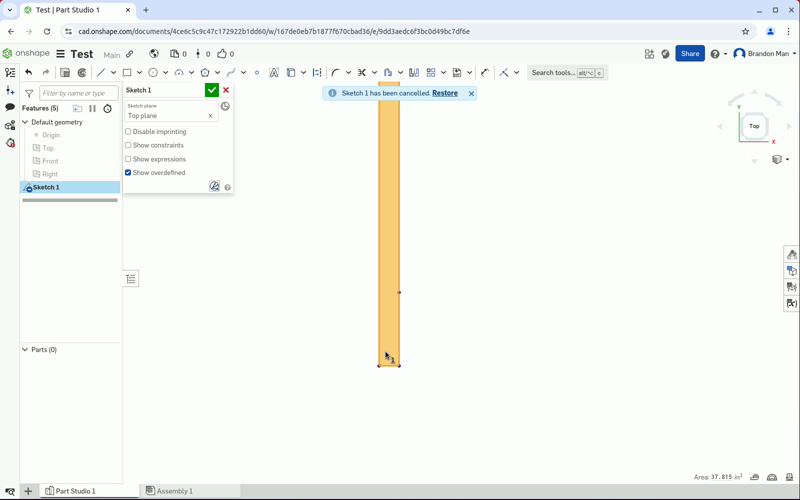
scroll(-6)
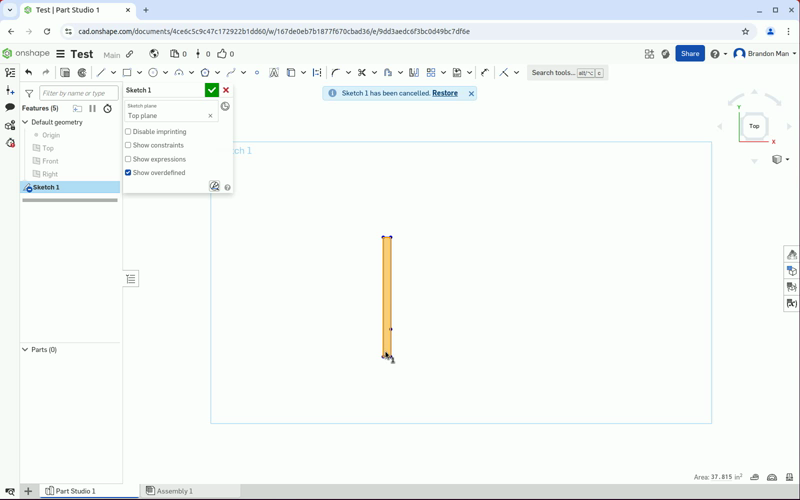
mouse_move(73, 352)
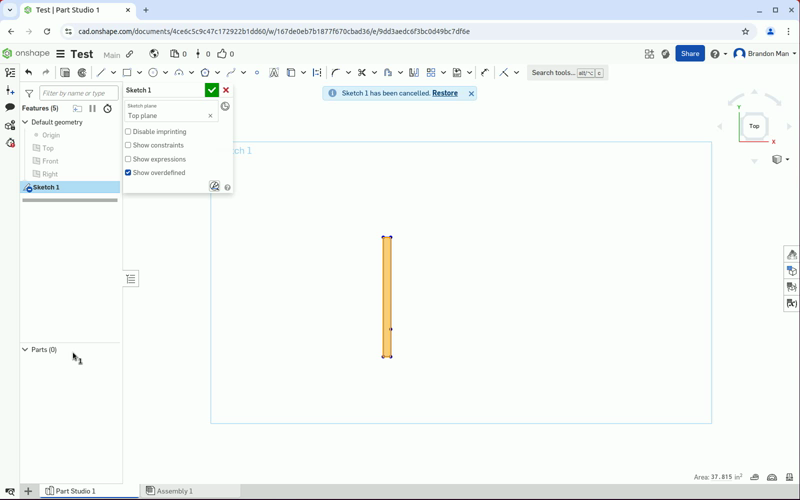
key(shift+y)
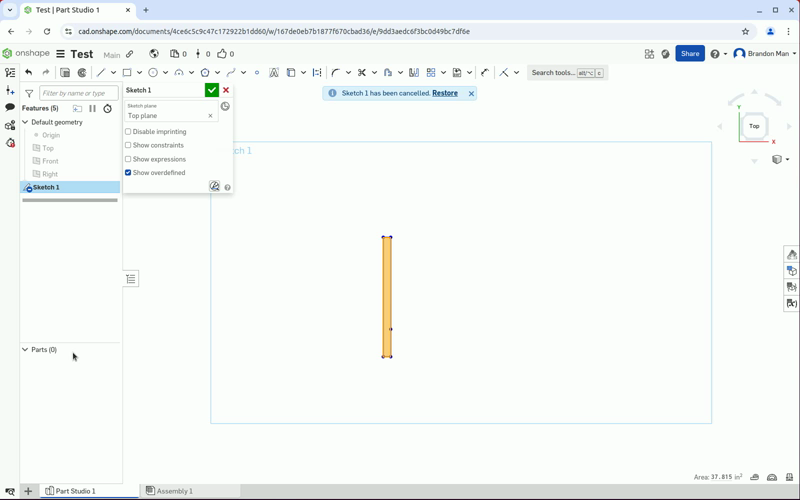
key(shift+e)
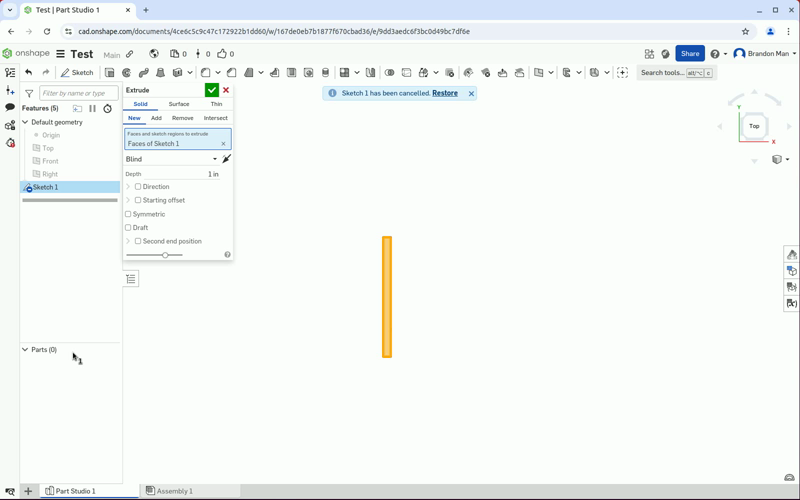
mouse_move(143, 106)
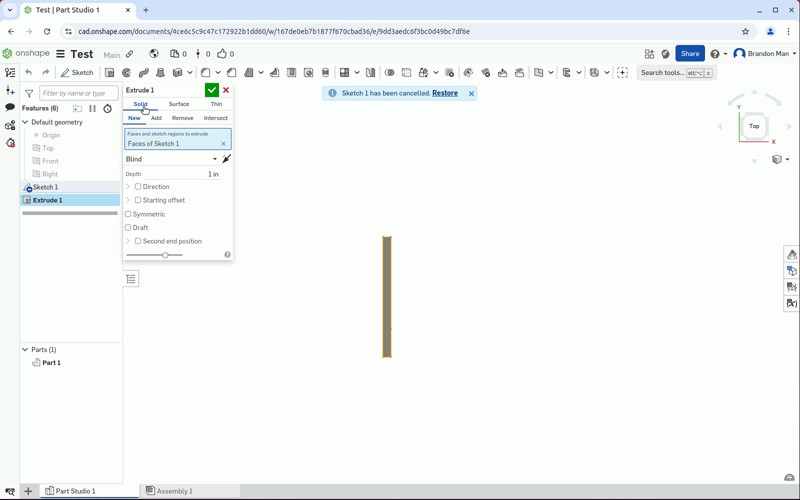
click(143, 106)
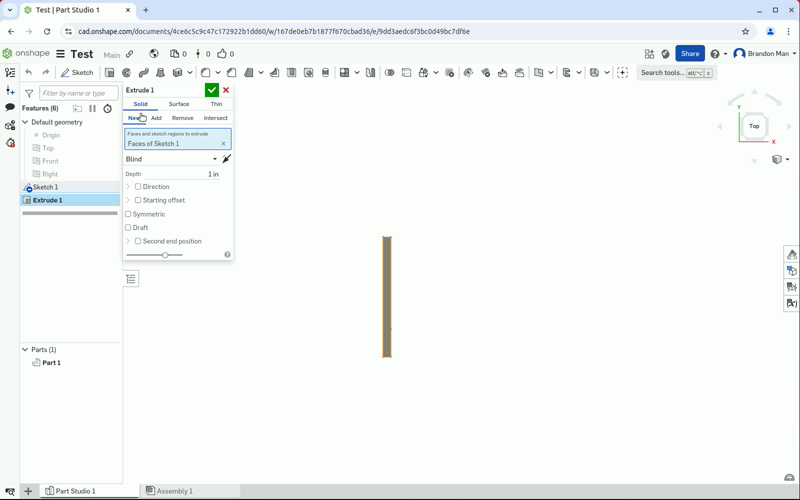
mouse_move(137, 120)
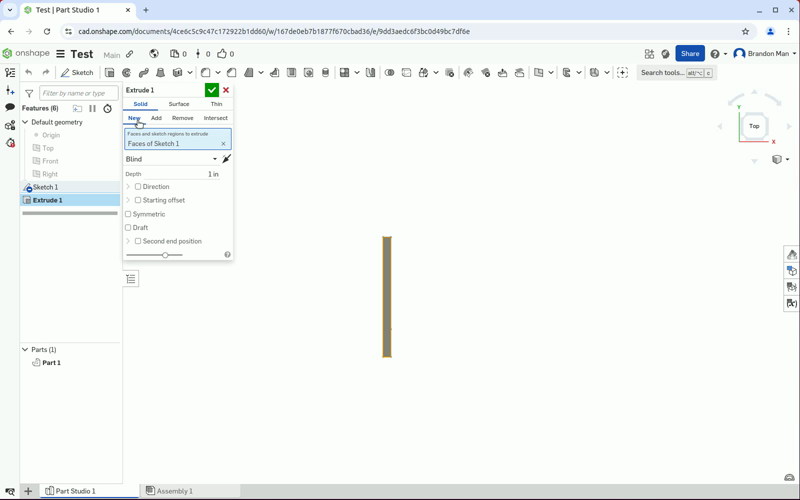
click(137, 120)
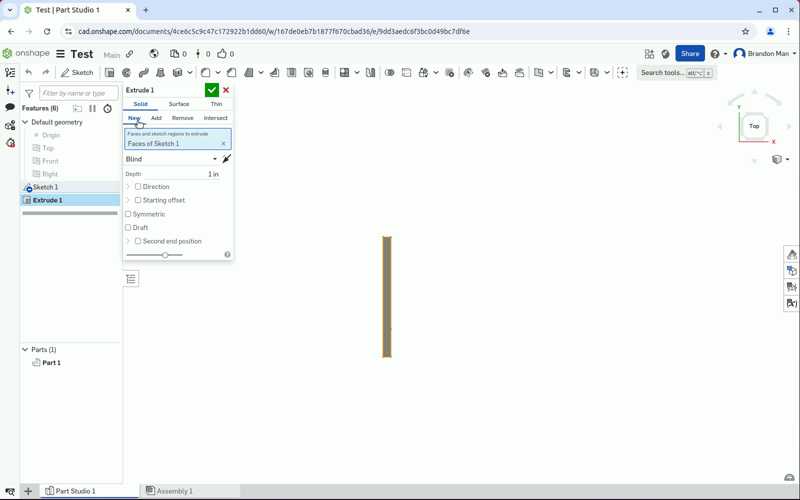
key(tab, 4)
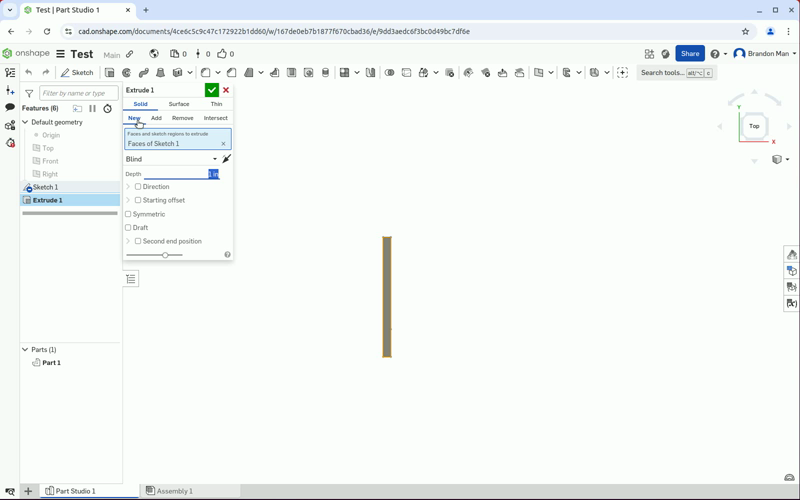
text(15.887)
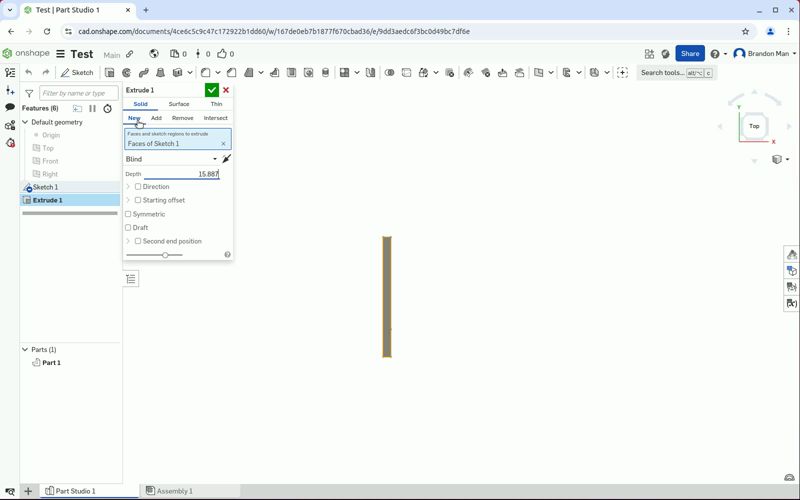
key(enter)
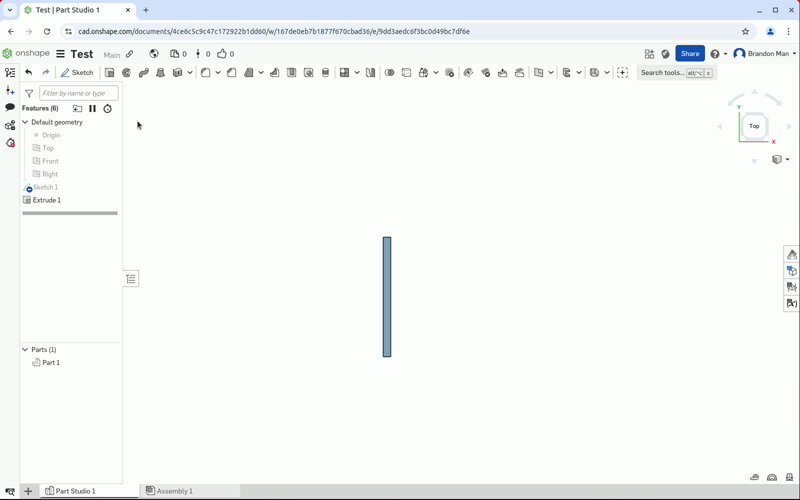
key(shift+h)
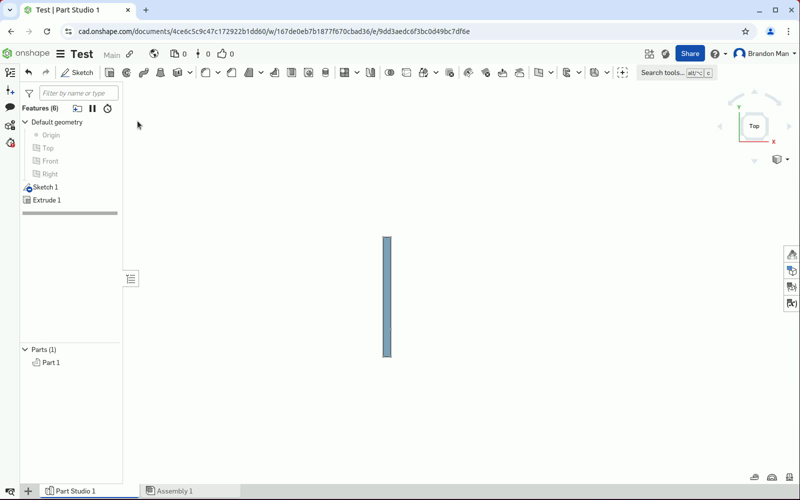
key(shift+h)
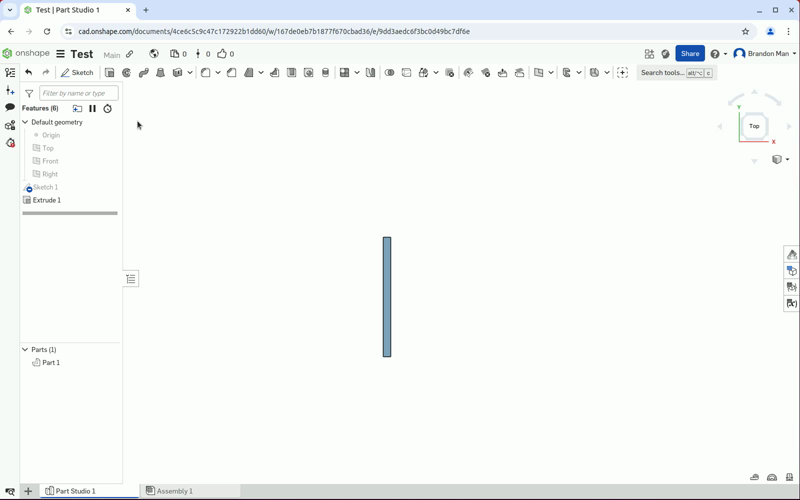
mouse_move(73, 189)
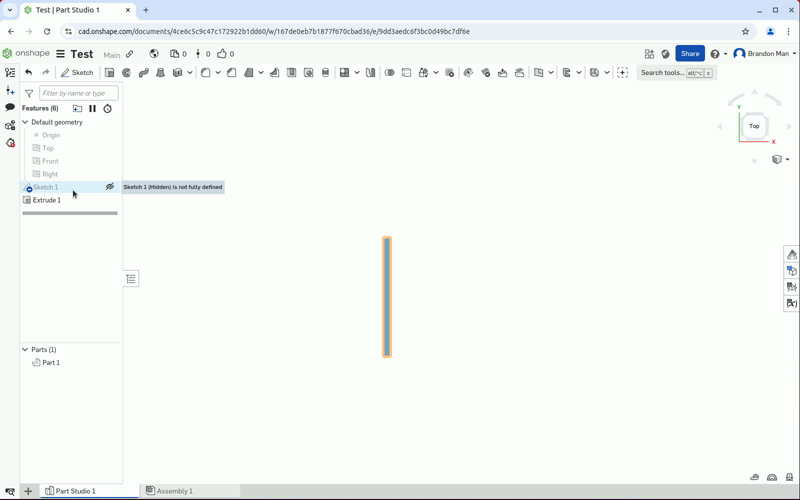
click(73, 189)
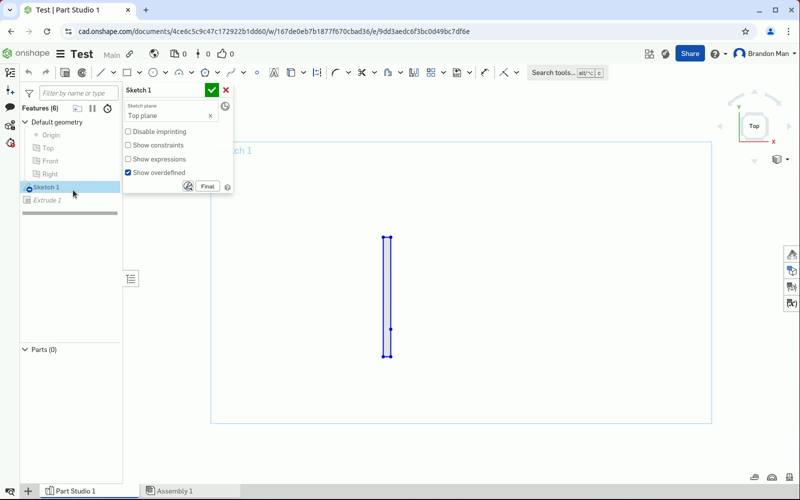
mouse_move(229, 92)
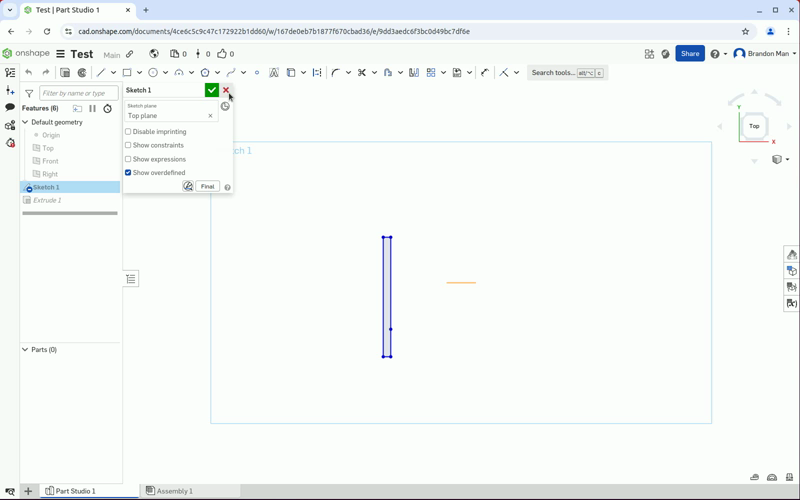
click(229, 92)
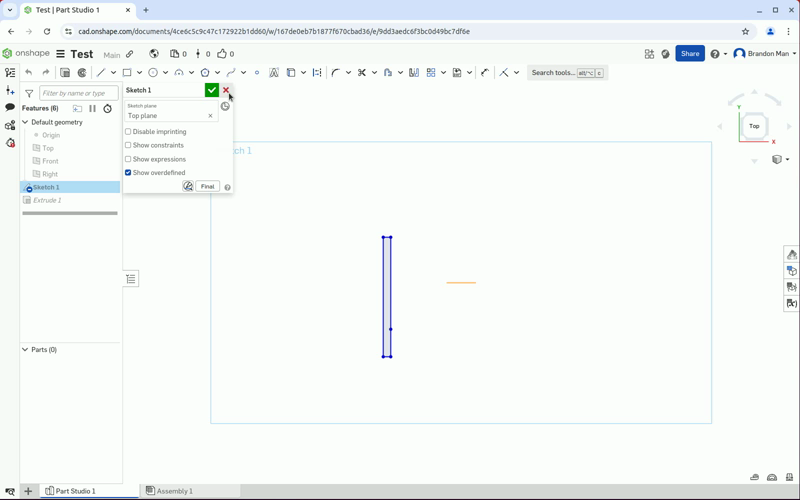
key(shift+s)
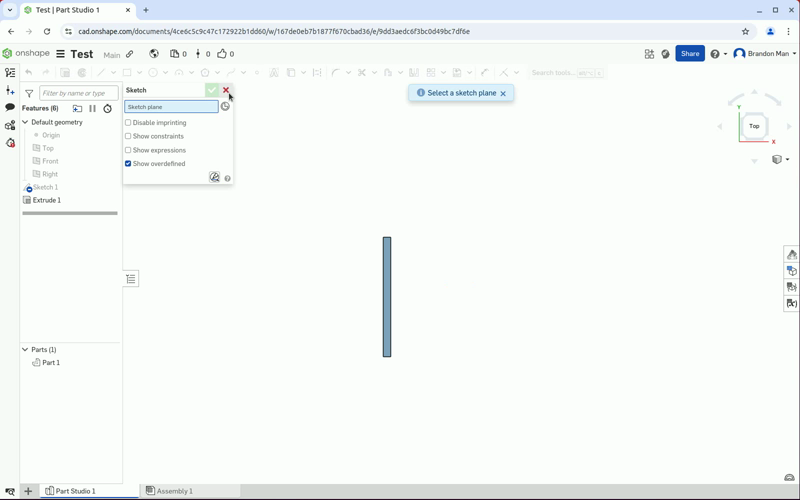
mouse_move(73, 150)
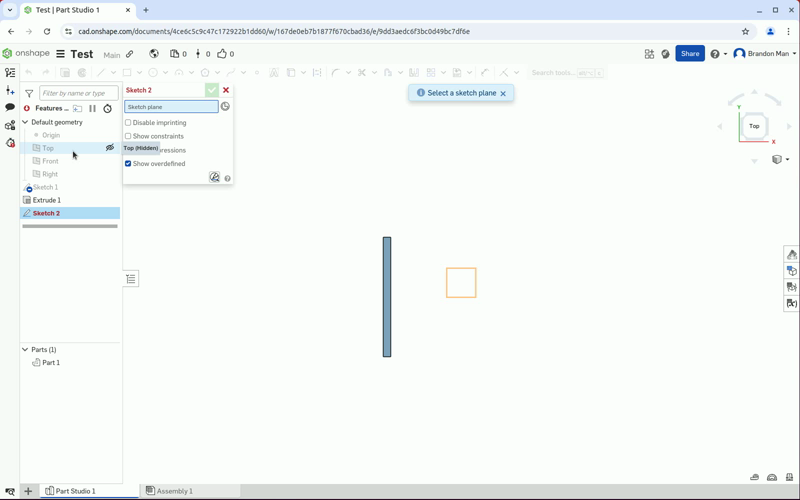
click(73, 150)
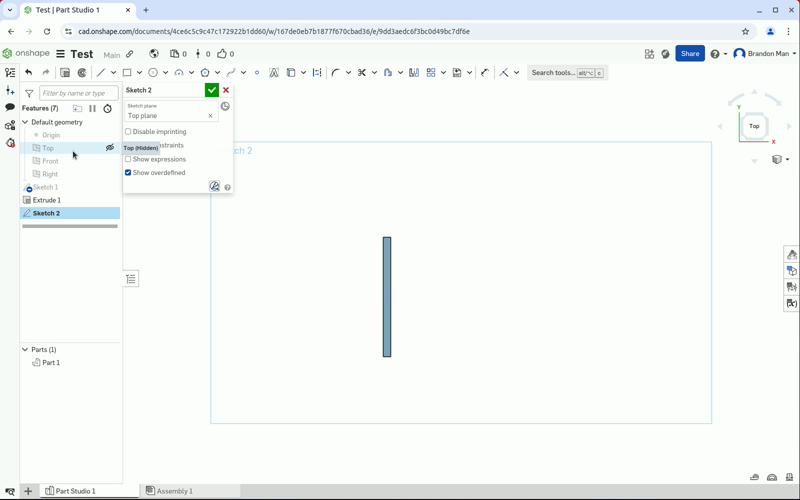
mouse_move(73, 352)
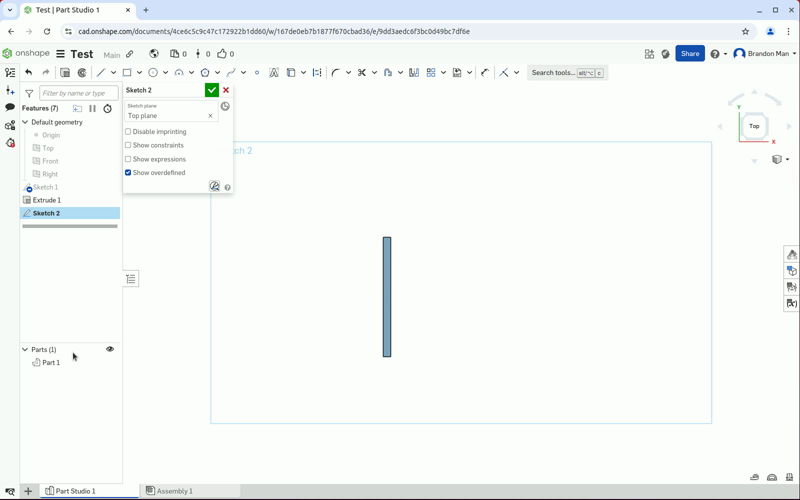
key(y)
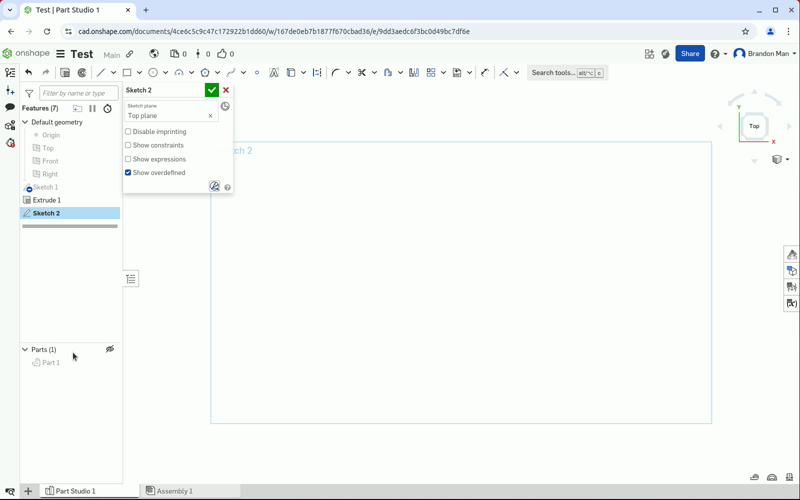
key(l)
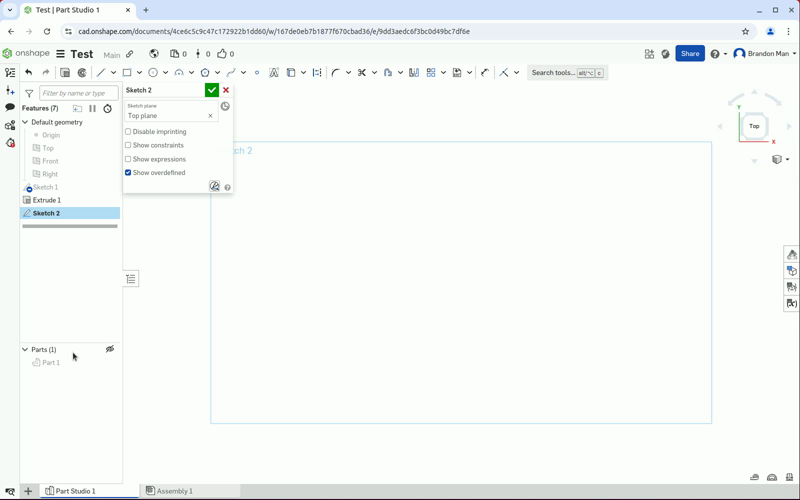
key_down(shift)
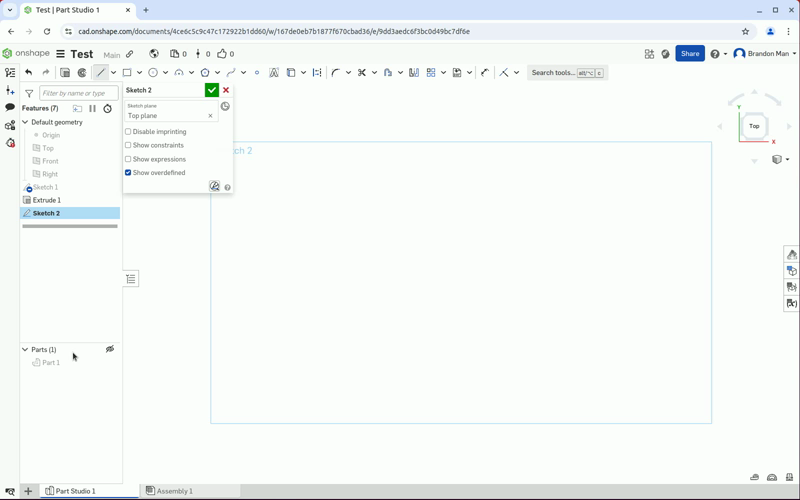
mouse_move(383, 363)
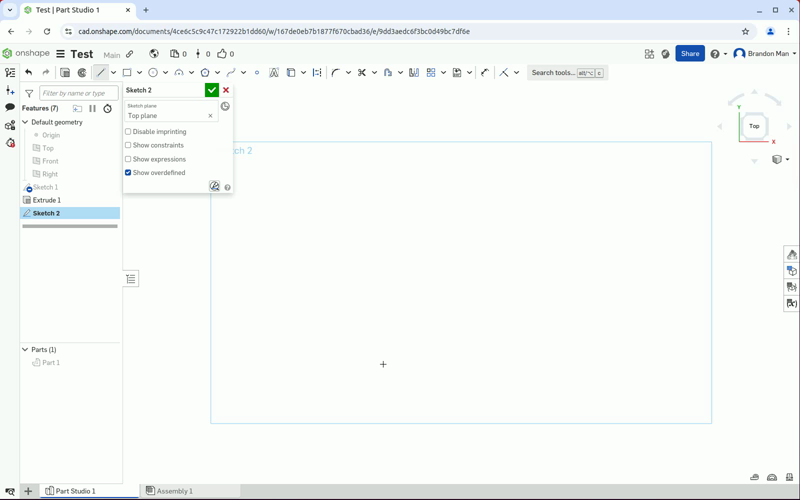
click(383, 363)
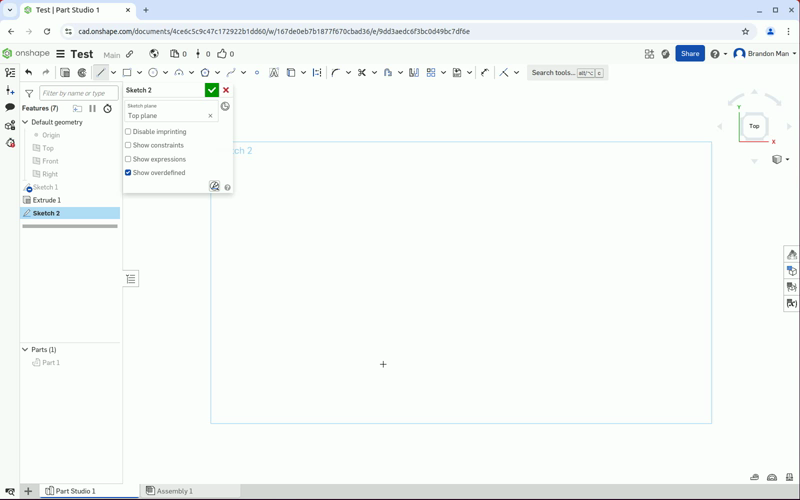
key_up(shift)
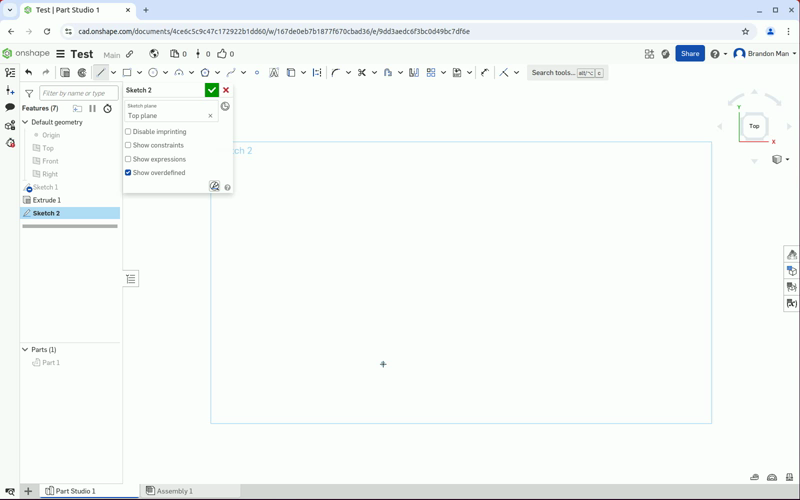
key_down(shift)
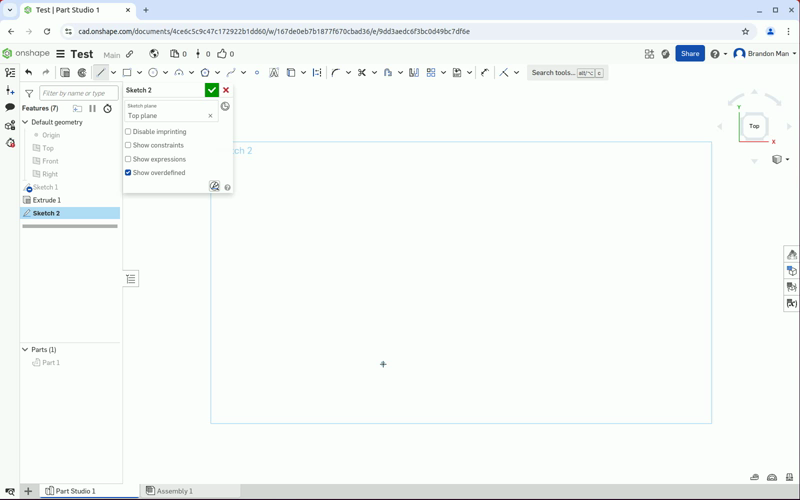
mouse_move(413, 363)
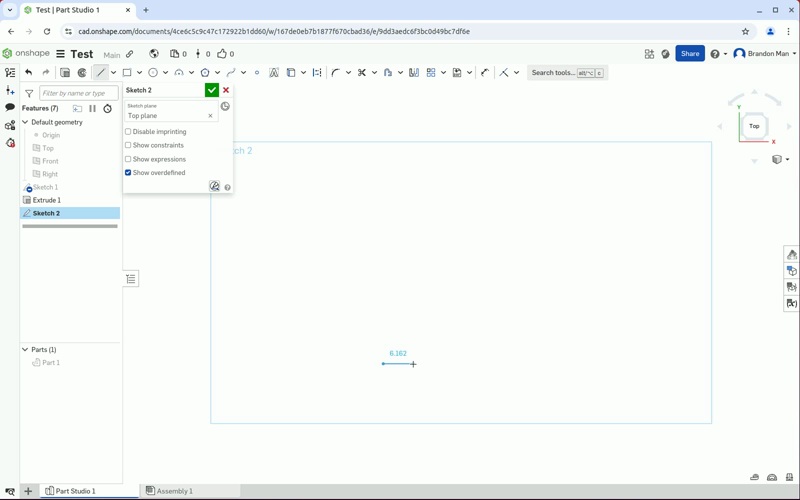
mouse_move(439, 363)
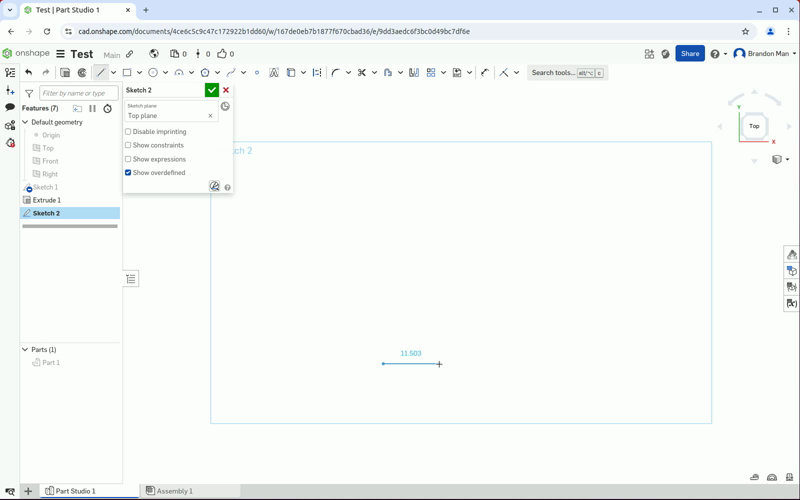
click(439, 363)
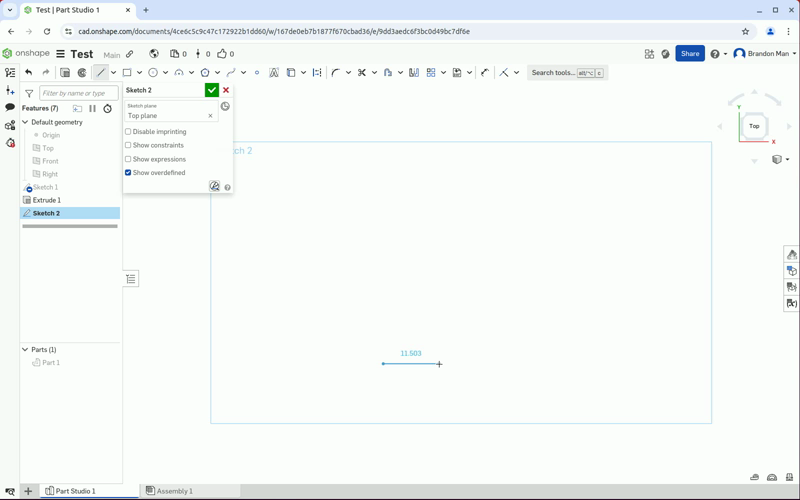
key_up(shift)
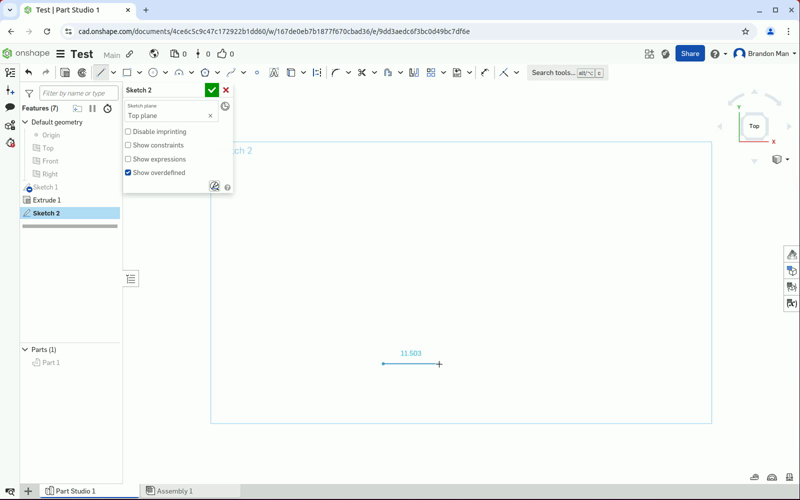
key_down(shift)
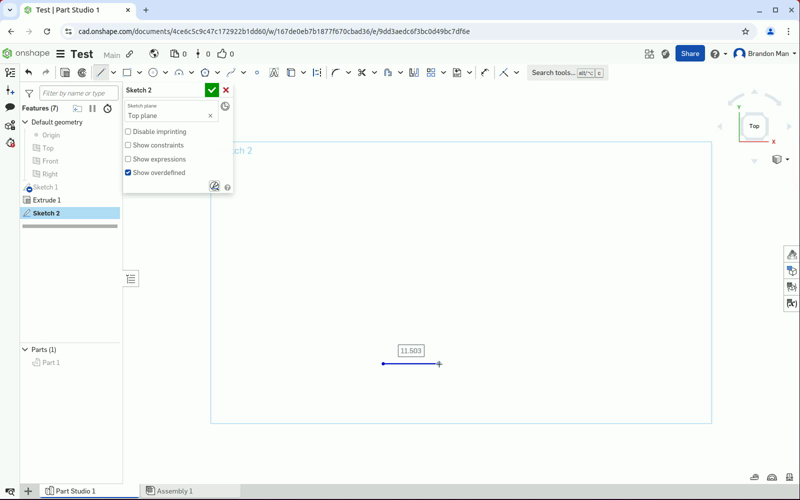
mouse_move(469, 363)
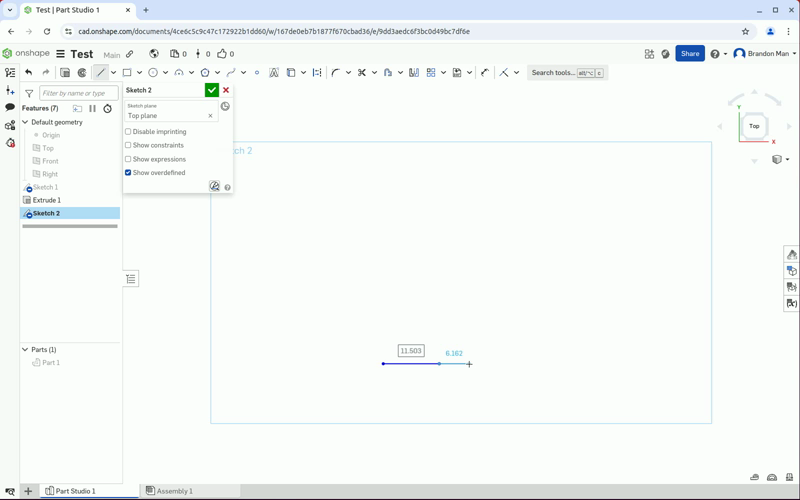
mouse_move(439, 356)
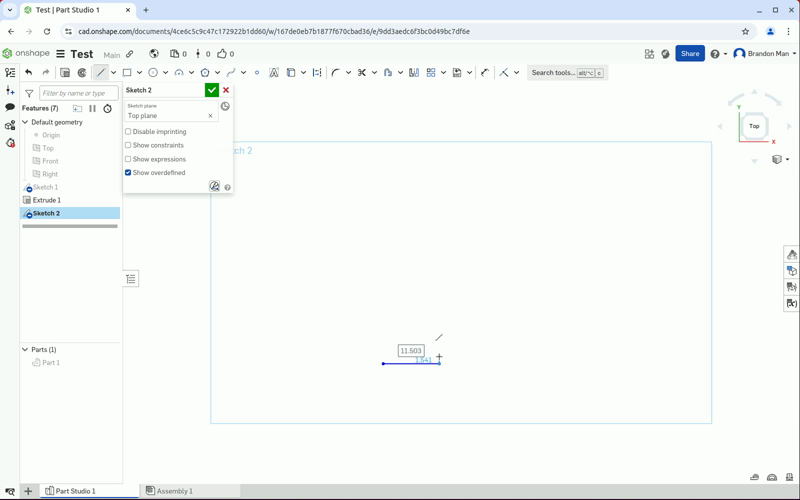
click(439, 356)
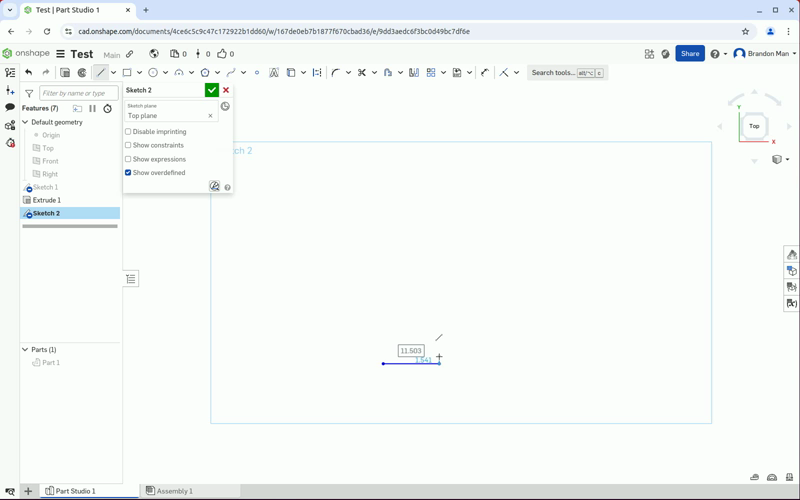
key_up(shift)
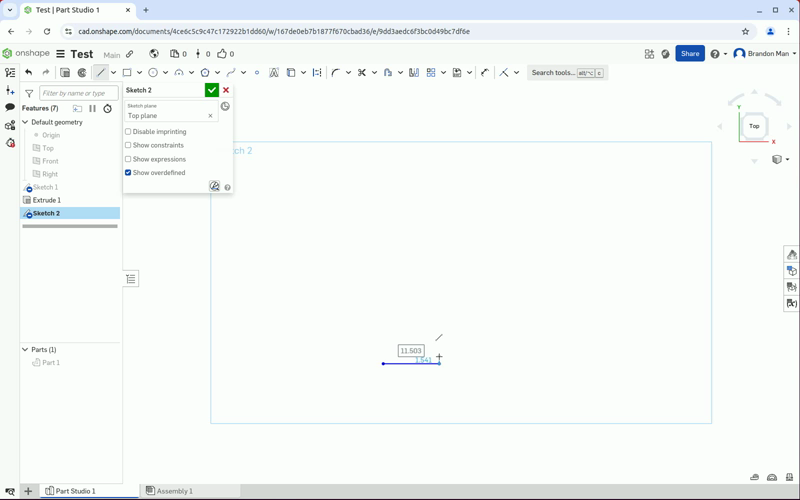
key_down(shift)
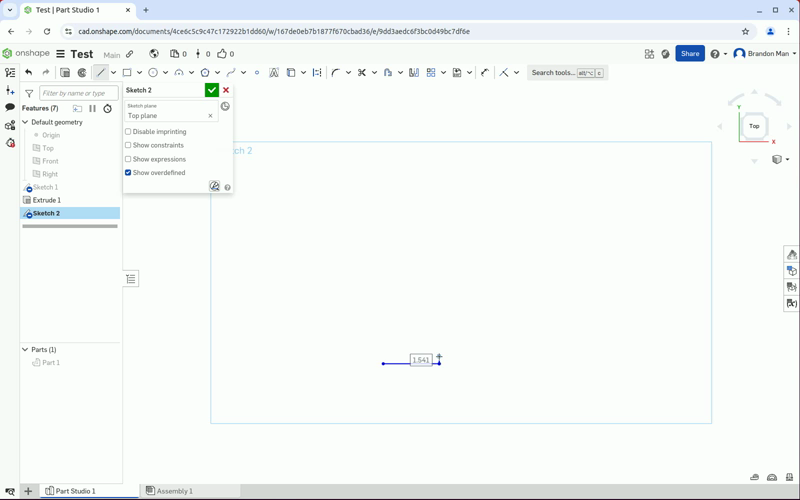
mouse_move(469, 356)
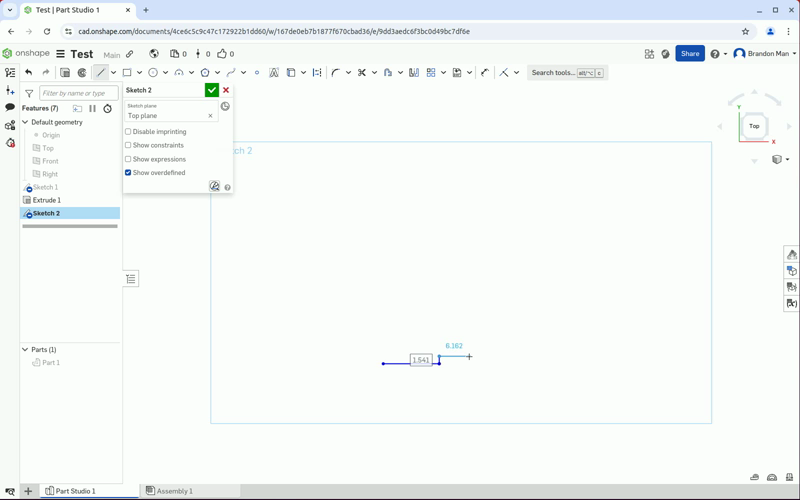
mouse_move(390, 356)
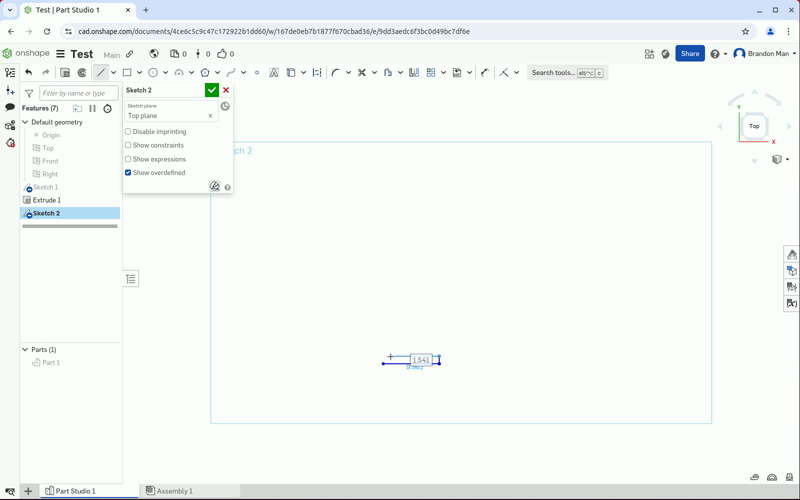
click(390, 356)
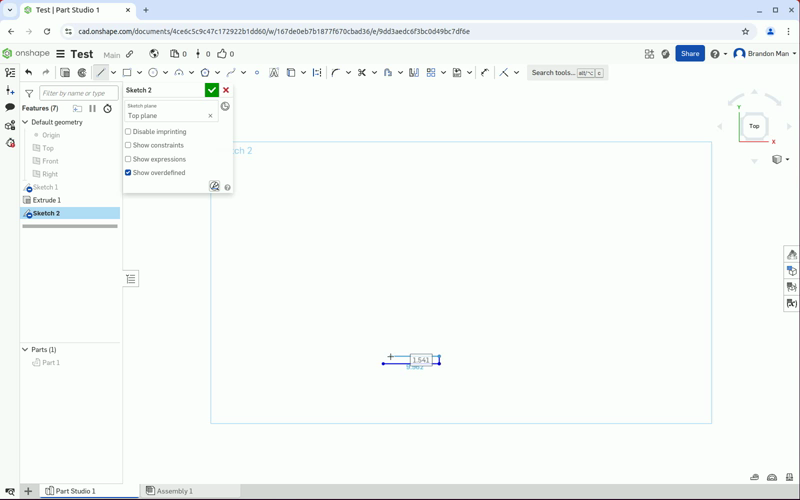
key_up(shift)
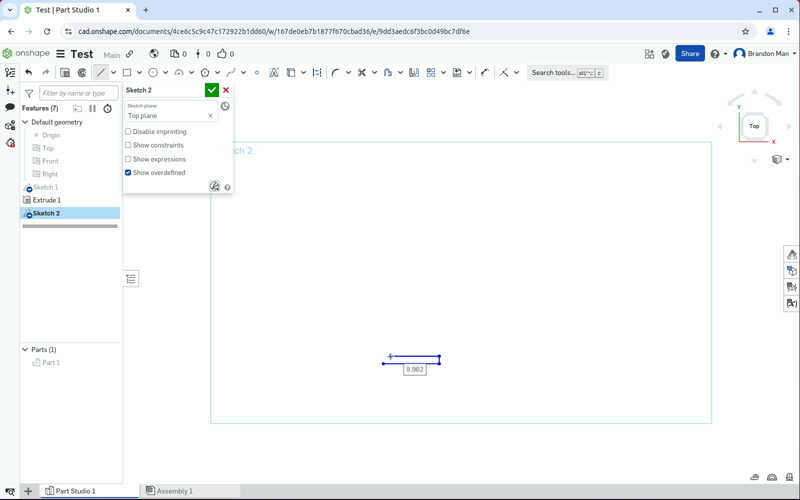
key_down(shift)
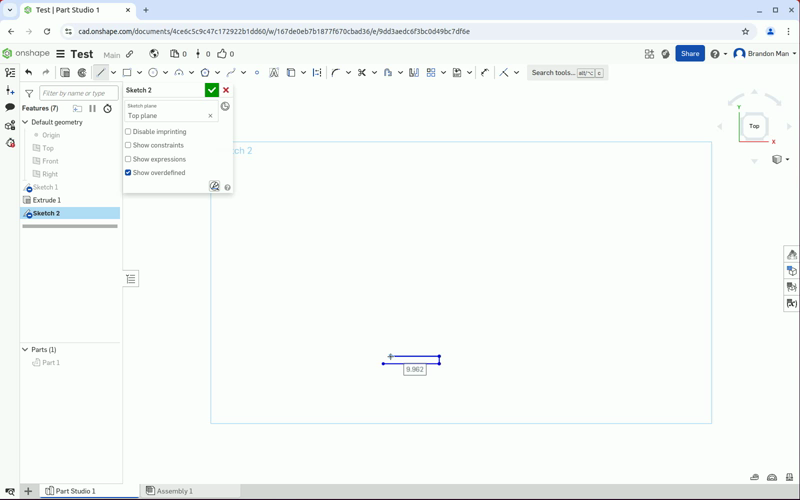
mouse_move(420, 356)
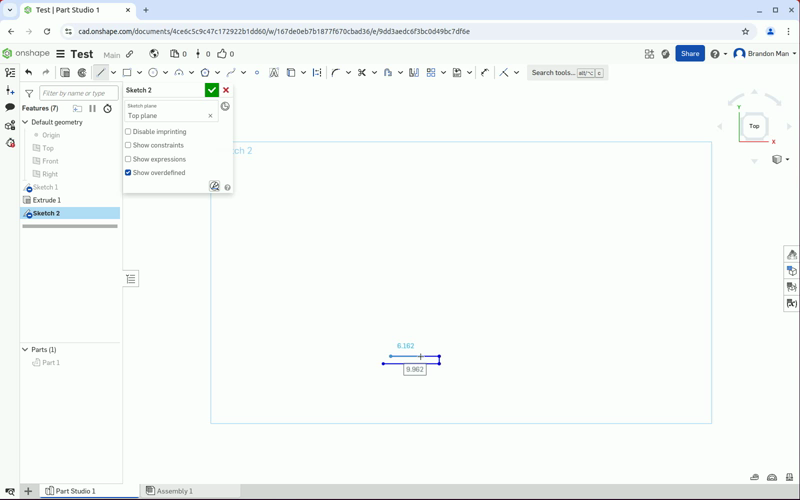
mouse_move(383, 356)
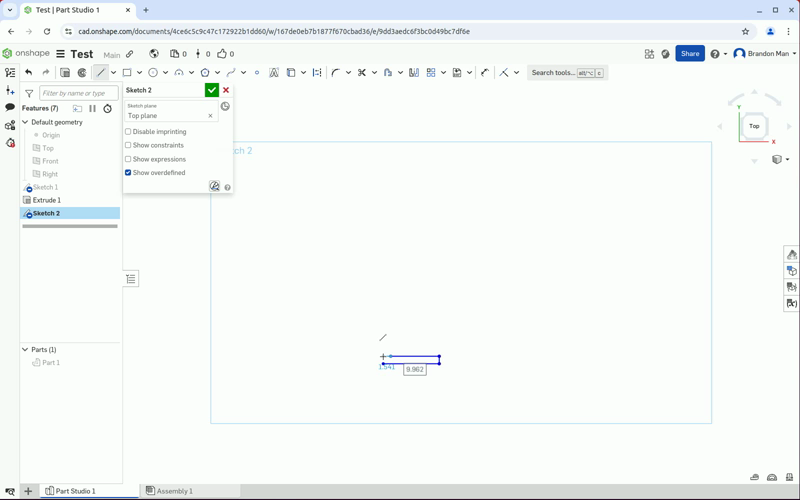
click(383, 356)
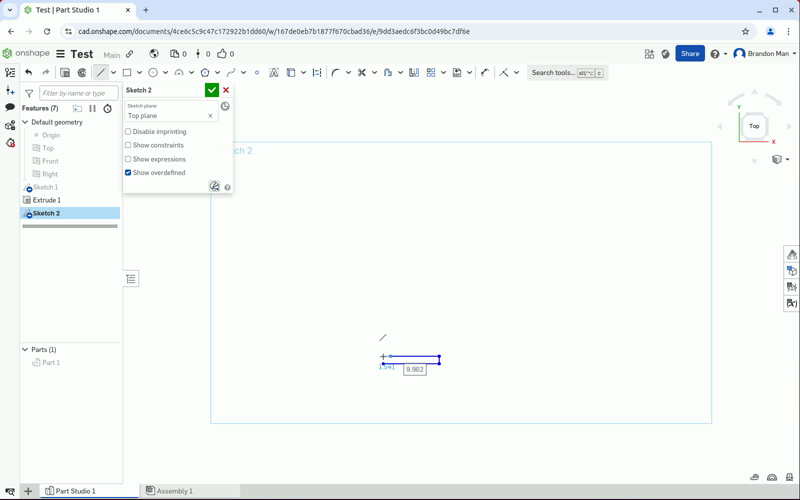
key_up(shift)
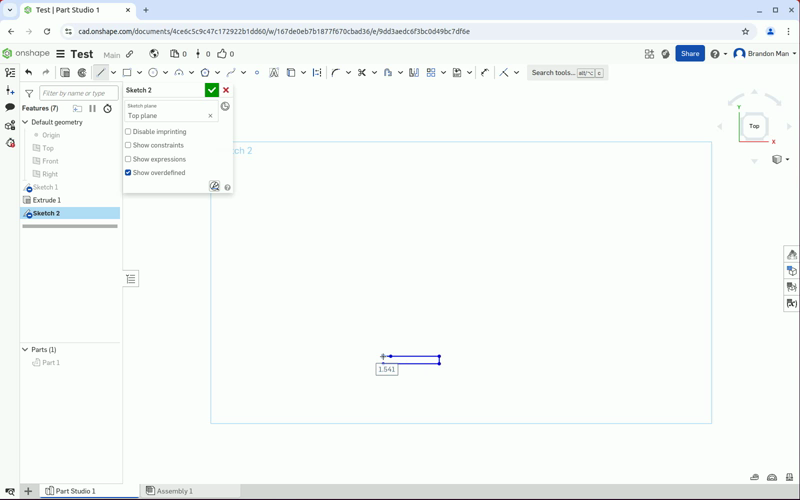
mouse_move(413, 356)
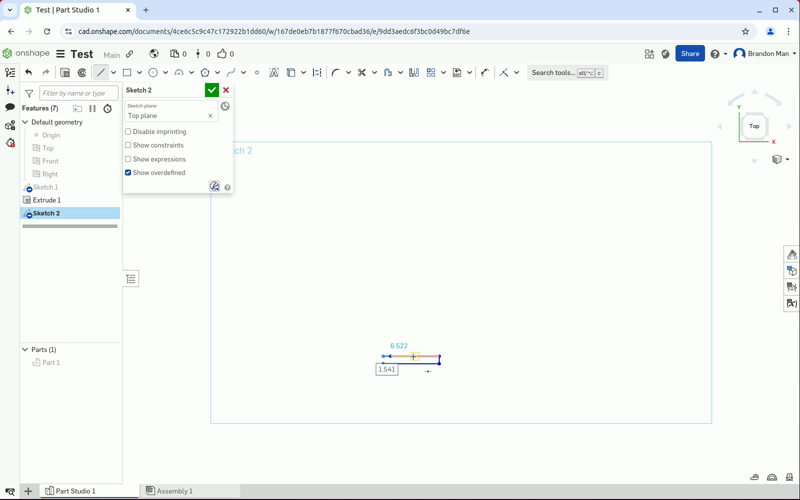
key_down(shift)
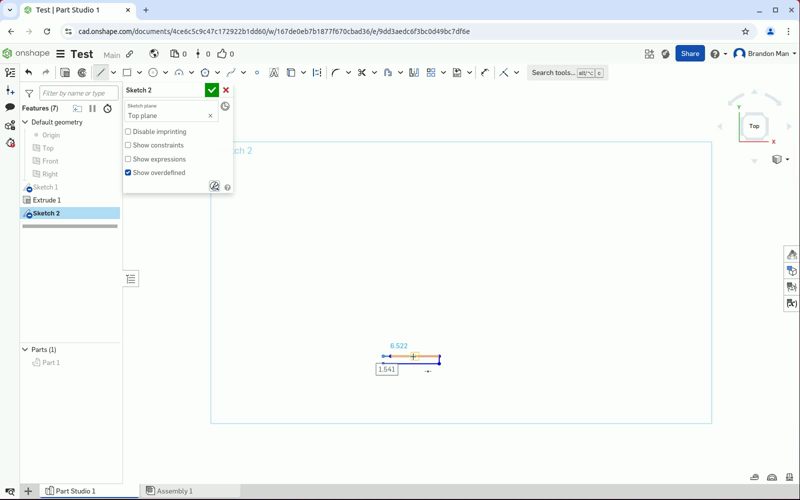
mouse_move(383, 363)
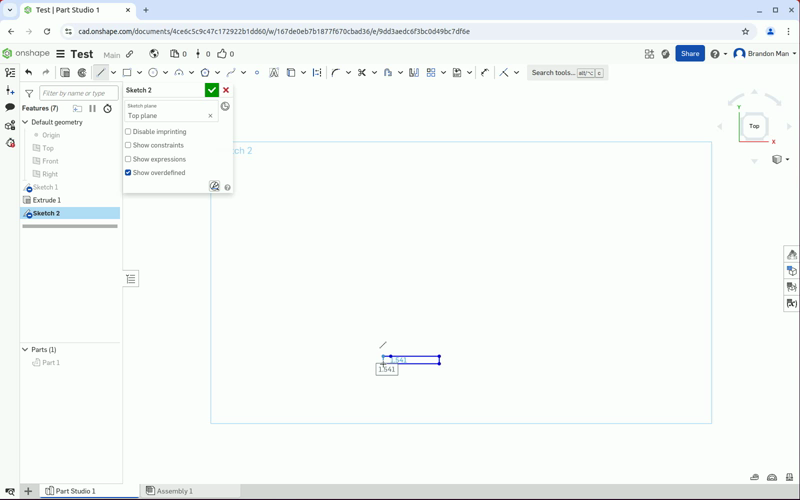
key_up(shift)
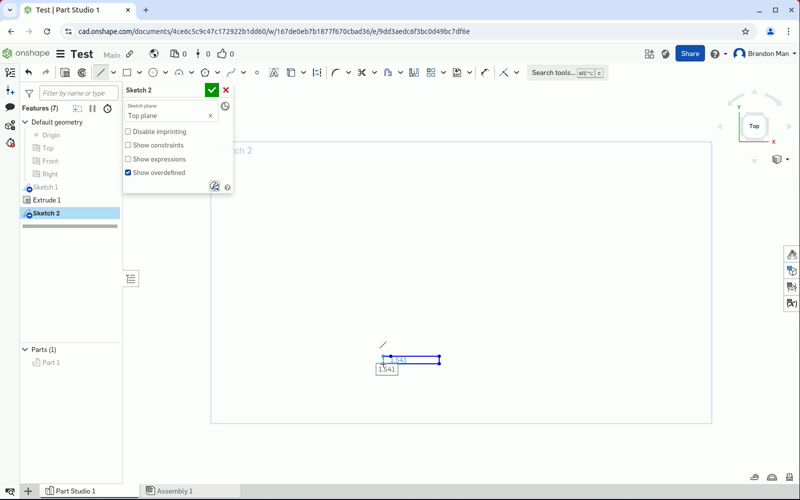
click(383, 363)
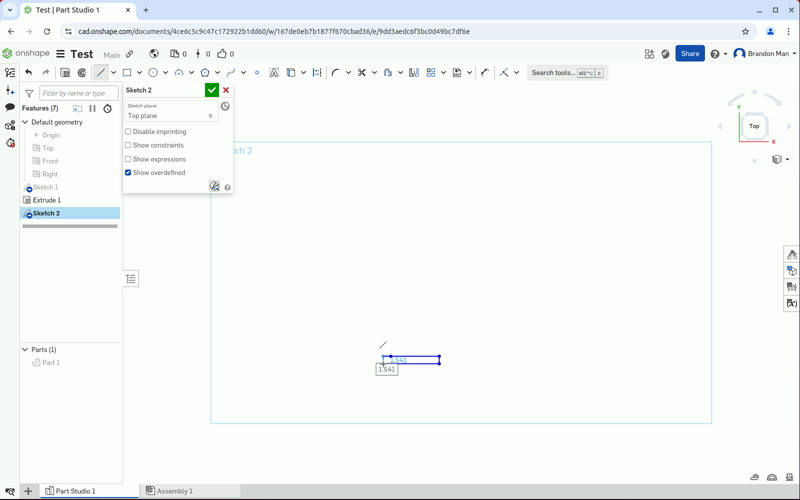
key(esc)
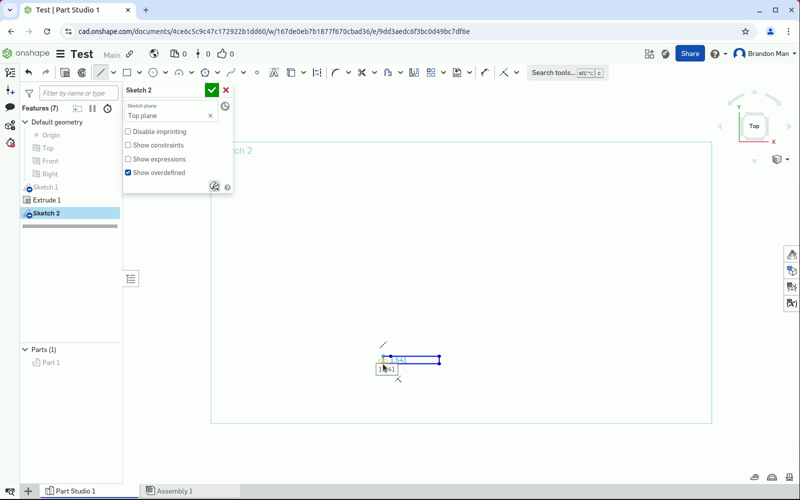
mouse_move(405, 356)
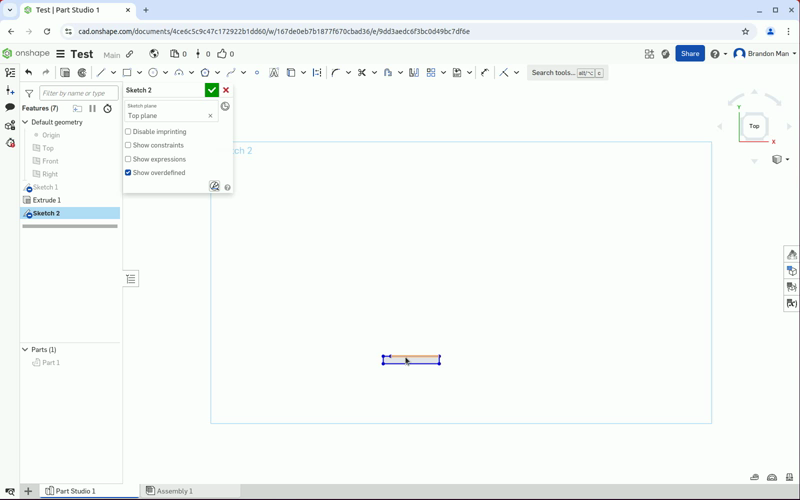
scroll(6)
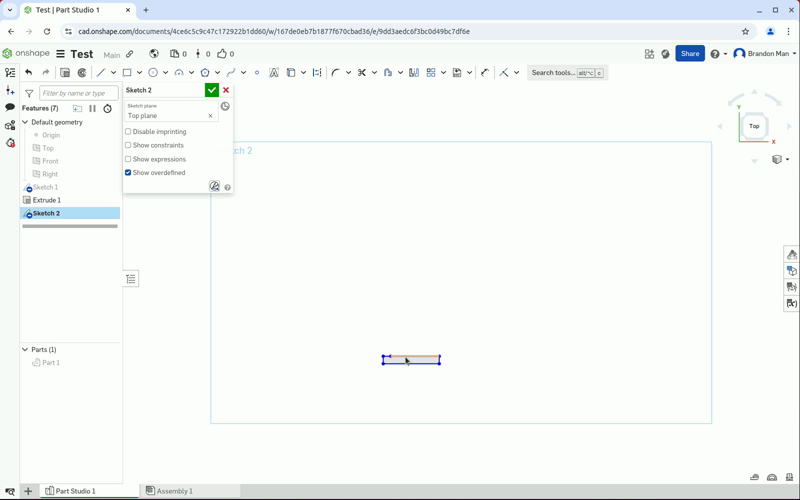
scroll(6)
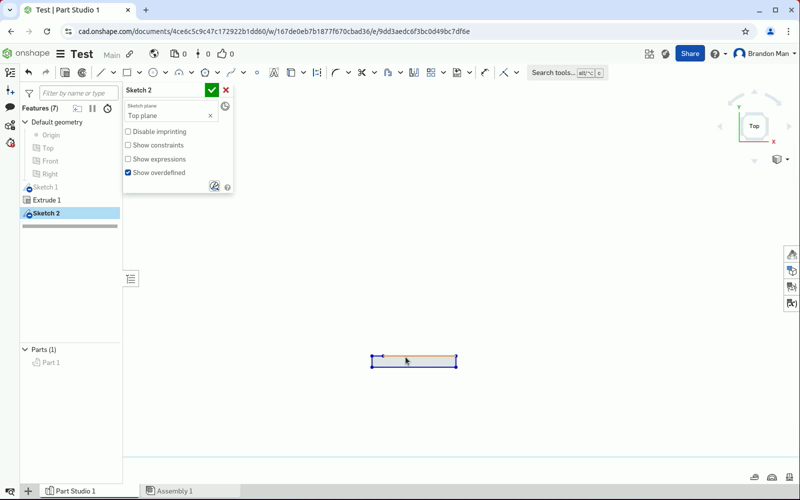
scroll(6)
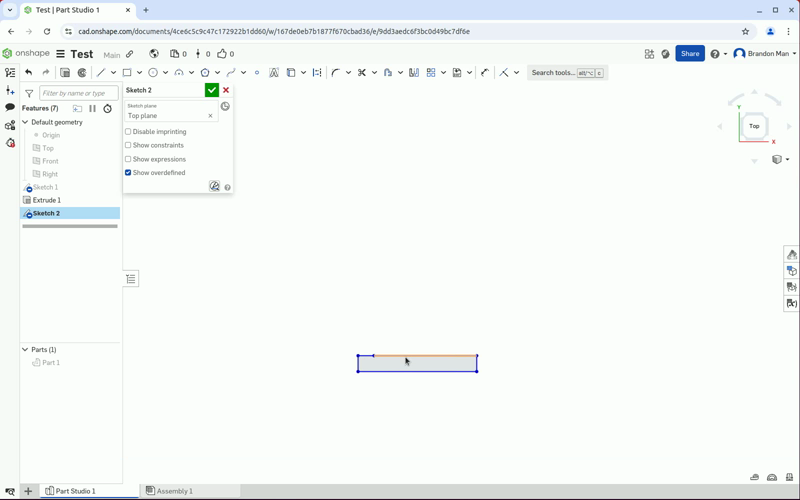
scroll(6)
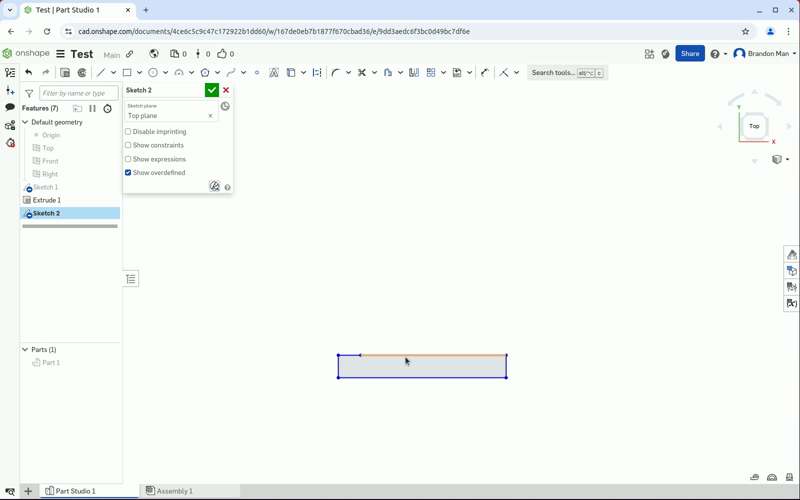
scroll(6)
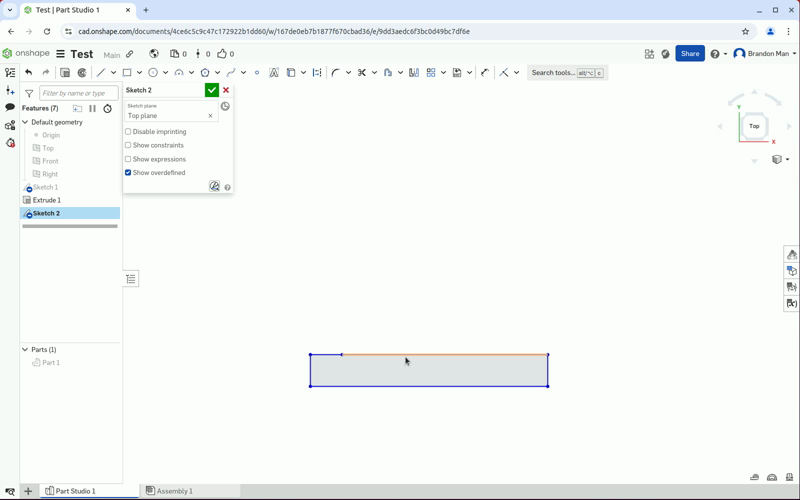
scroll(6)
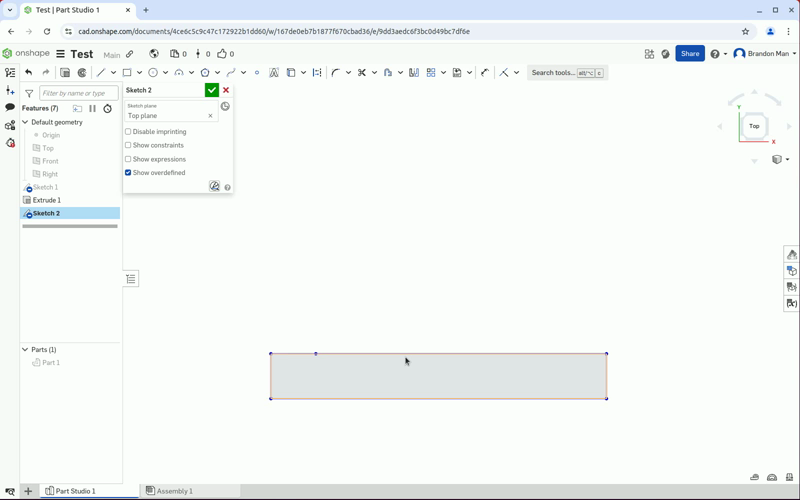
scroll(6)
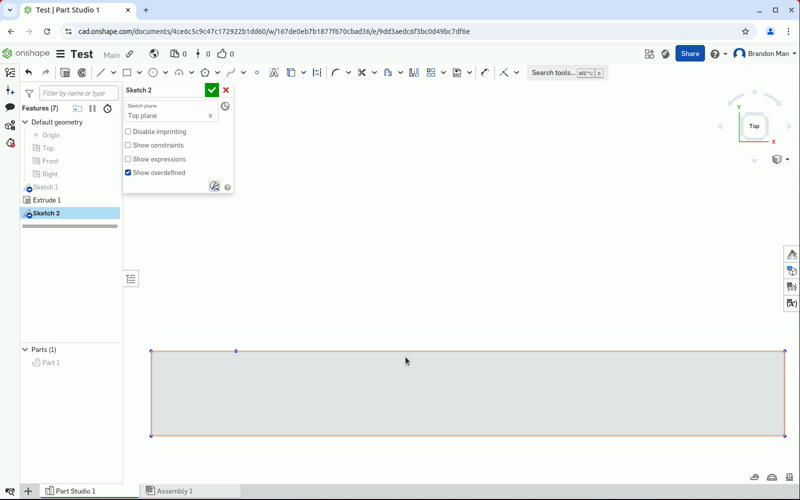
click(405, 356)
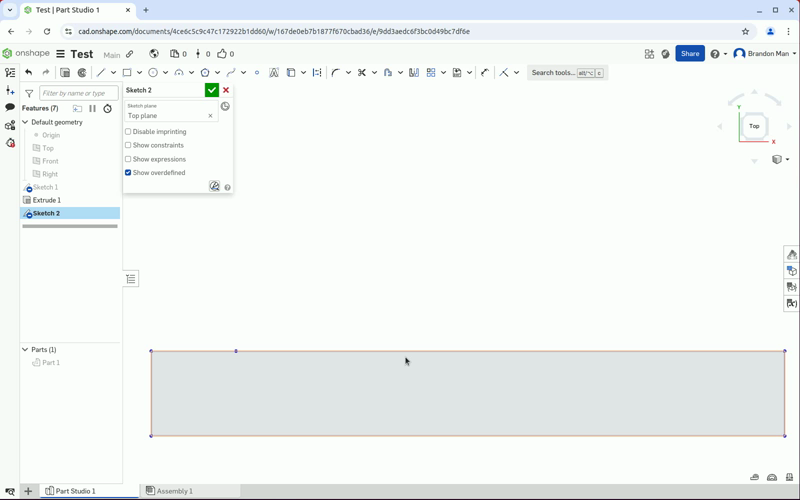
scroll(-6)
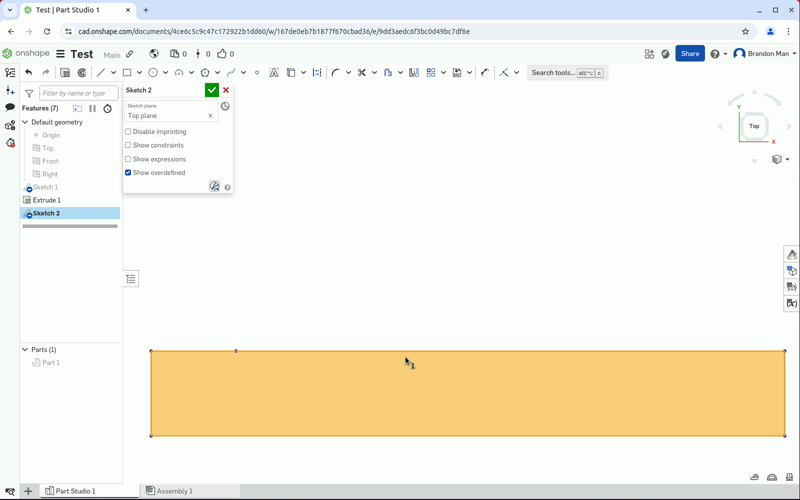
scroll(-6)
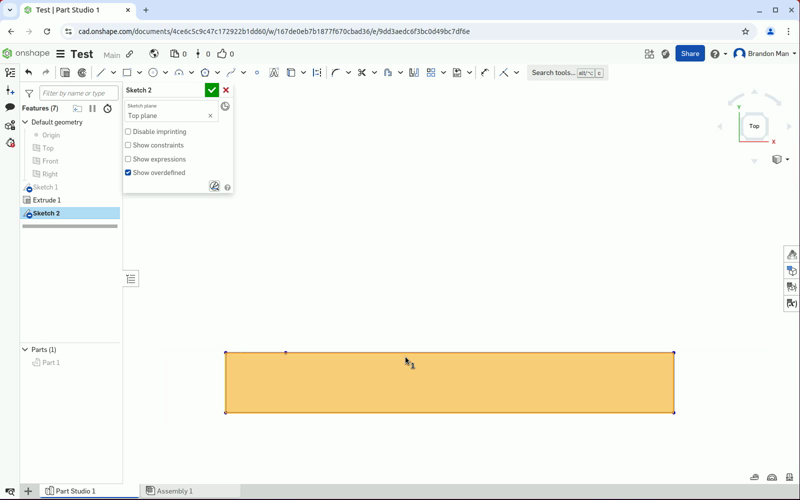
scroll(-6)
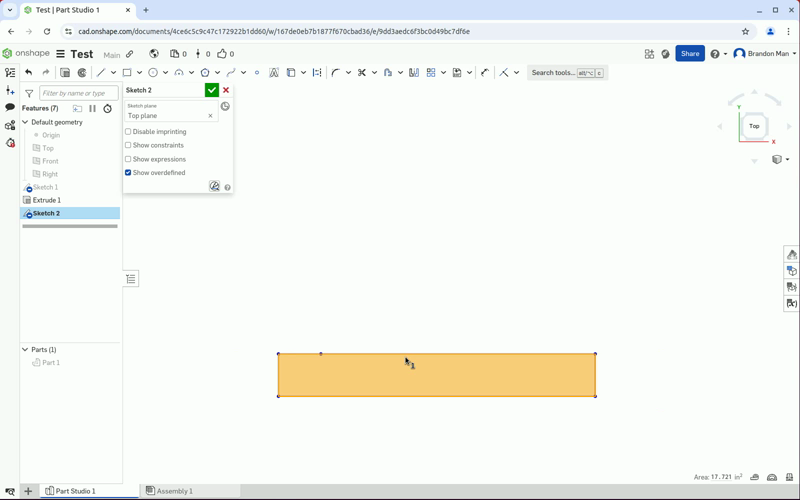
scroll(-6)
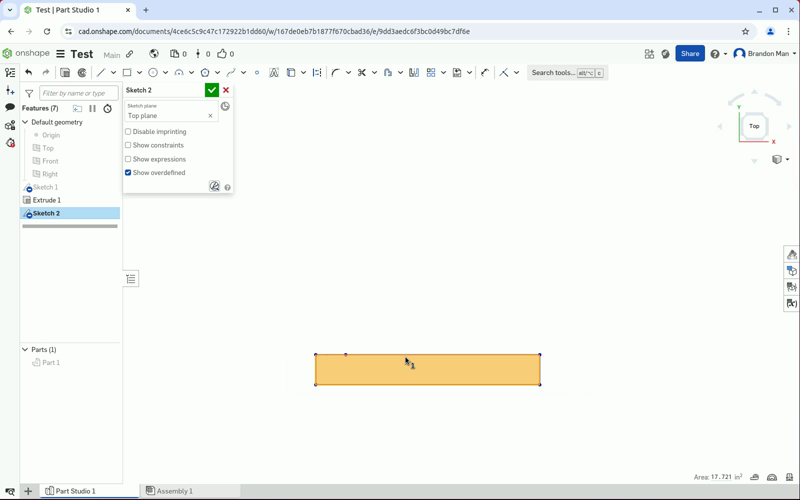
scroll(-6)
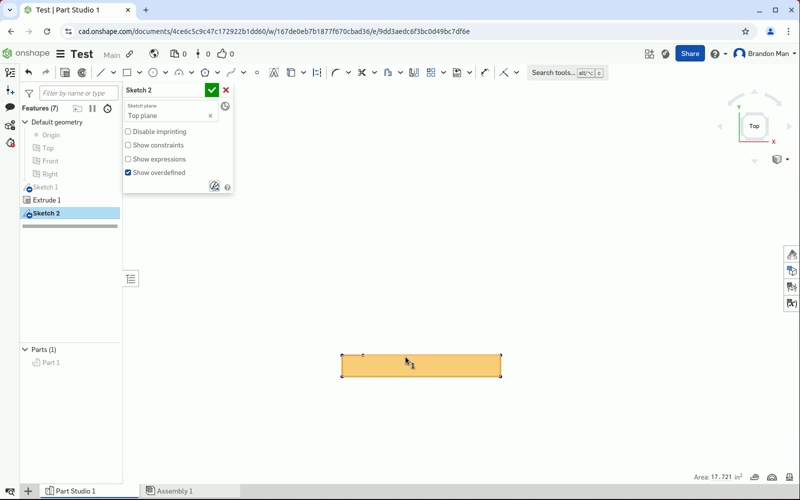
scroll(-6)
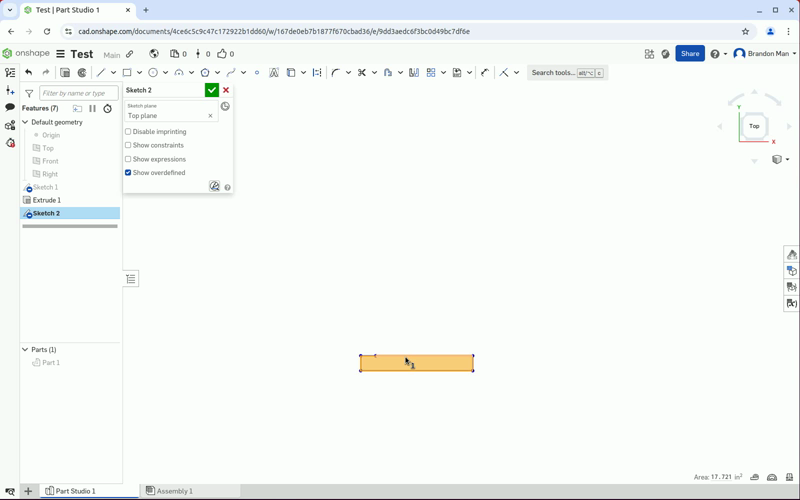
scroll(-6)
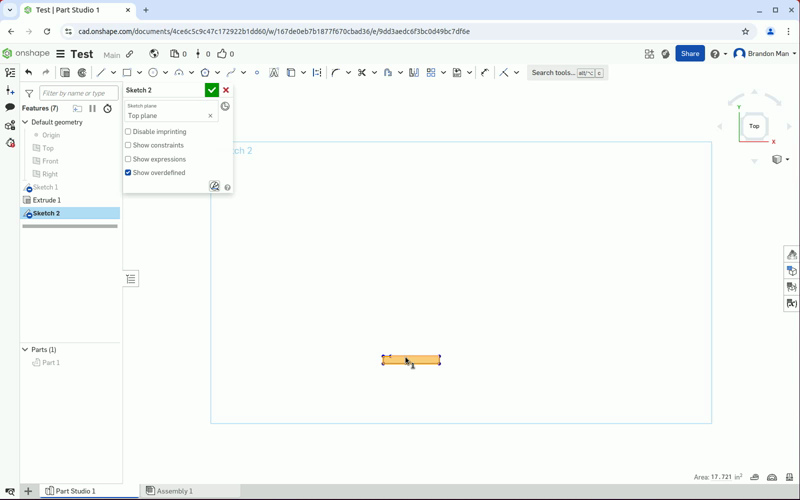
mouse_move(73, 352)
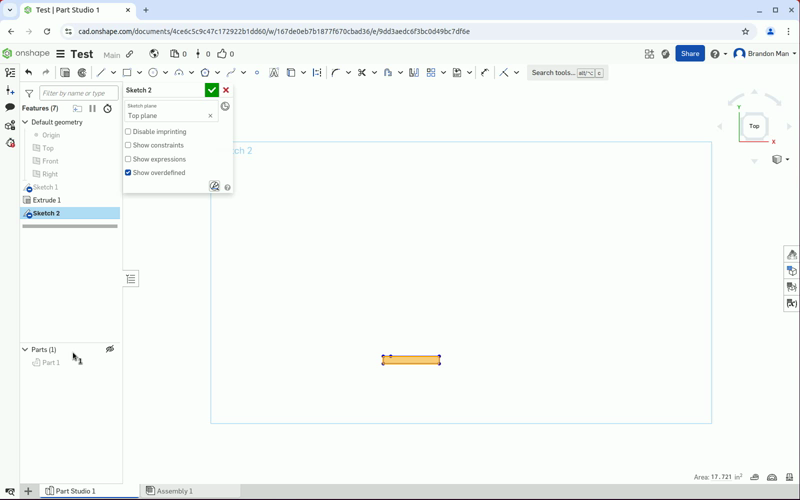
key(shift+y)
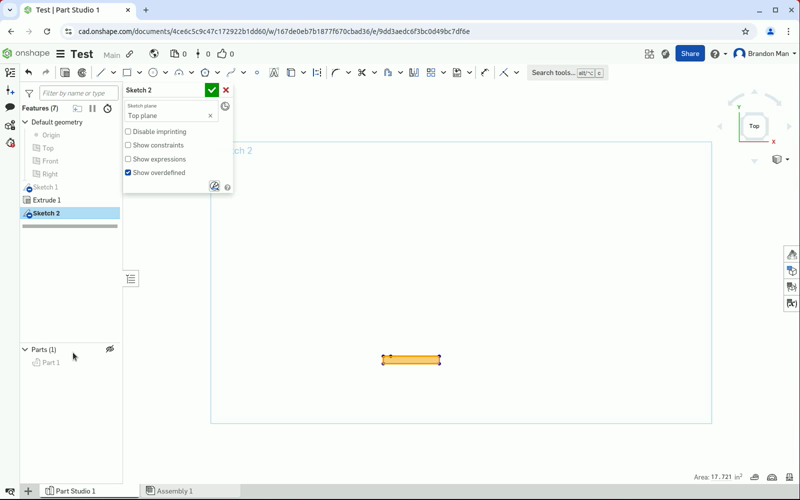
key(shift+e)
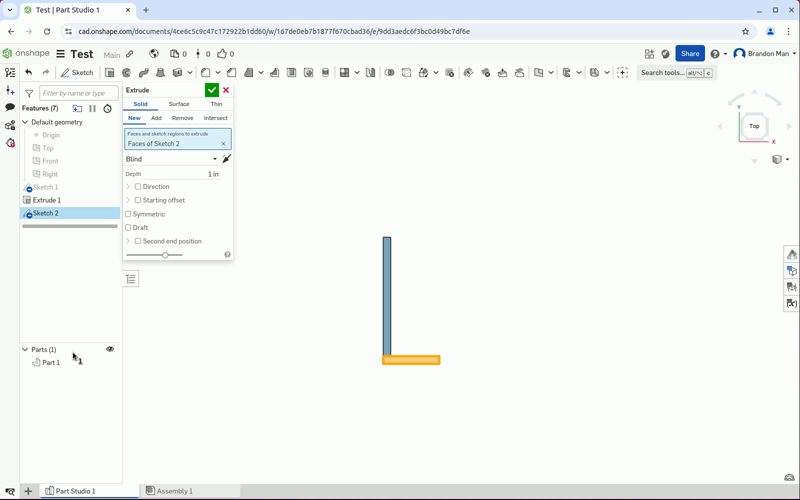
mouse_move(143, 106)
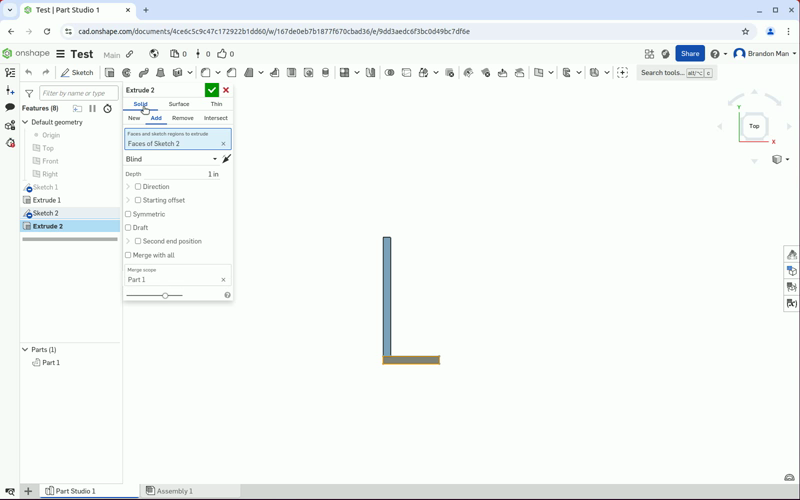
click(143, 106)
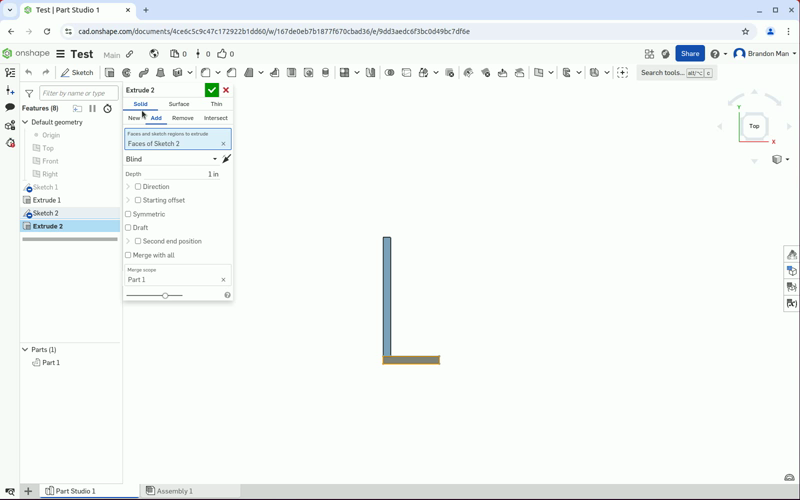
mouse_move(137, 120)
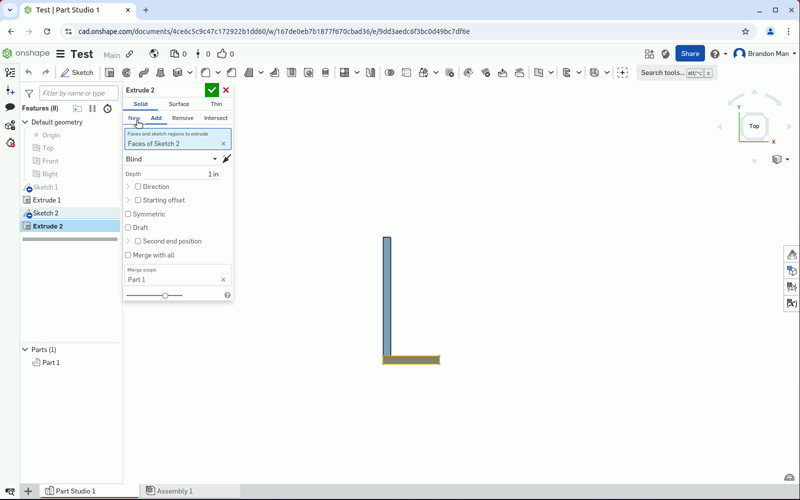
click(137, 120)
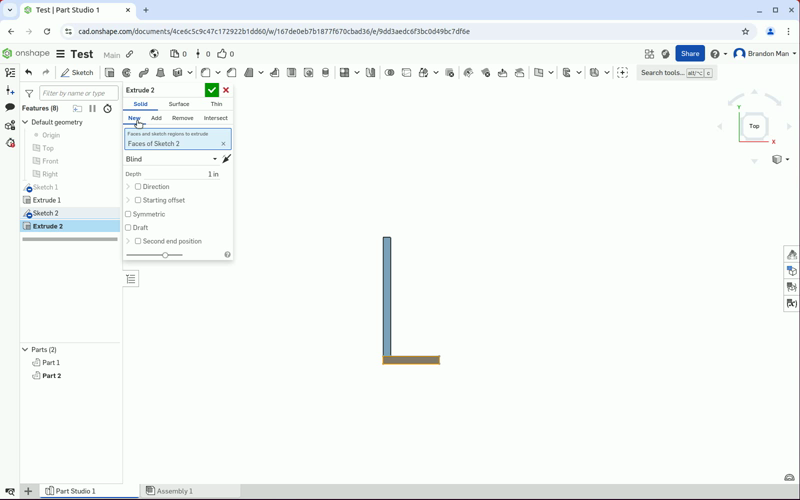
key(tab, 4)
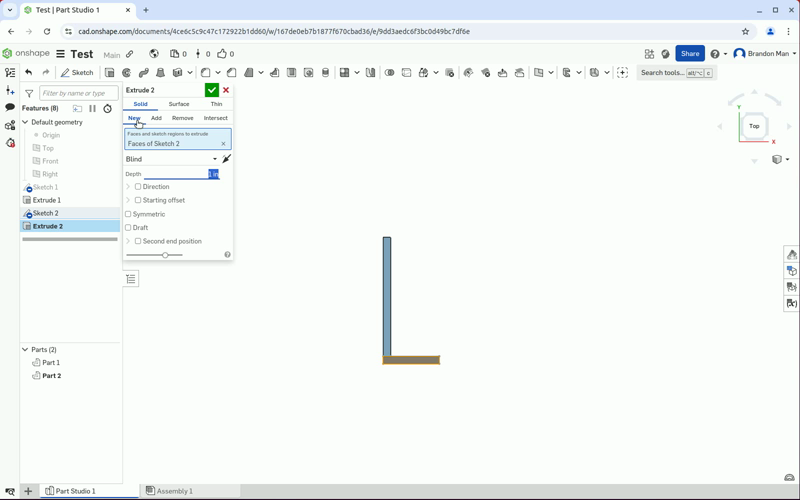
text(15.887)
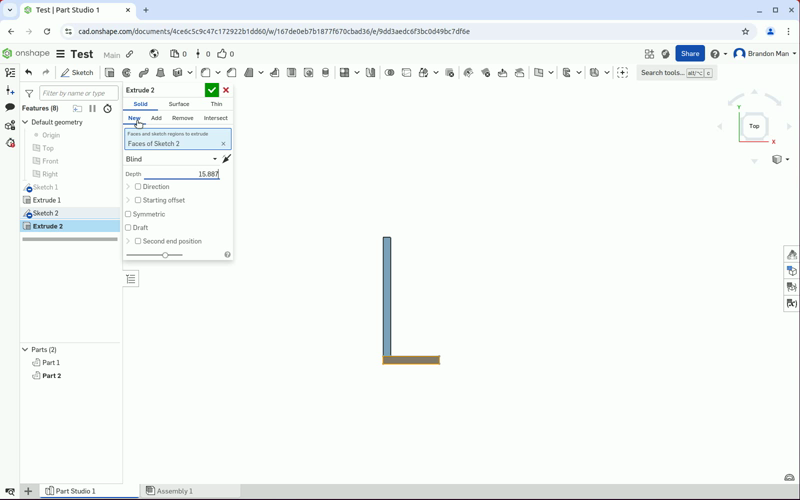
key(enter)
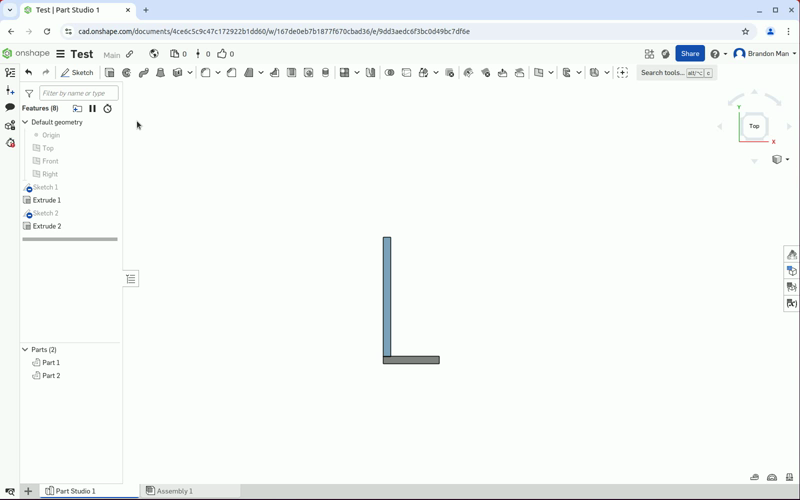
key(shift+h)
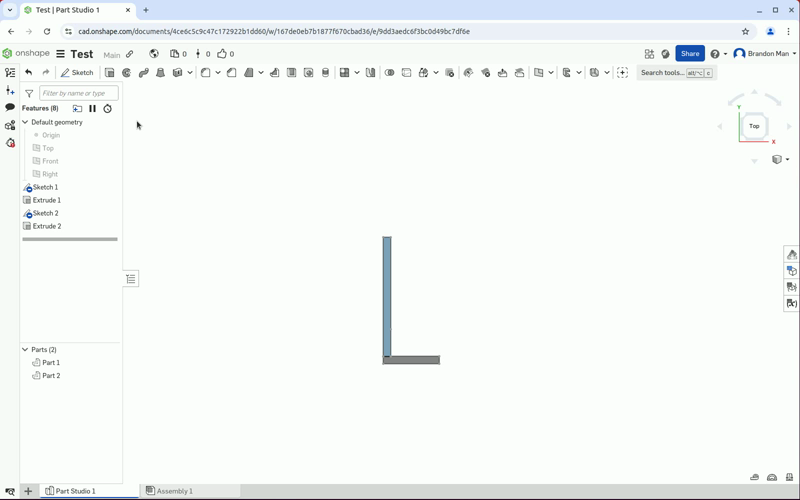
key(shift+h)
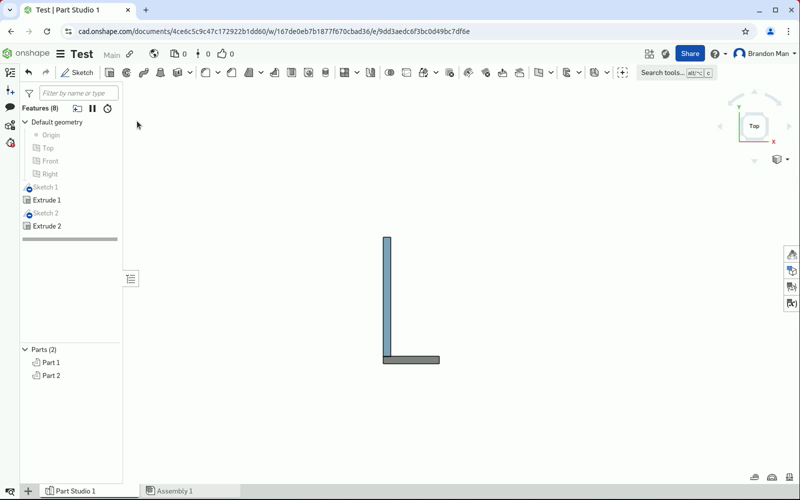
mouse_move(73, 189)
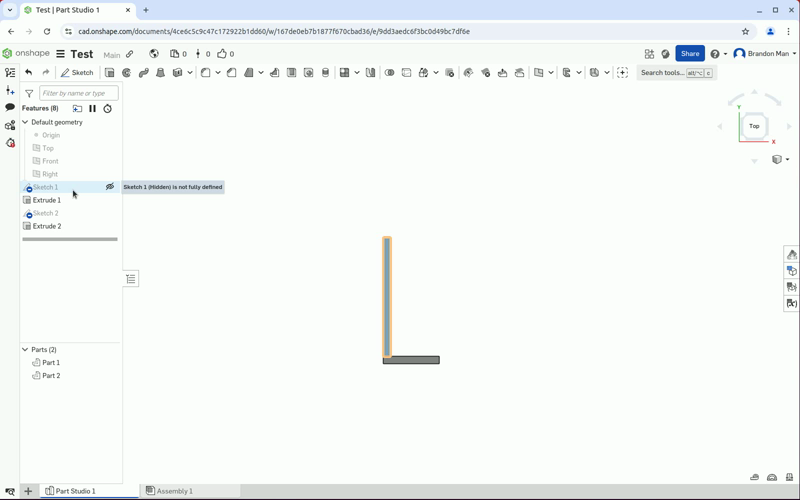
click(73, 189)
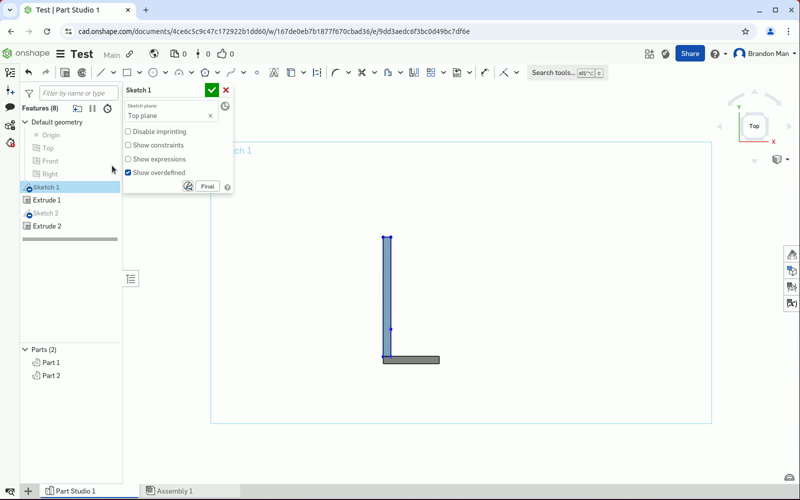
mouse_move(229, 92)
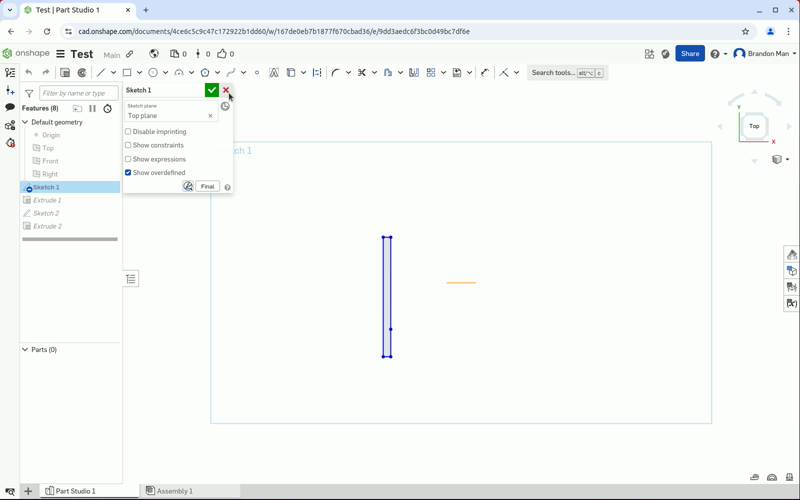
click(229, 92)
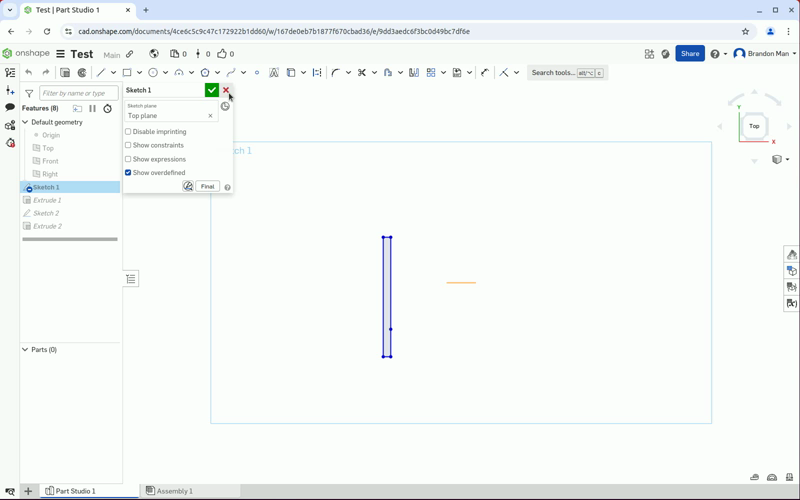
key(shift+s)
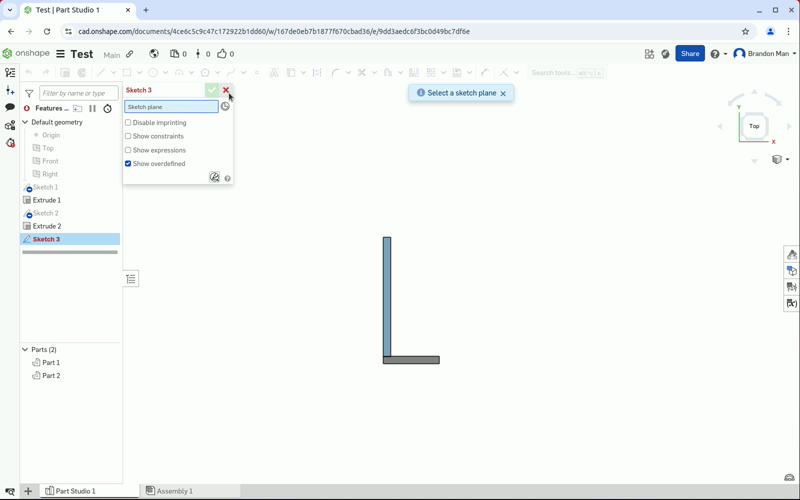
mouse_move(73, 150)
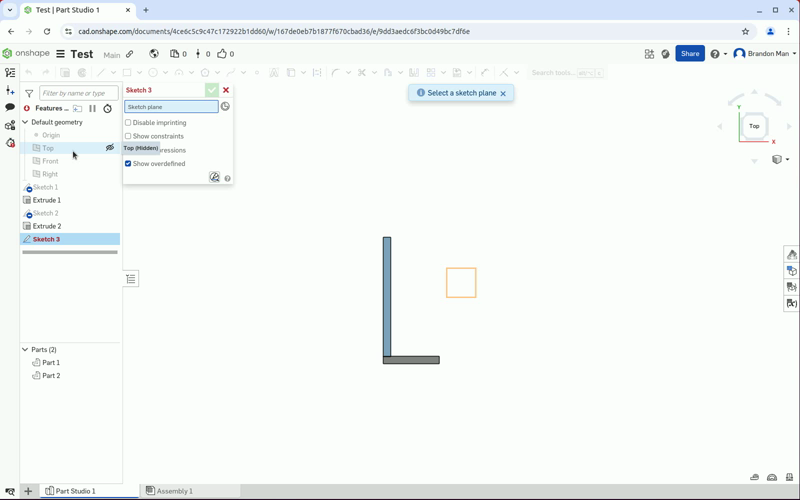
click(73, 150)
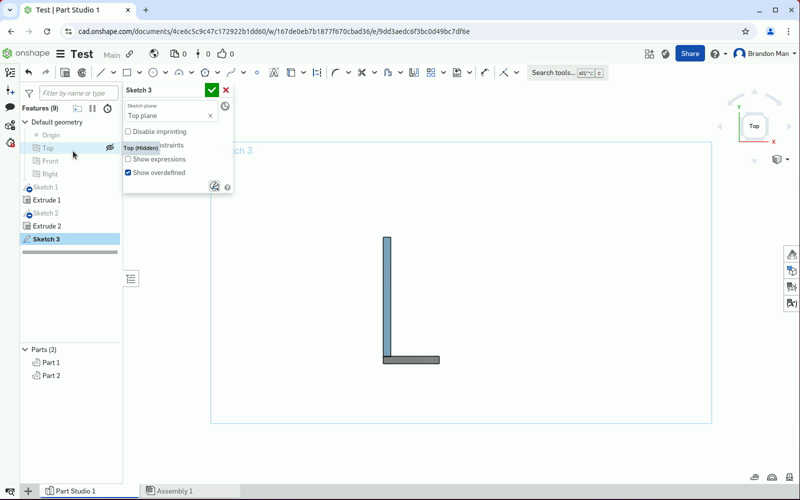
mouse_move(73, 352)
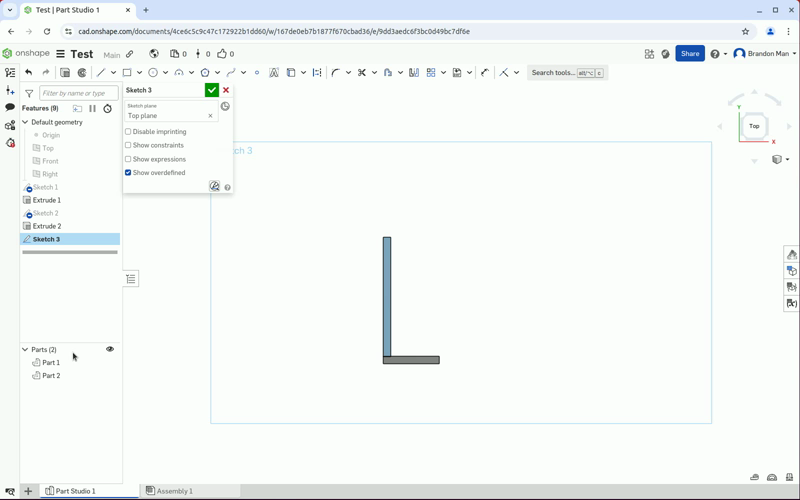
key(y)
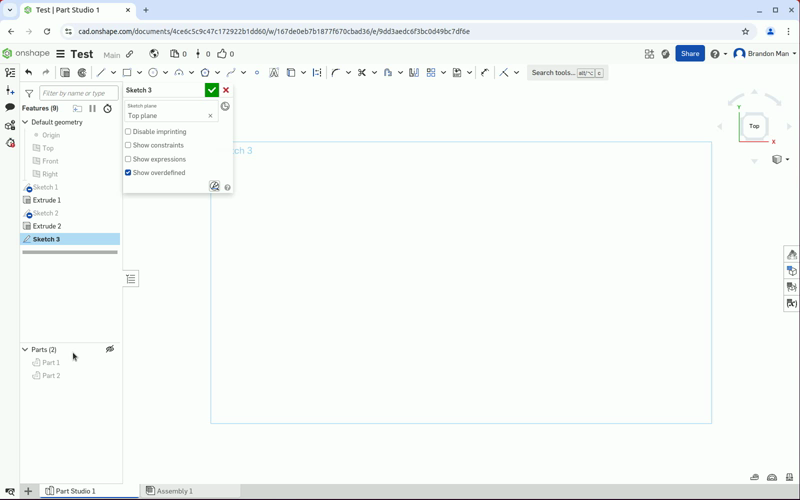
key(l)
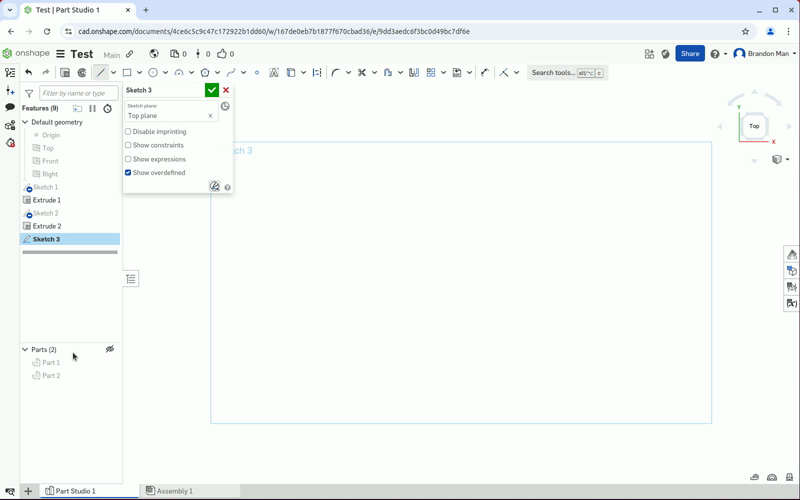
key_down(shift)
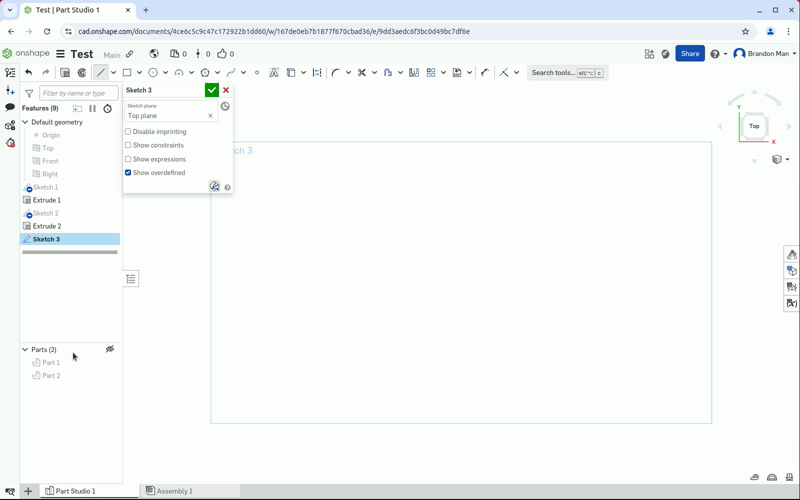
mouse_move(439, 363)
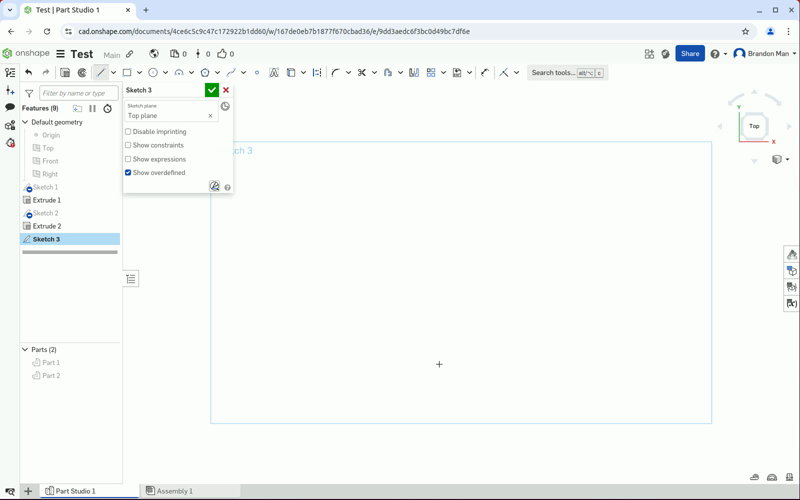
click(439, 363)
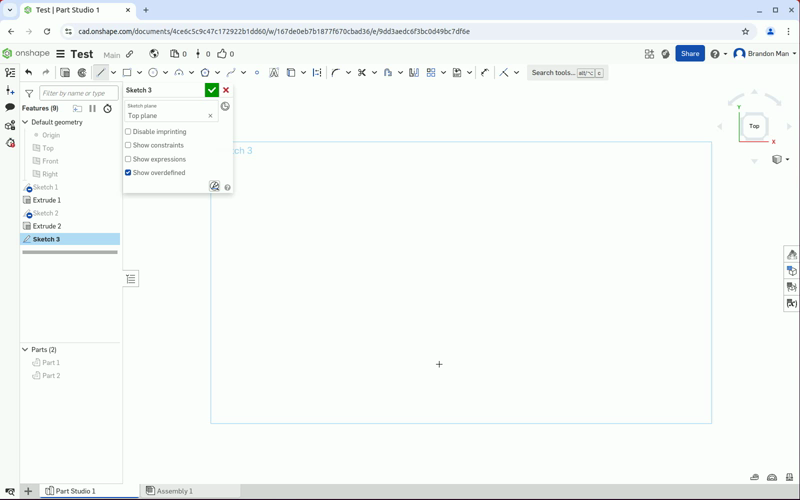
key_up(shift)
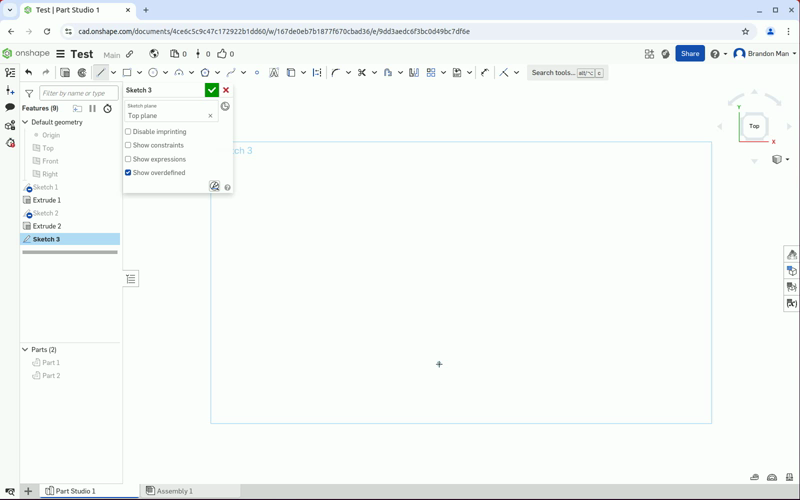
key_down(shift)
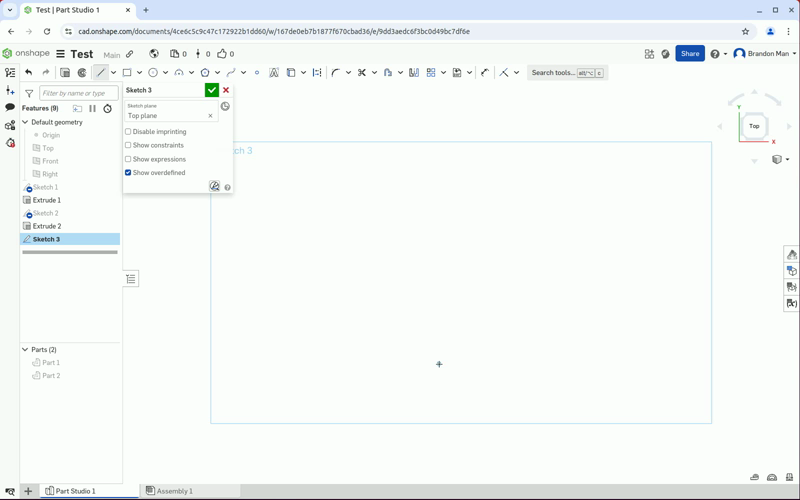
mouse_move(469, 363)
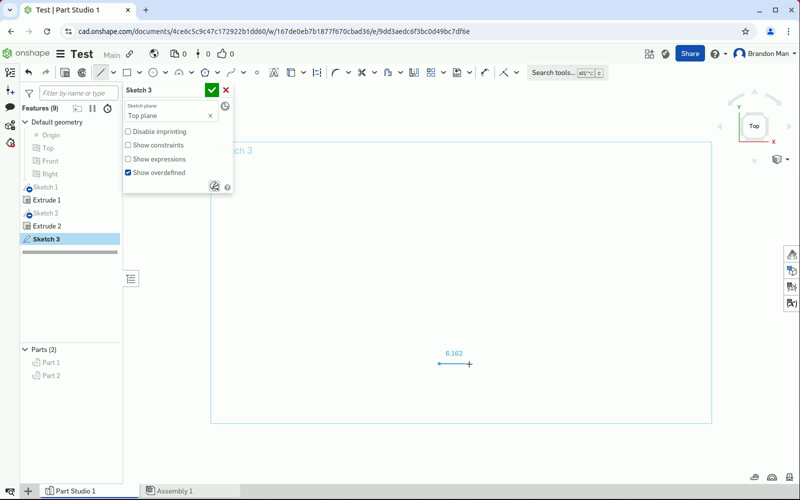
mouse_move(447, 363)
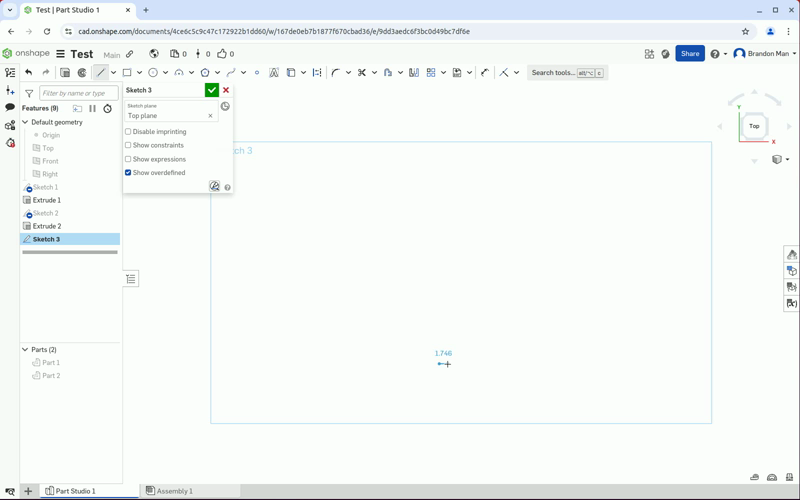
click(447, 363)
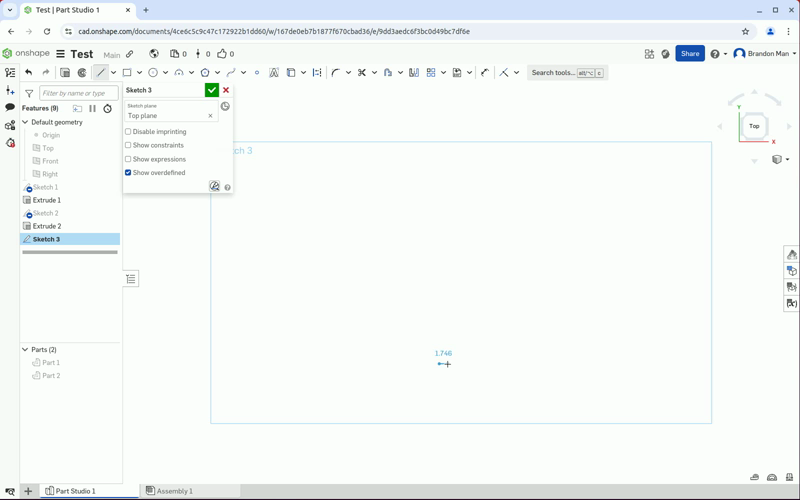
key_up(shift)
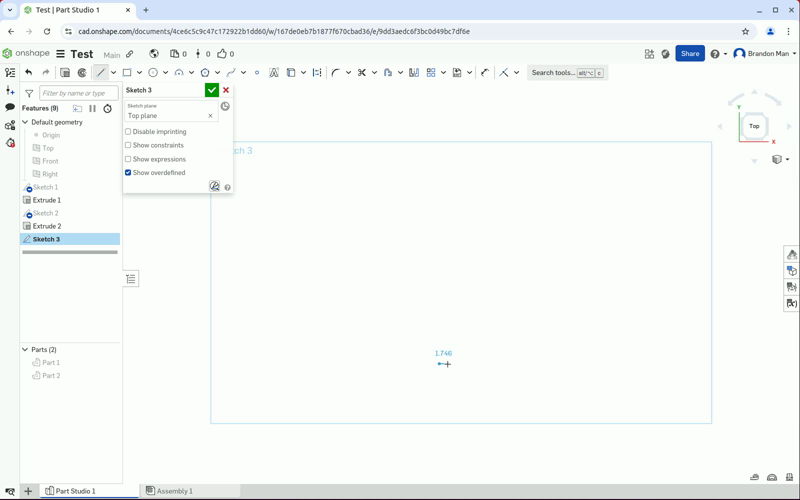
key_down(shift)
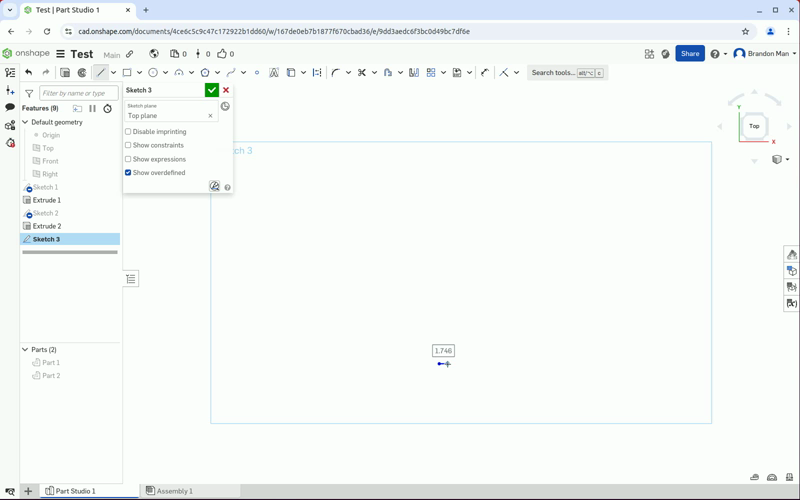
mouse_move(477, 363)
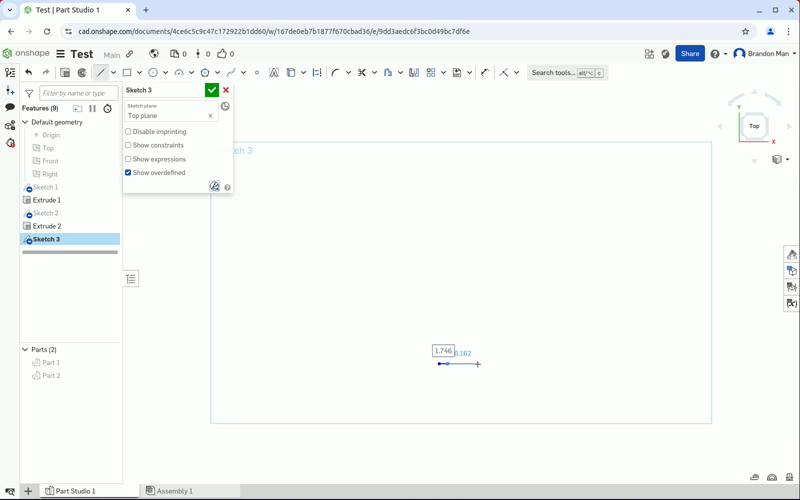
mouse_move(447, 338)
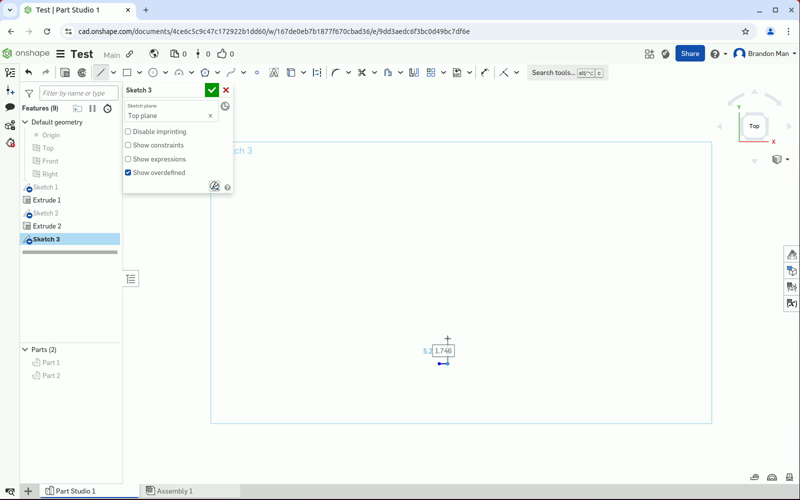
click(447, 338)
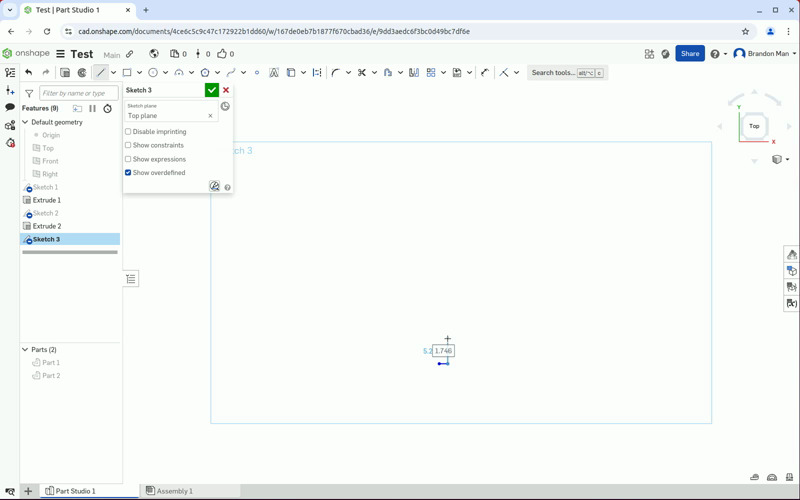
key_up(shift)
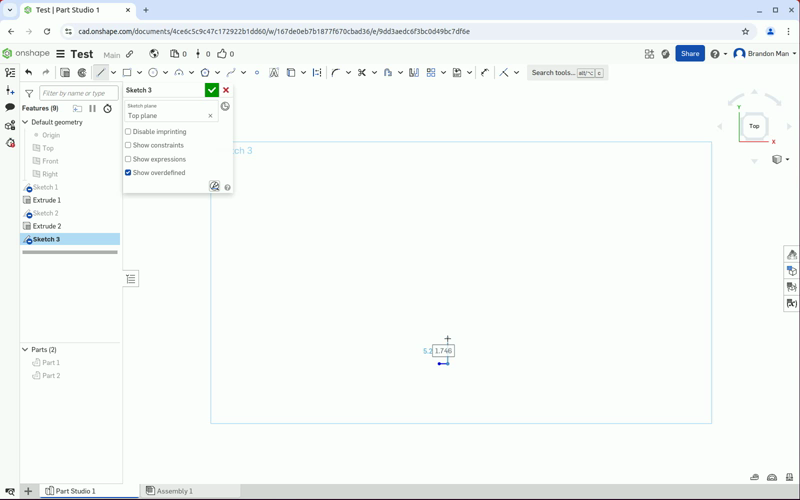
key_down(shift)
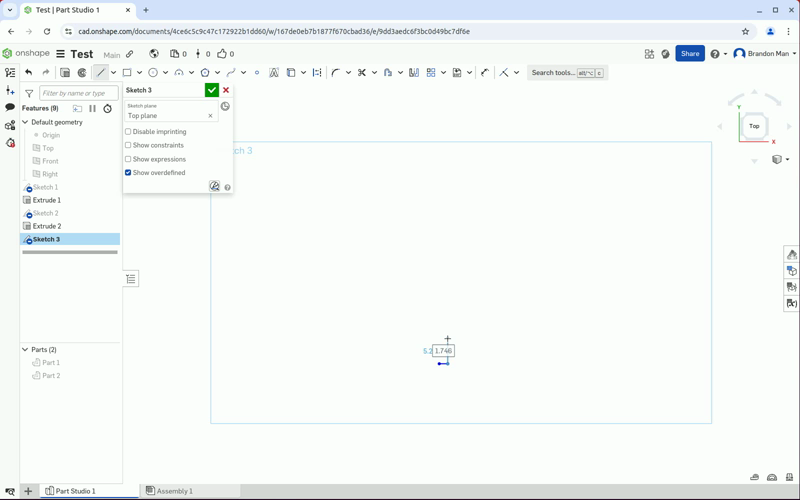
mouse_move(477, 338)
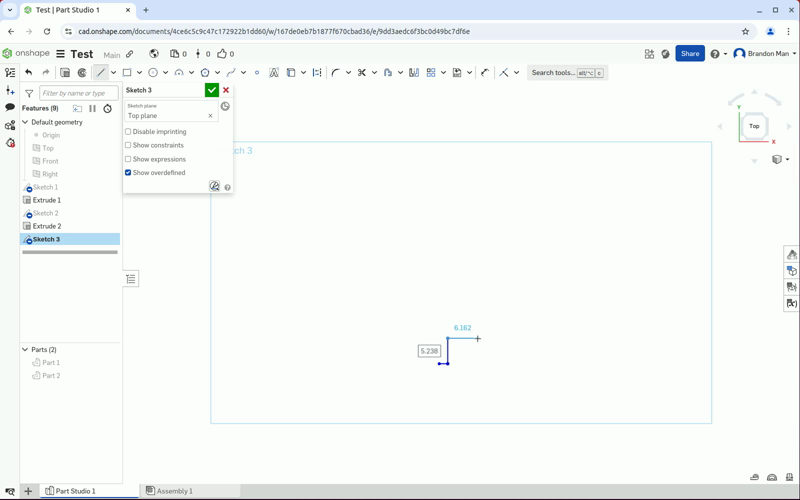
mouse_move(447, 327)
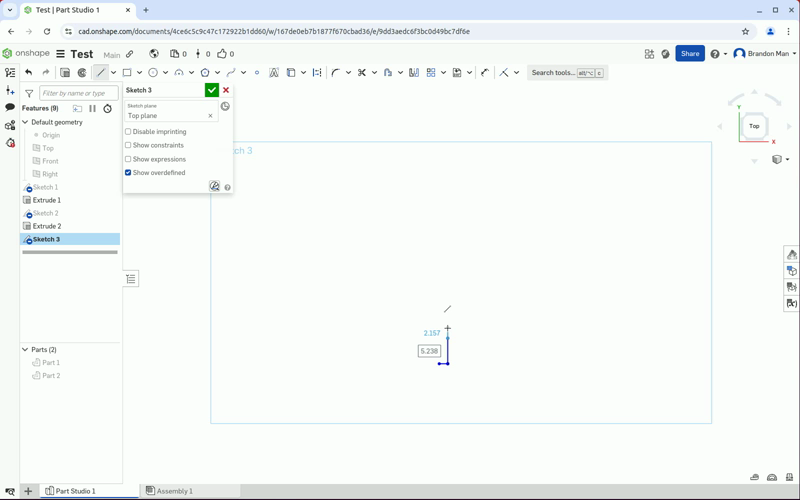
click(447, 327)
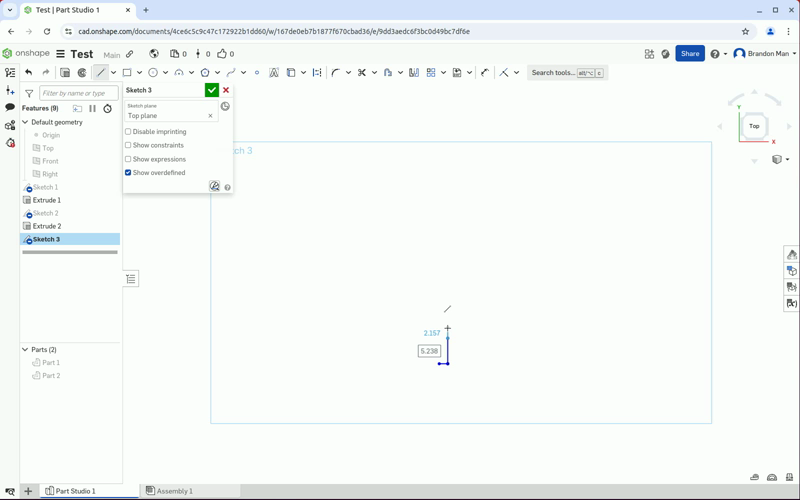
key_up(shift)
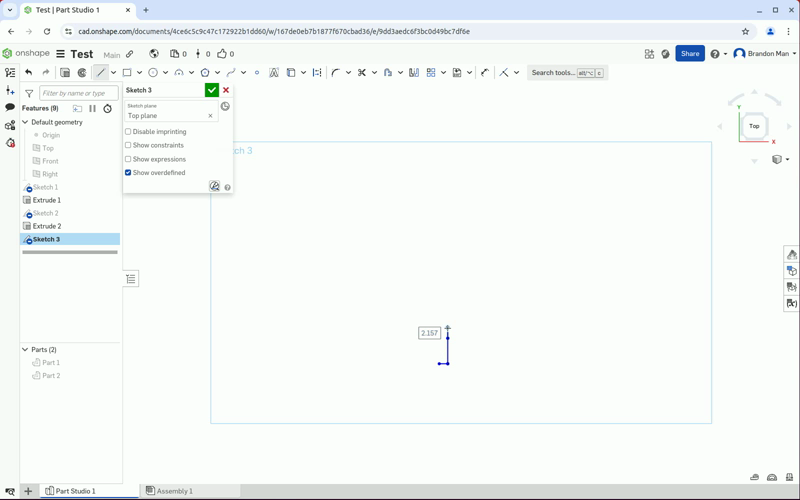
key_down(shift)
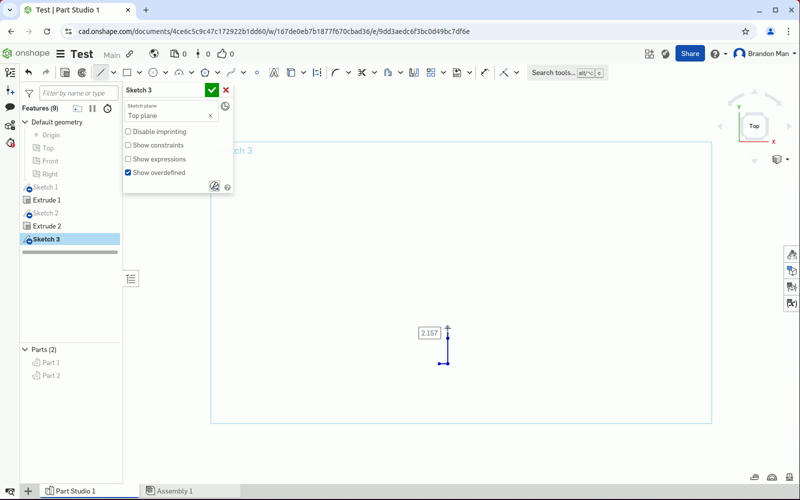
mouse_move(477, 327)
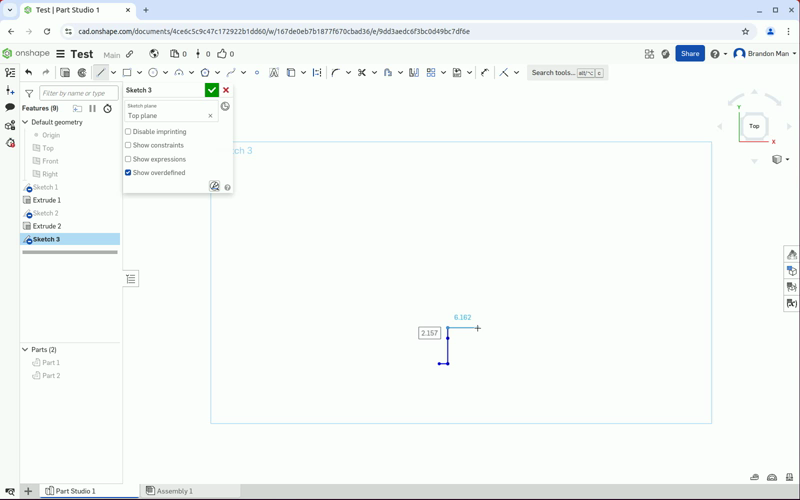
mouse_move(439, 327)
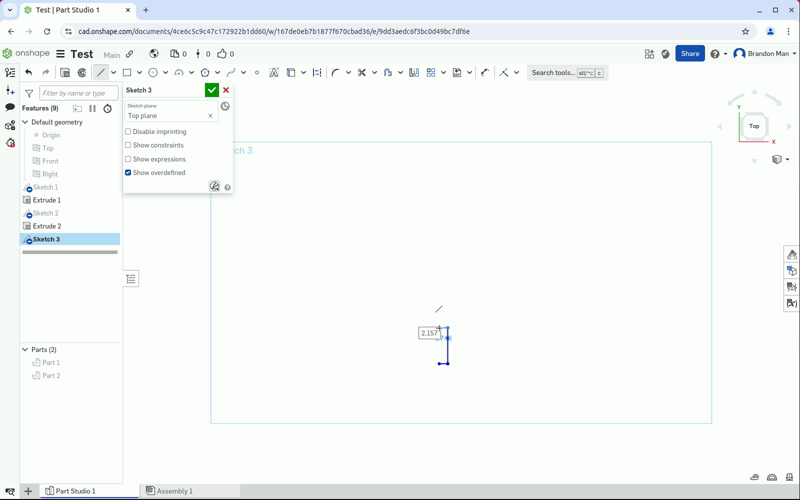
click(439, 327)
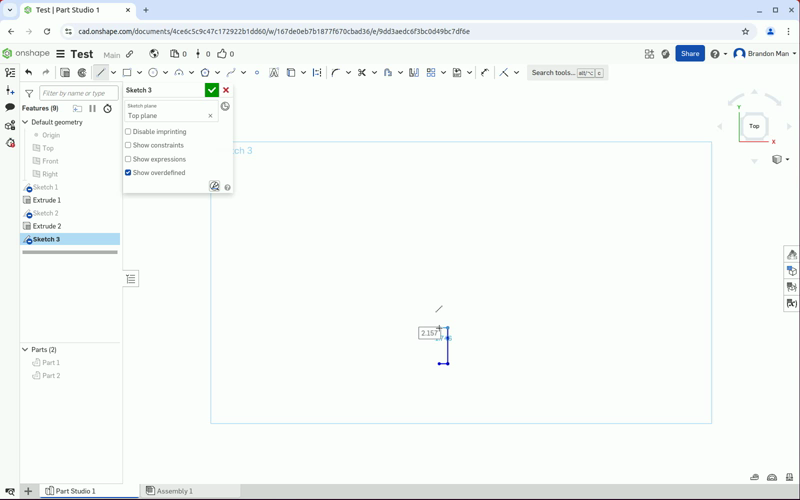
key_up(shift)
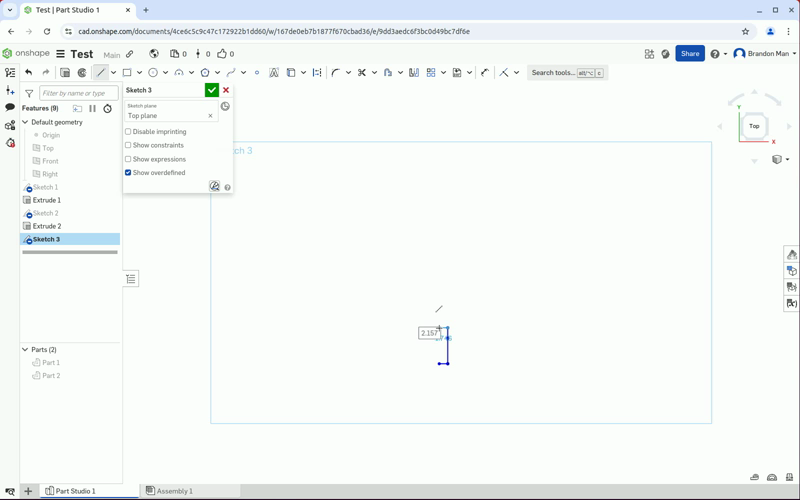
key_down(shift)
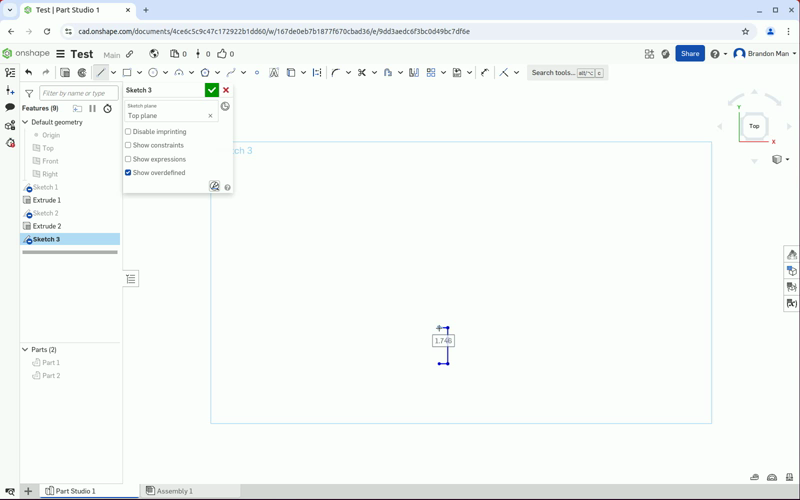
mouse_move(469, 327)
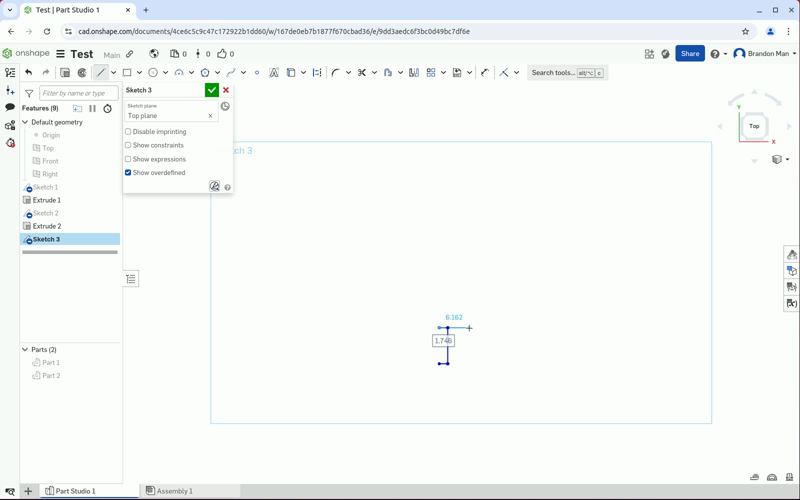
mouse_move(439, 355)
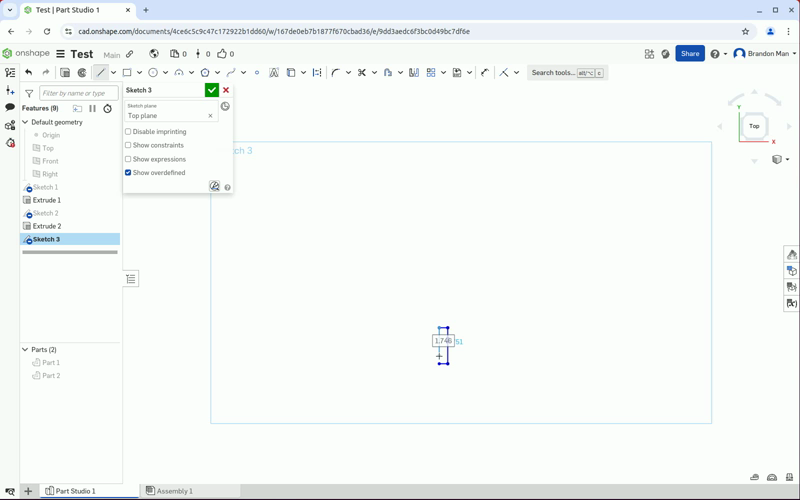
click(439, 355)
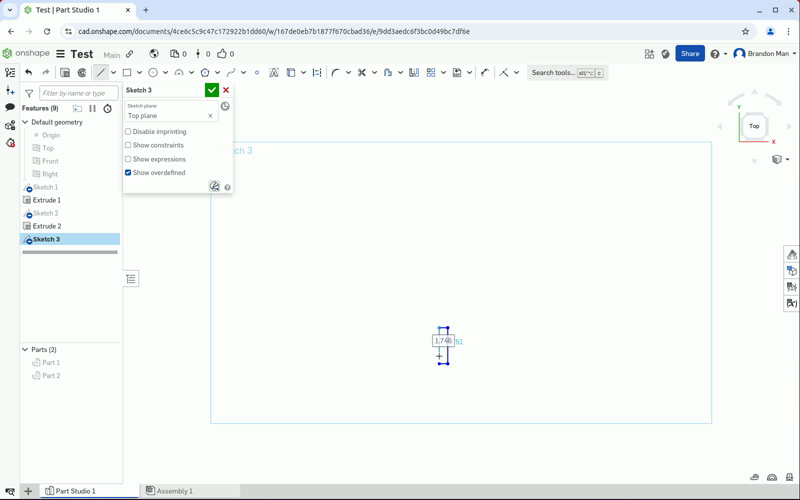
key_up(shift)
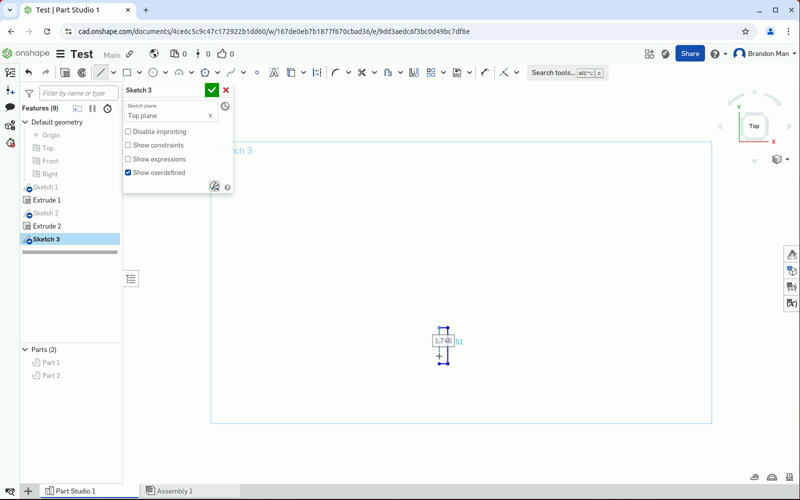
mouse_move(469, 355)
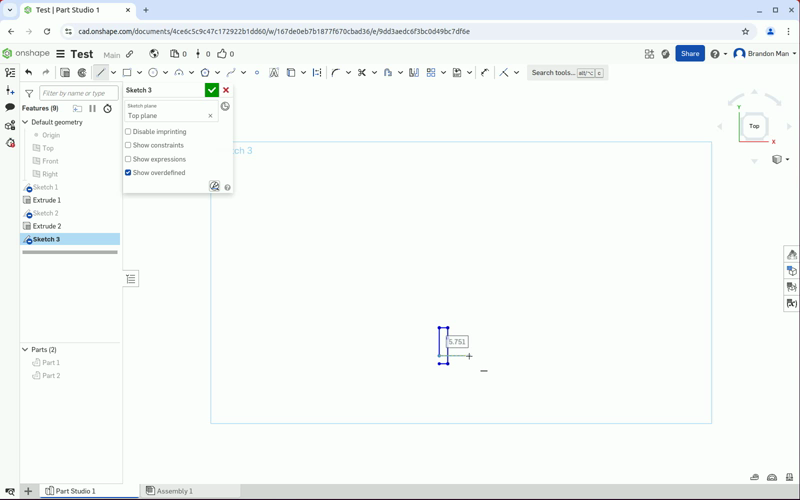
key_down(shift)
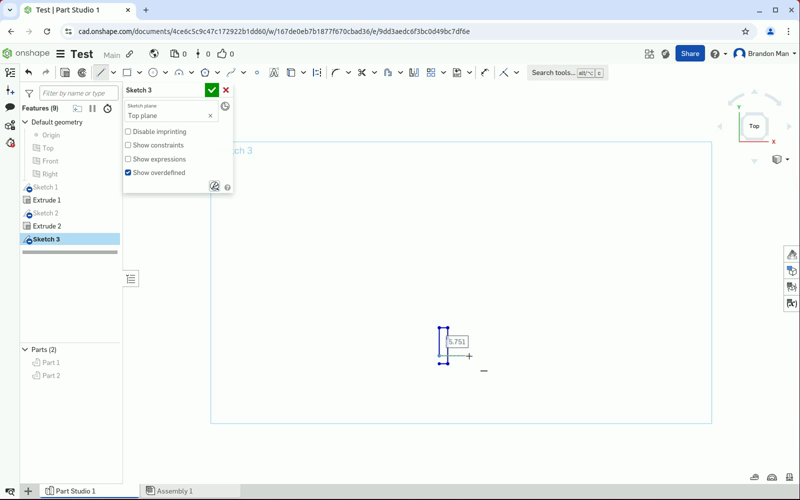
mouse_move(439, 363)
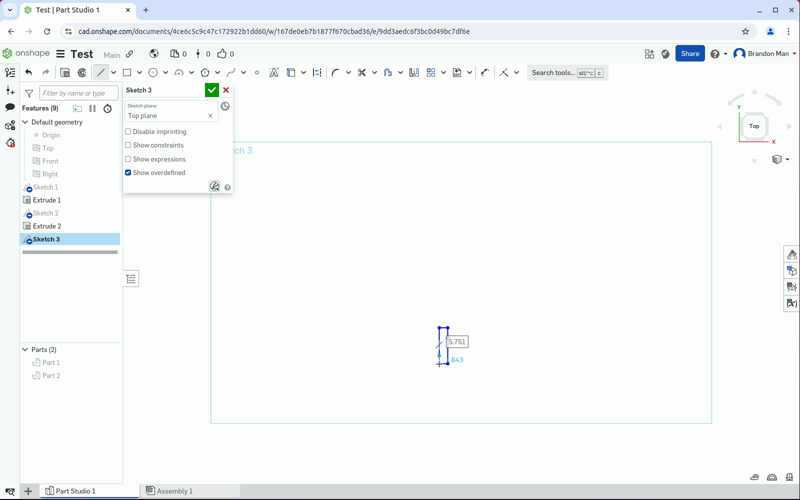
key_up(shift)
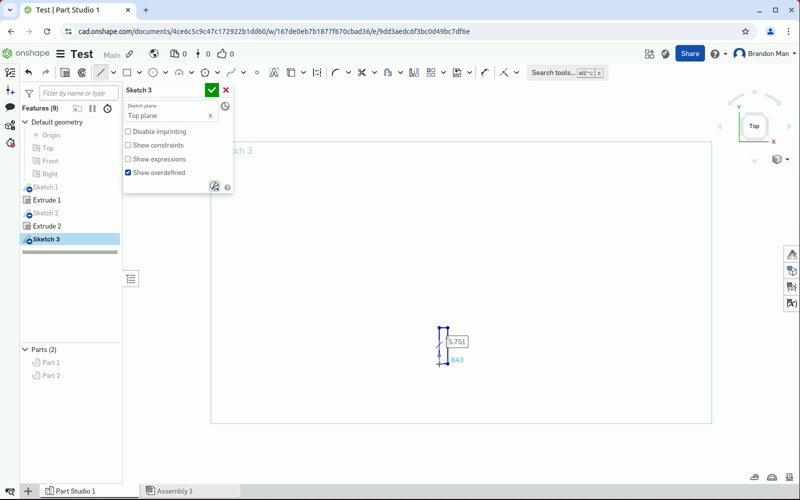
click(439, 363)
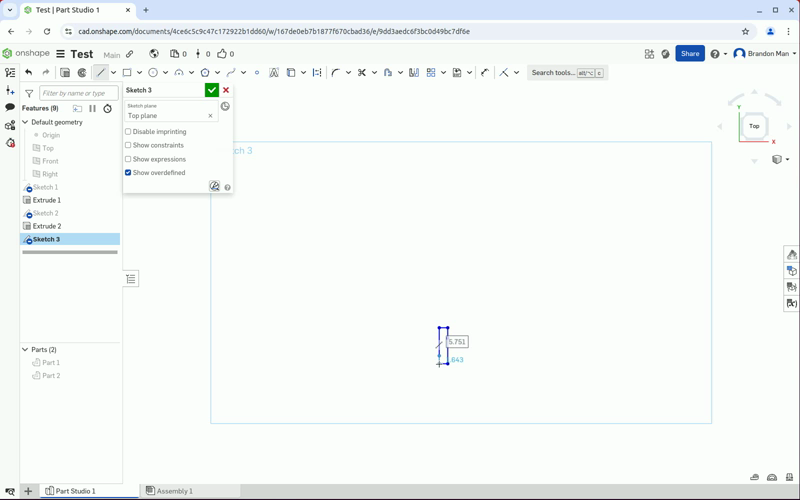
key(esc)
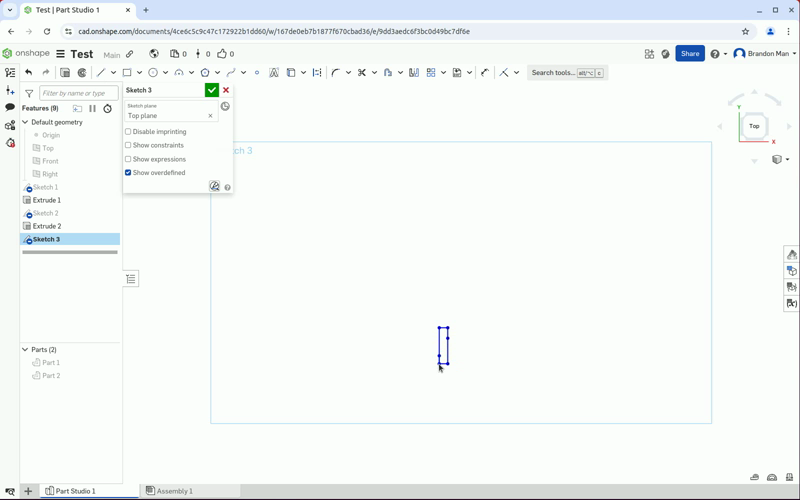
mouse_move(441, 339)
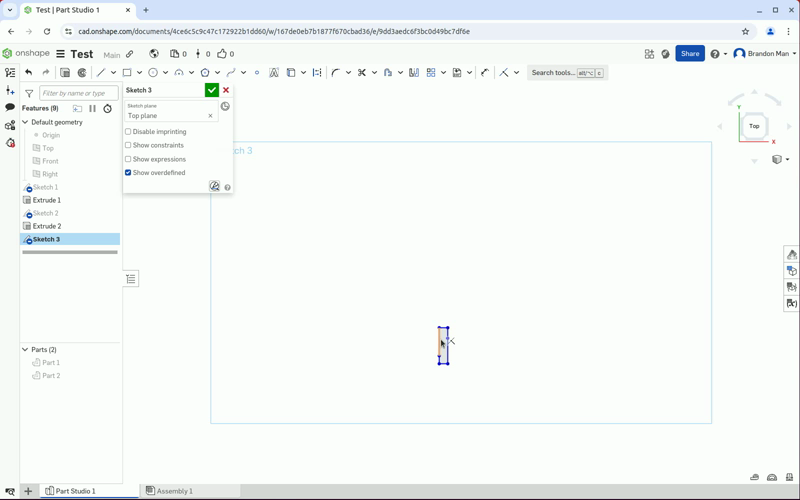
scroll(6)
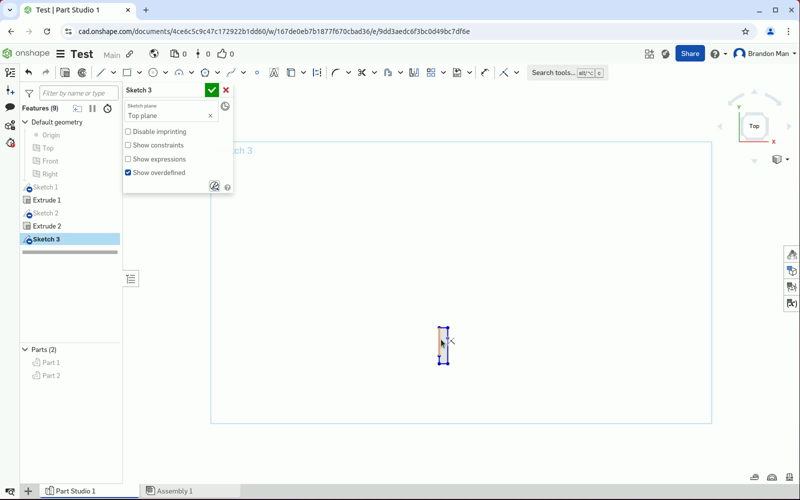
scroll(6)
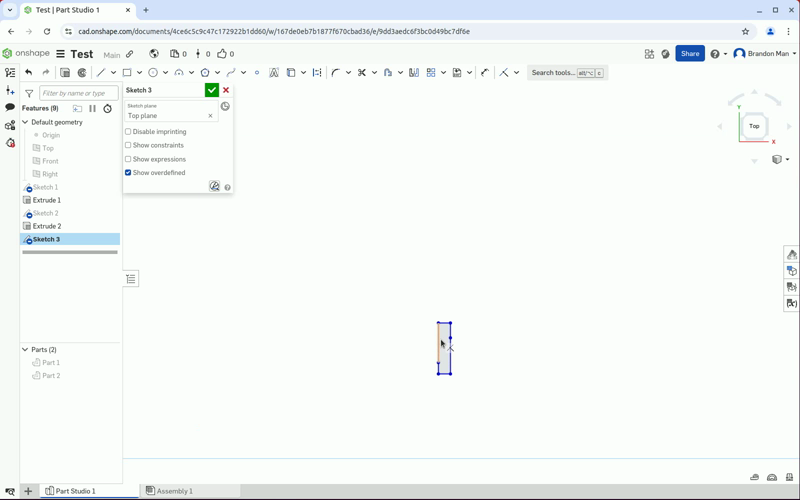
scroll(6)
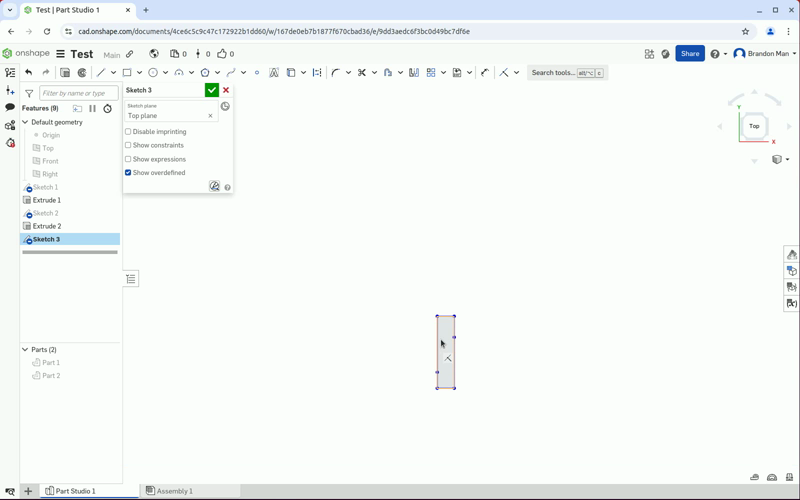
scroll(6)
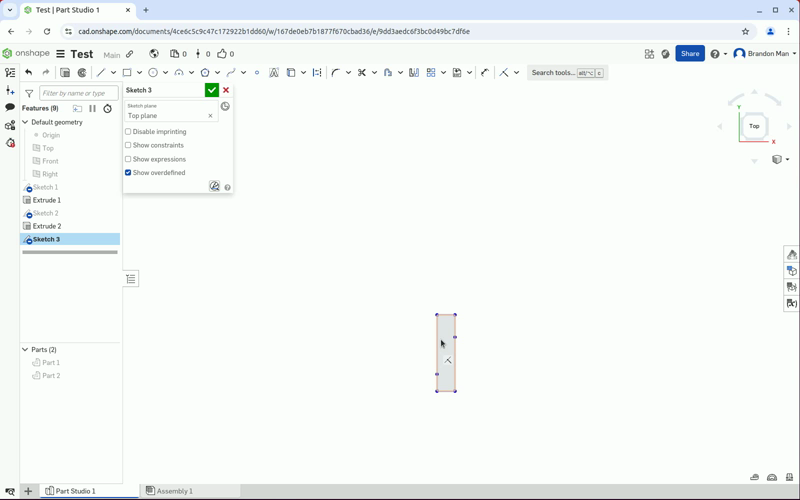
scroll(6)
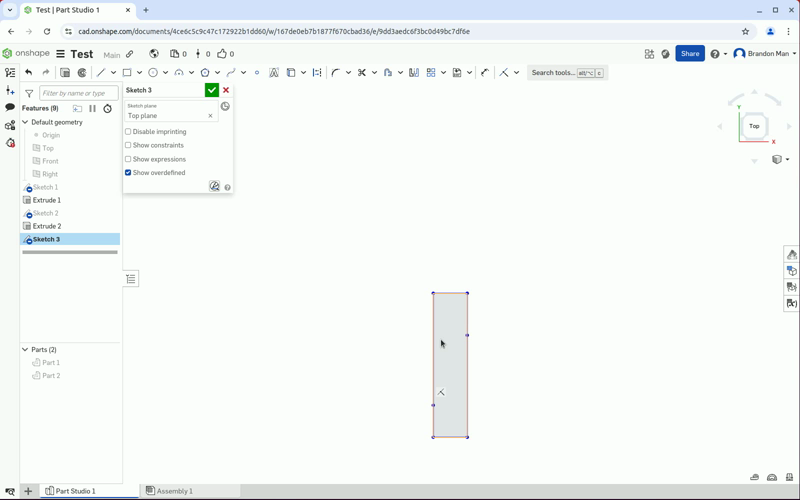
scroll(6)
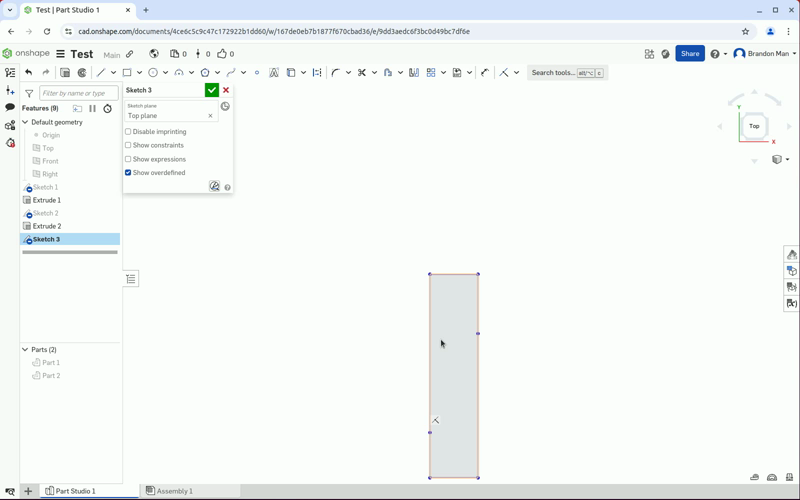
scroll(6)
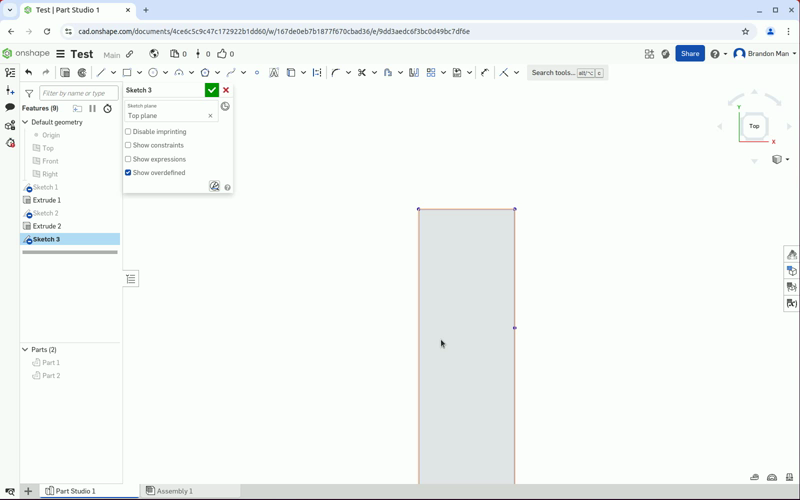
click(441, 339)
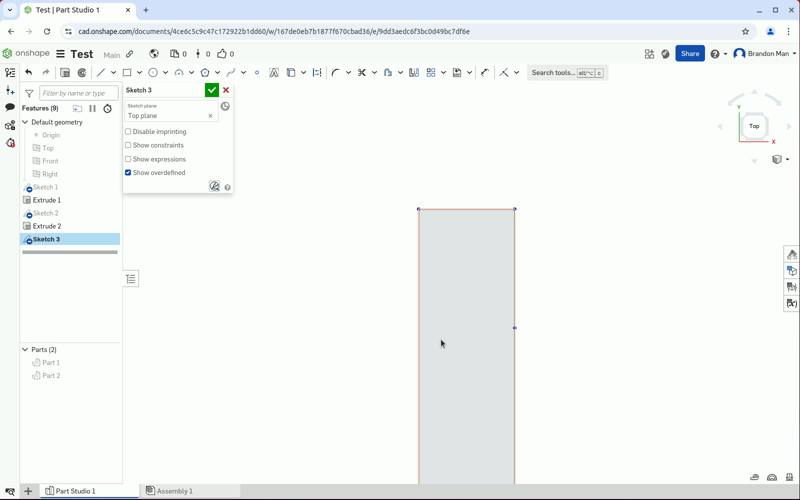
scroll(-6)
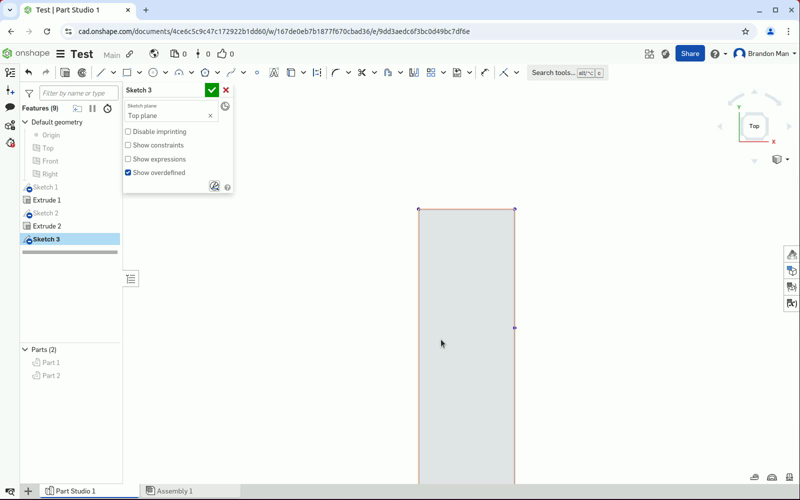
scroll(-6)
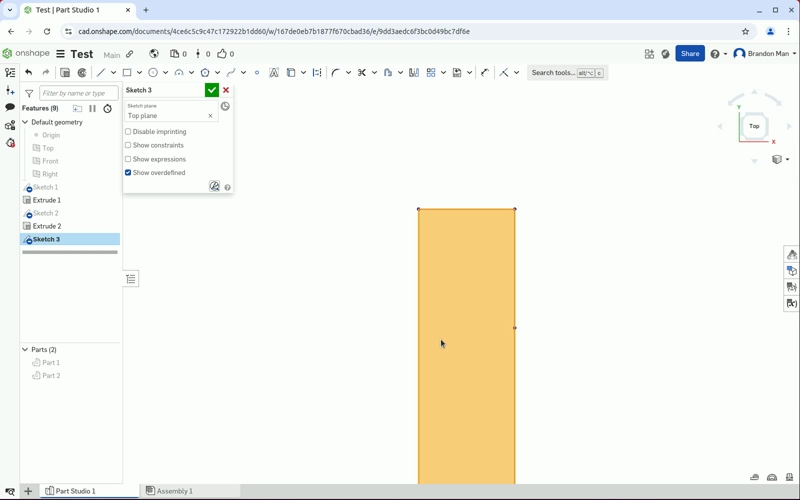
scroll(-6)
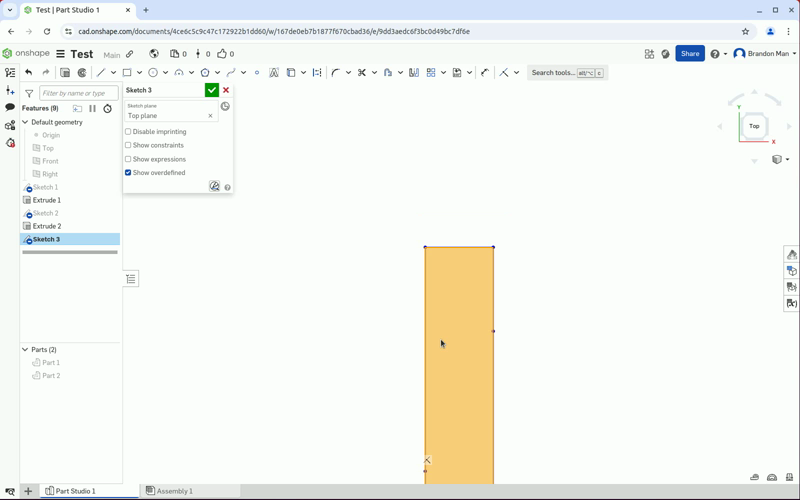
scroll(-6)
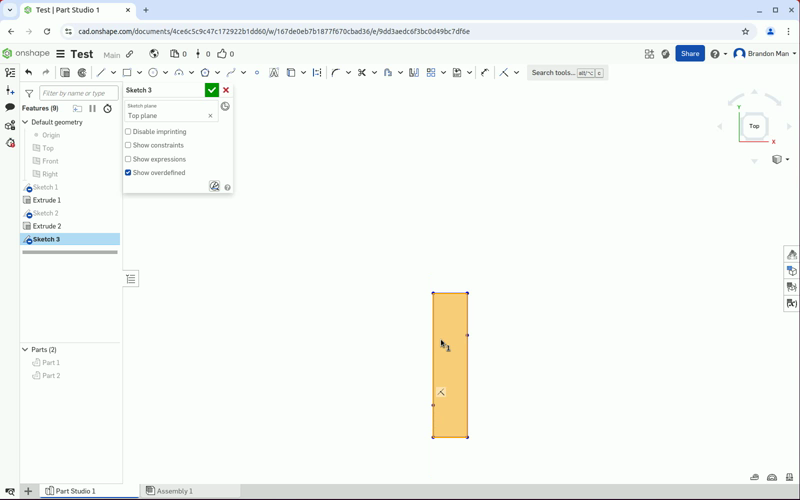
scroll(-6)
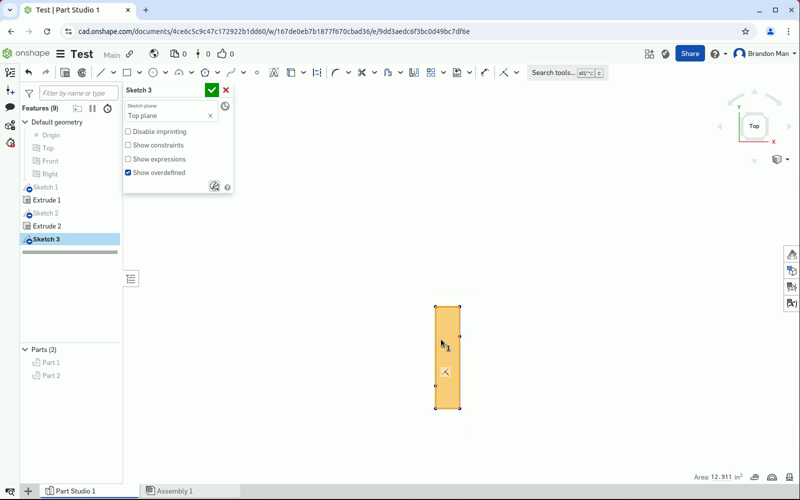
scroll(-6)
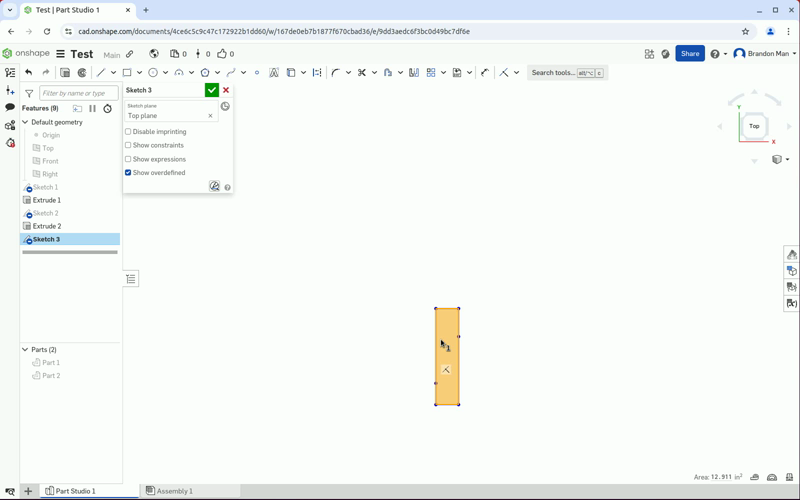
scroll(-6)
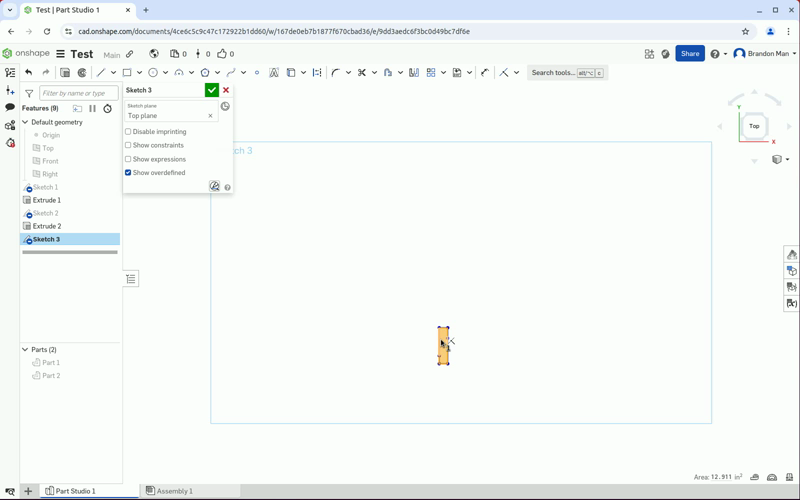
mouse_move(73, 352)
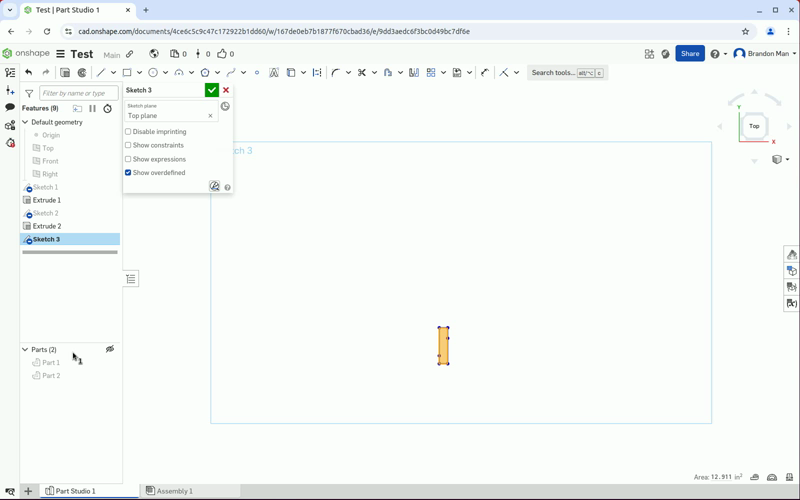
key(shift+y)
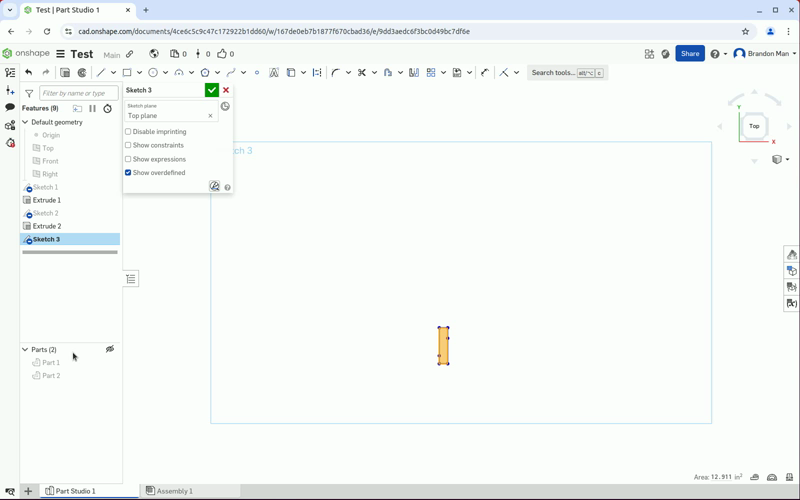
key(shift+e)
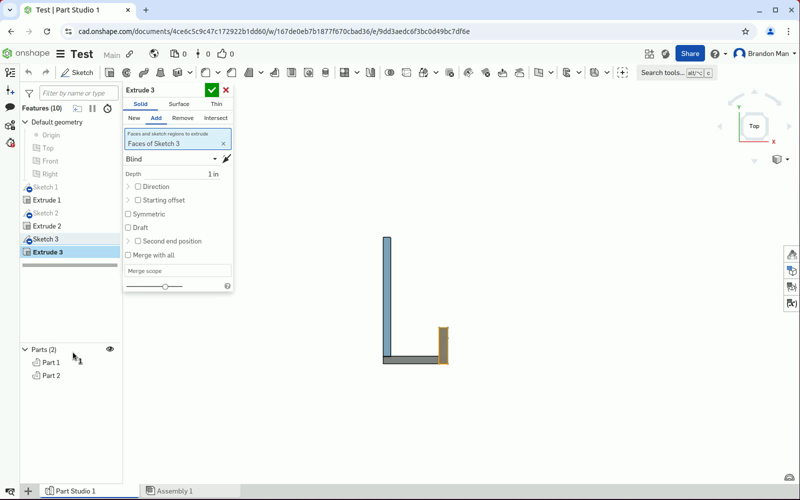
mouse_move(143, 106)
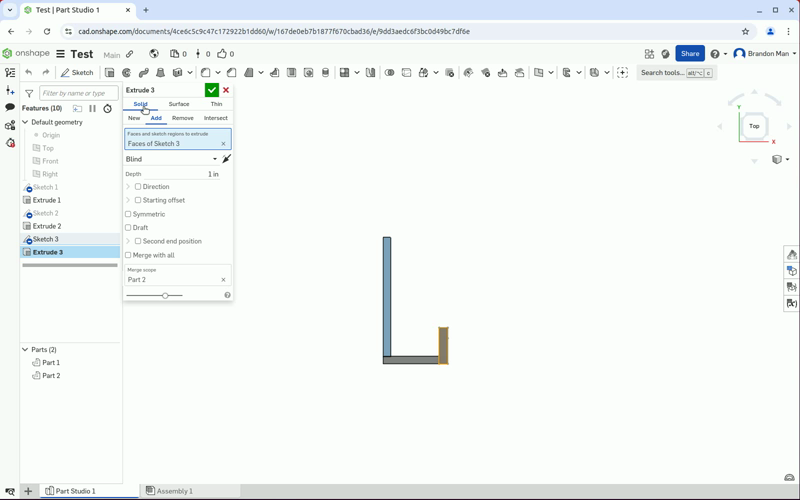
click(143, 106)
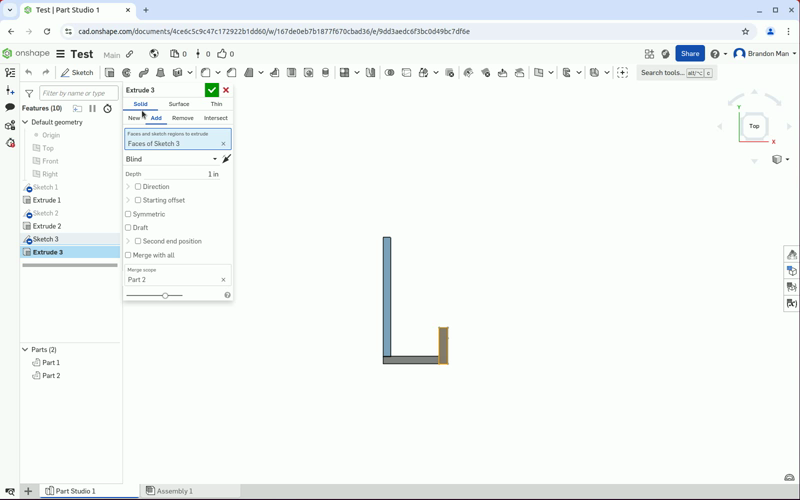
mouse_move(137, 120)
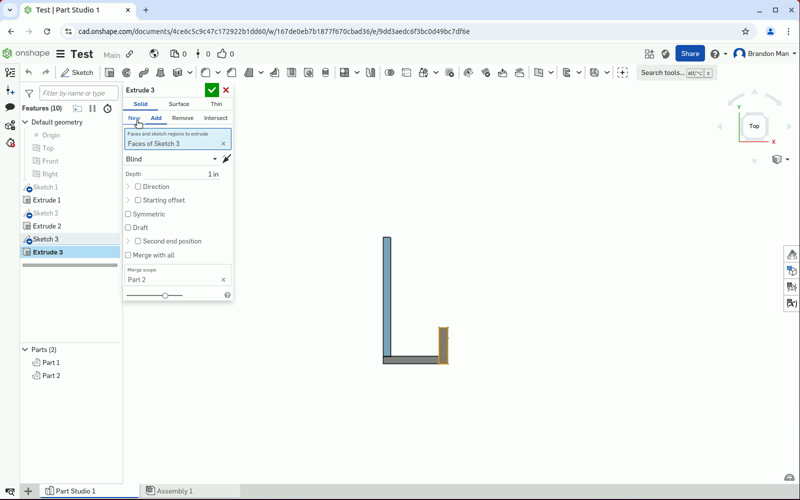
click(137, 120)
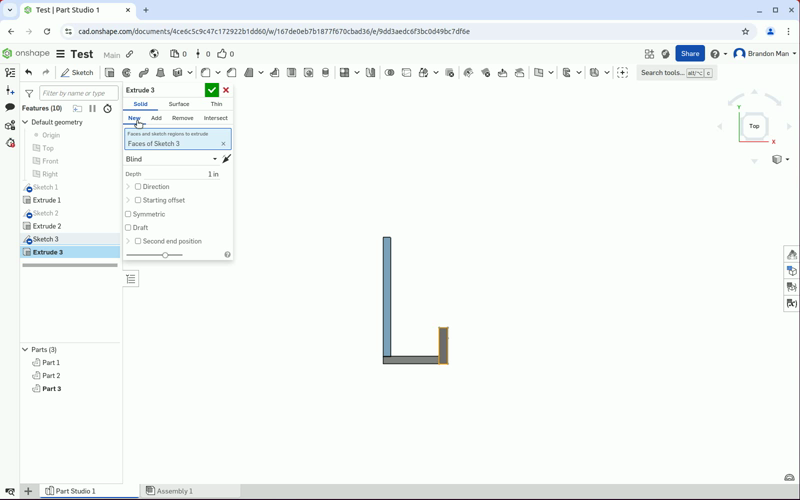
key(tab, 4)
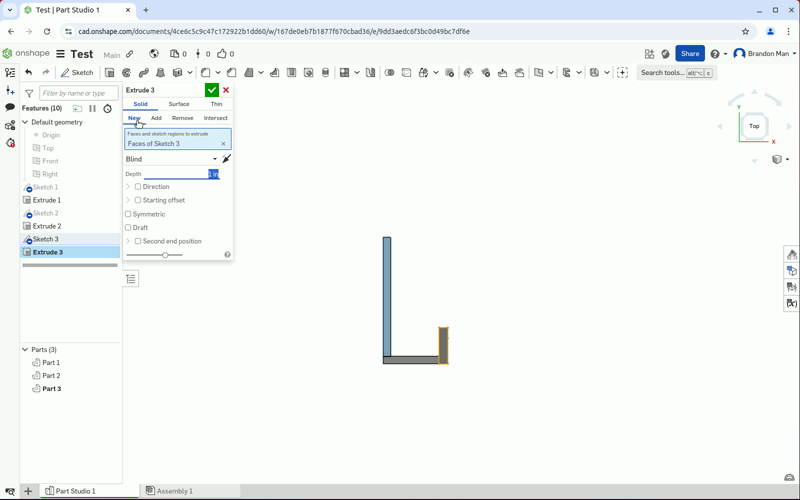
text(15.887)
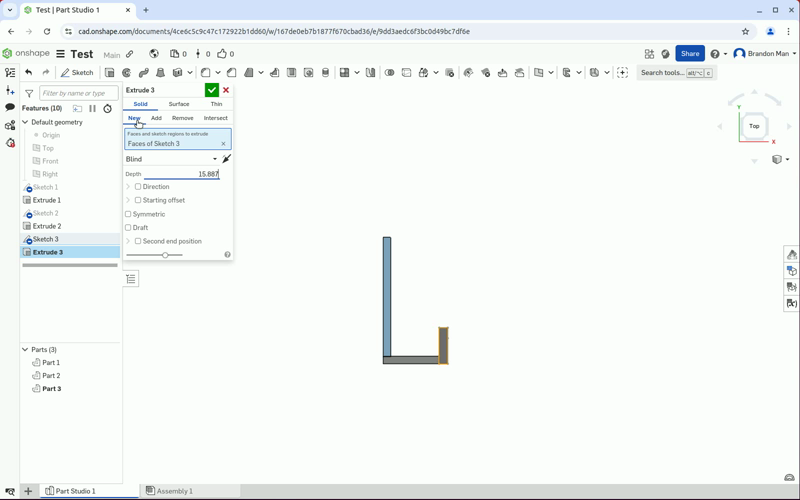
key(enter)
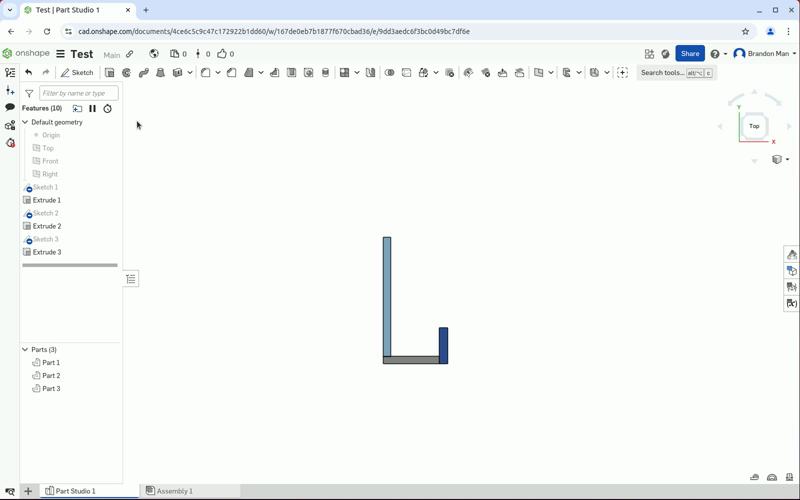
key(shift+h)
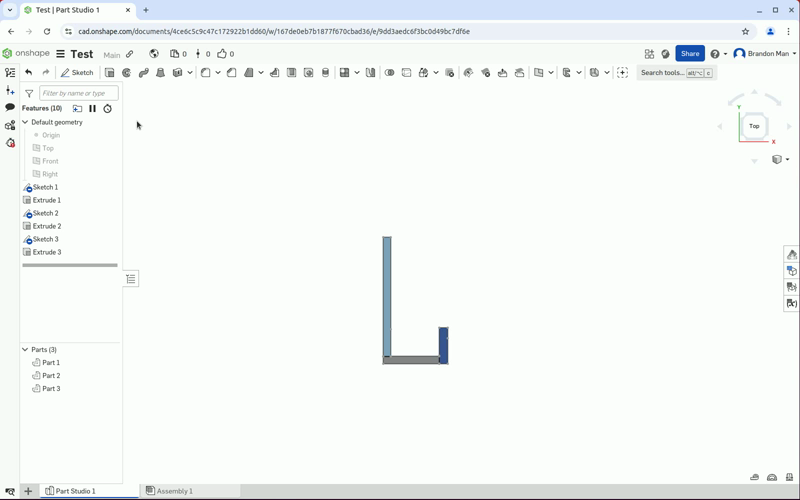
key(shift+h)
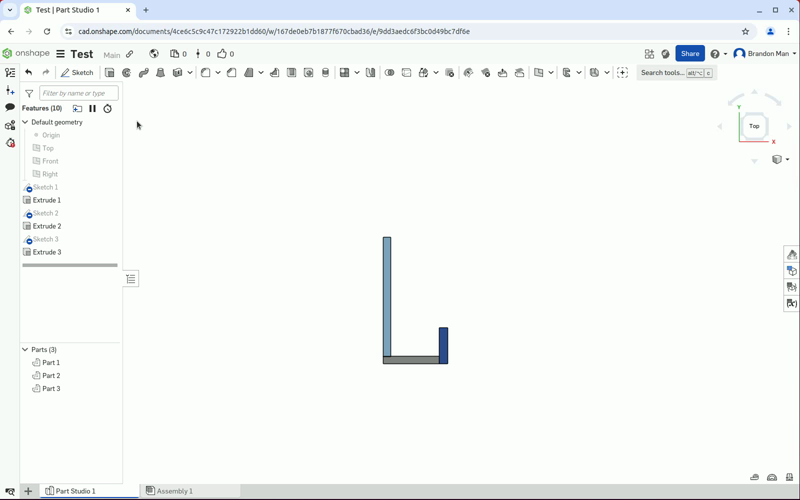
mouse_move(73, 189)
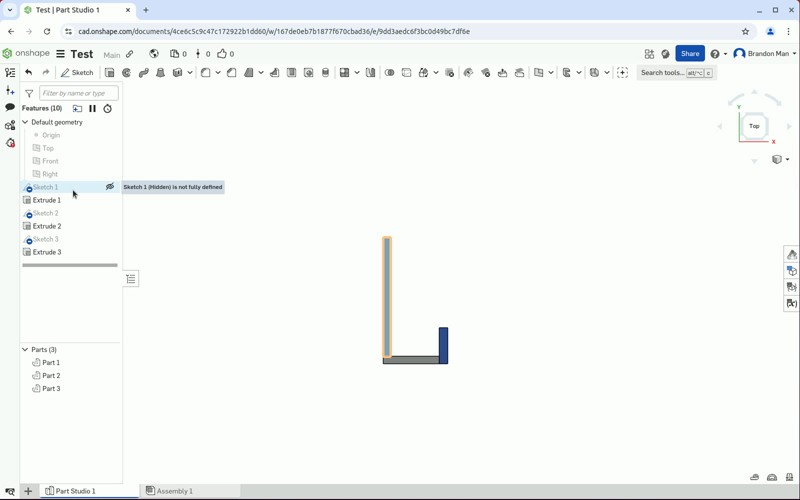
click(73, 189)
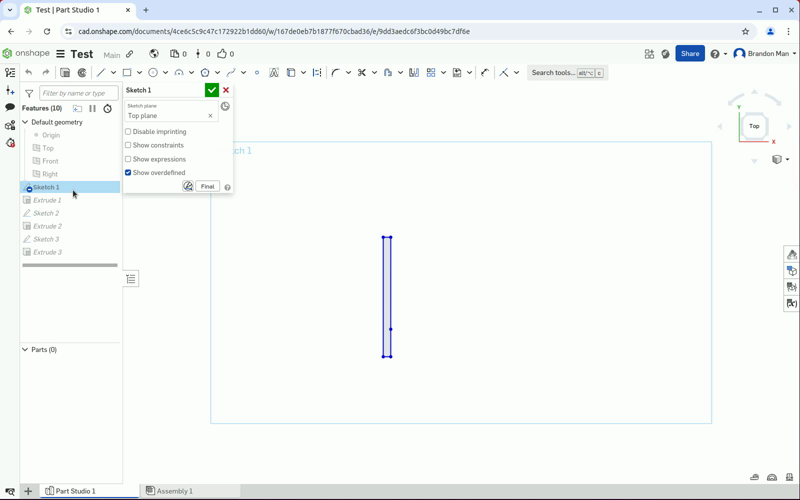
mouse_move(229, 92)
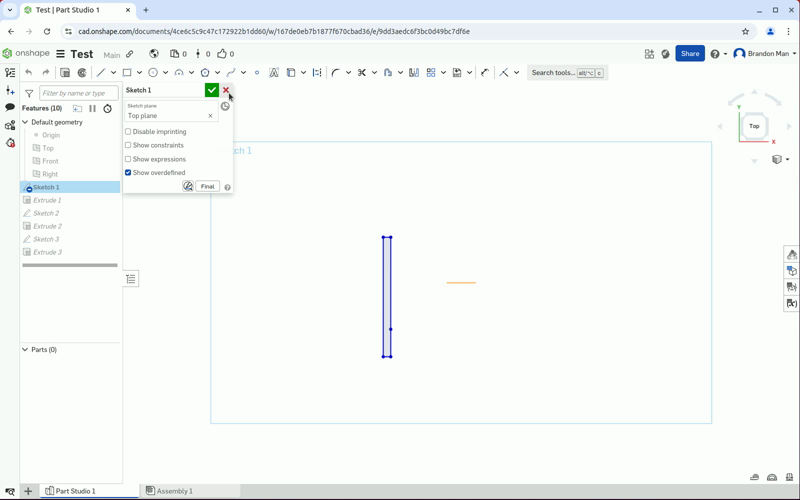
click(229, 92)
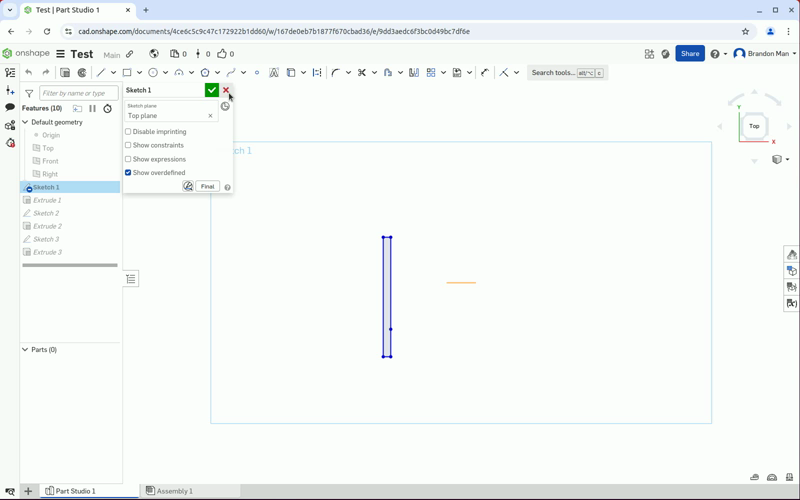
key(shift+s)
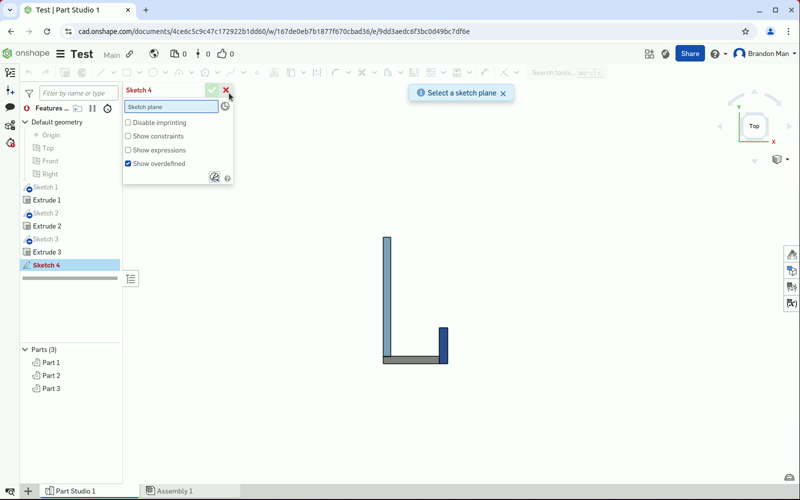
mouse_move(73, 150)
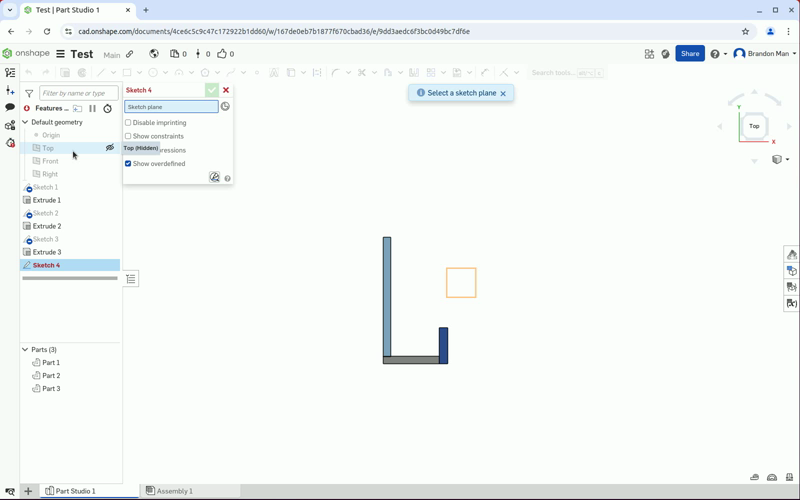
click(73, 150)
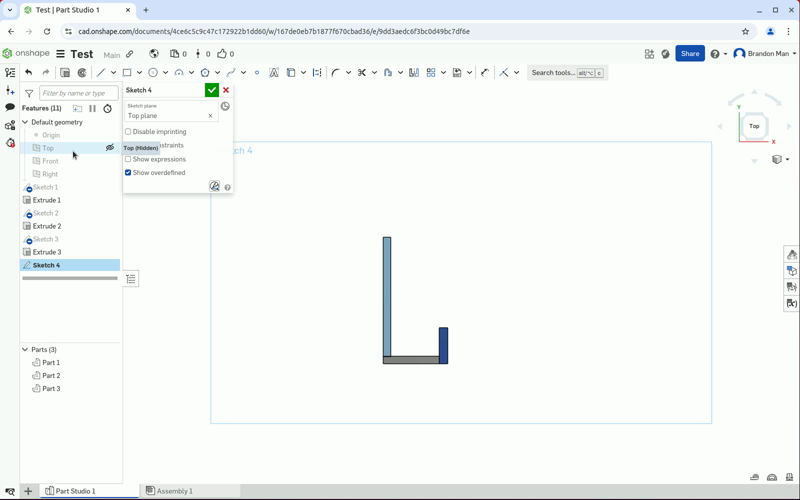
mouse_move(73, 352)
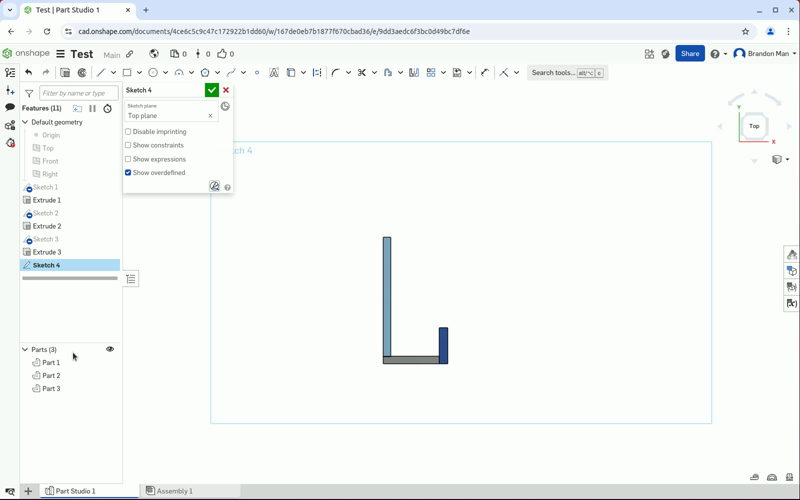
key(y)
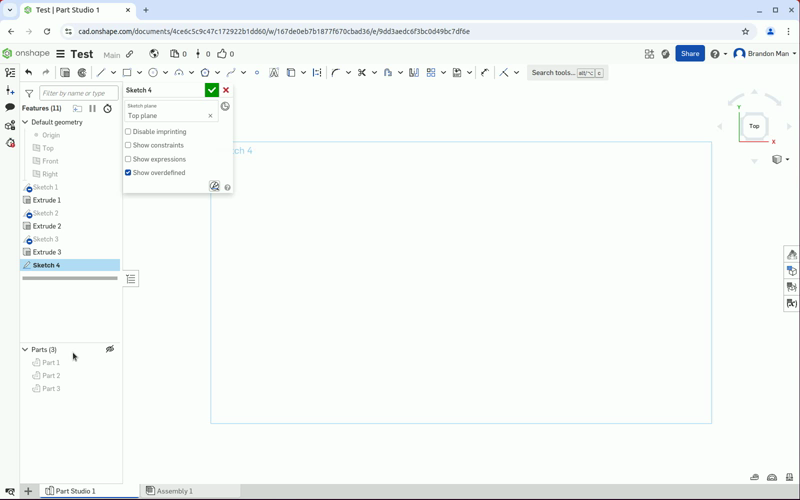
key(l)
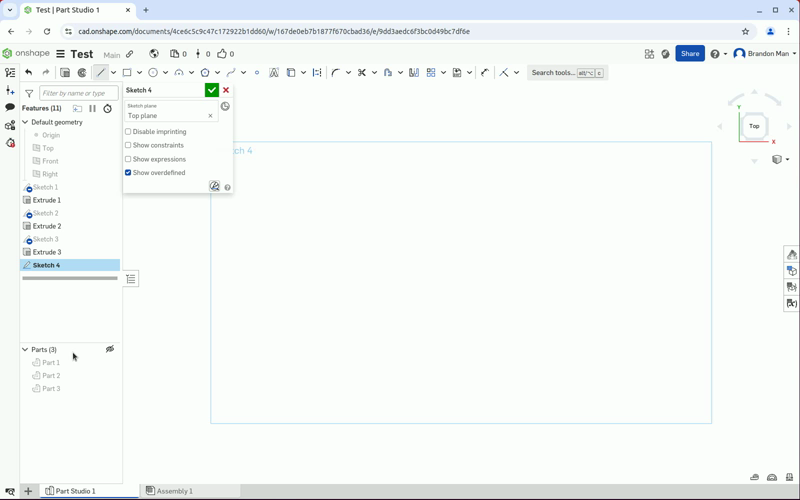
key_down(shift)
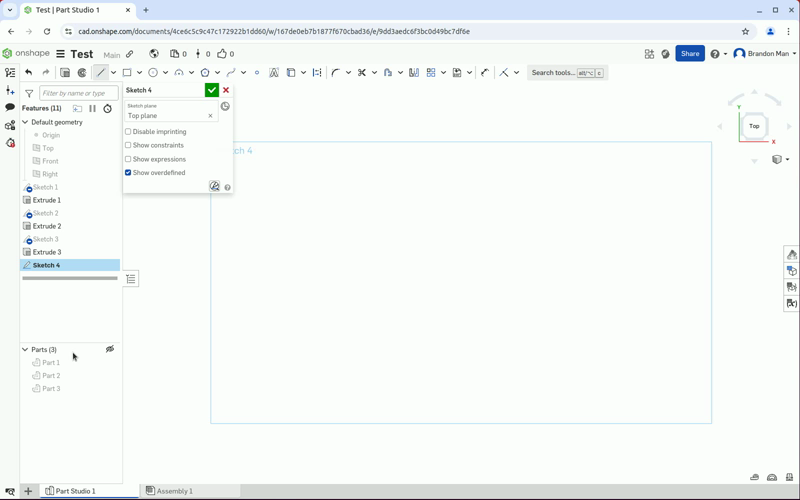
mouse_move(446, 339)
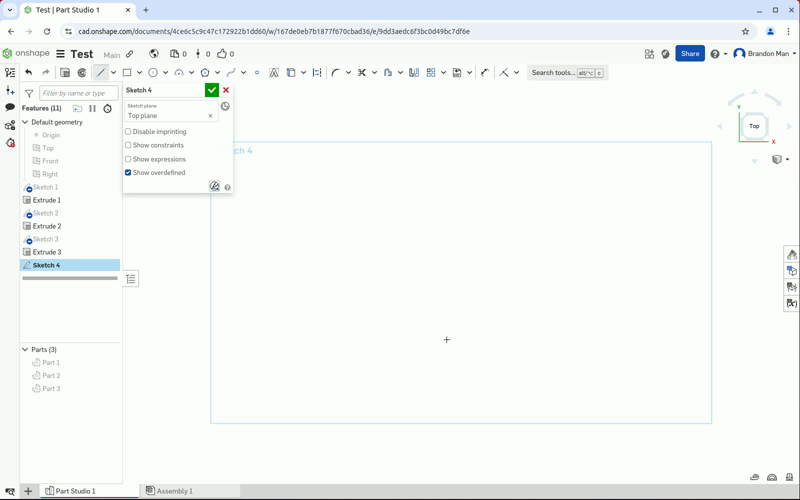
click(446, 339)
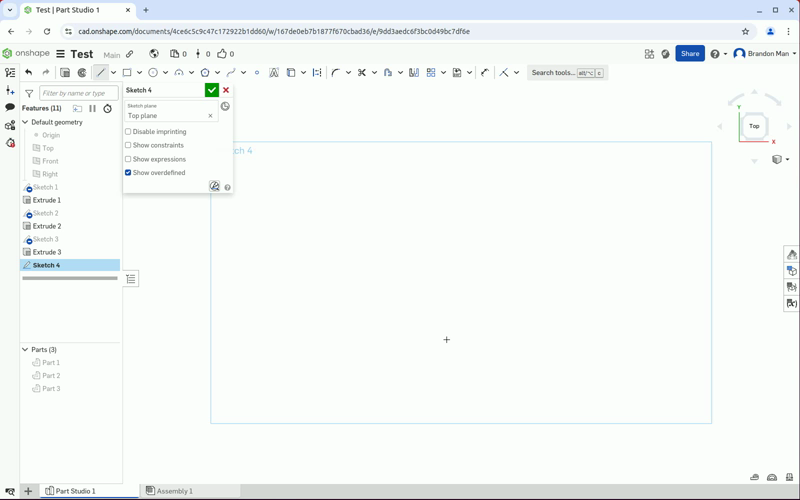
key_up(shift)
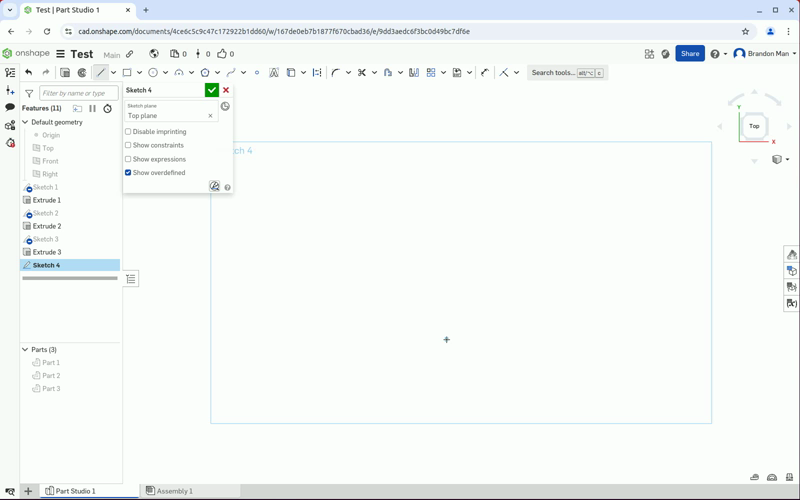
key_down(shift)
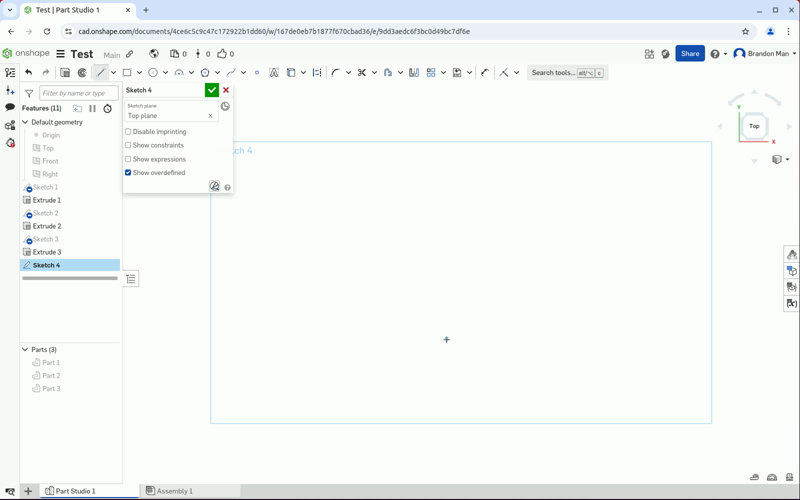
mouse_move(564, 339)
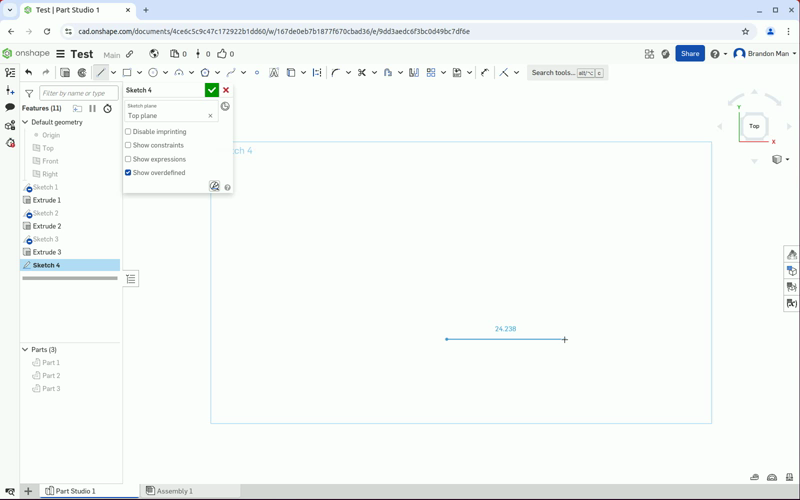
click(564, 339)
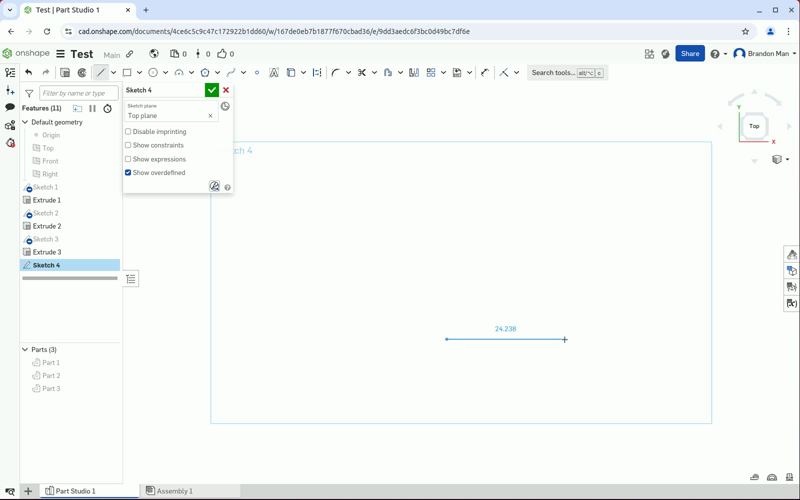
key_up(shift)
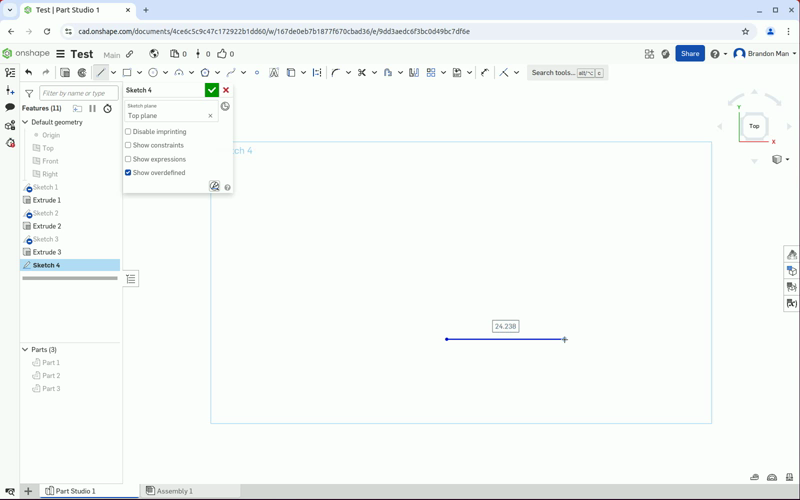
key_down(shift)
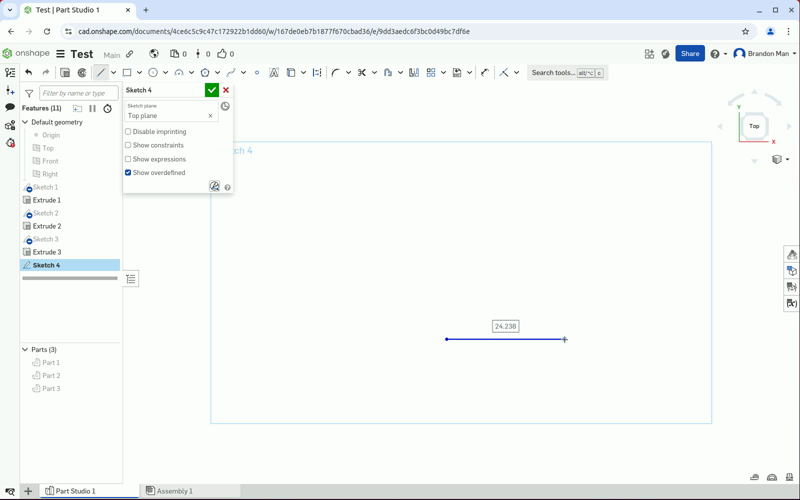
mouse_move(589, 339)
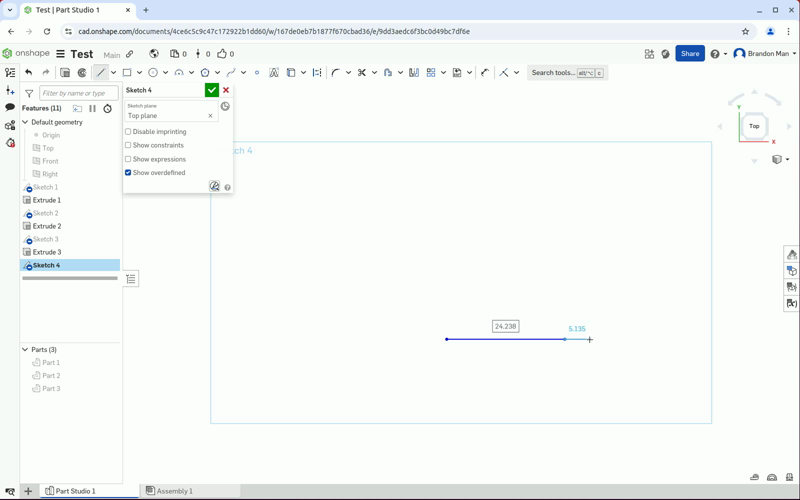
mouse_move(564, 329)
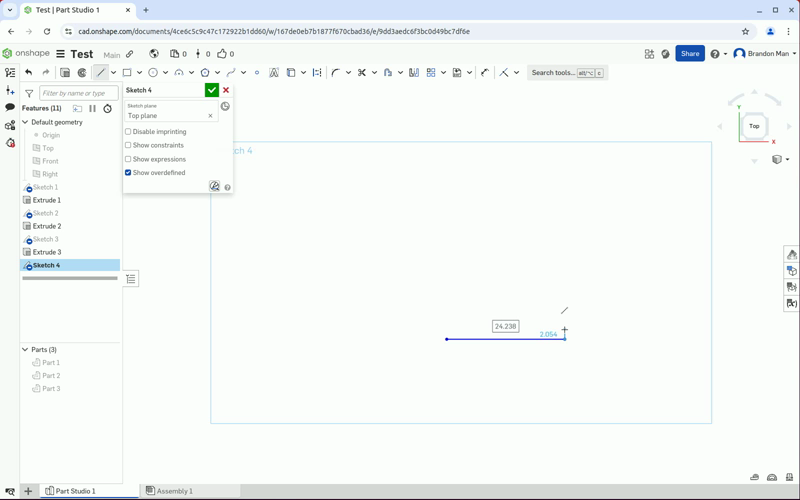
click(564, 329)
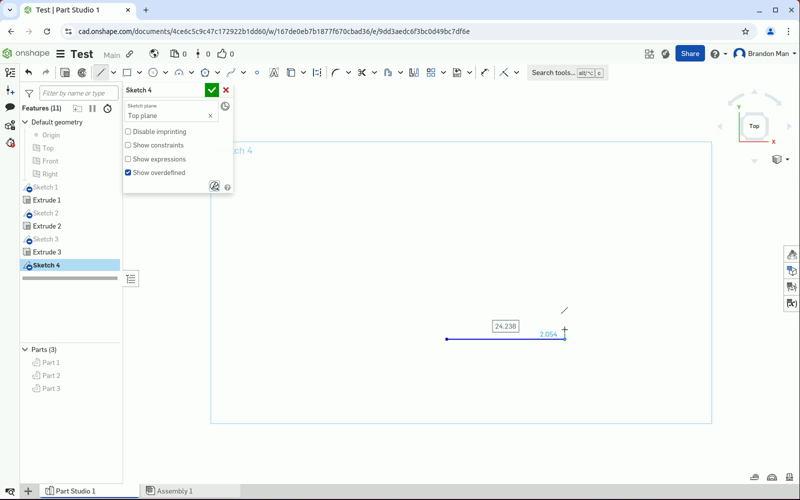
key_up(shift)
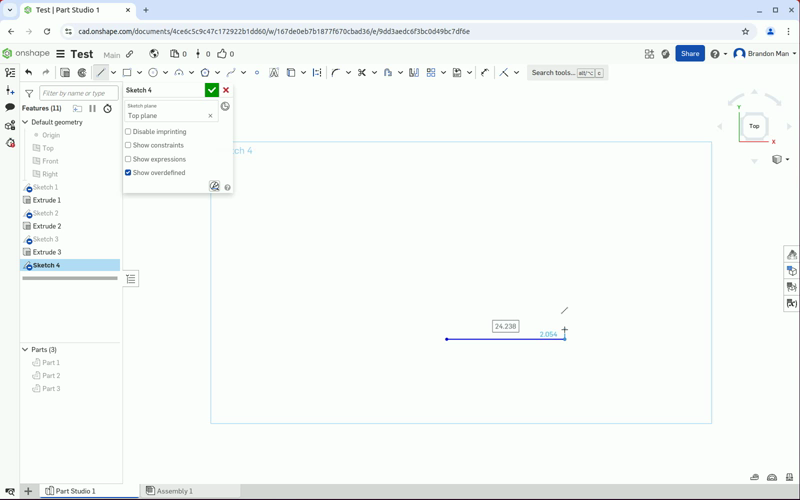
key_down(shift)
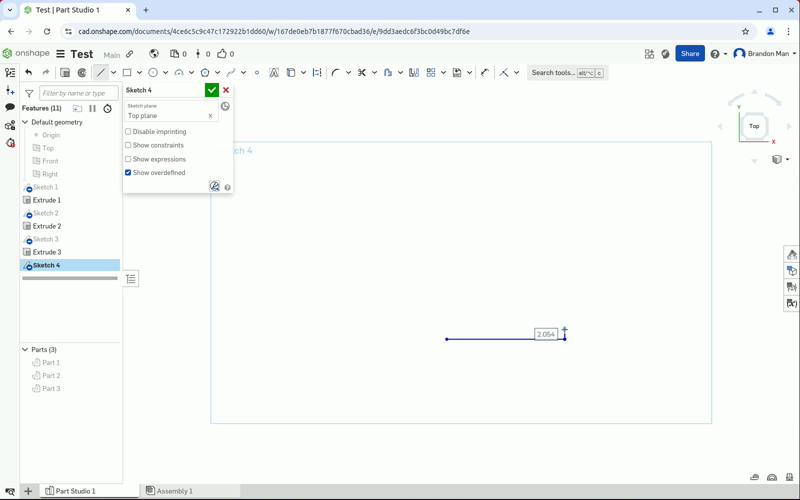
mouse_move(589, 329)
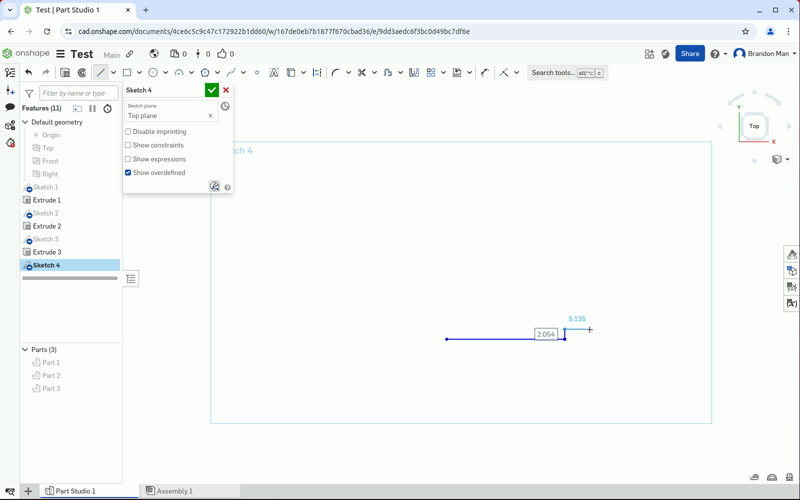
mouse_move(528, 329)
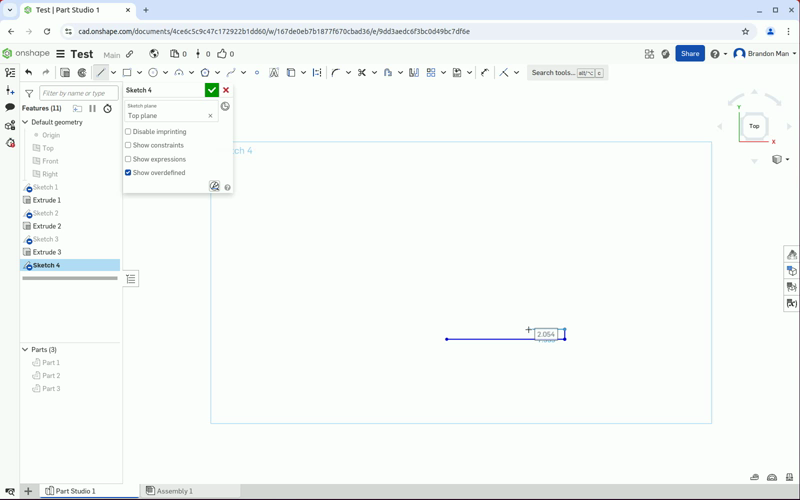
click(528, 329)
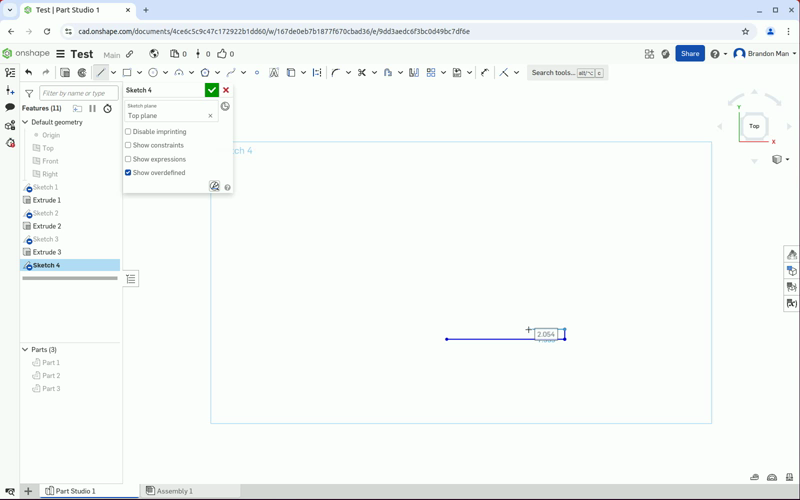
key_up(shift)
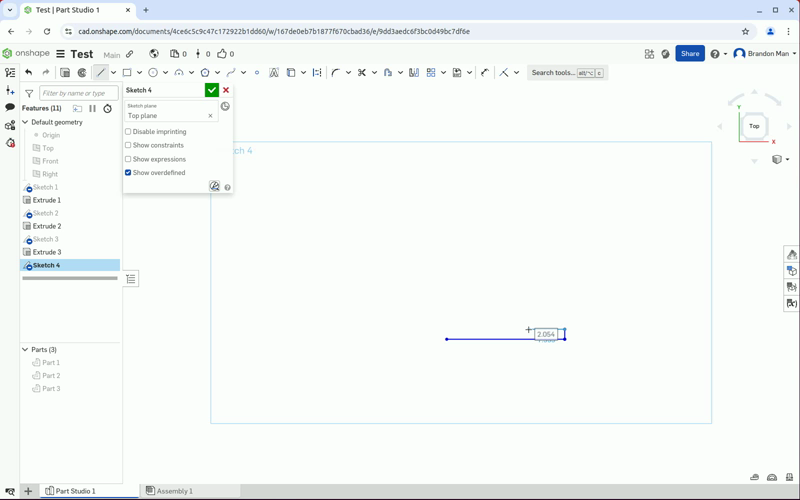
key_down(shift)
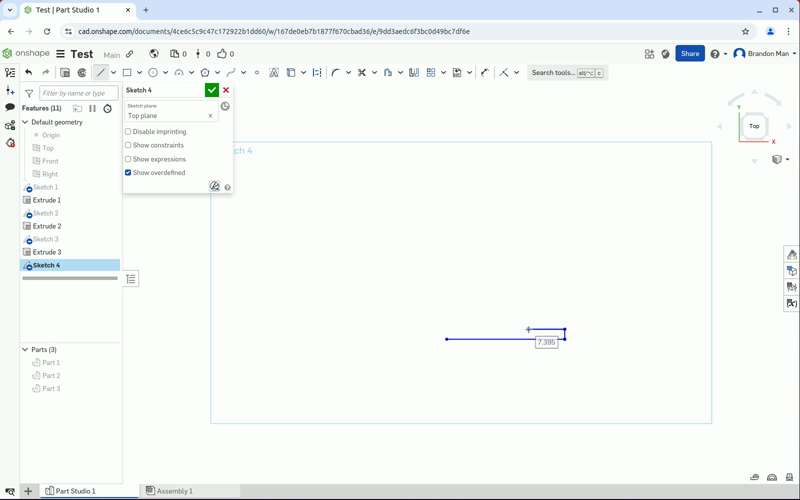
mouse_move(446, 329)
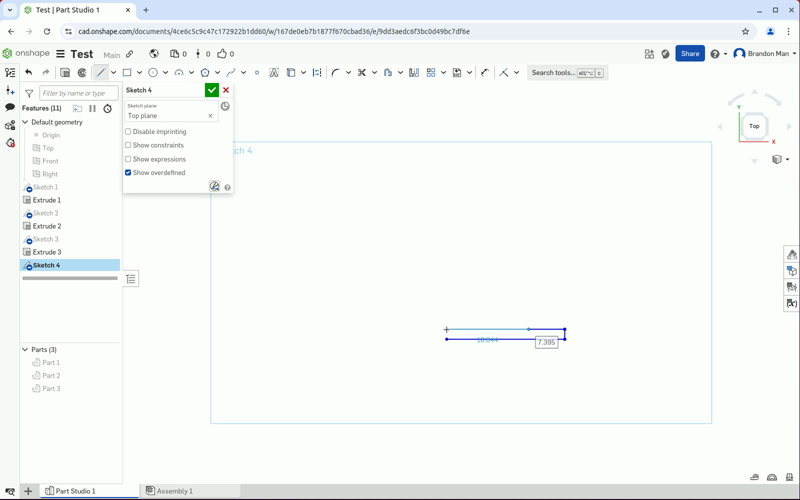
click(446, 329)
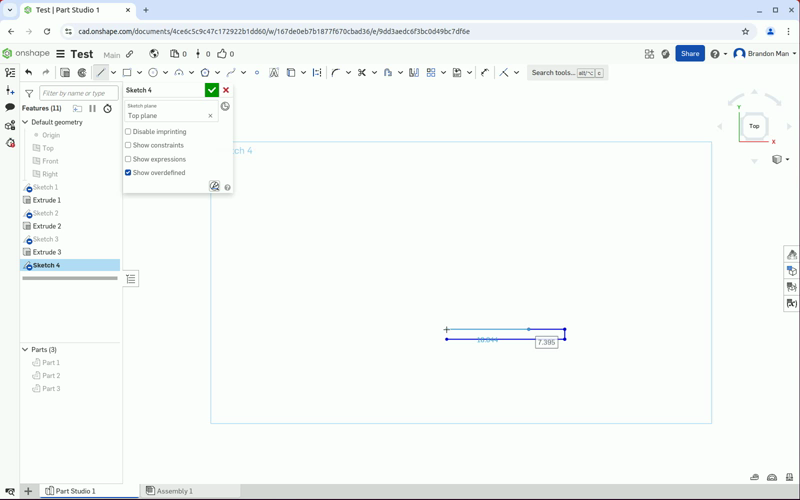
key_up(shift)
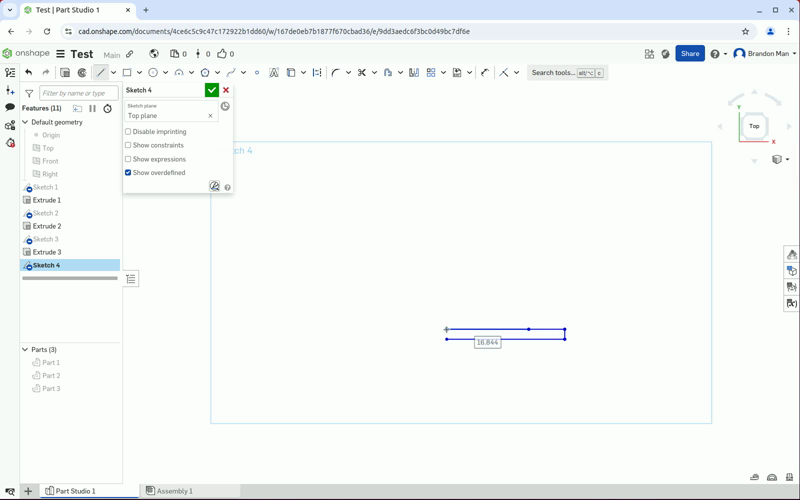
mouse_move(476, 329)
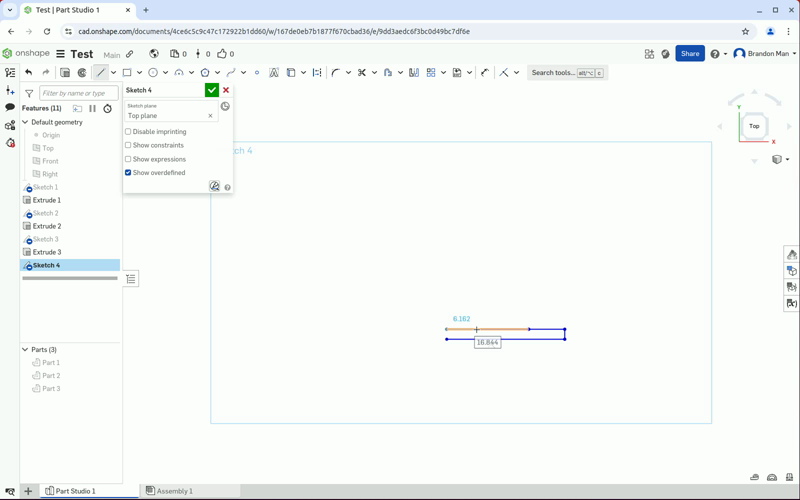
key_down(shift)
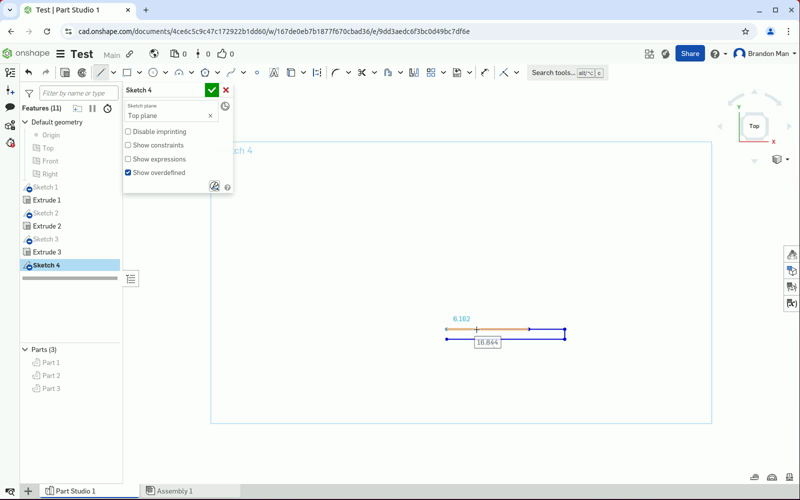
mouse_move(446, 339)
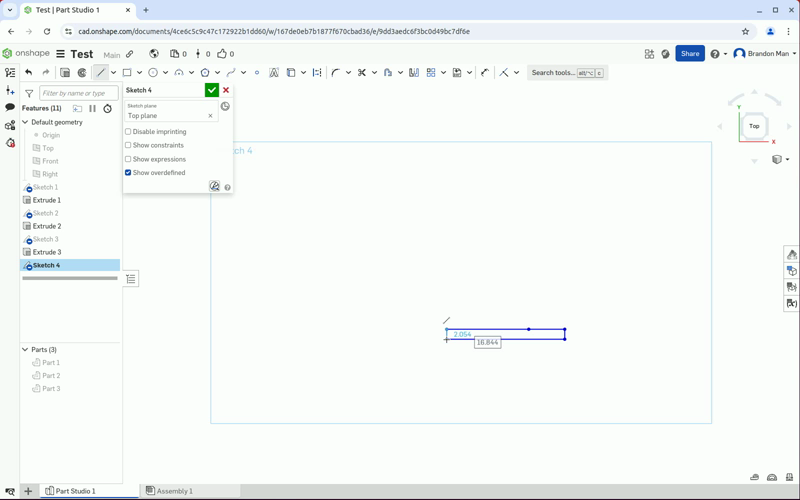
key_up(shift)
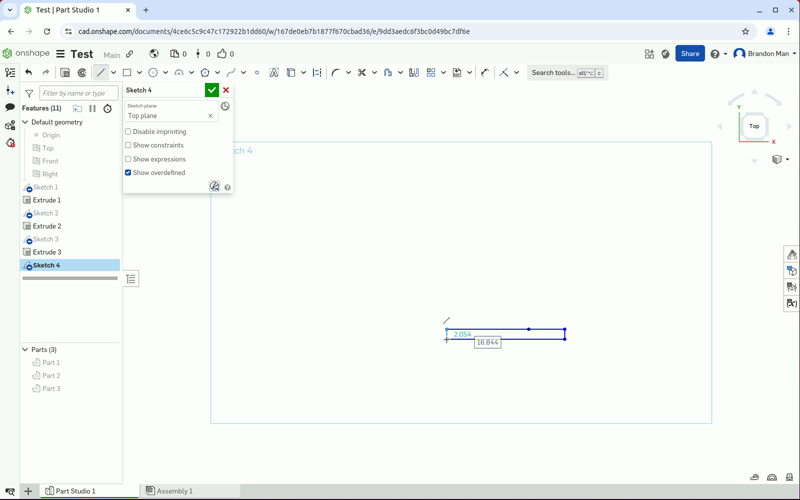
click(446, 339)
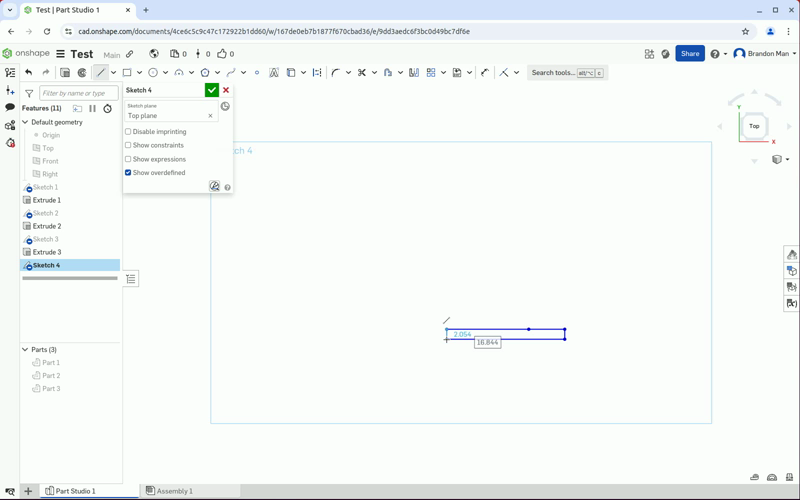
key(esc)
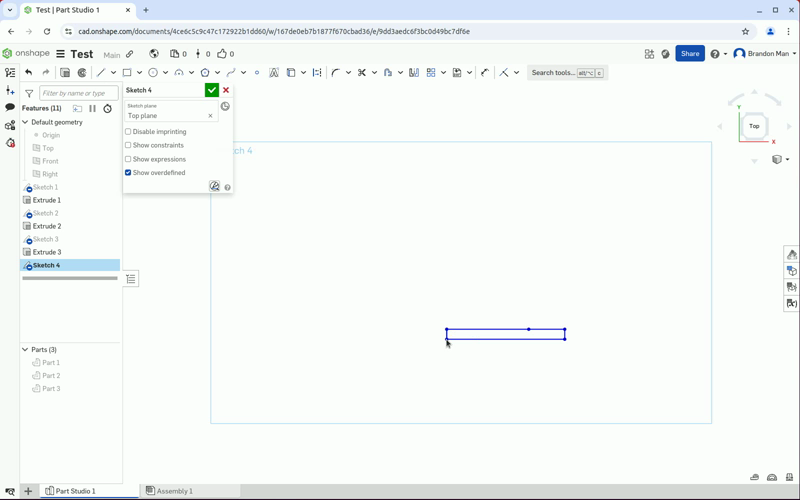
mouse_move(544, 335)
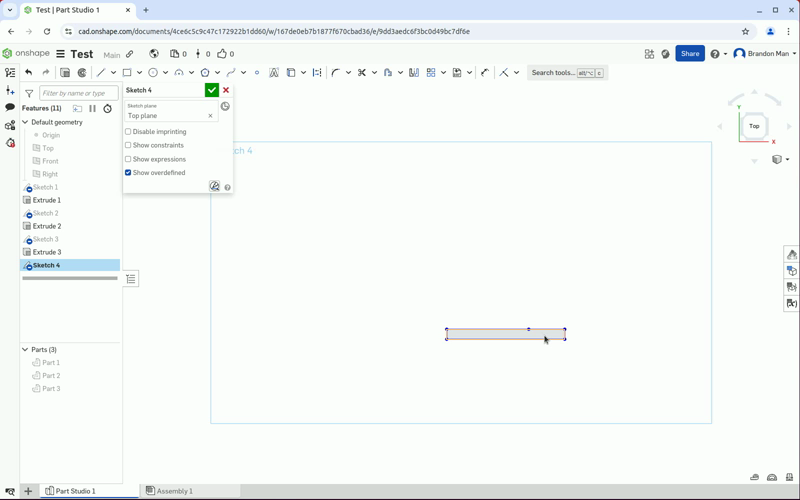
scroll(6)
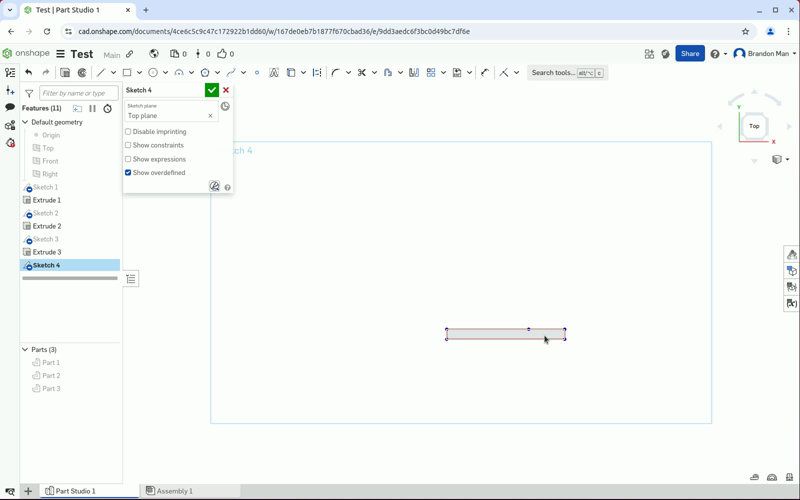
scroll(6)
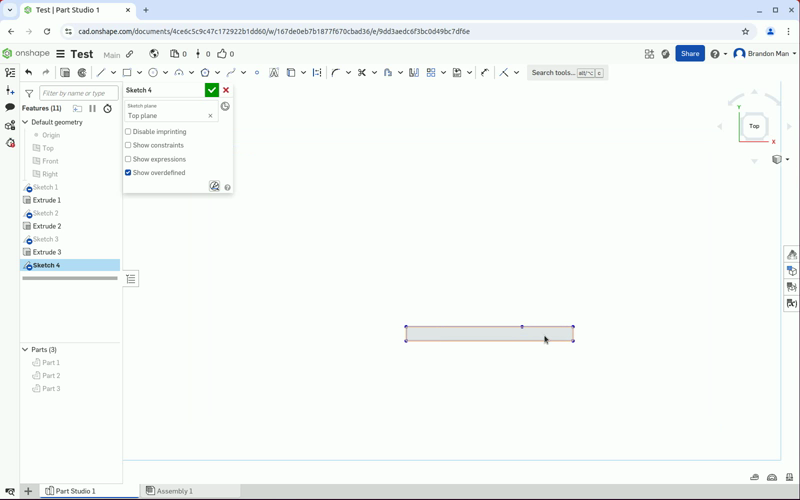
scroll(6)
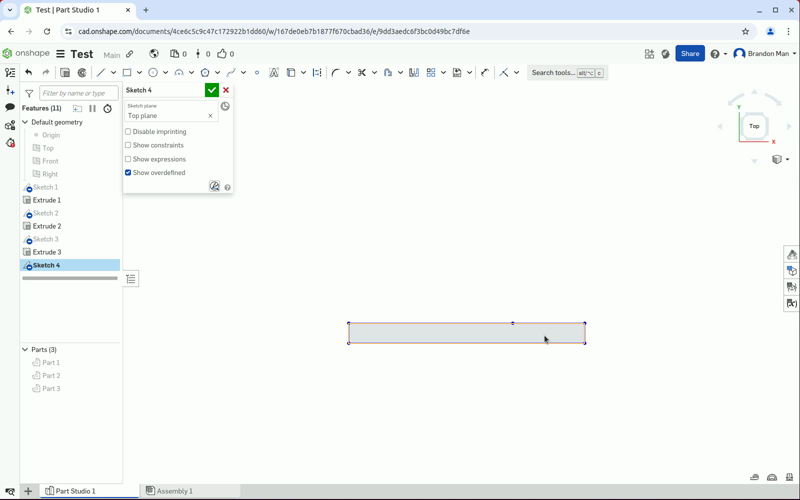
scroll(6)
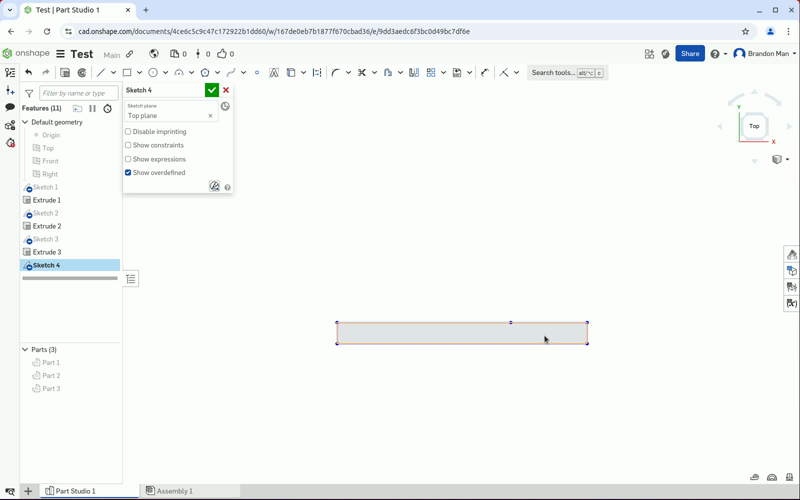
scroll(6)
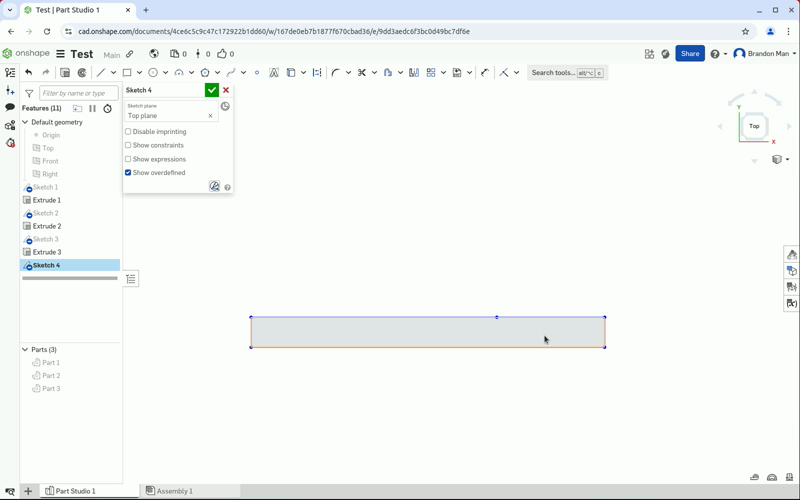
scroll(6)
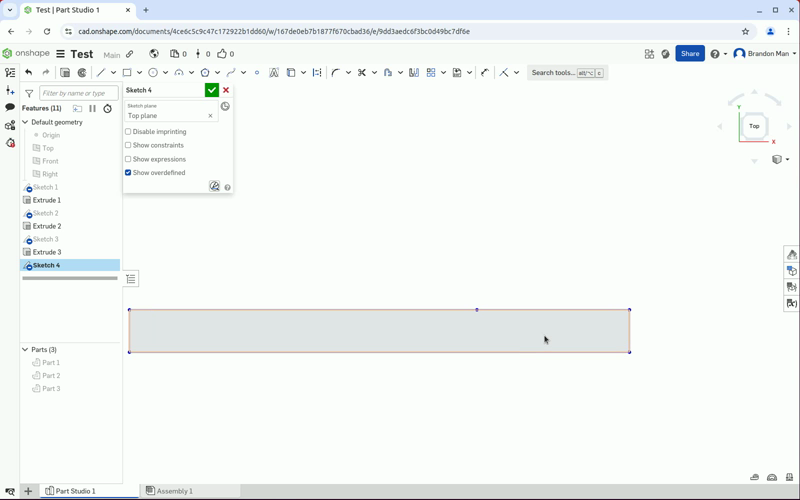
scroll(6)
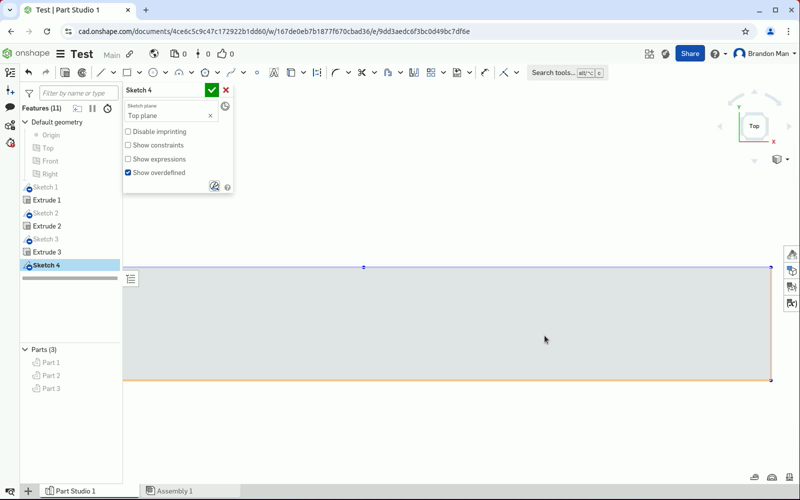
click(544, 335)
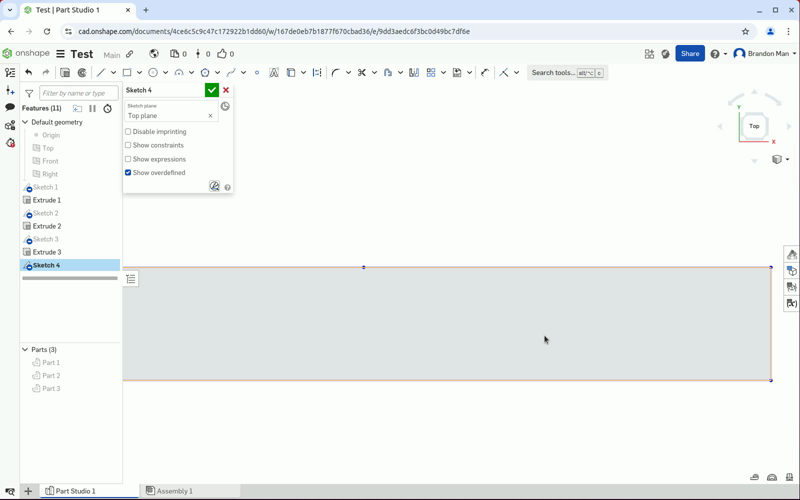
scroll(-6)
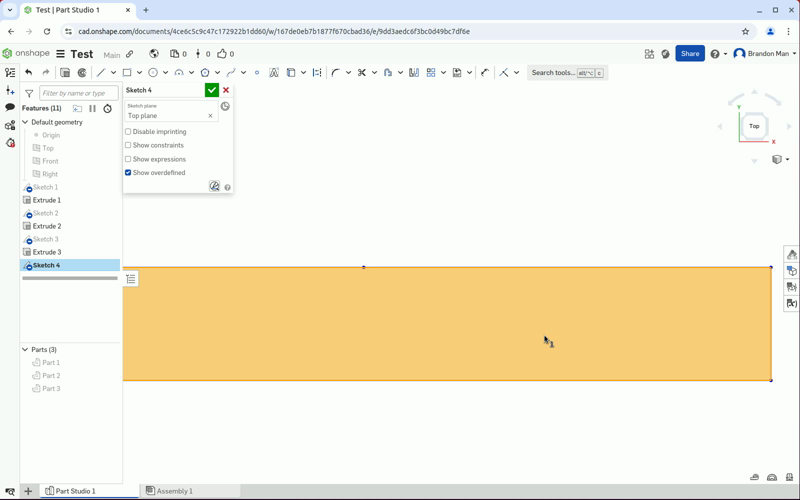
scroll(-6)
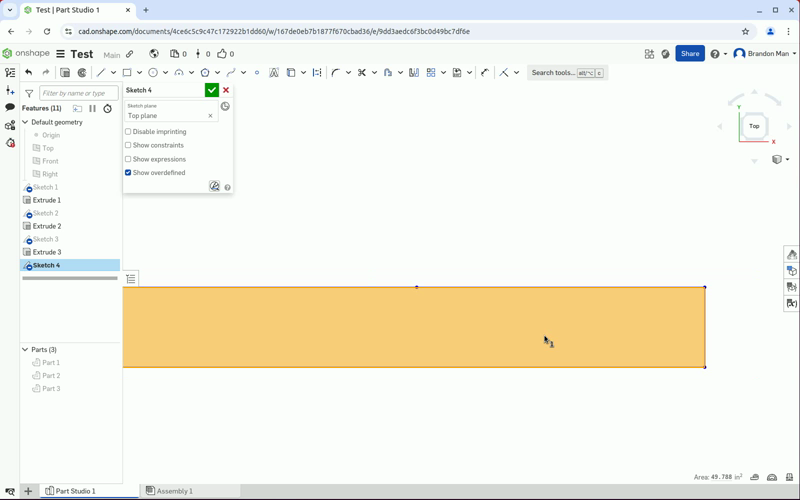
scroll(-6)
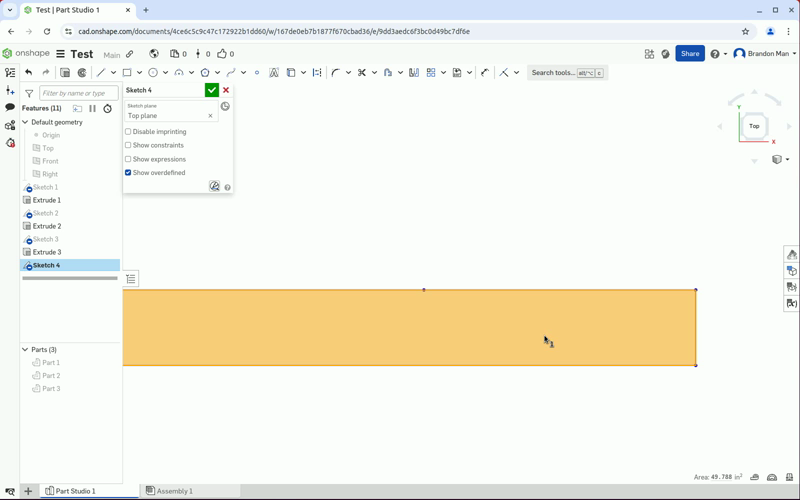
scroll(-6)
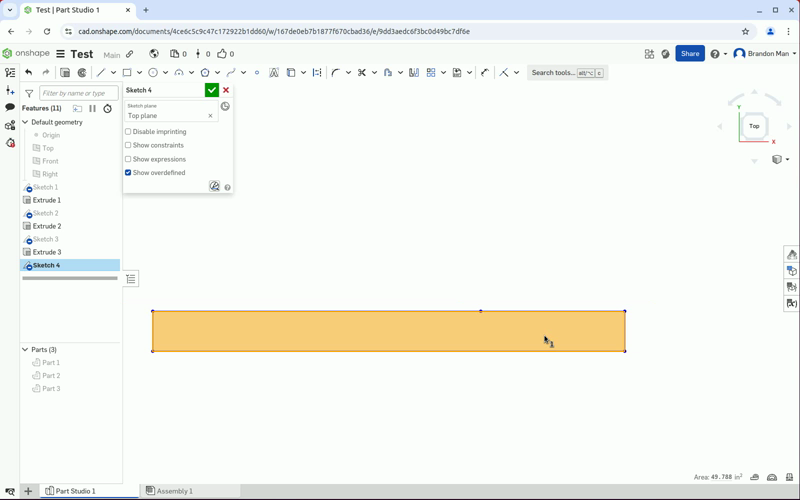
scroll(-6)
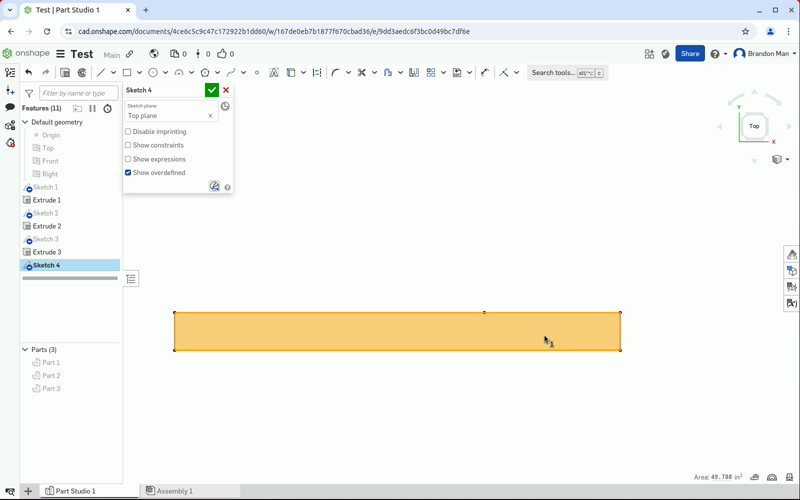
scroll(-6)
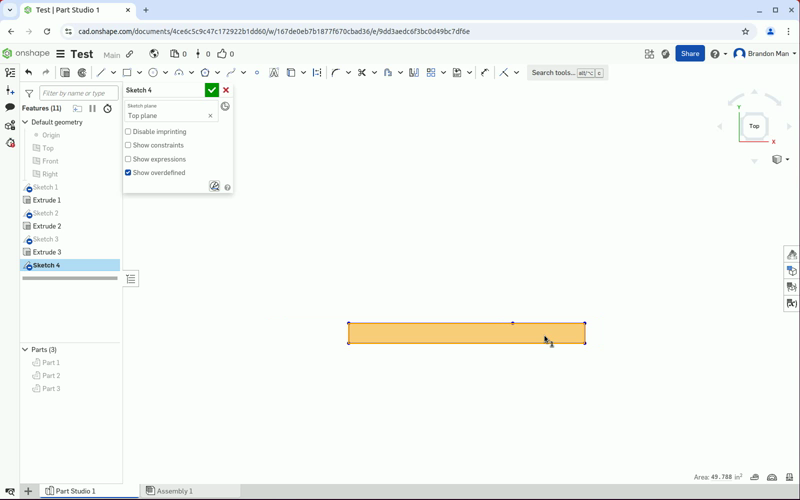
scroll(-6)
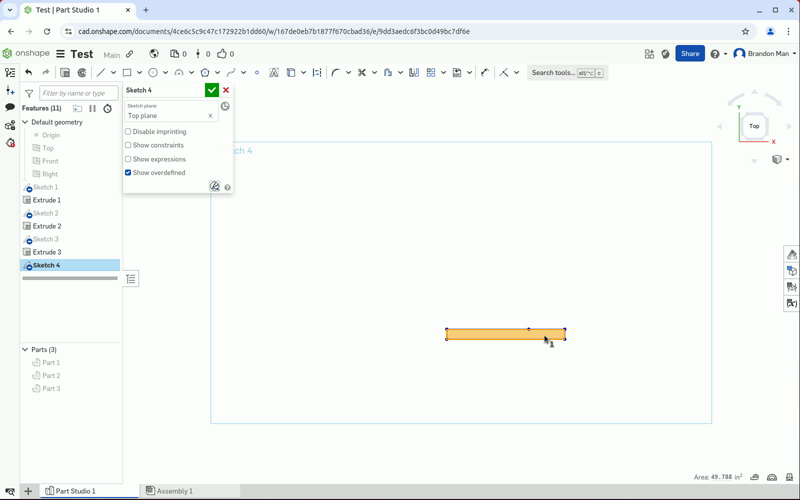
mouse_move(73, 352)
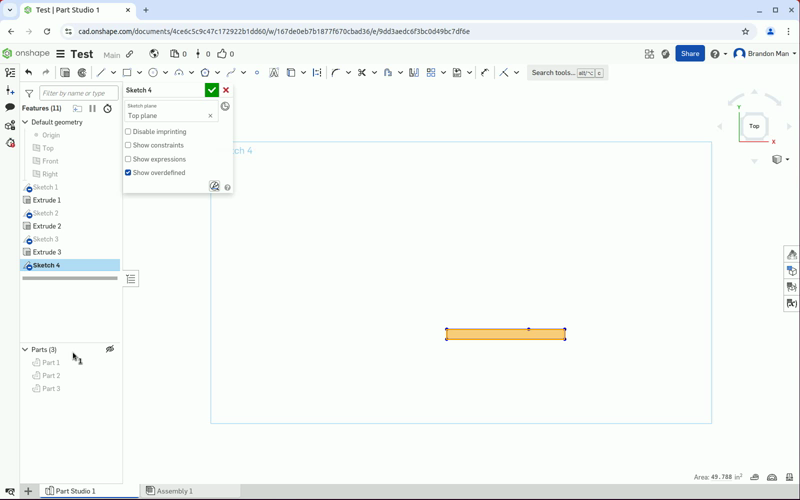
key(shift+y)
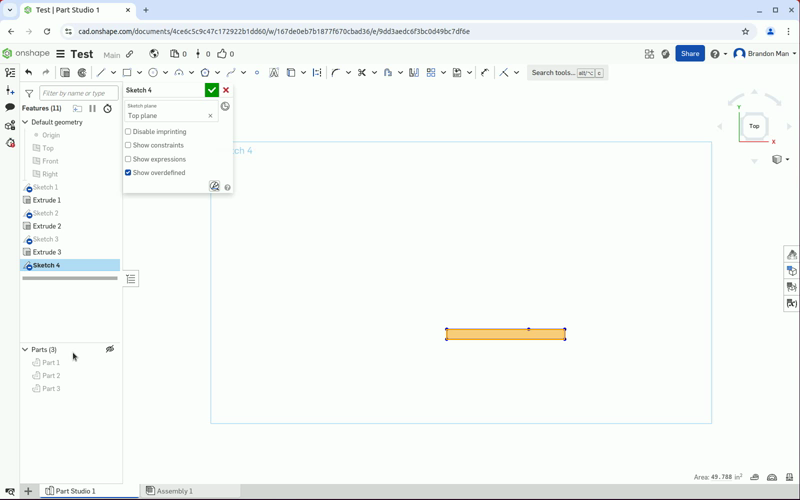
key(shift+e)
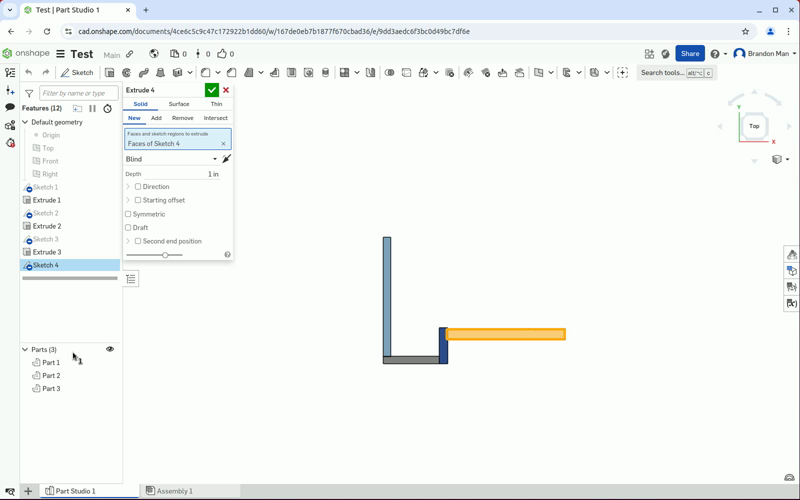
mouse_move(143, 106)
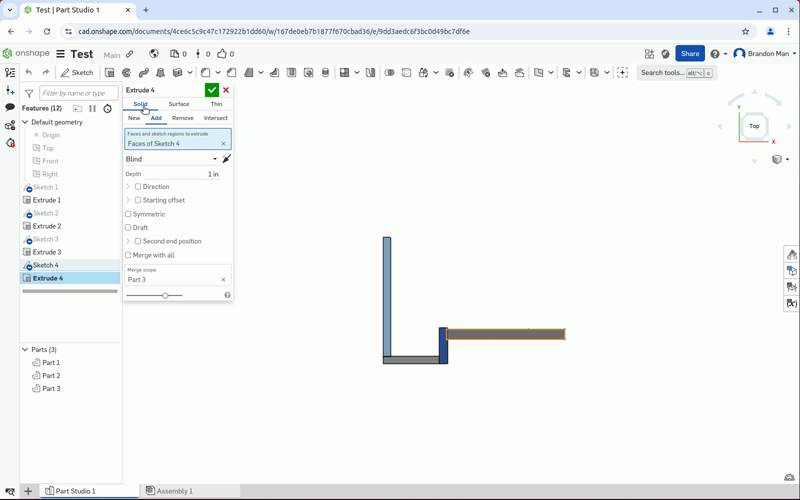
click(143, 106)
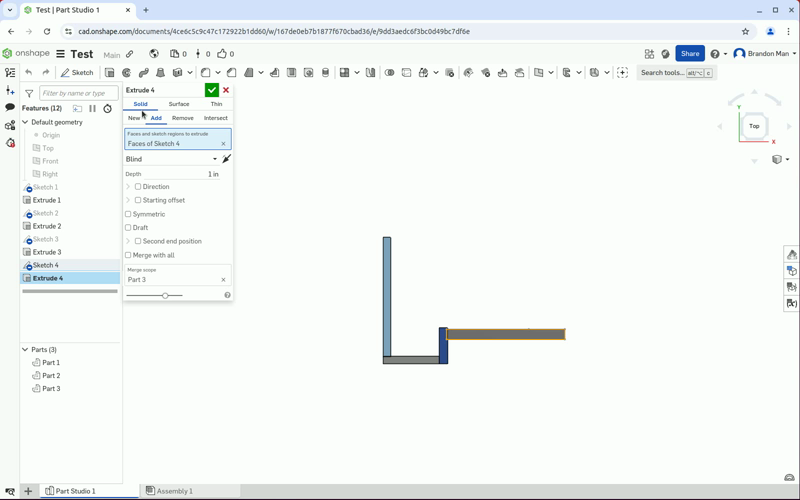
mouse_move(137, 120)
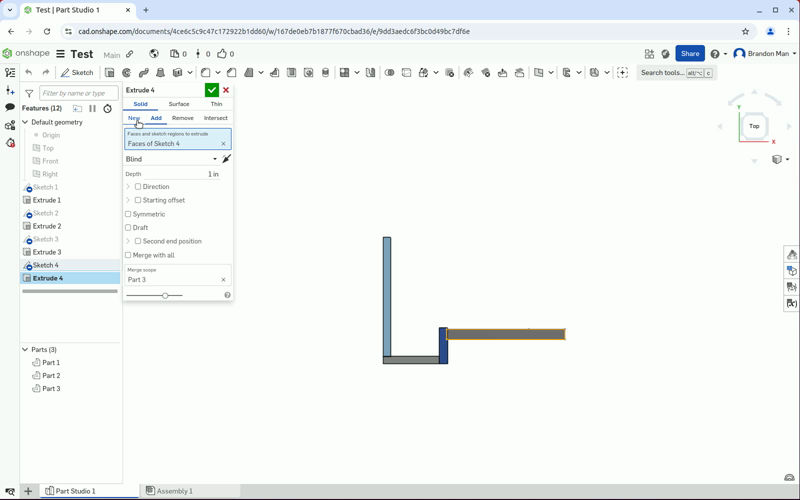
click(137, 120)
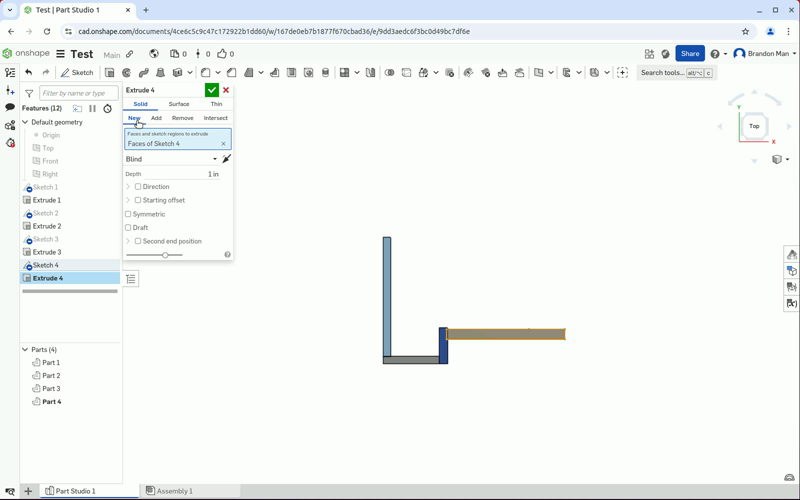
key(tab, 4)
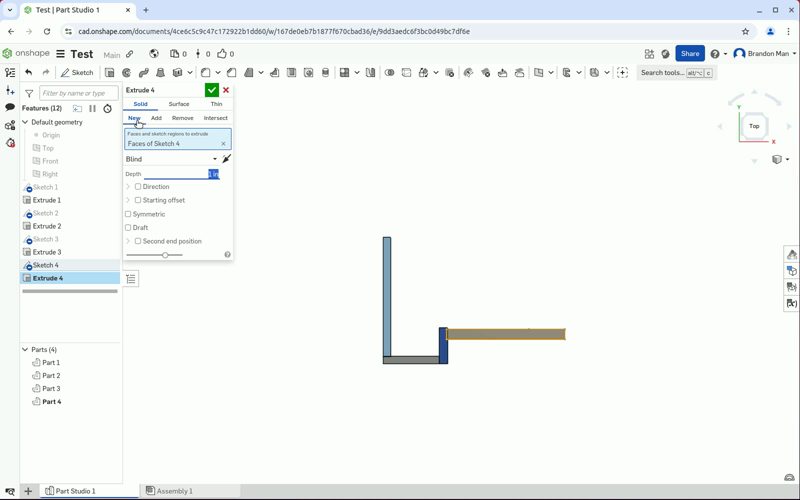
text(15.887)
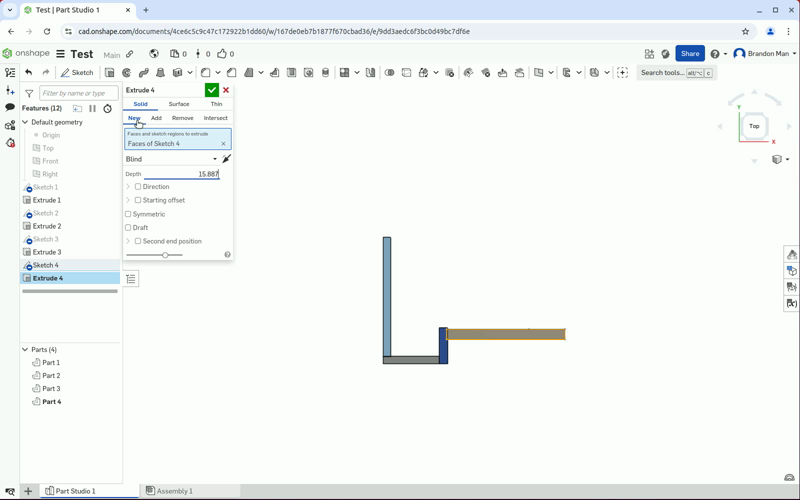
key(enter)
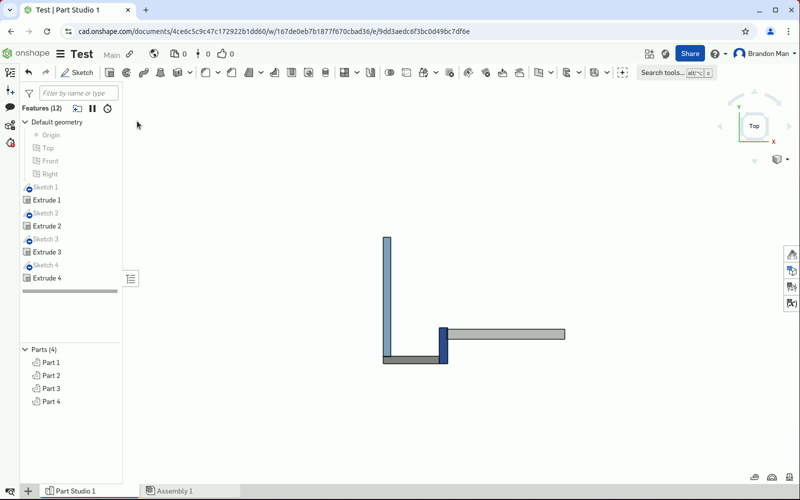
key(shift+h)
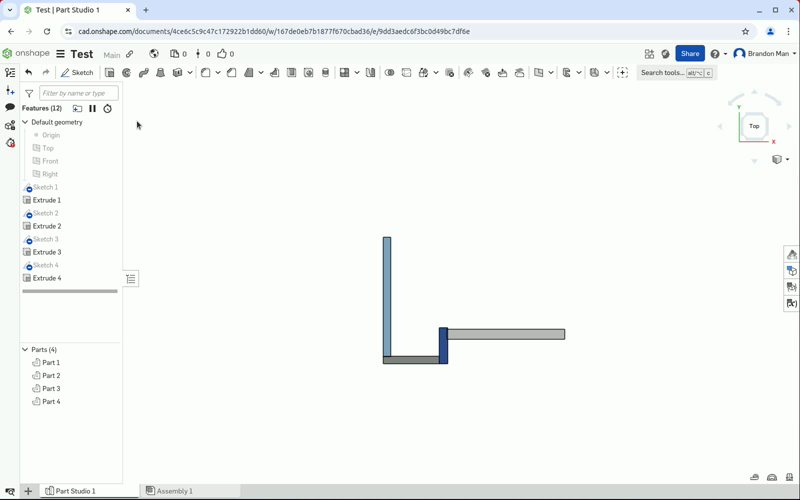
key(shift+h)
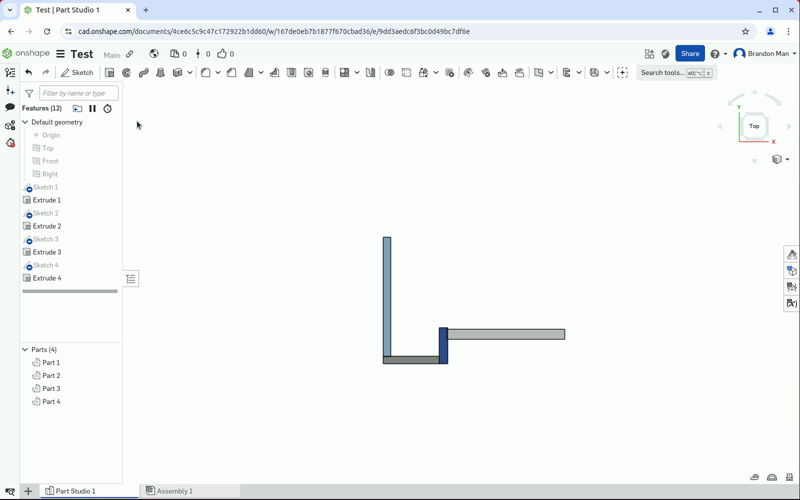
mouse_move(73, 189)
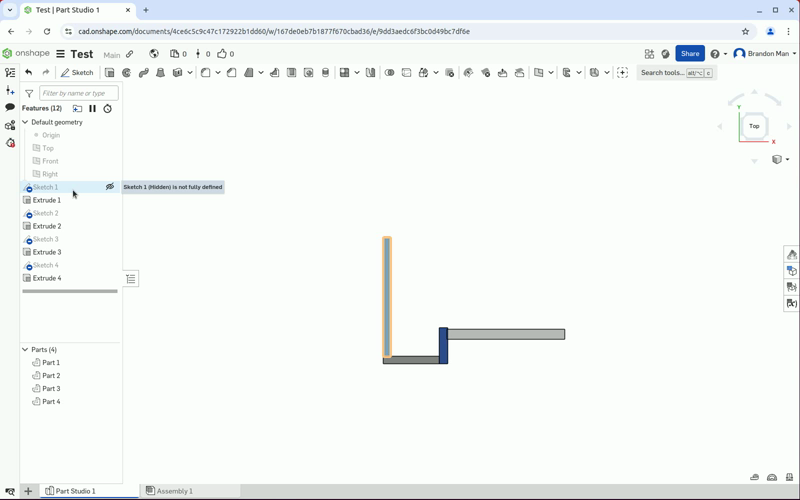
click(73, 189)
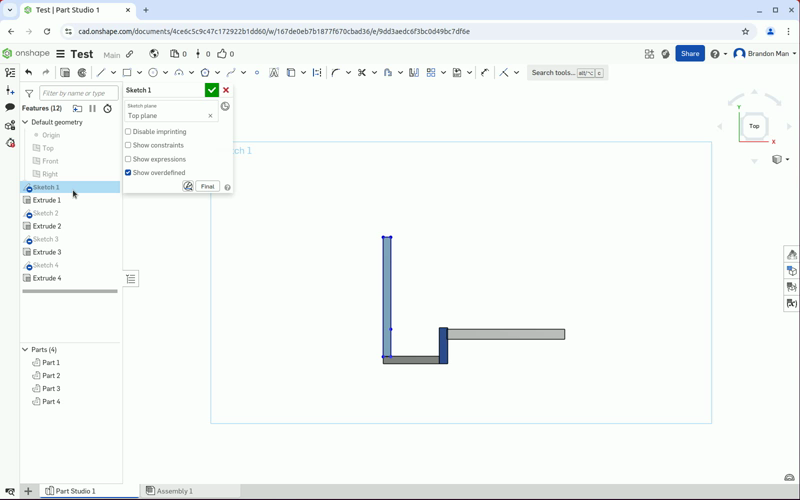
mouse_move(229, 92)
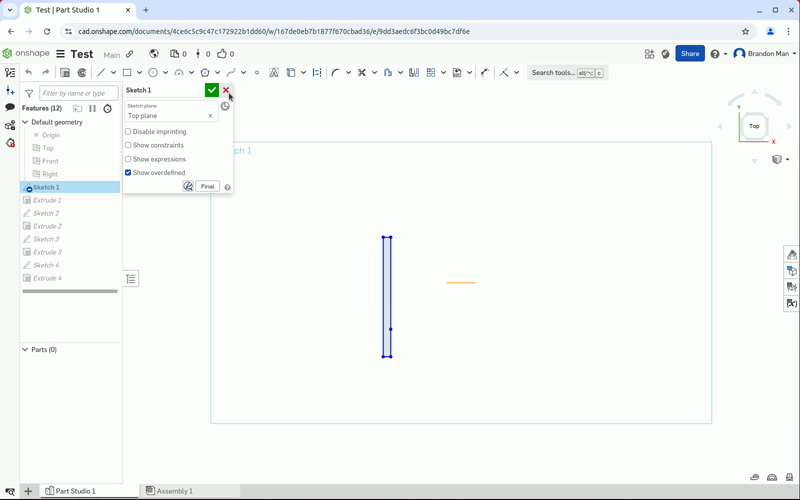
click(229, 92)
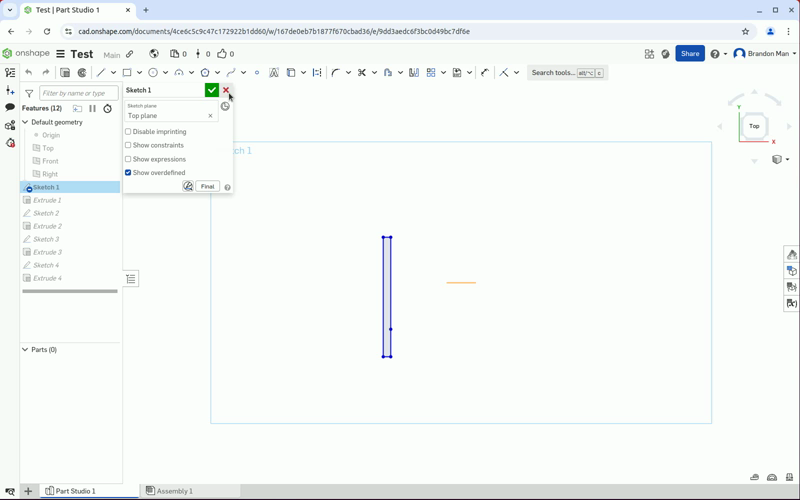
key(shift+s)
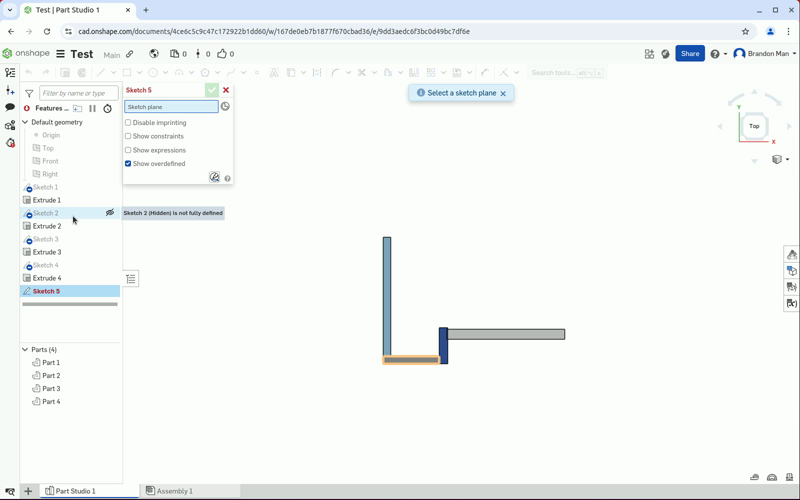
scroll(3)
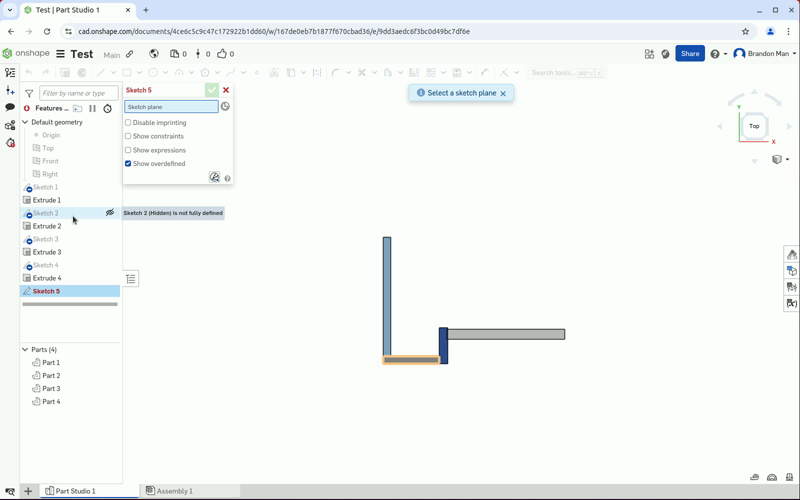
mouse_move(73, 150)
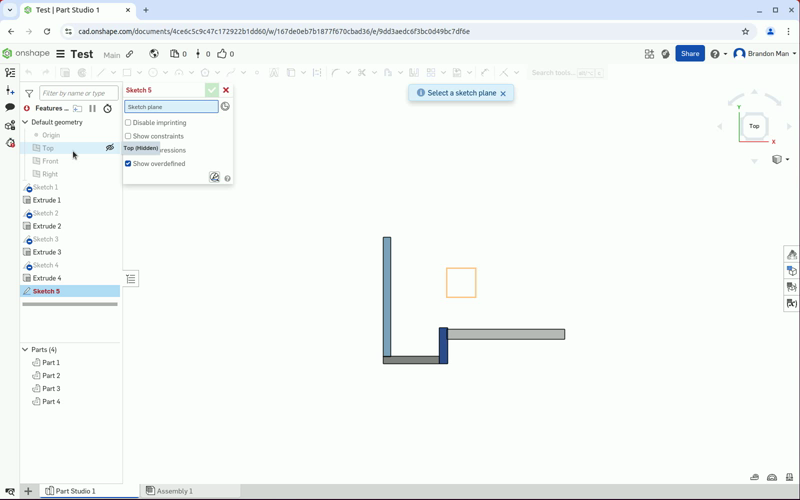
click(73, 150)
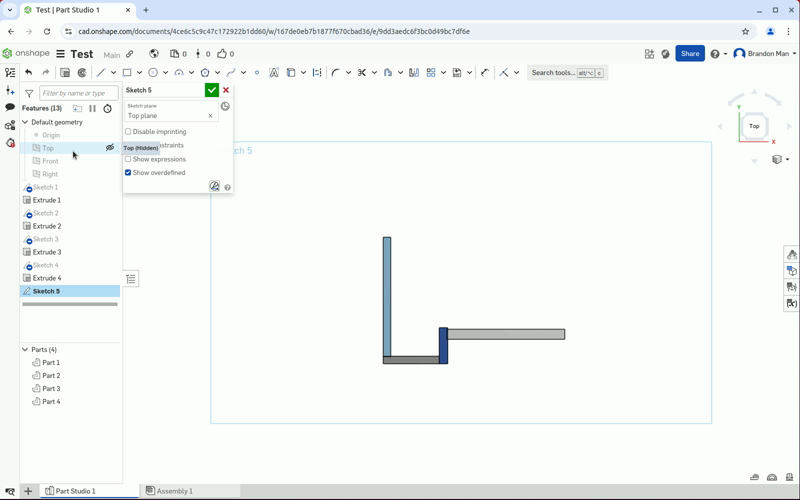
mouse_move(73, 352)
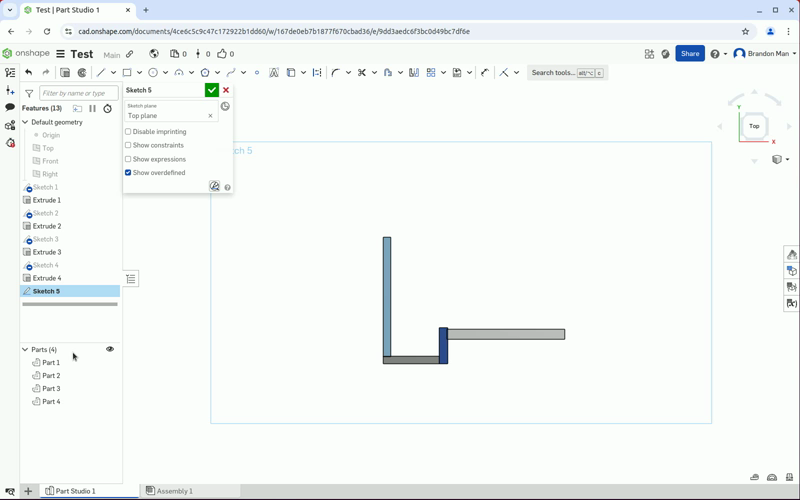
key(y)
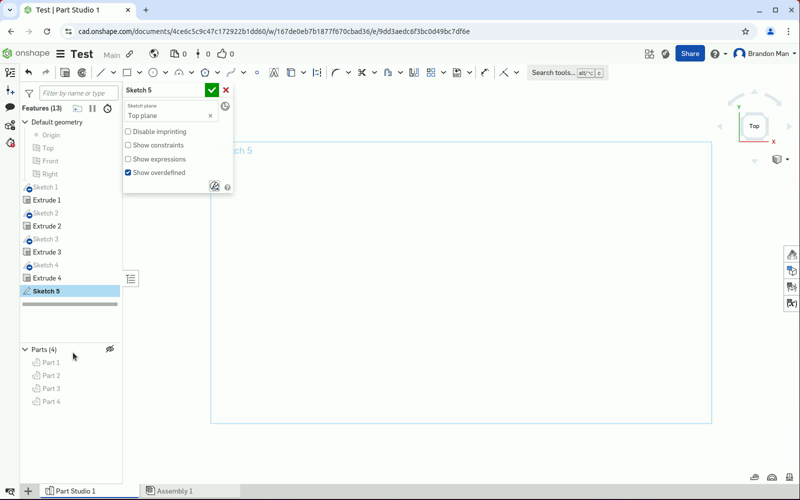
key(l)
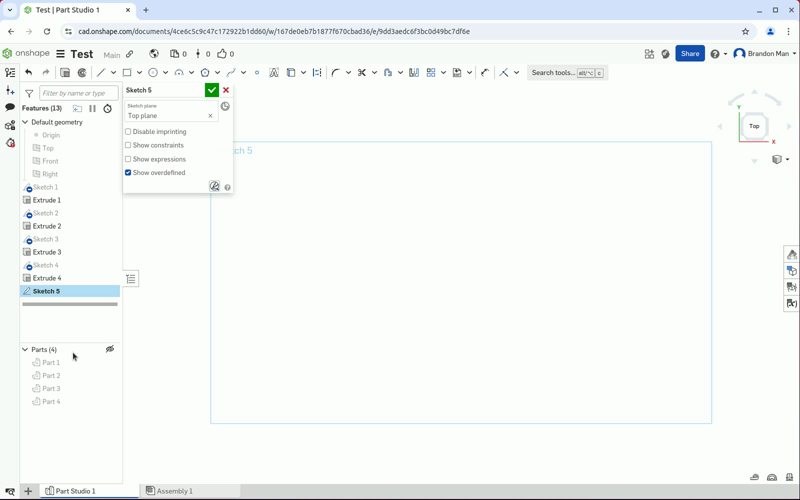
key_down(shift)
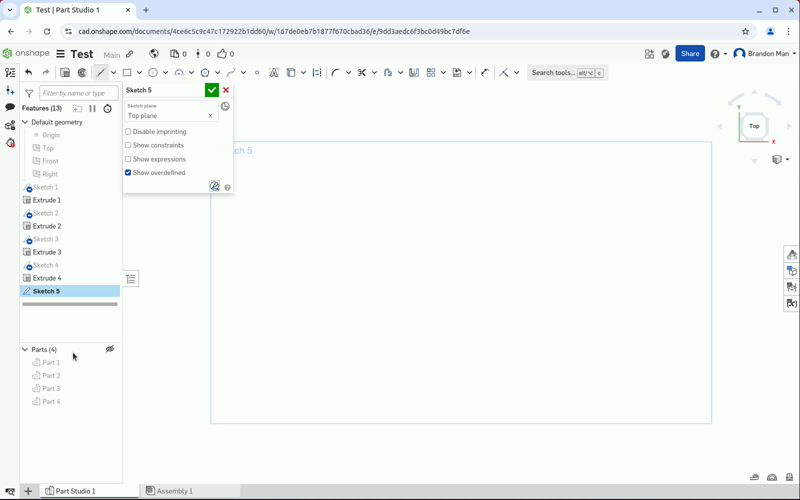
mouse_move(564, 339)
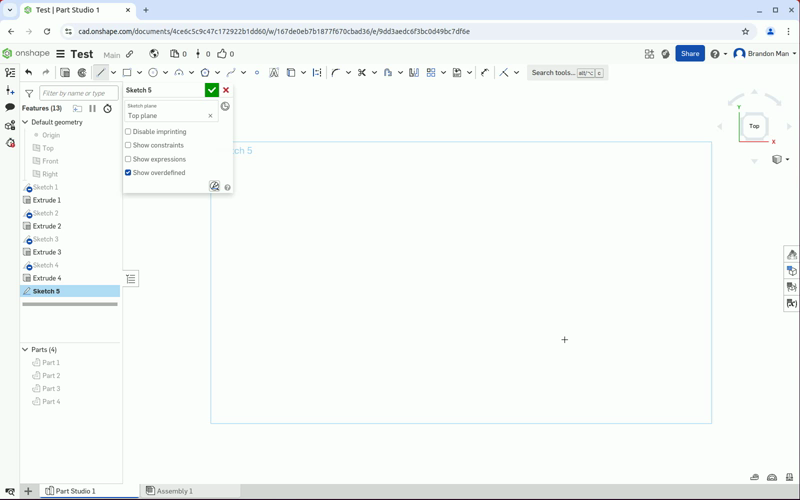
click(564, 339)
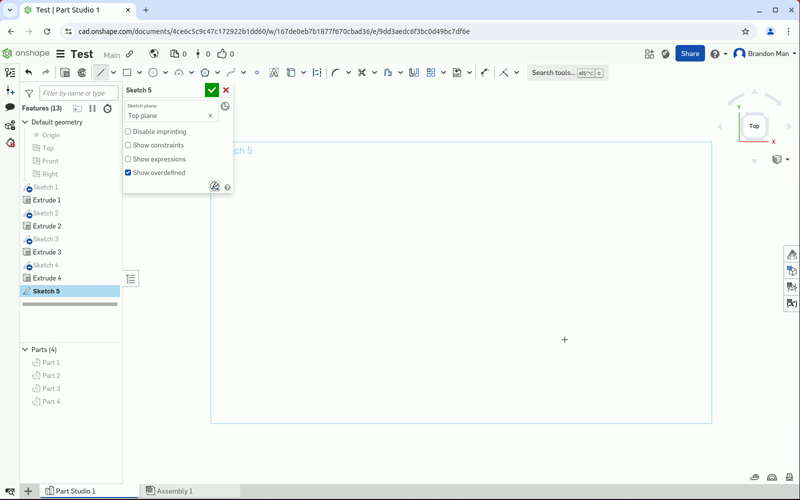
key_up(shift)
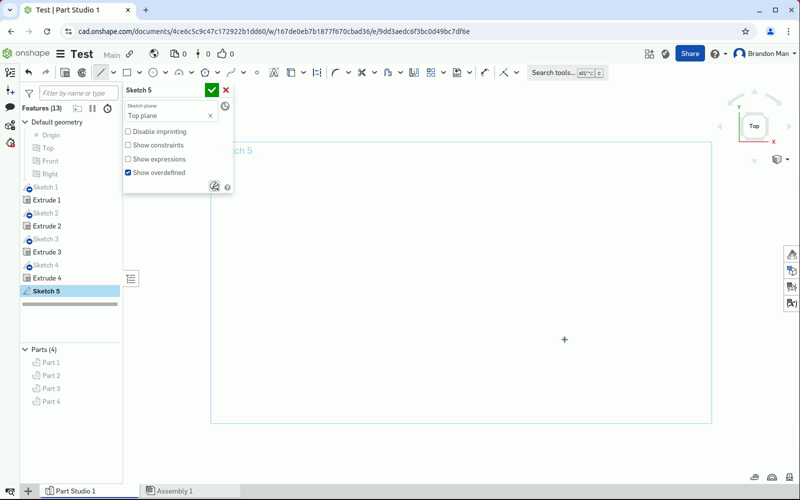
key_down(shift)
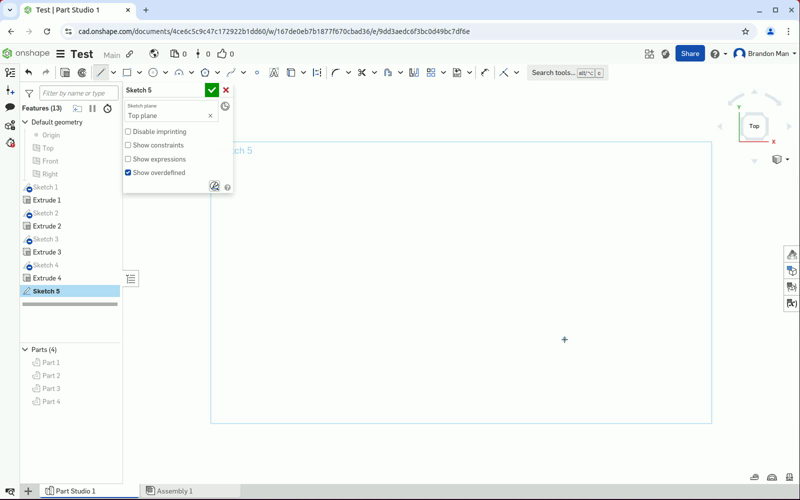
mouse_move(589, 339)
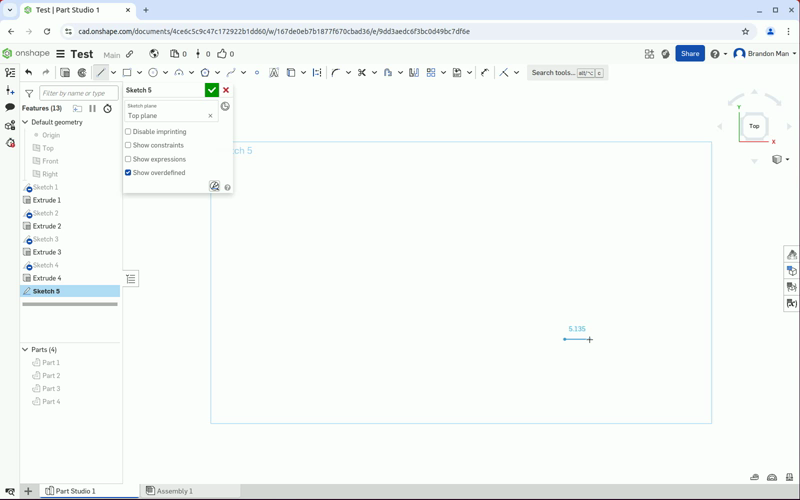
mouse_move(572, 339)
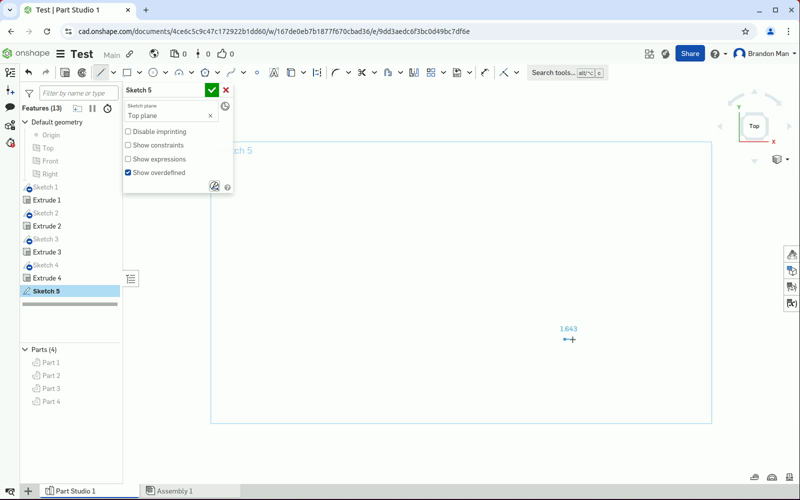
click(572, 339)
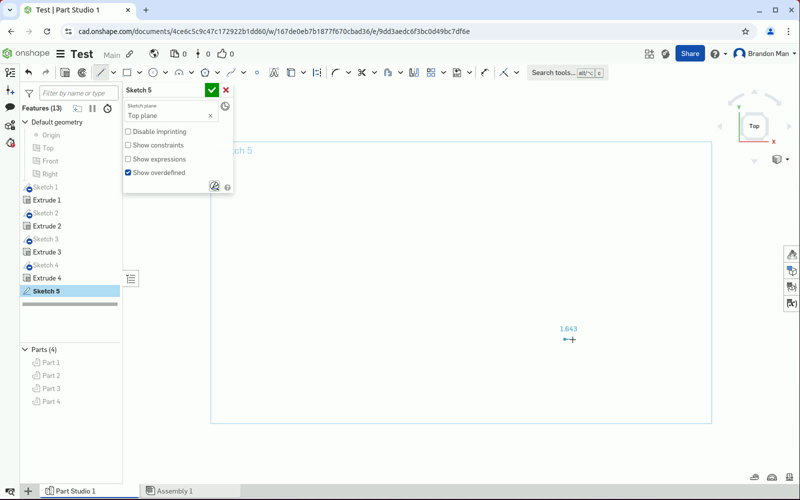
key_up(shift)
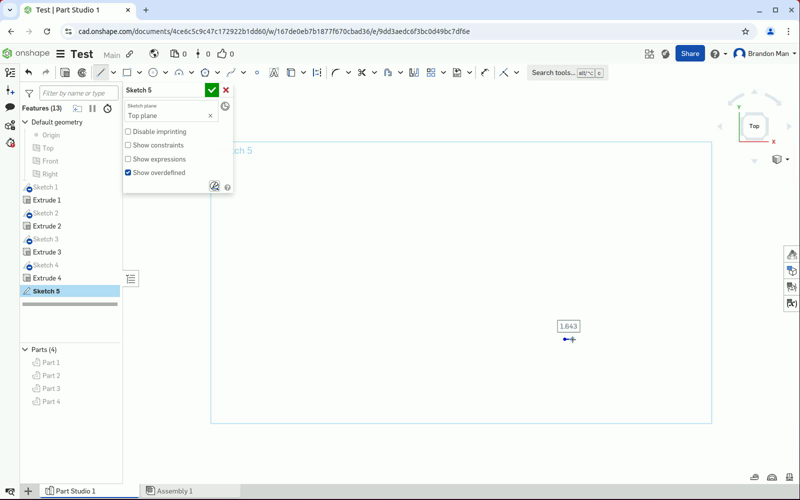
key_down(shift)
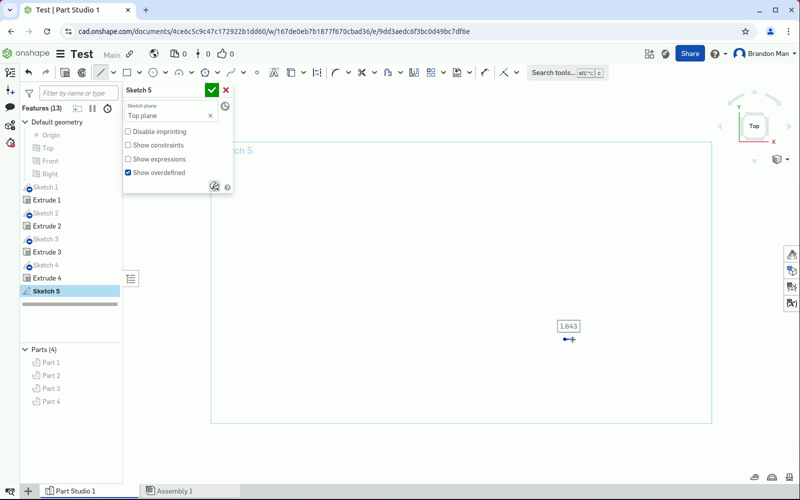
mouse_move(572, 237)
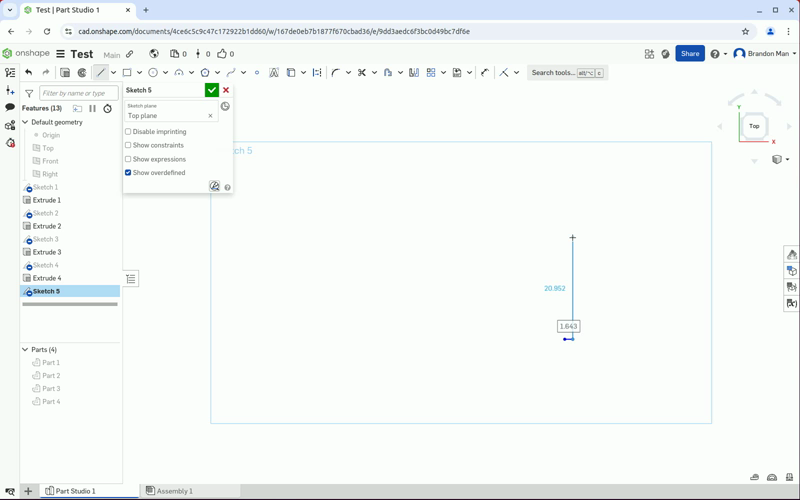
click(572, 237)
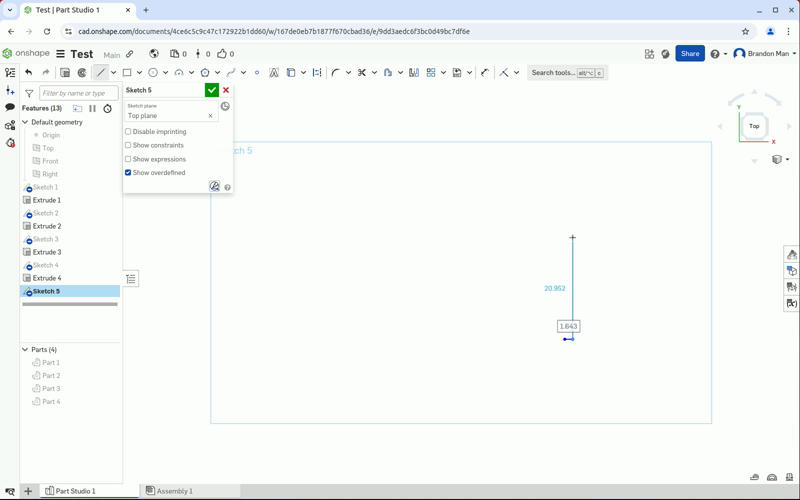
key_up(shift)
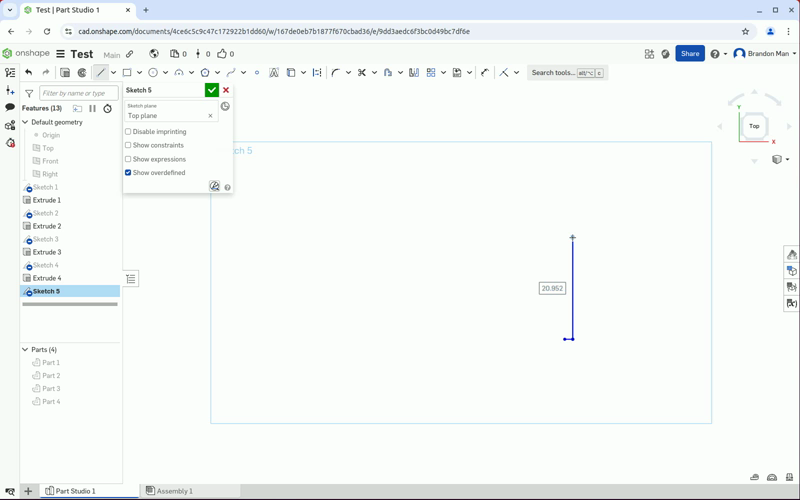
key_down(shift)
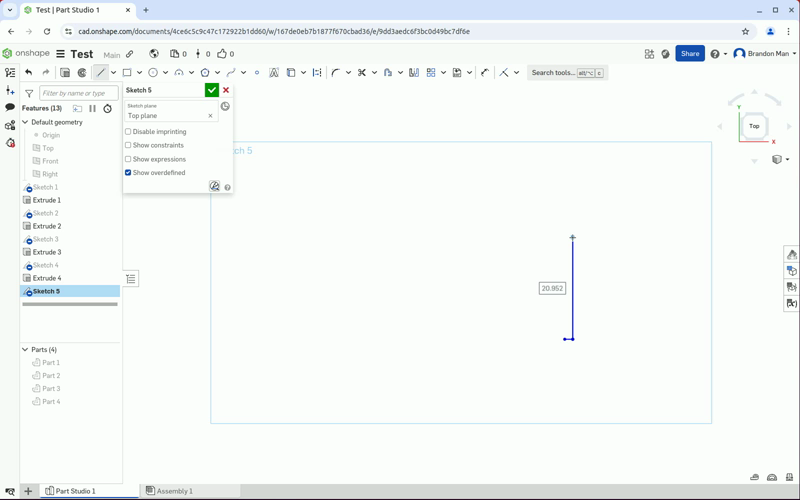
mouse_move(589, 237)
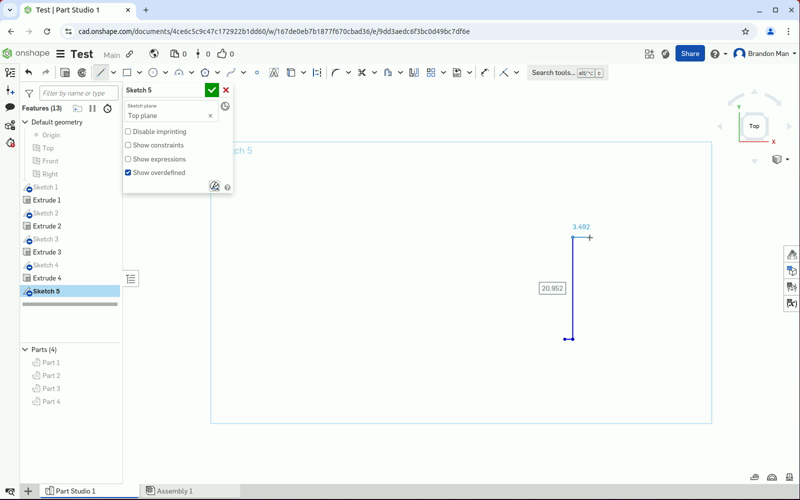
mouse_move(564, 237)
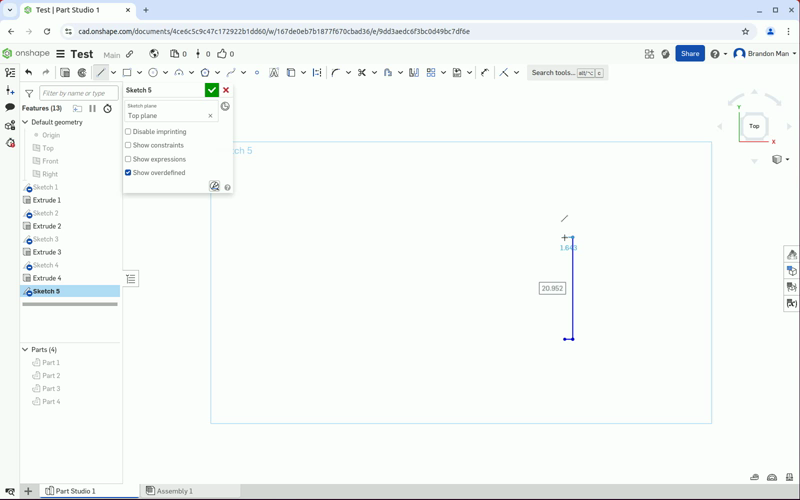
click(564, 237)
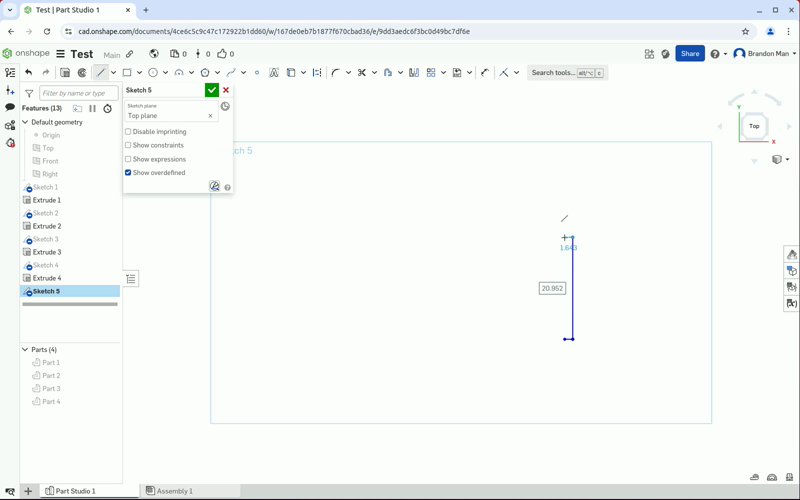
key_up(shift)
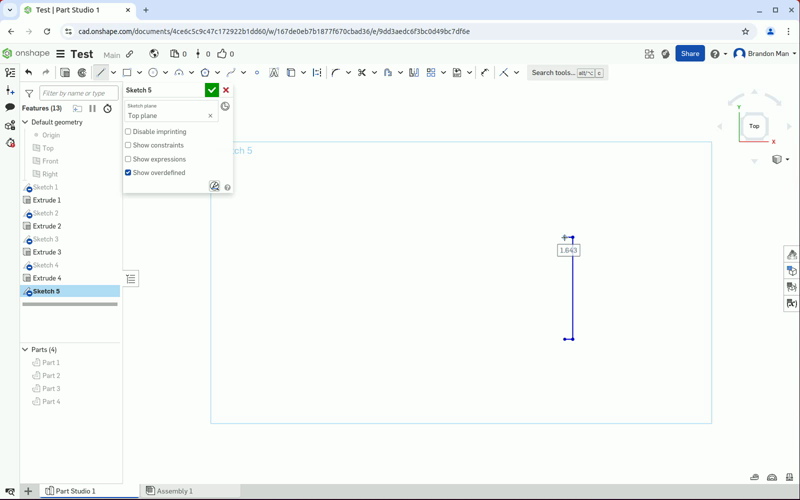
key_down(shift)
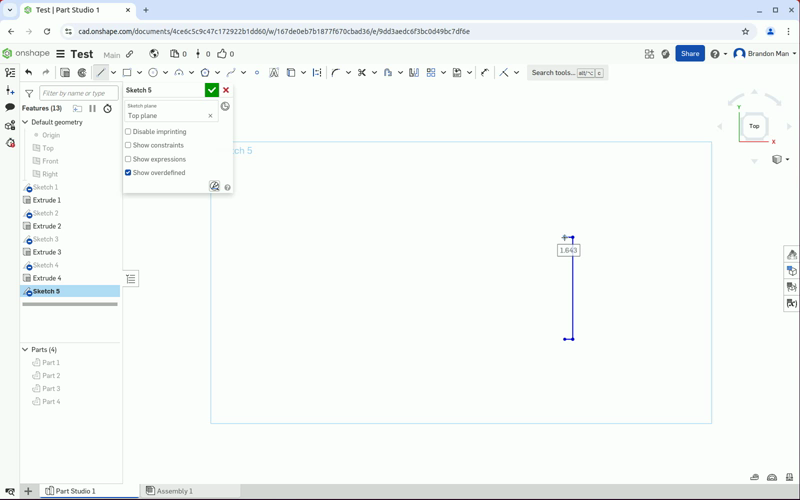
mouse_move(564, 329)
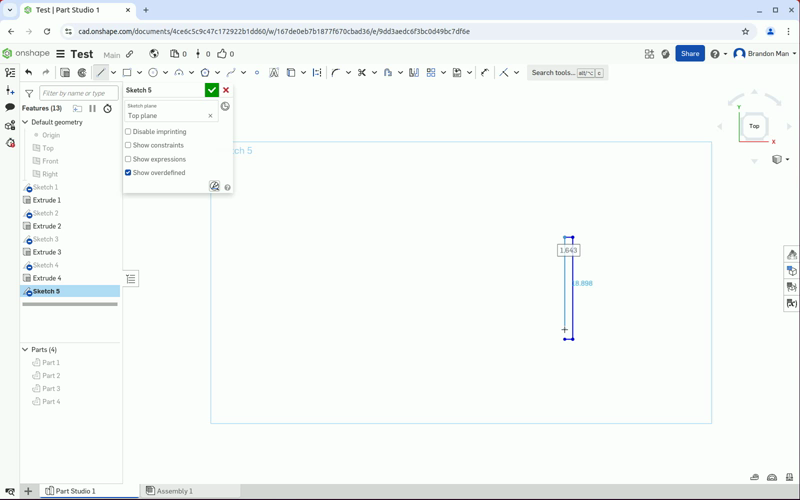
click(564, 329)
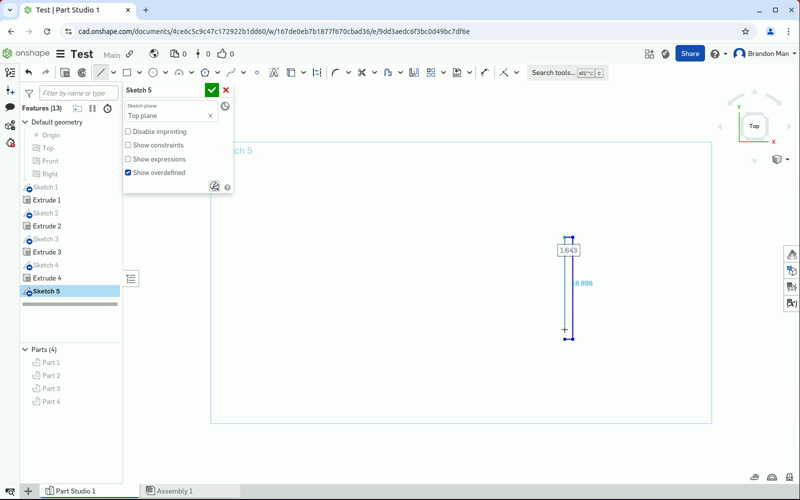
key_up(shift)
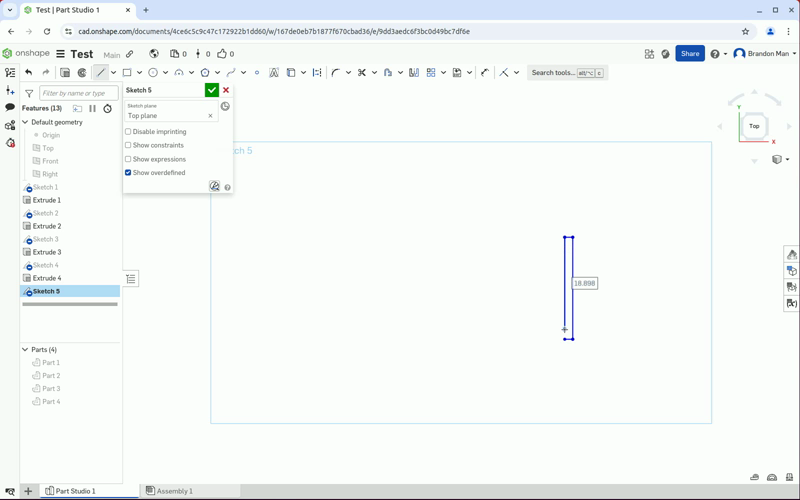
mouse_move(589, 329)
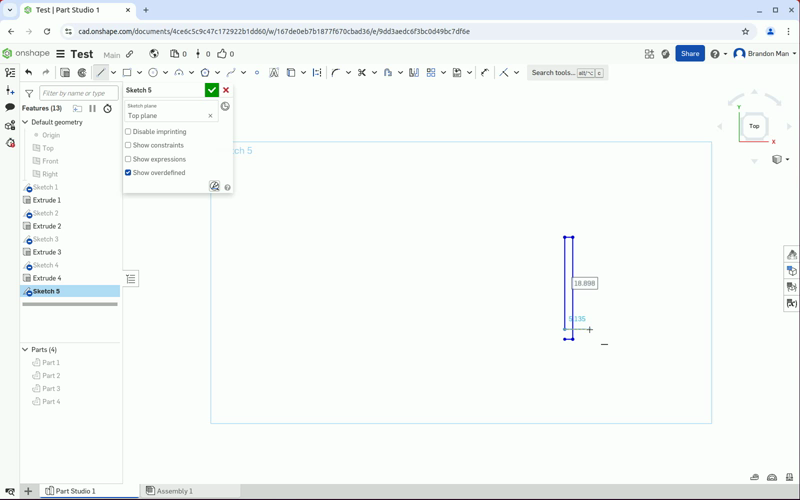
key_down(shift)
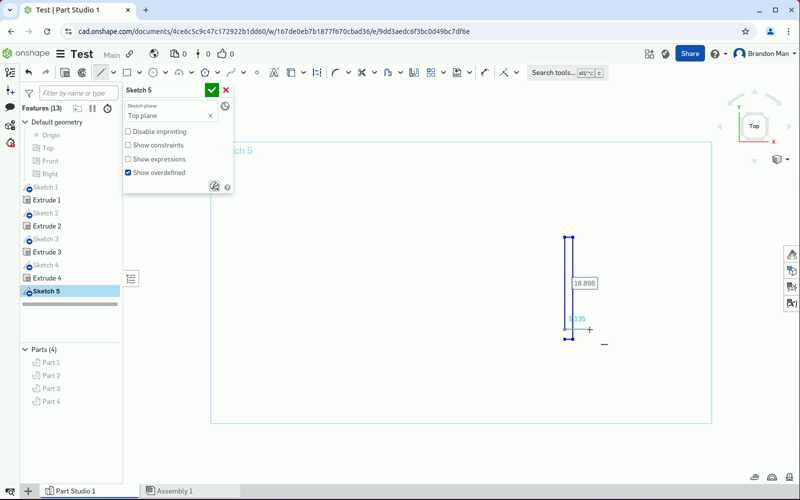
mouse_move(564, 339)
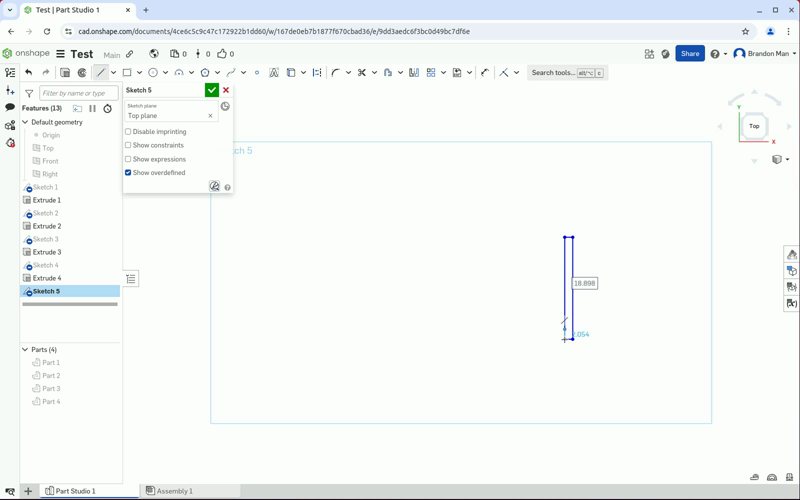
key_up(shift)
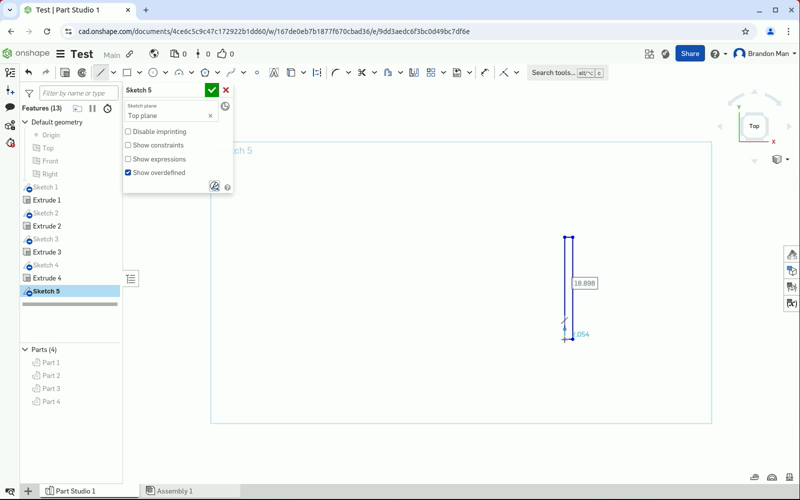
click(564, 339)
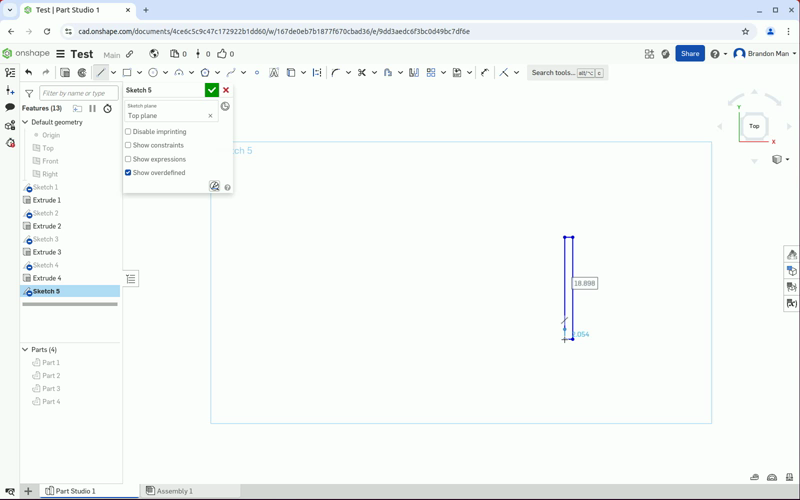
key(esc)
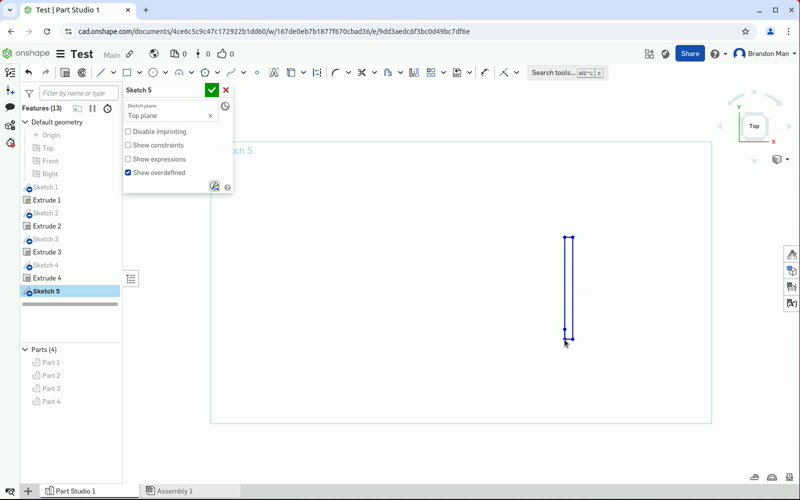
mouse_move(570, 304)
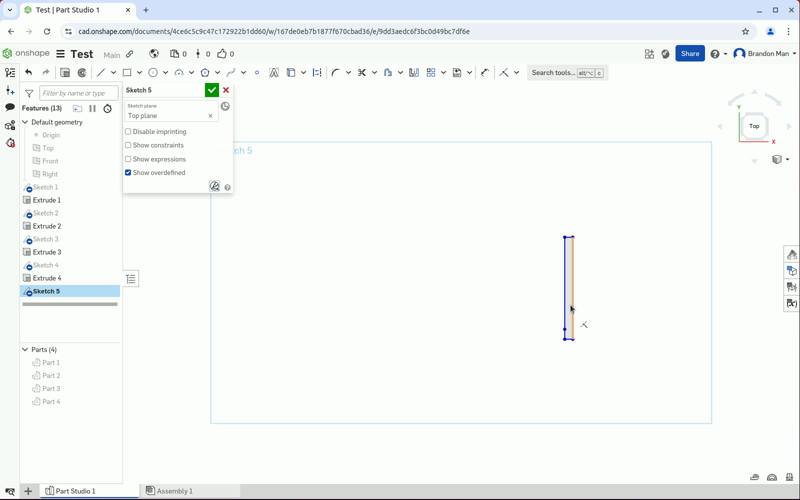
scroll(6)
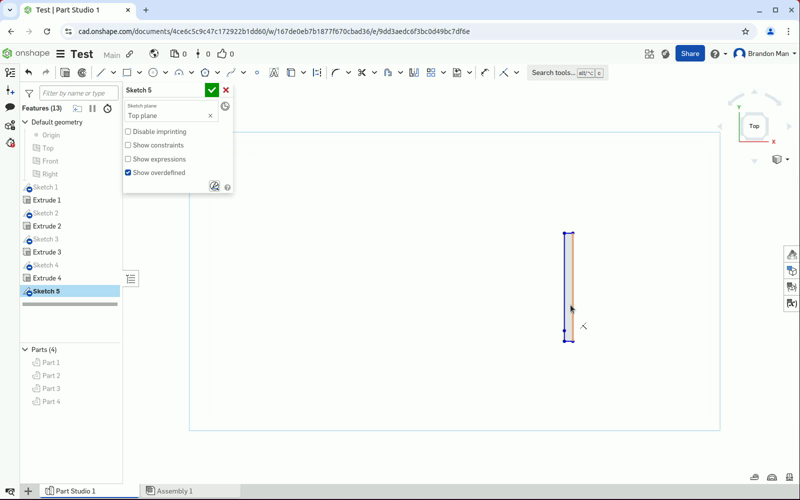
scroll(6)
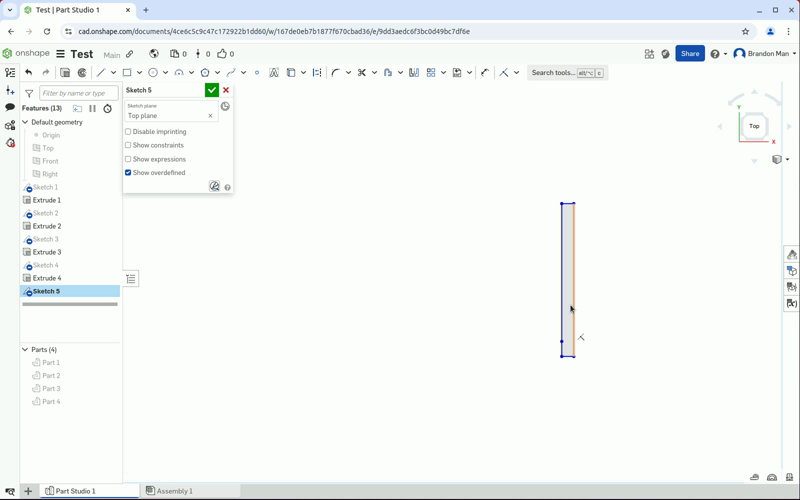
scroll(6)
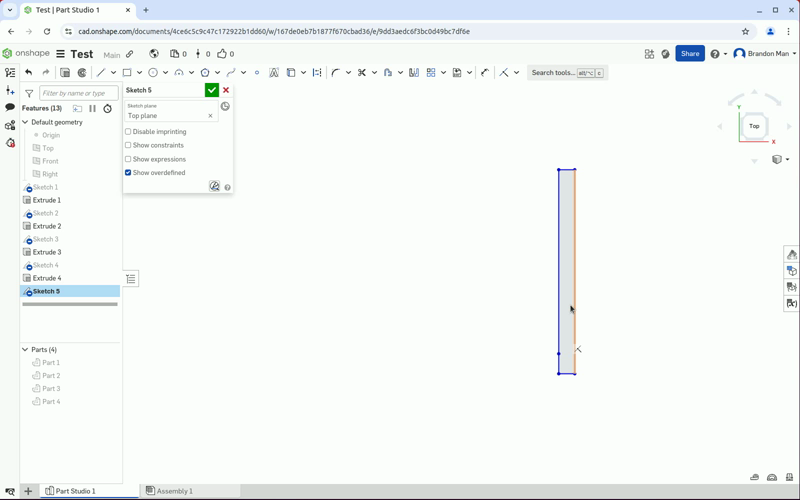
scroll(6)
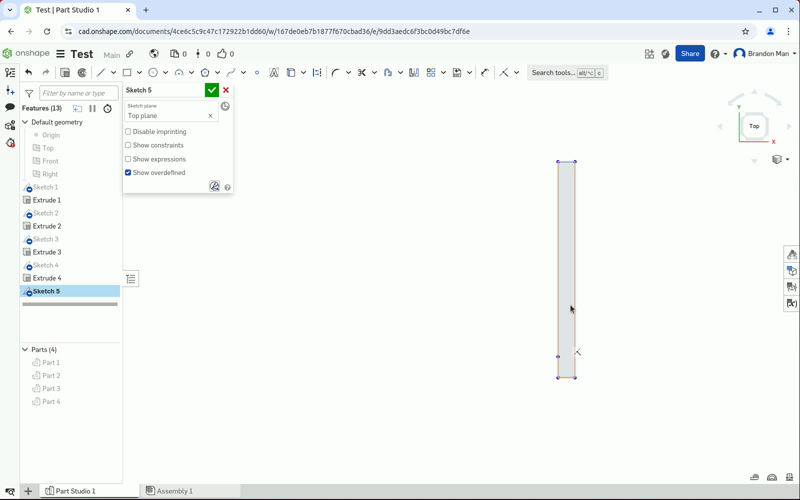
scroll(6)
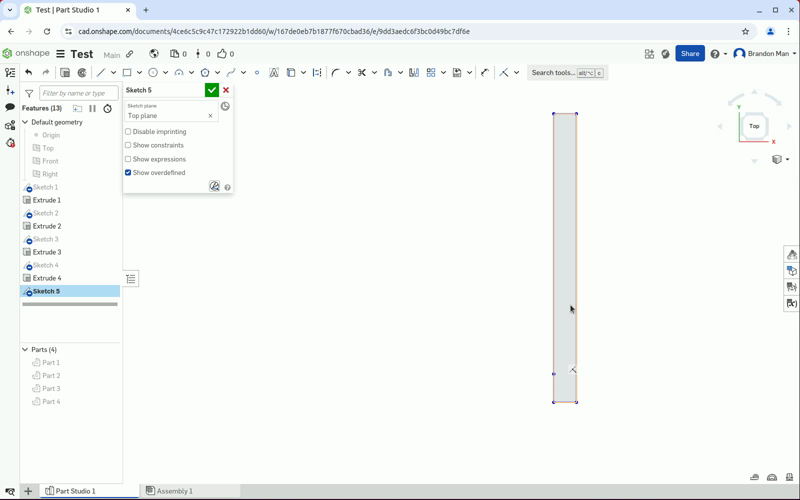
scroll(6)
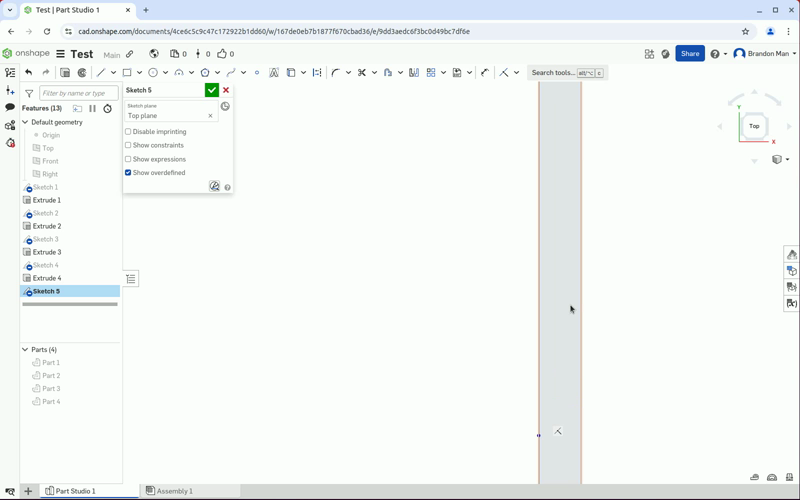
scroll(6)
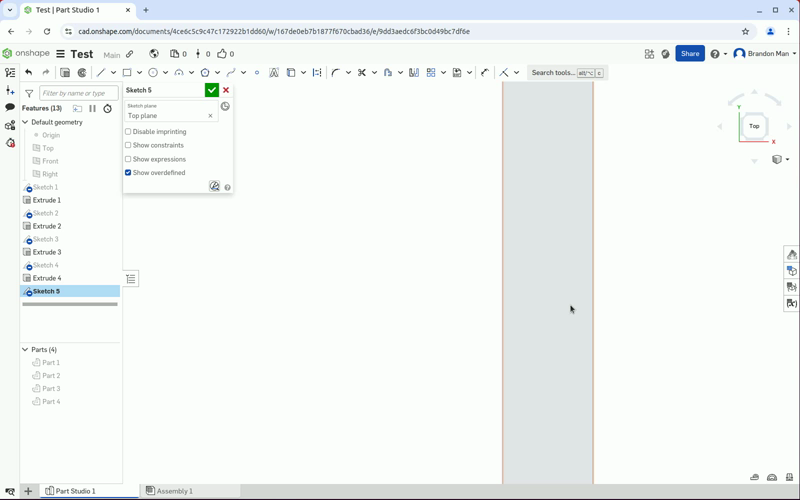
click(570, 304)
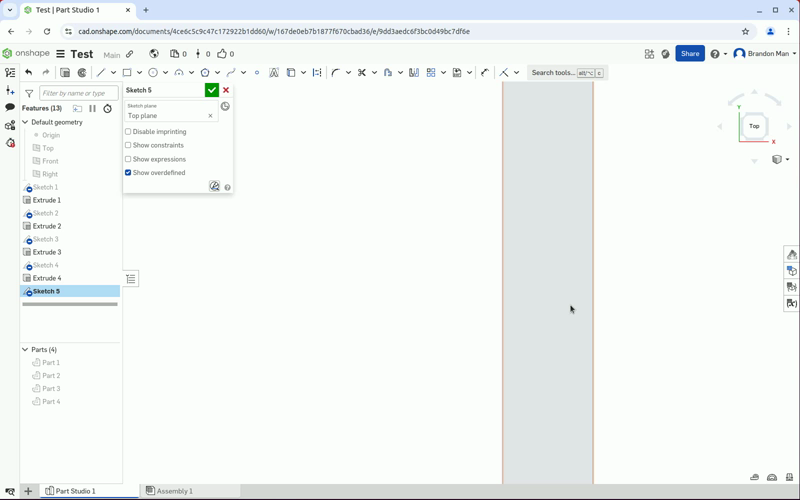
scroll(-6)
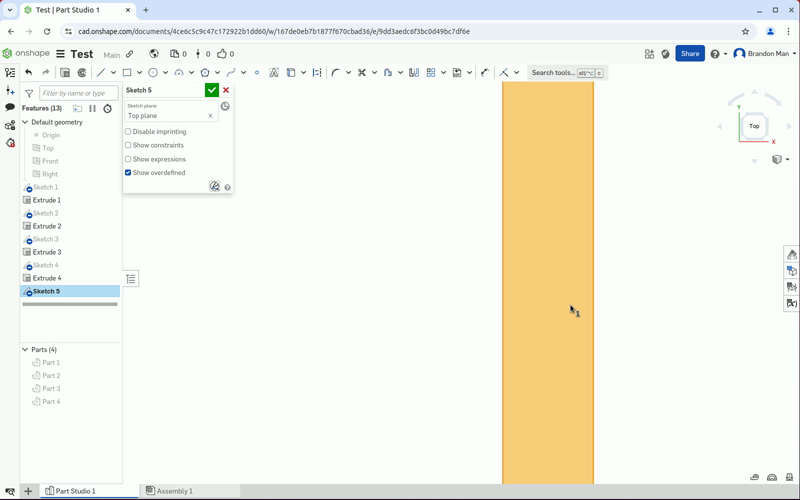
scroll(-6)
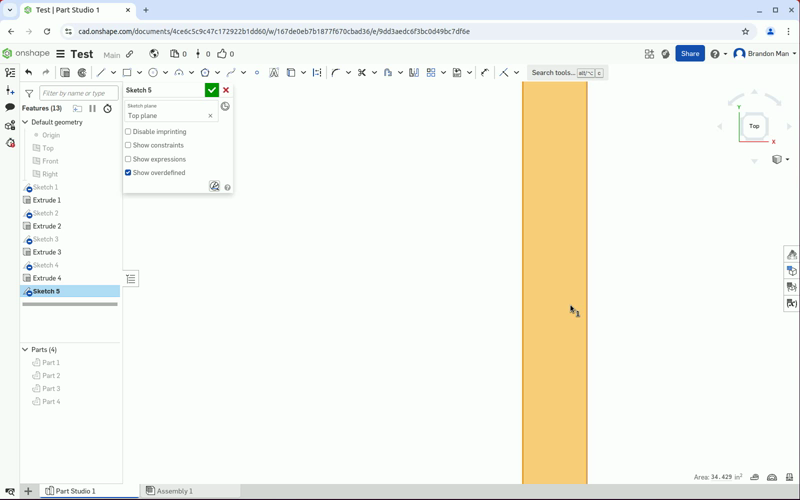
scroll(-6)
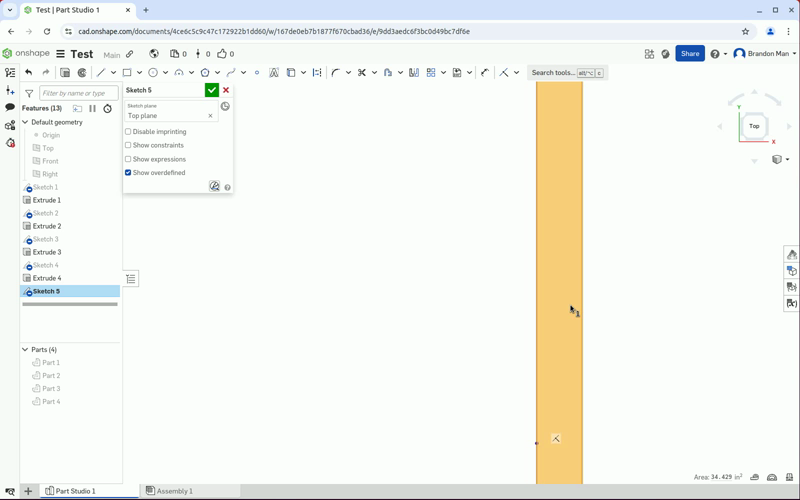
scroll(-6)
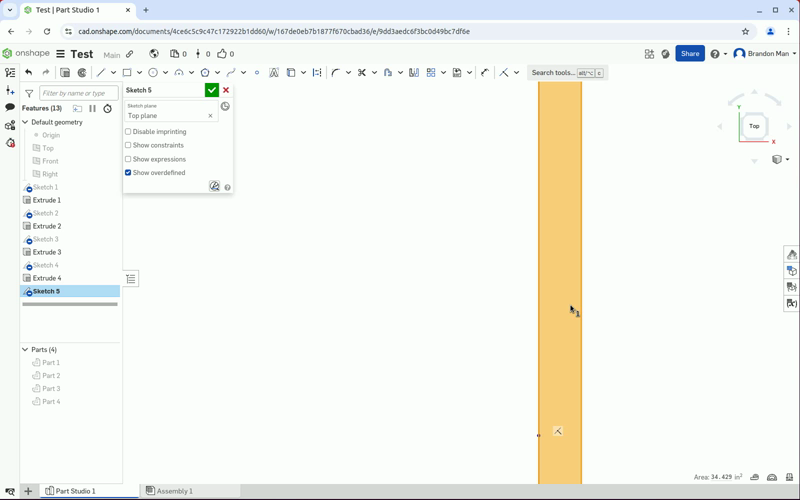
scroll(-6)
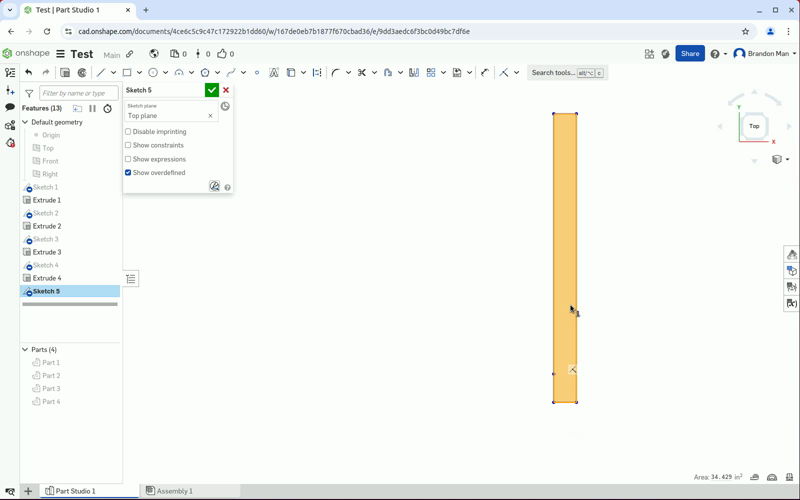
scroll(-6)
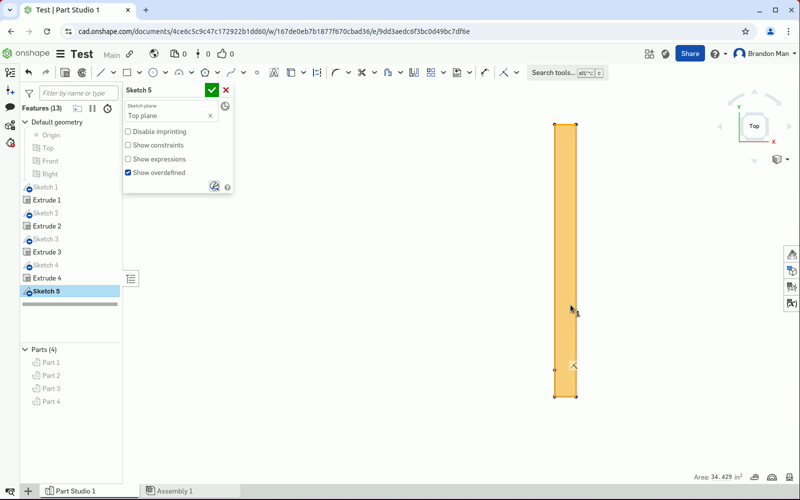
scroll(-6)
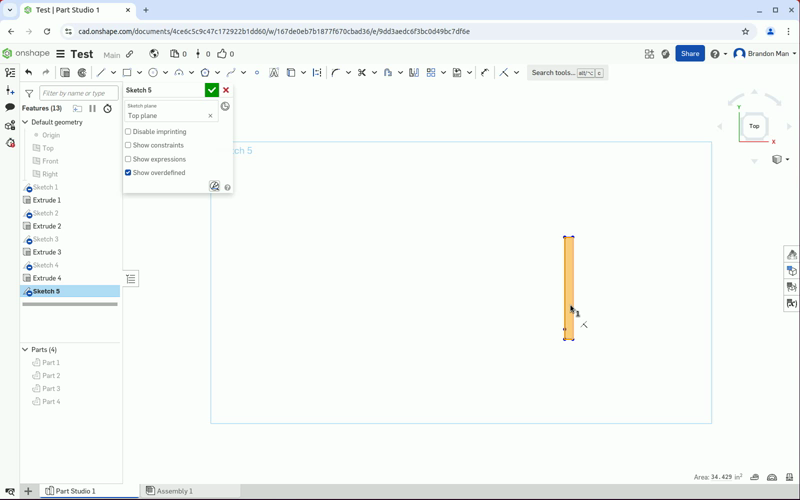
mouse_move(73, 352)
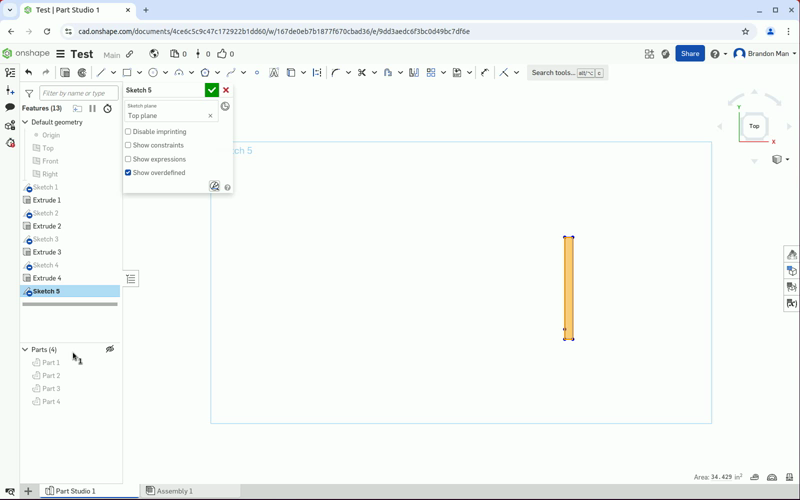
key(shift+y)
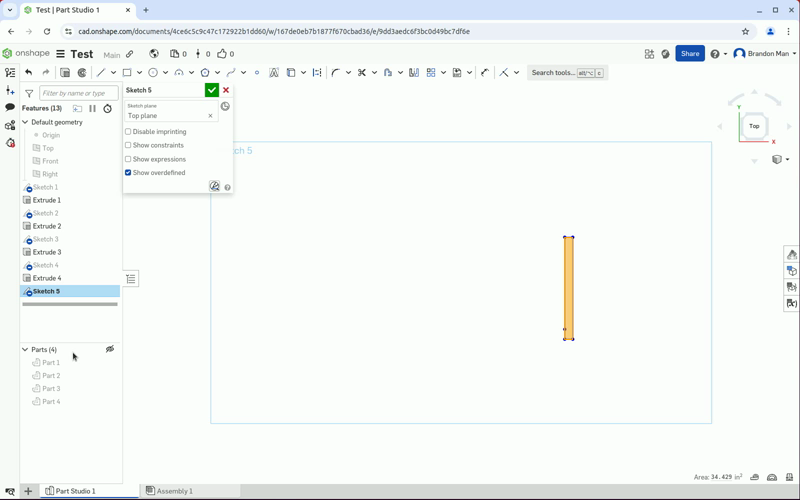
key(shift+e)
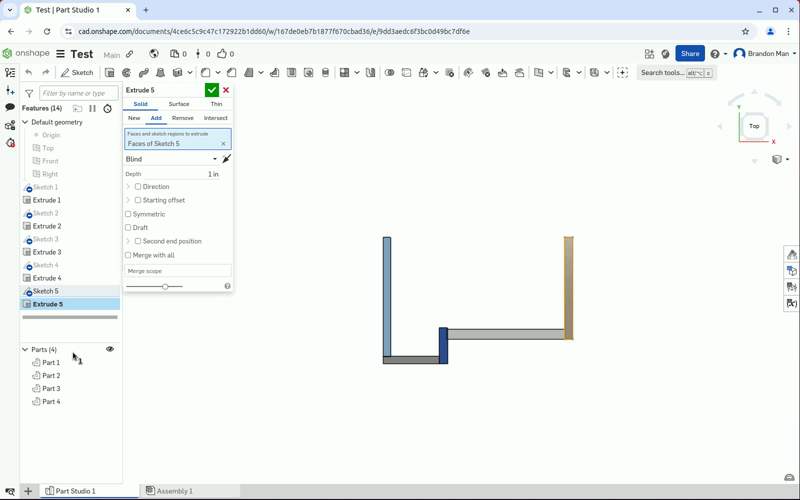
mouse_move(143, 106)
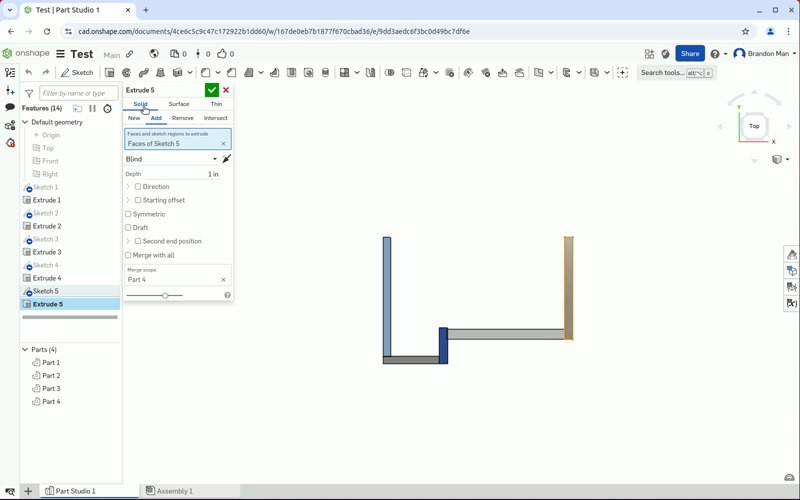
click(143, 106)
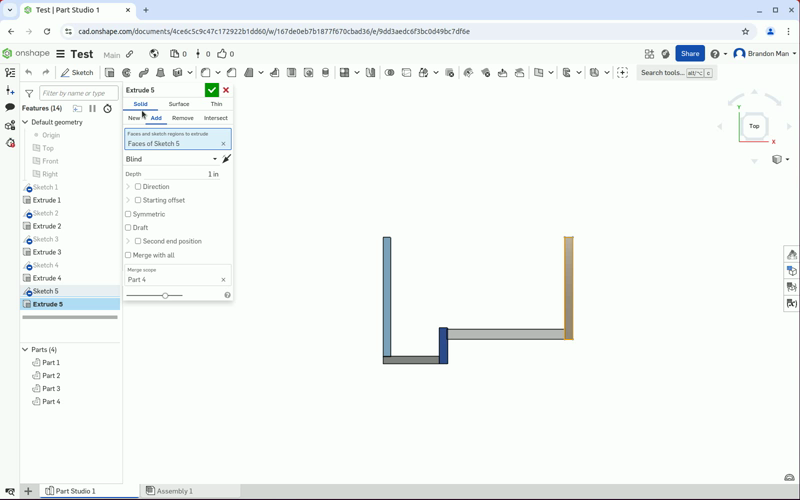
mouse_move(137, 120)
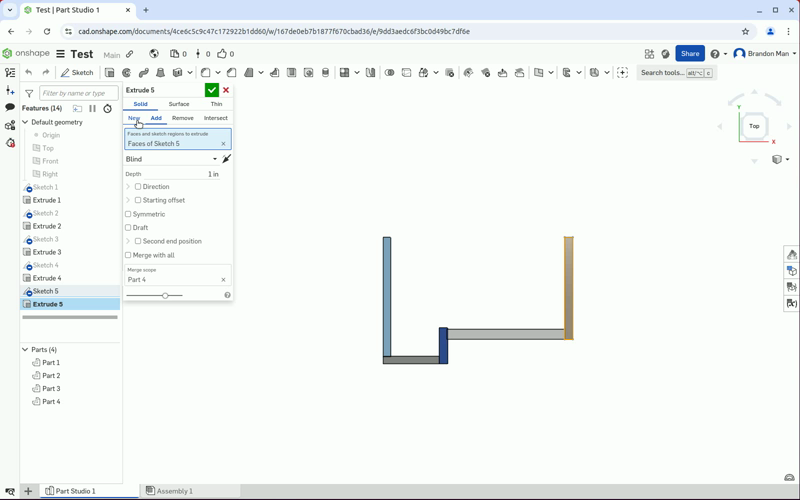
click(137, 120)
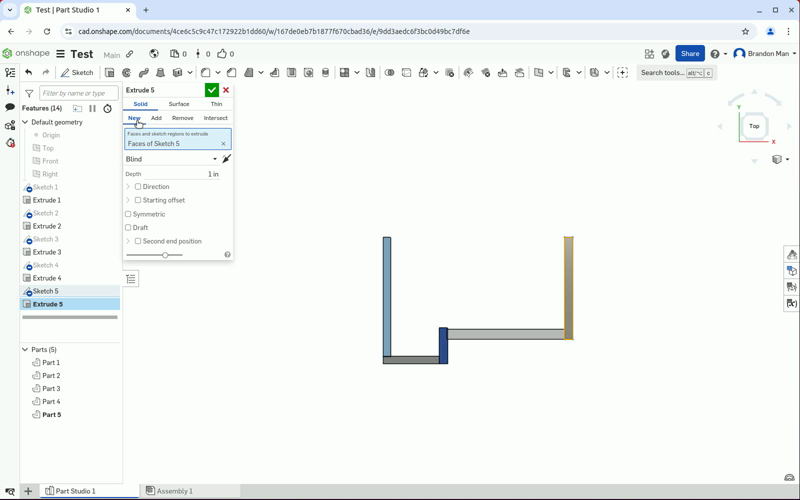
key(tab, 4)
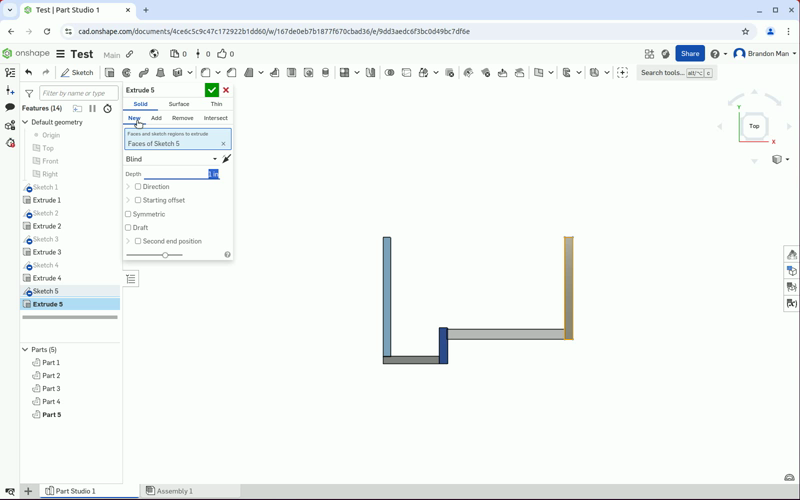
text(15.887)
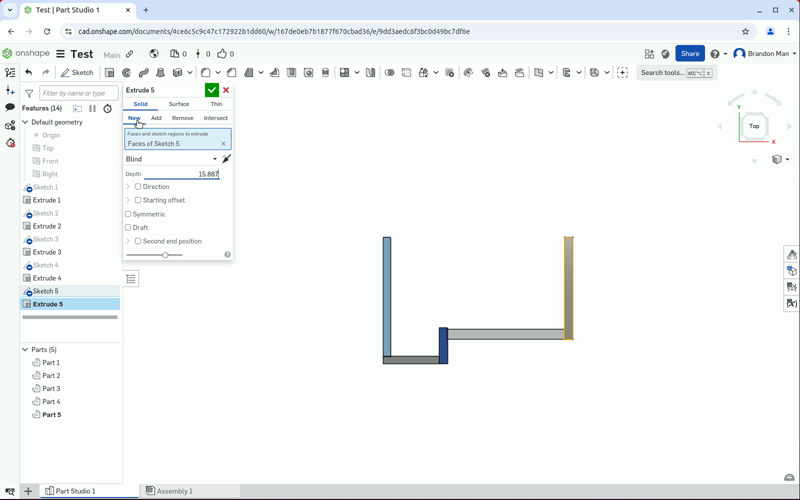
key(enter)
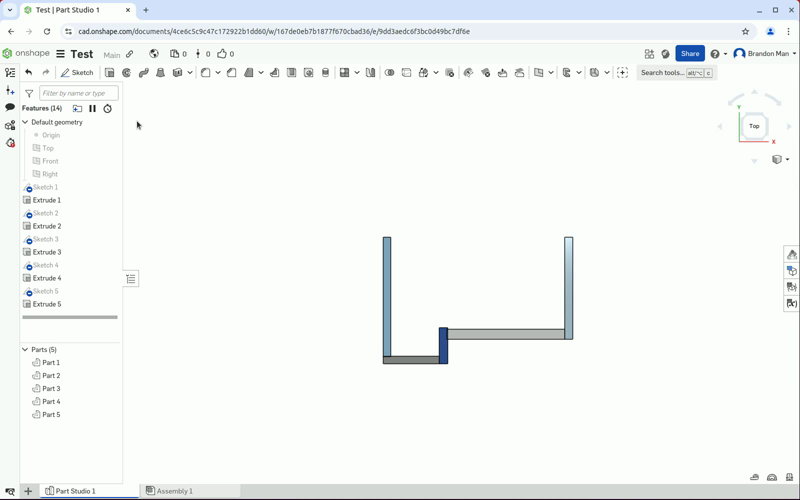
key(shift+h)
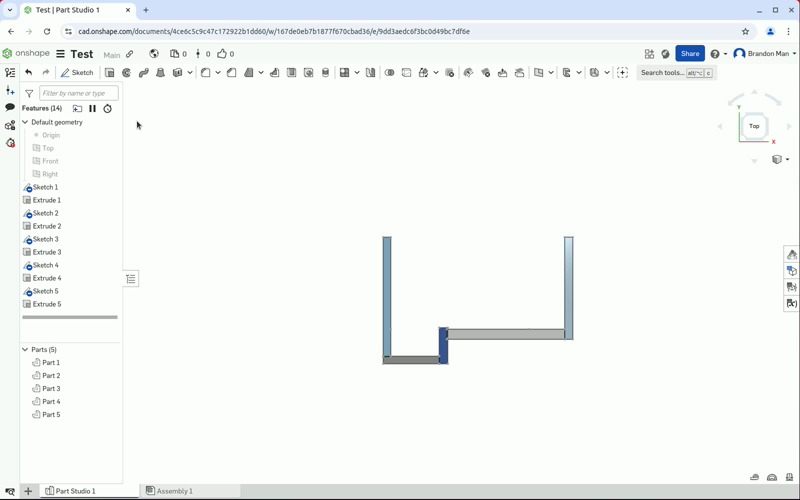
key(shift+h)
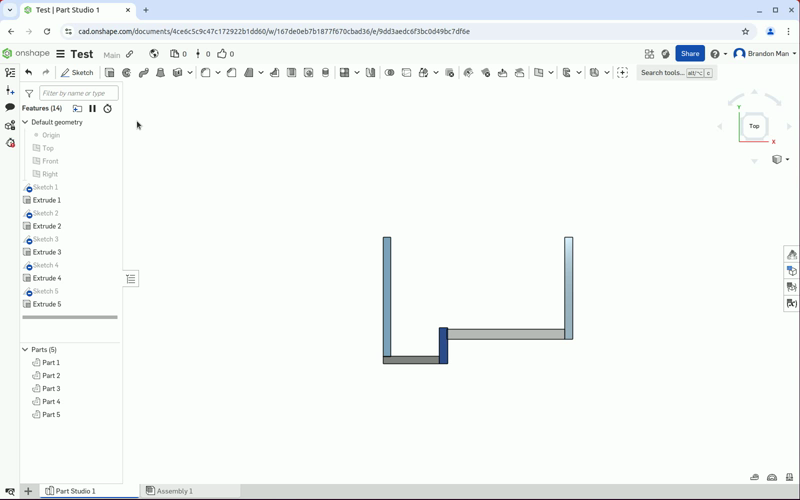
mouse_move(73, 189)
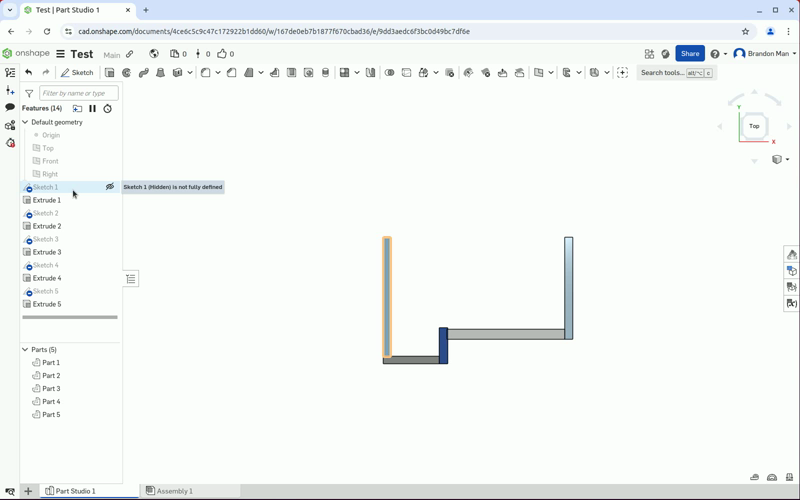
click(73, 189)
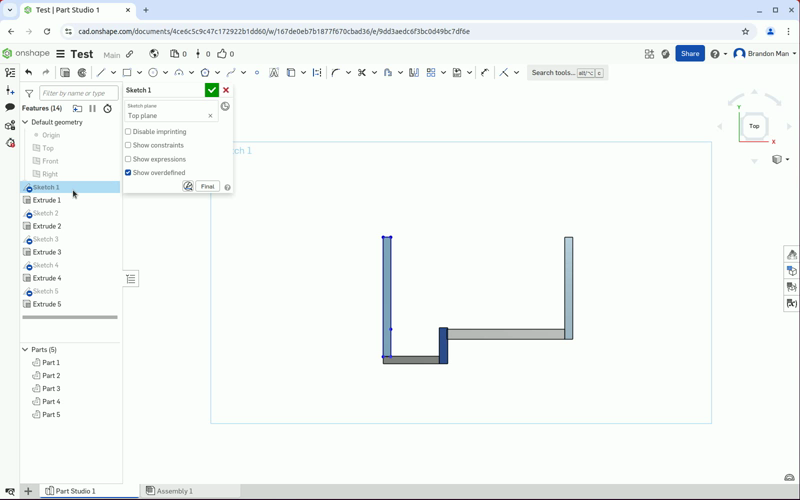
mouse_move(229, 92)
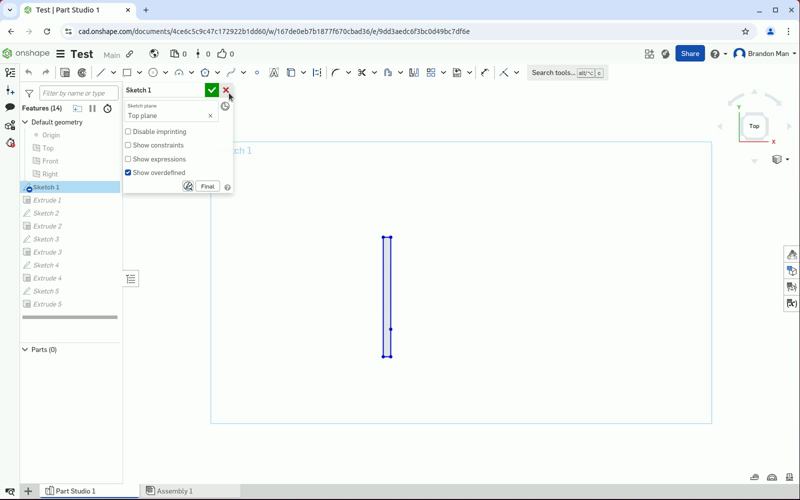
click(229, 92)
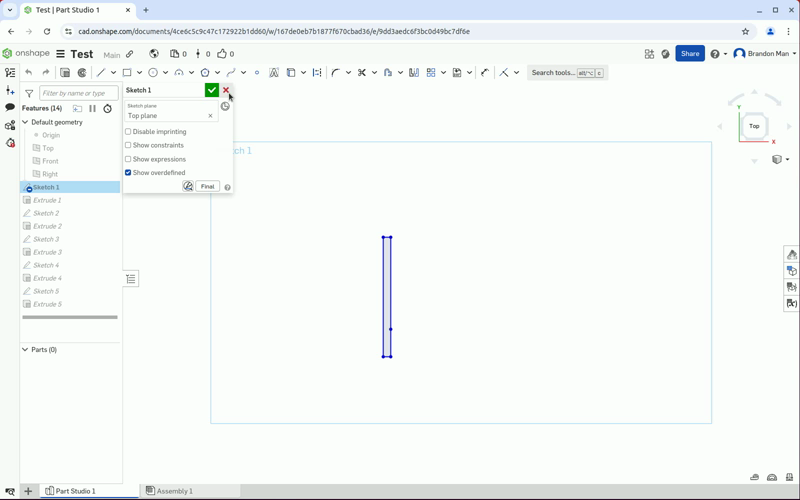
key(shift+s)
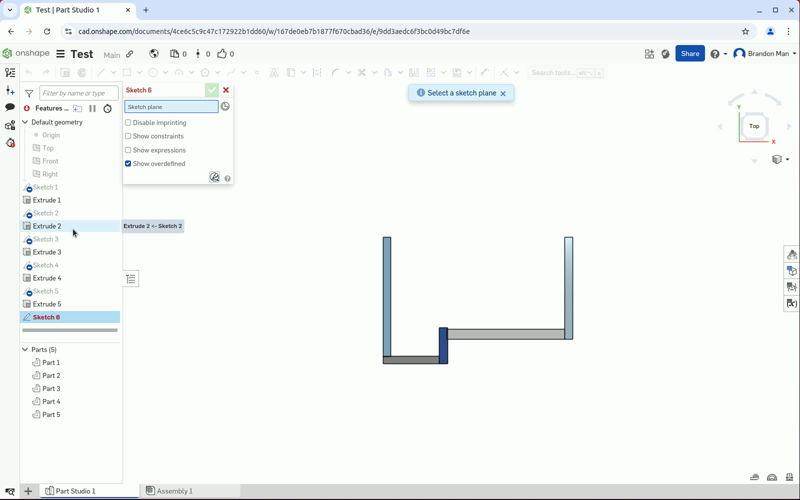
scroll(3)
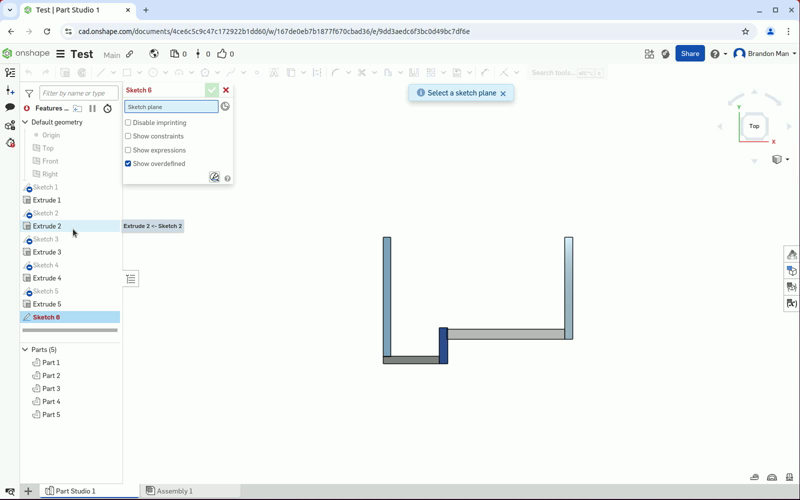
mouse_move(73, 150)
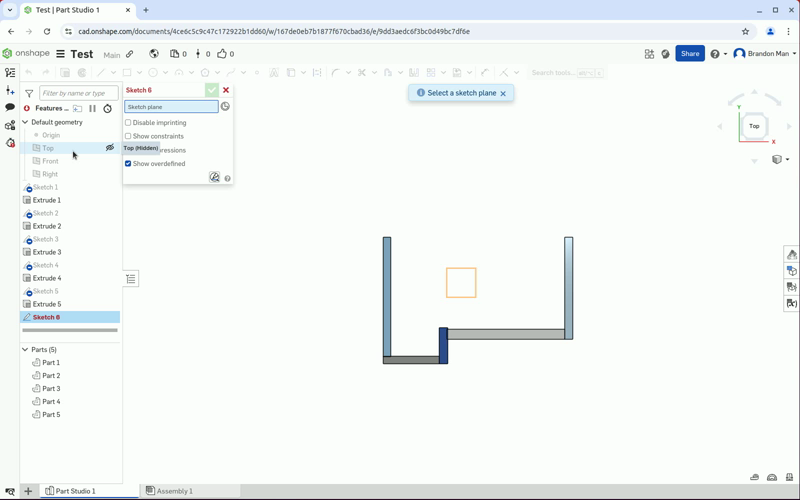
click(73, 150)
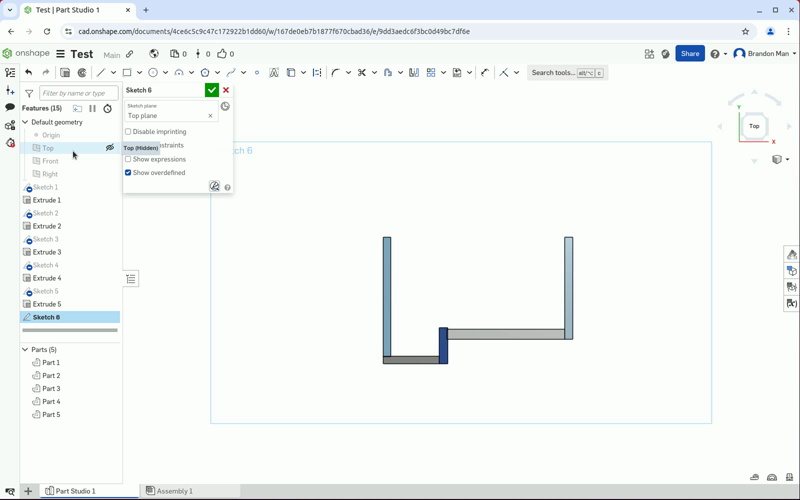
mouse_move(73, 352)
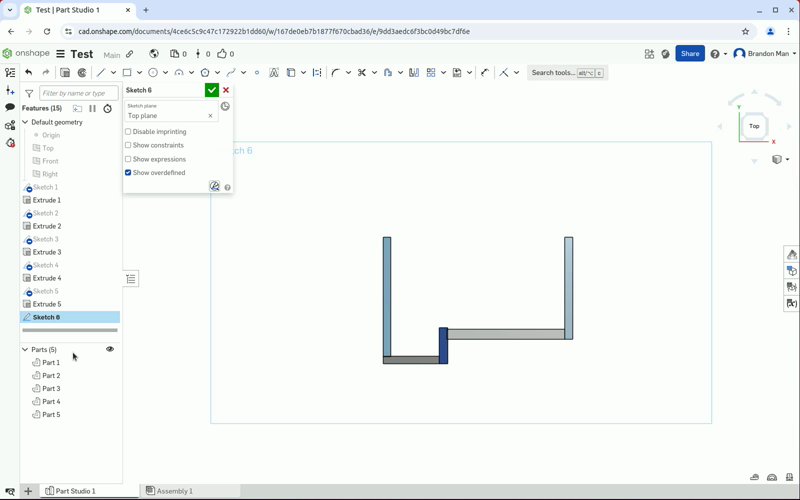
key(y)
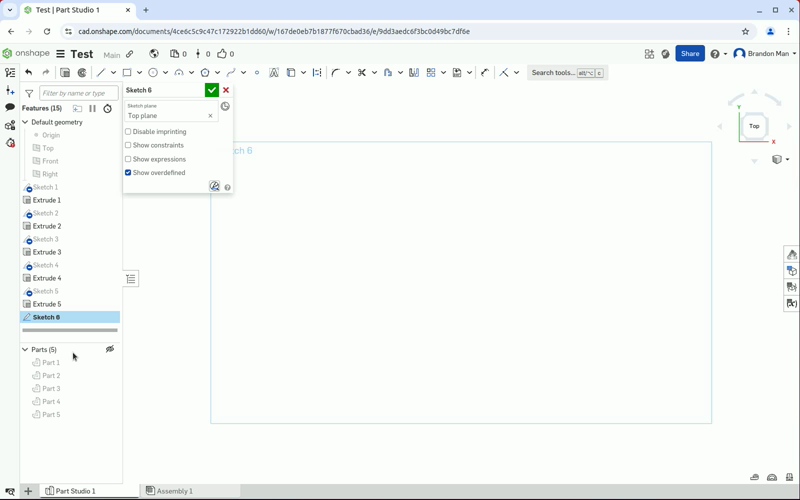
key(l)
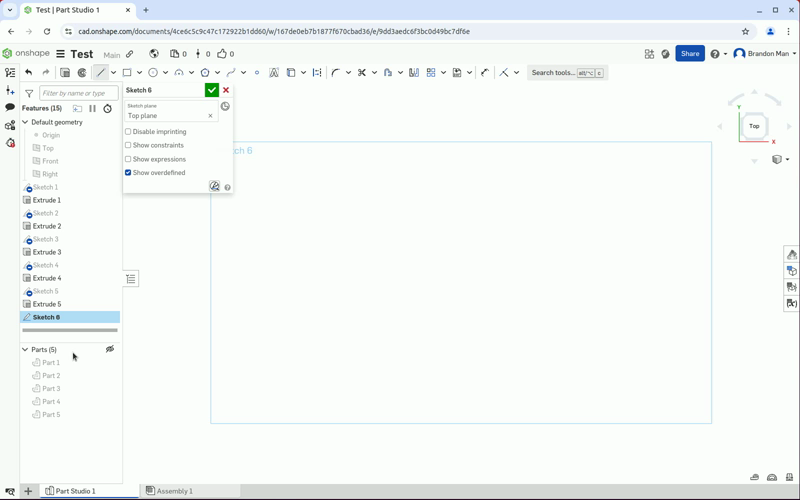
key_down(shift)
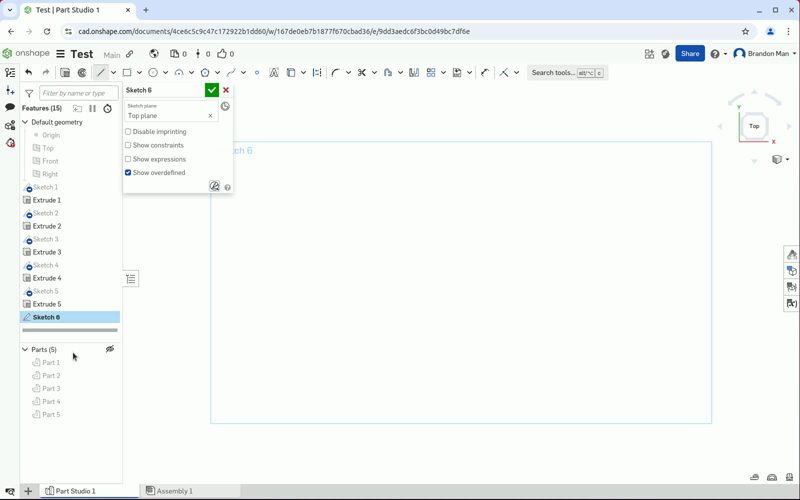
mouse_move(383, 237)
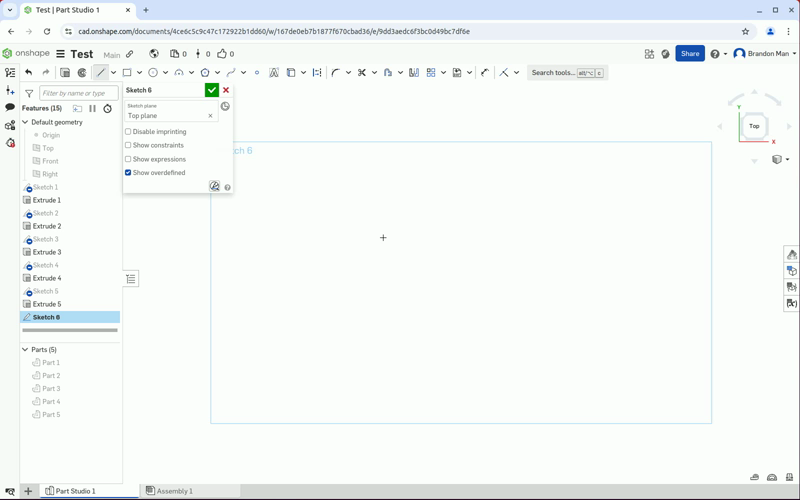
click(383, 237)
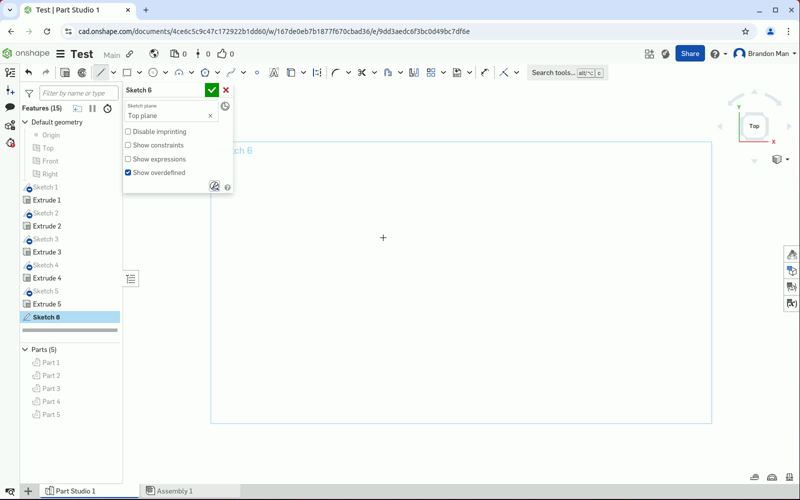
key_up(shift)
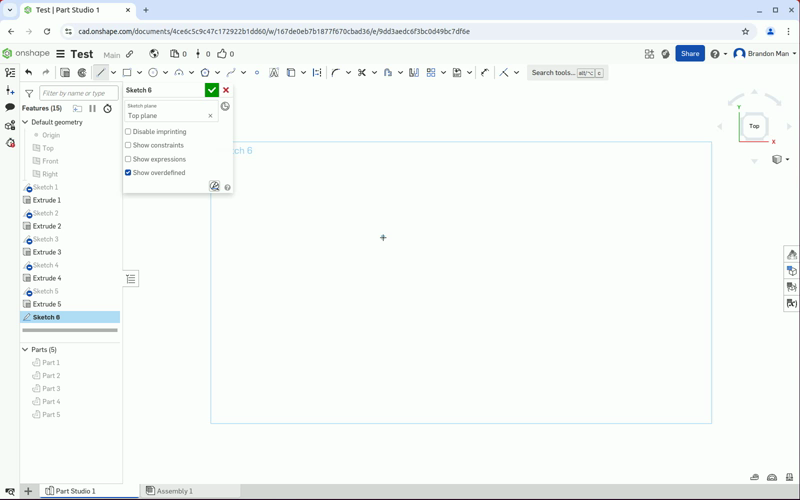
key_down(shift)
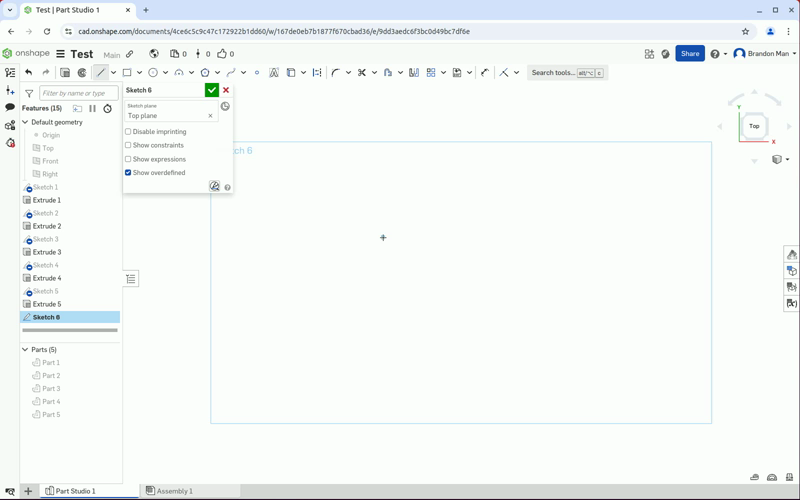
mouse_move(413, 237)
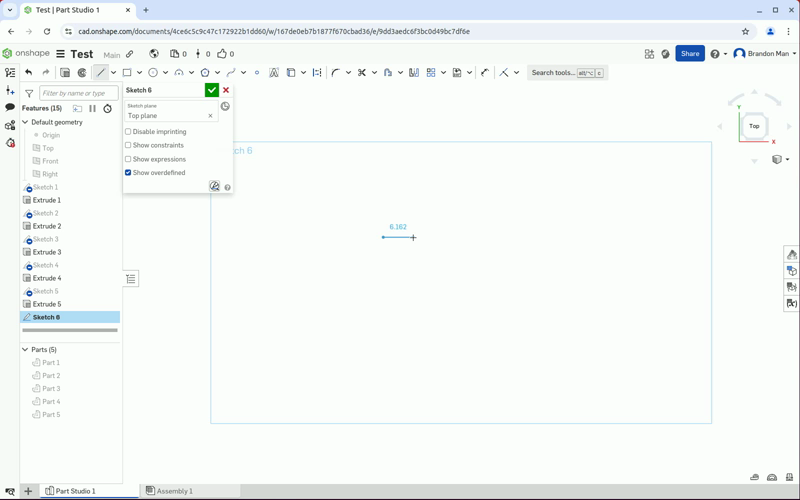
mouse_move(391, 237)
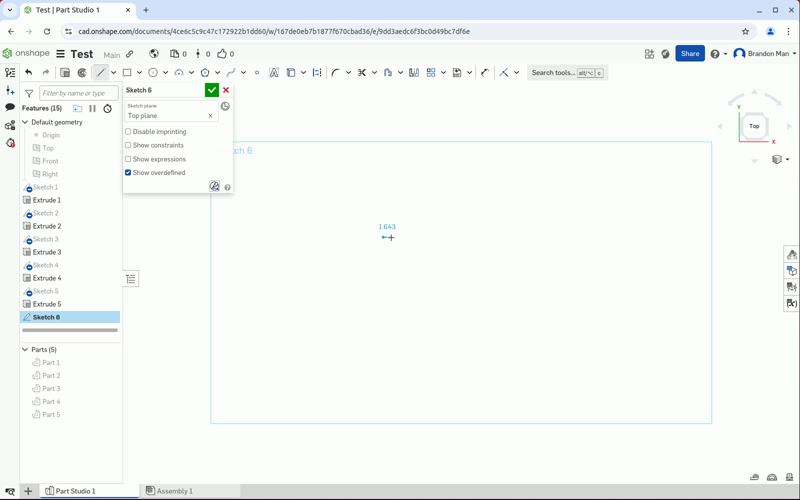
click(391, 237)
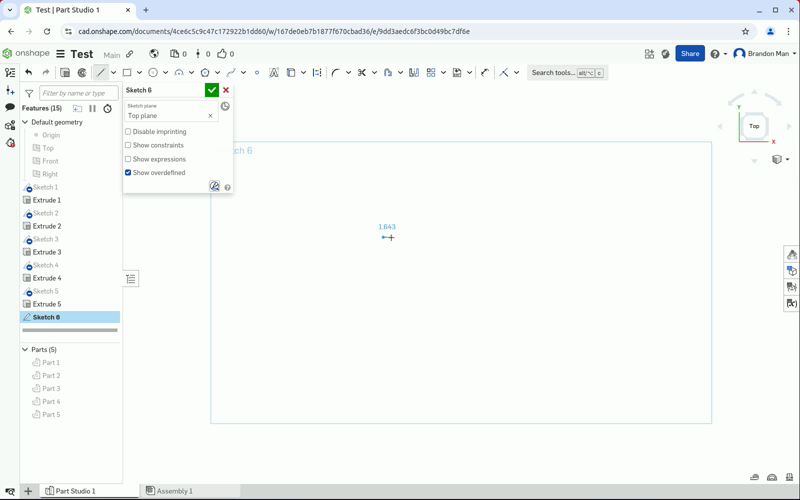
key_up(shift)
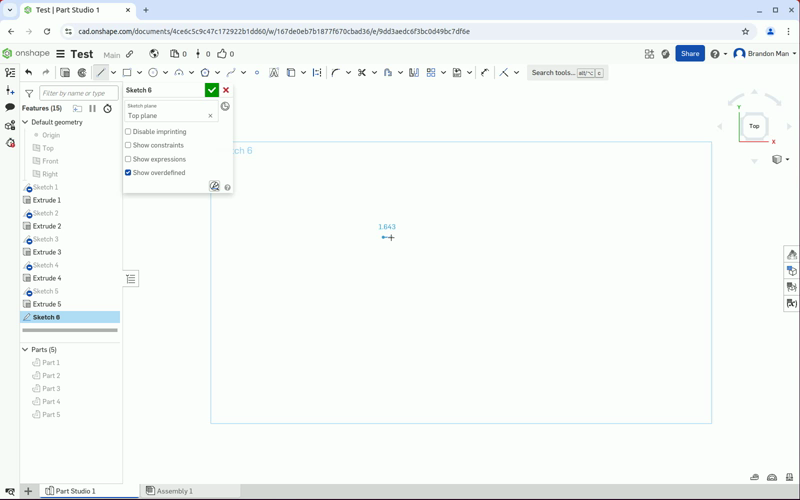
key_down(shift)
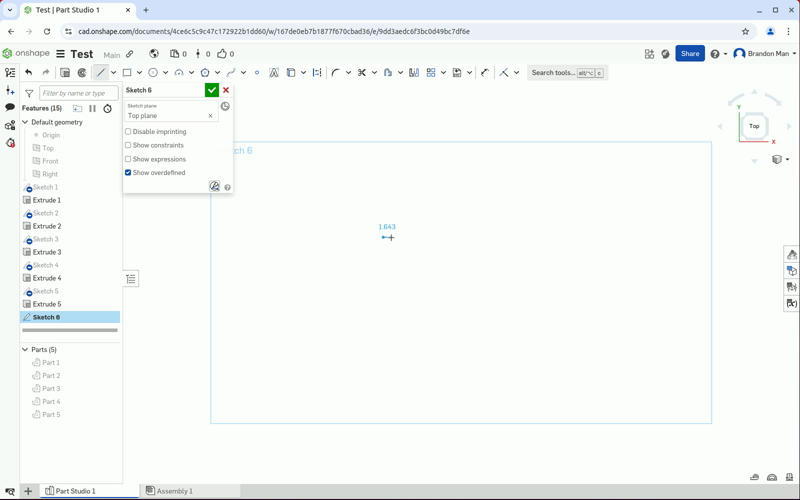
mouse_move(528, 237)
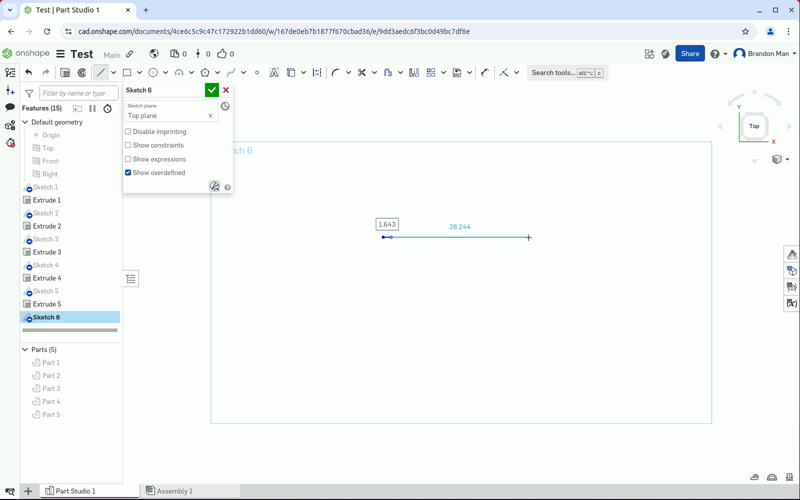
click(528, 237)
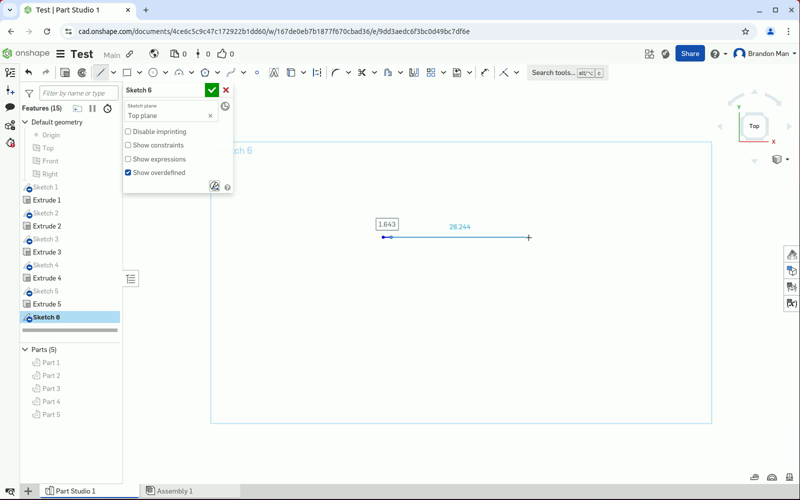
key_up(shift)
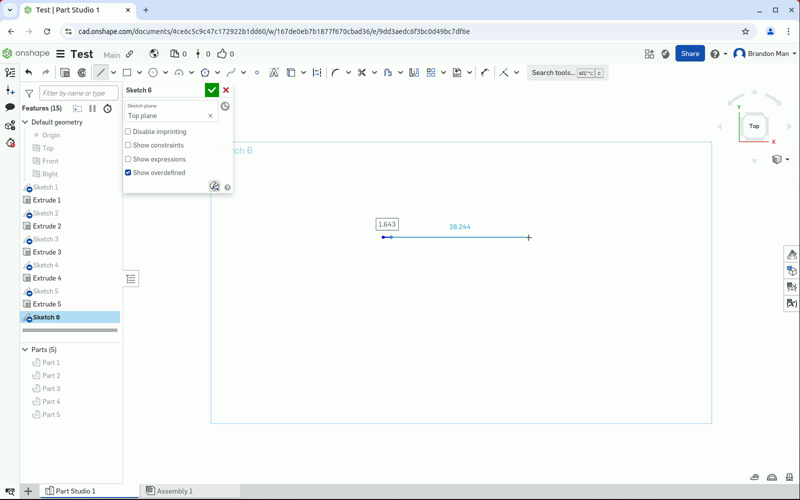
key_down(shift)
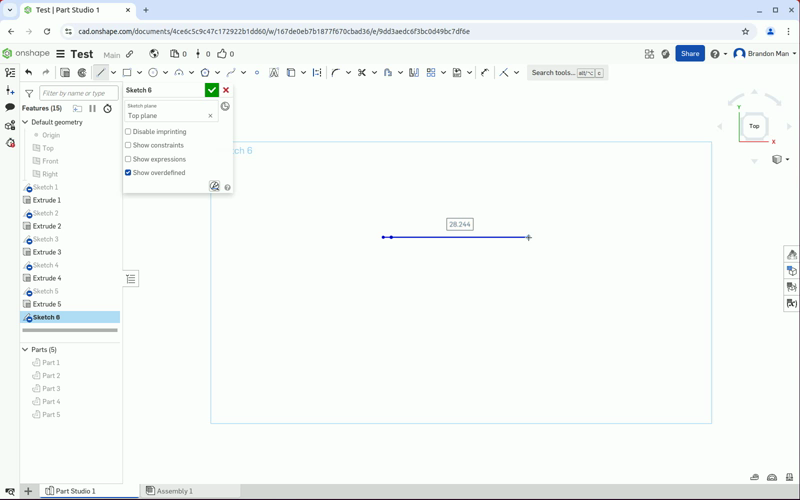
mouse_move(558, 237)
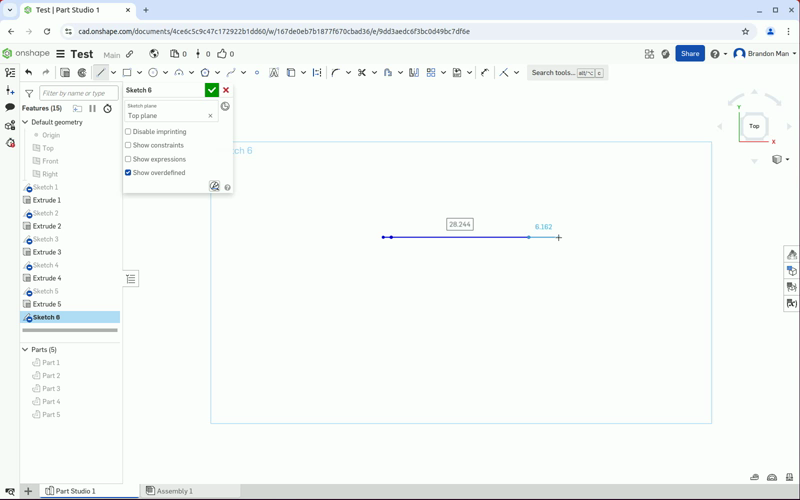
mouse_move(564, 237)
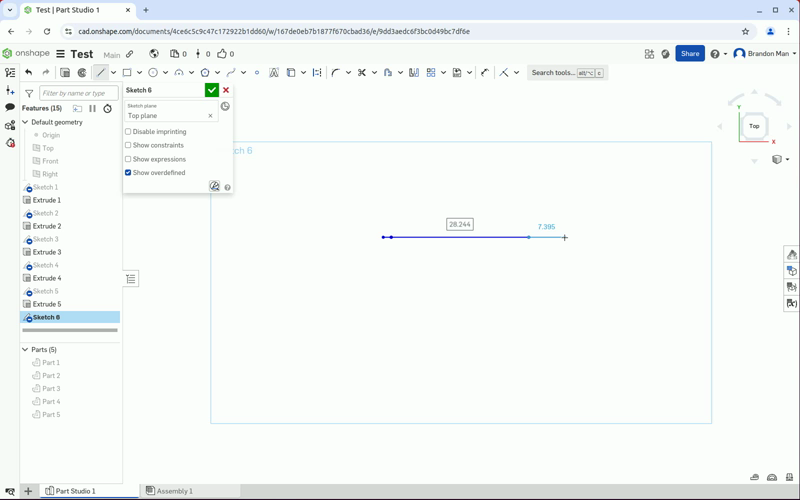
click(564, 237)
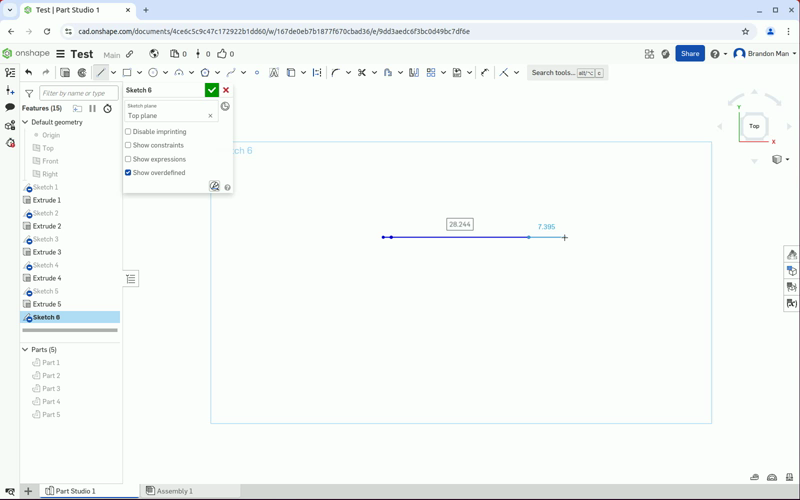
key_up(shift)
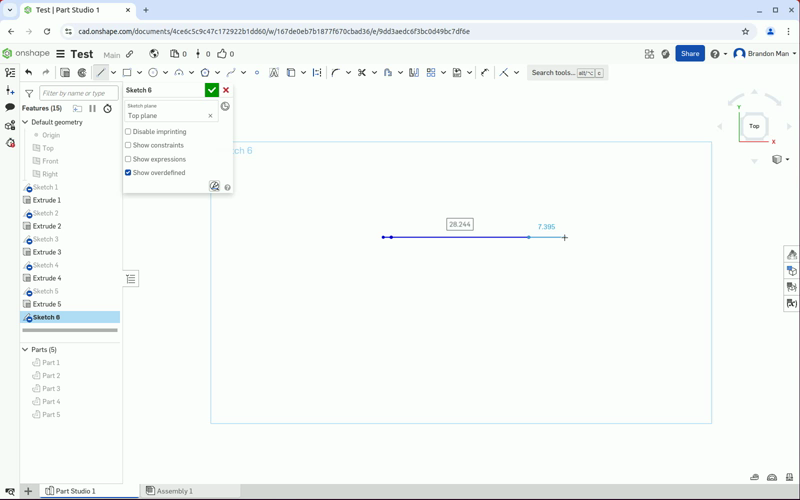
key_down(shift)
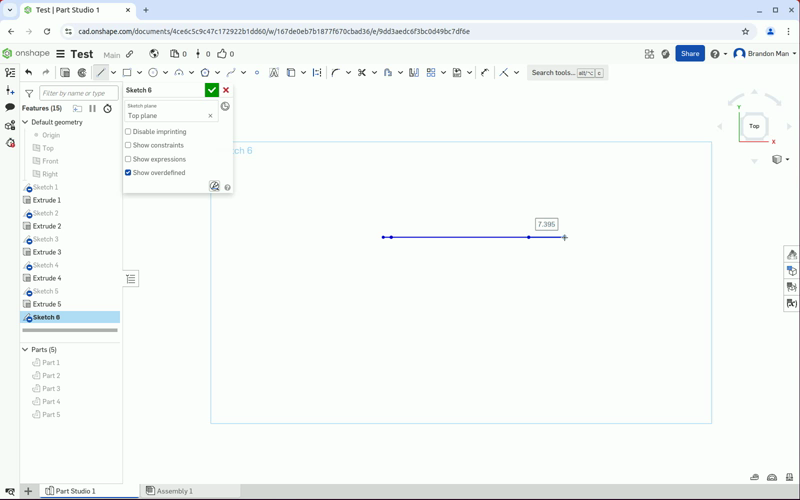
mouse_move(589, 237)
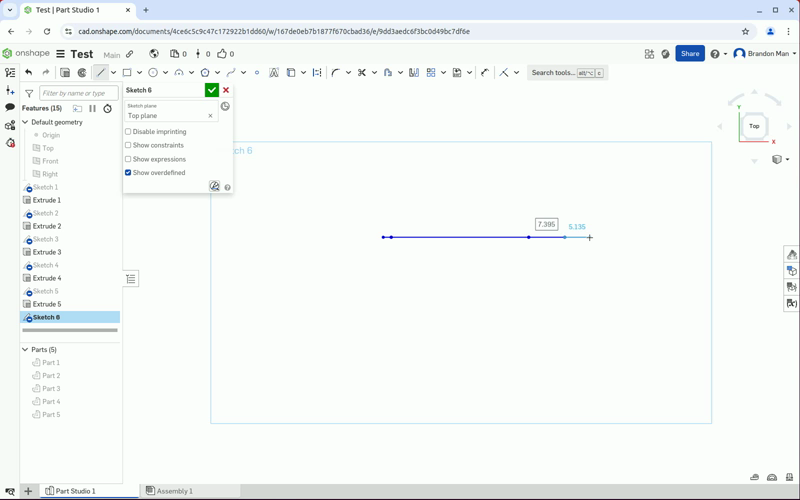
mouse_move(572, 237)
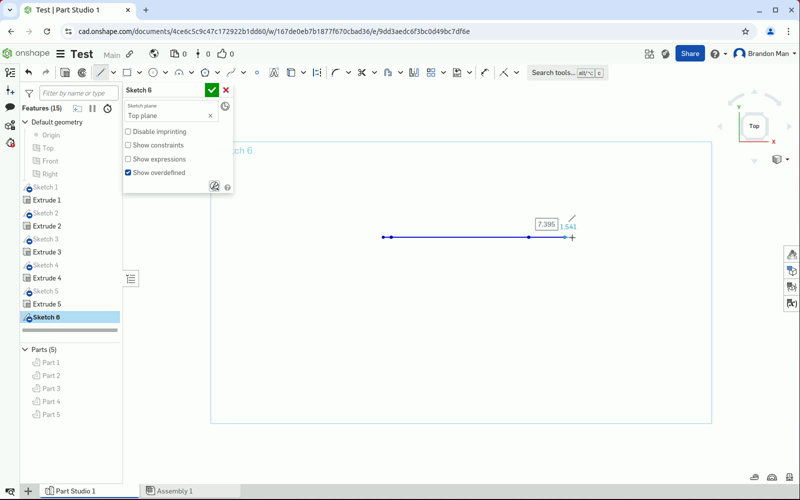
click(572, 237)
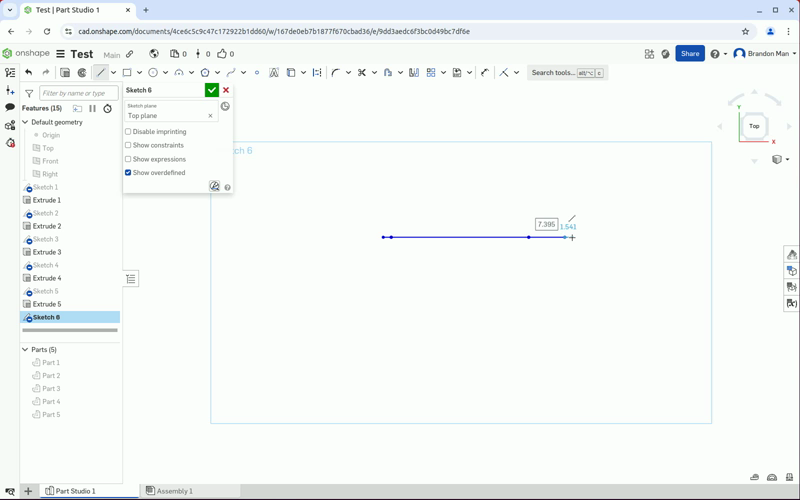
key_up(shift)
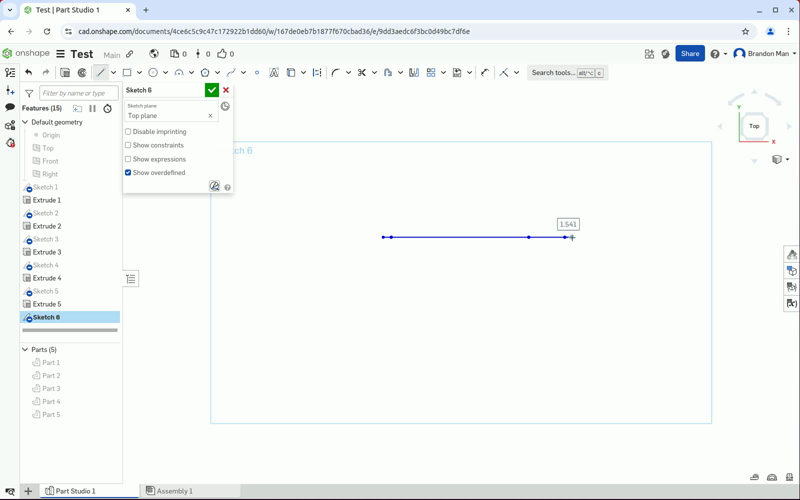
key_down(shift)
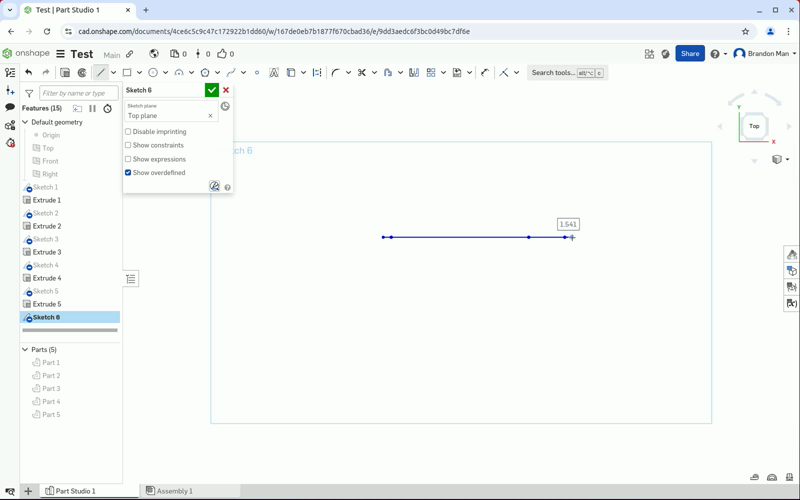
mouse_move(589, 237)
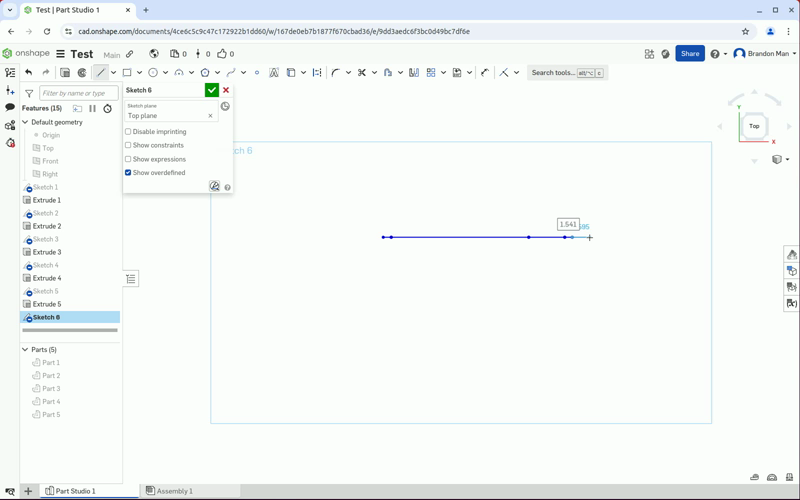
mouse_move(572, 229)
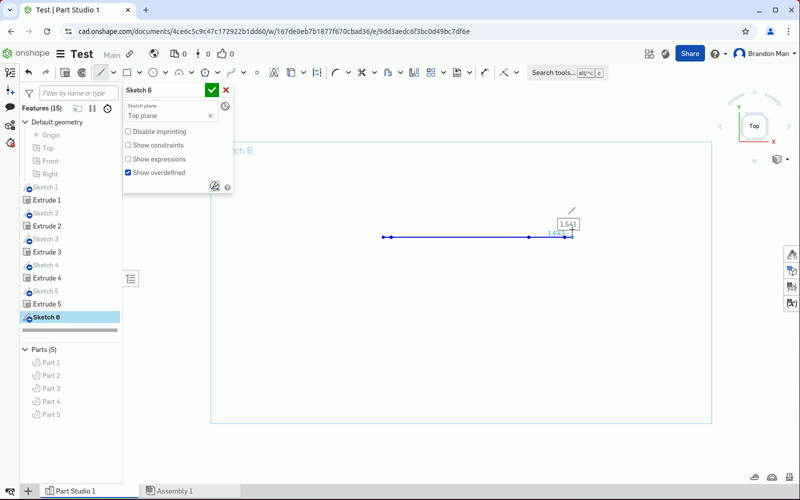
click(572, 229)
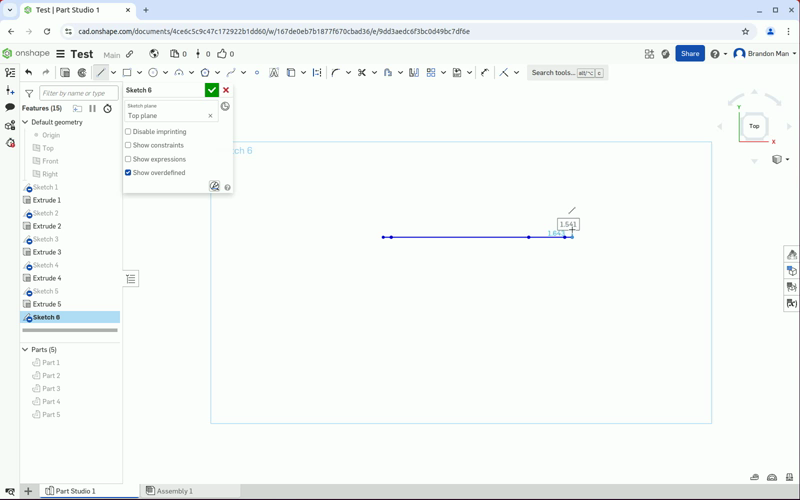
key_up(shift)
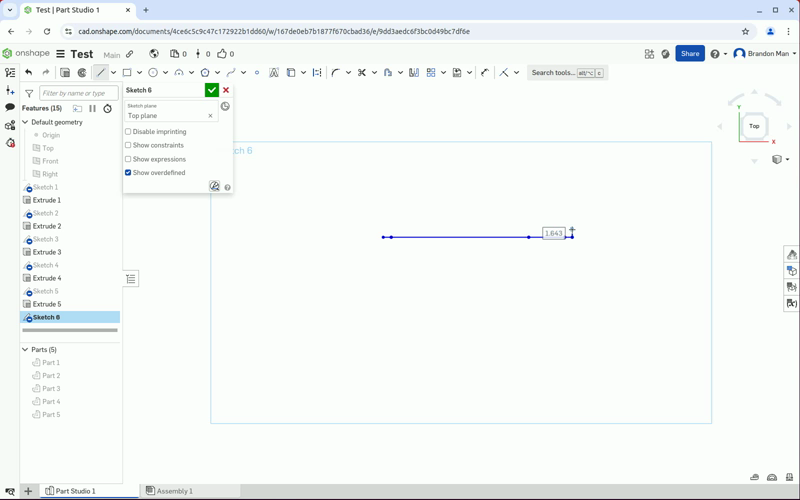
key_down(shift)
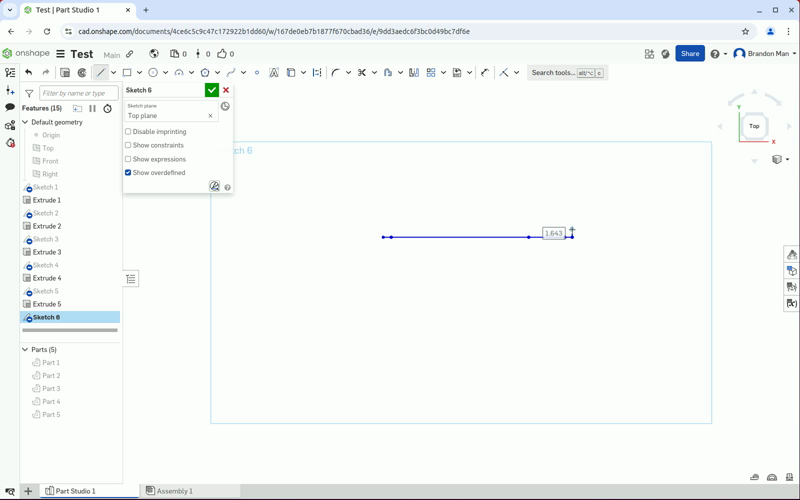
mouse_move(383, 229)
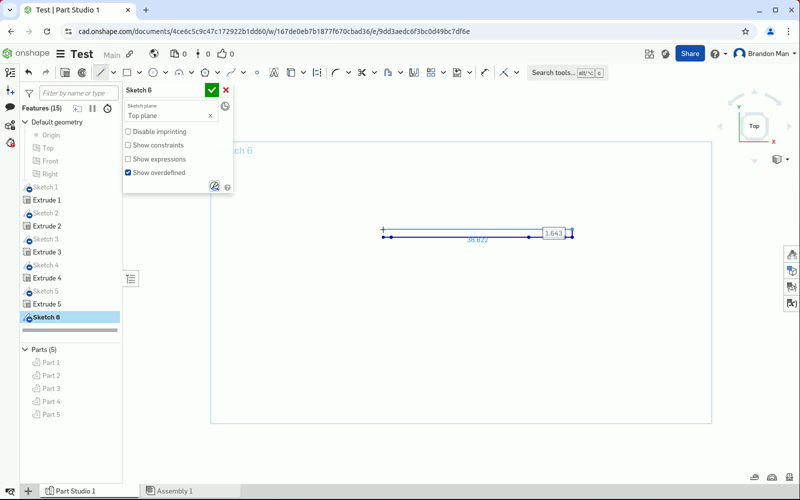
click(383, 229)
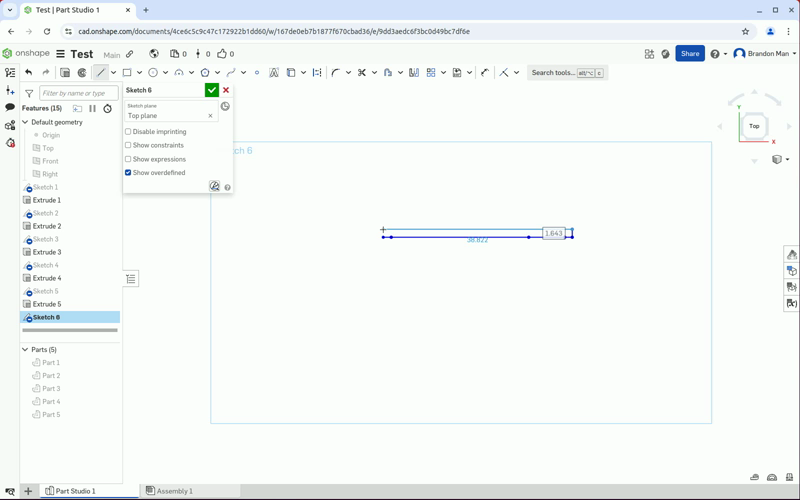
key_up(shift)
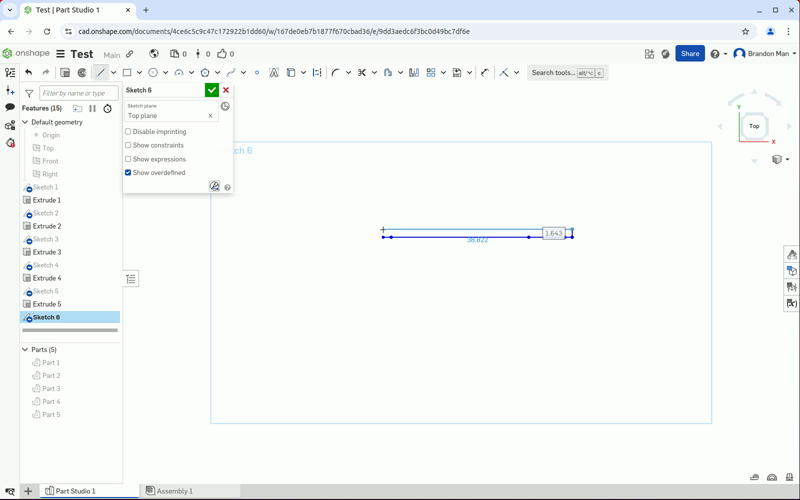
mouse_move(413, 229)
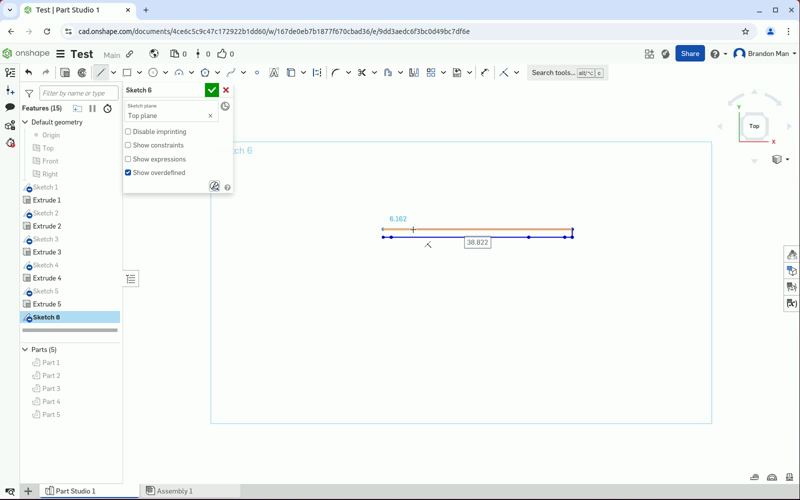
key_down(shift)
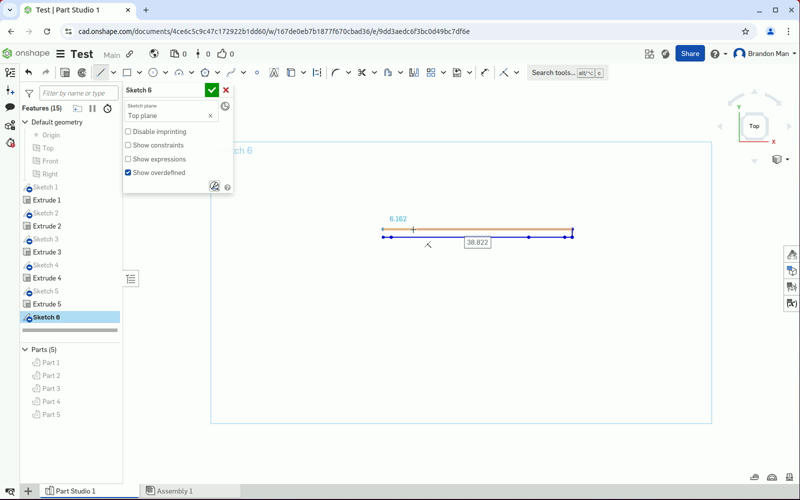
mouse_move(383, 237)
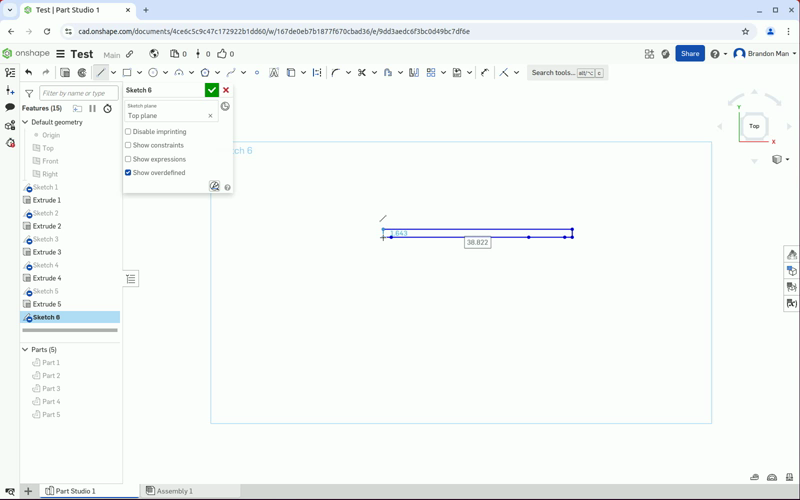
key_up(shift)
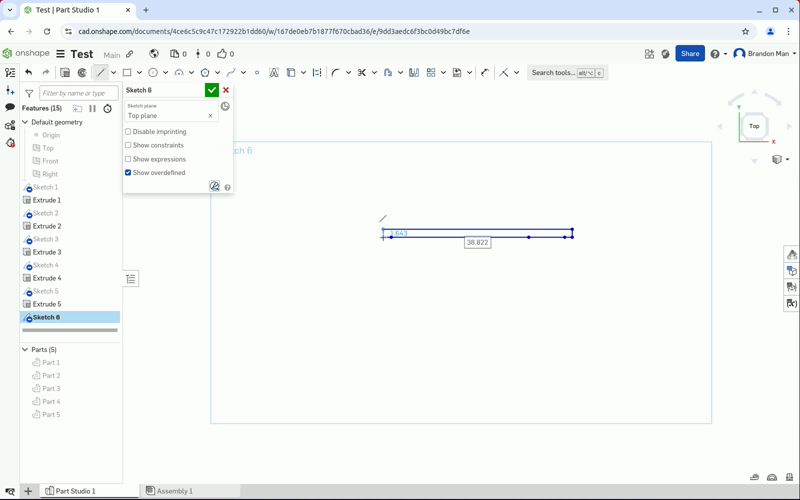
click(383, 237)
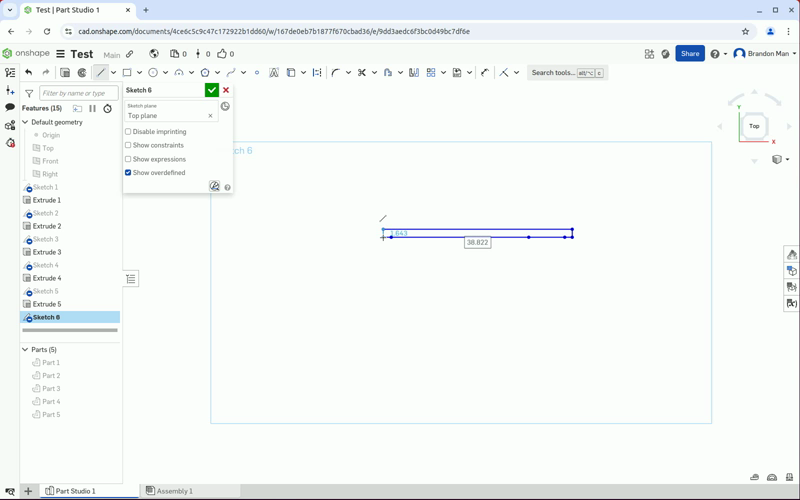
key(esc)
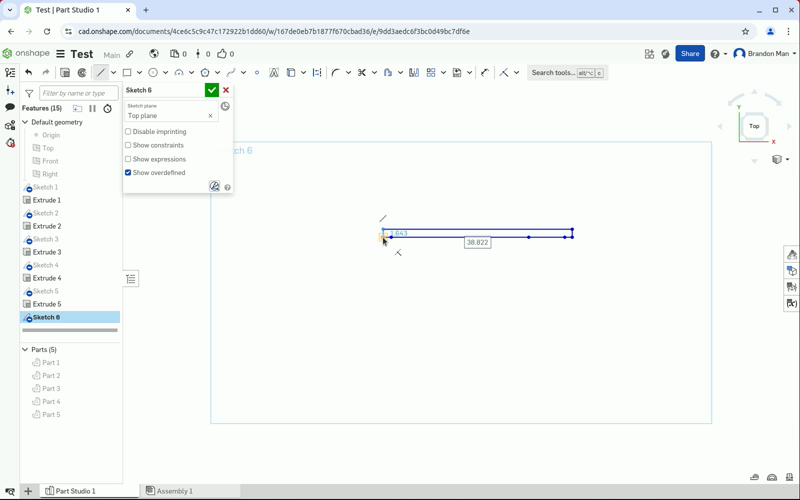
mouse_move(492, 232)
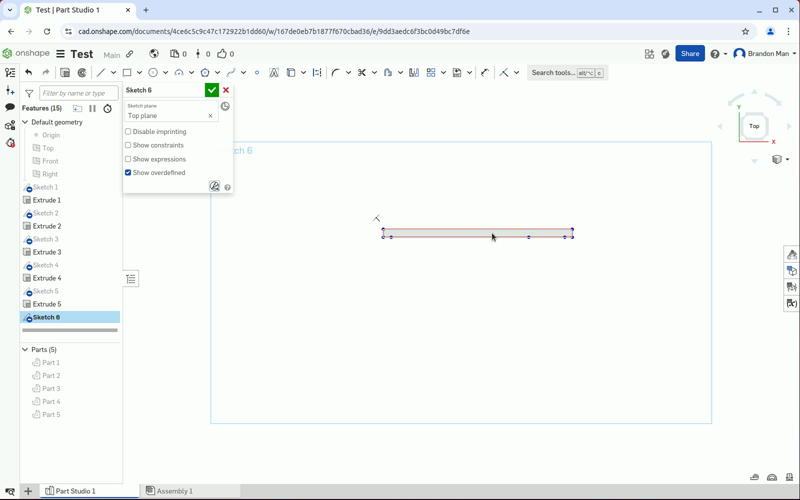
scroll(6)
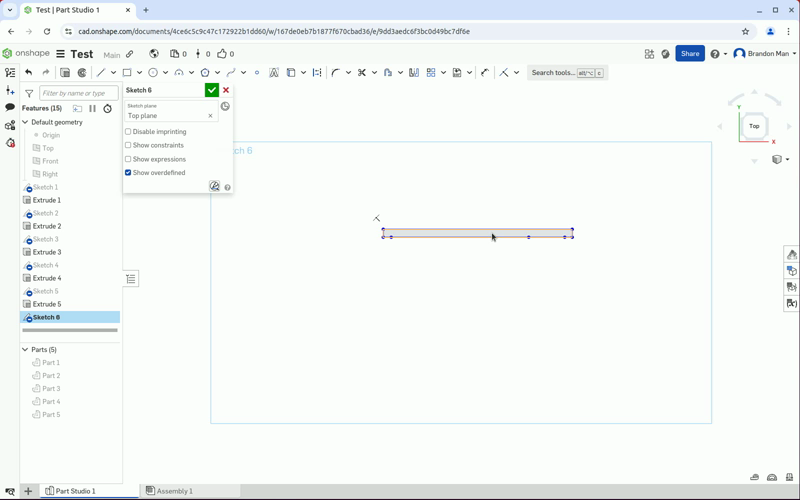
scroll(6)
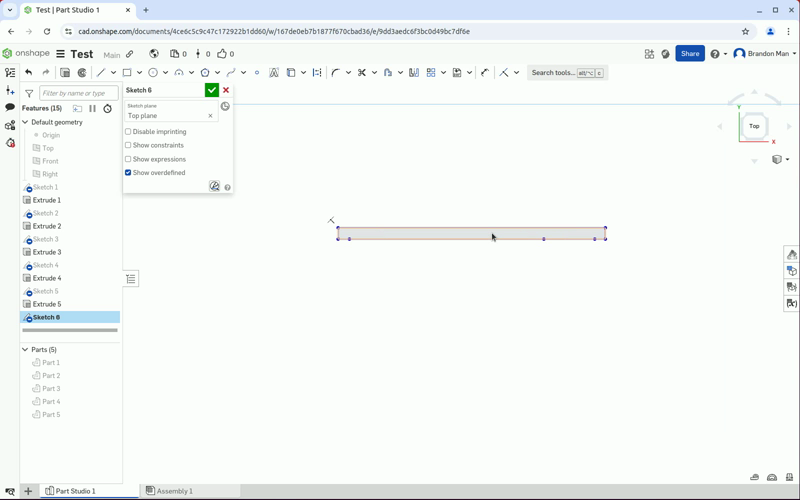
scroll(6)
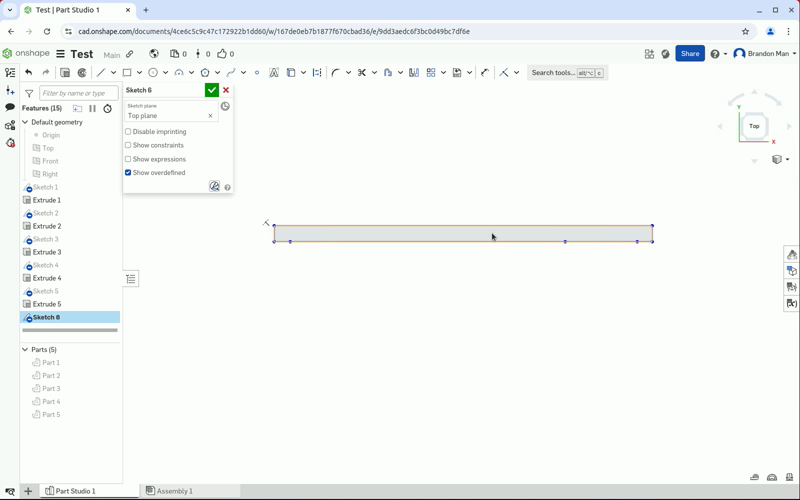
scroll(6)
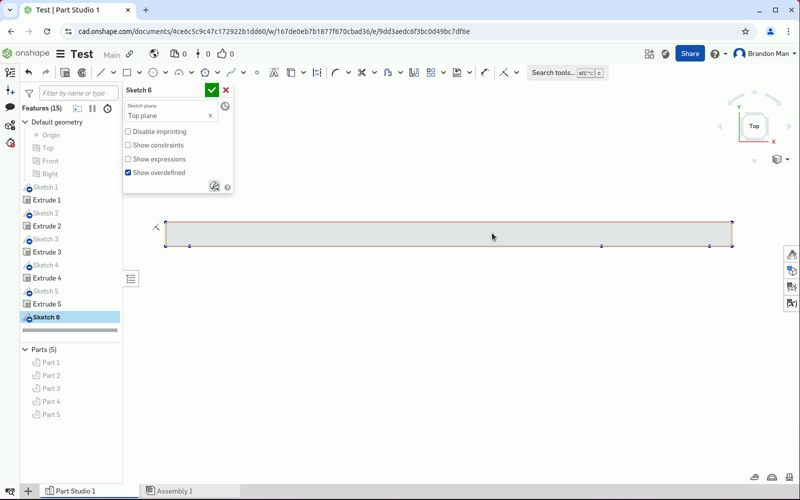
scroll(6)
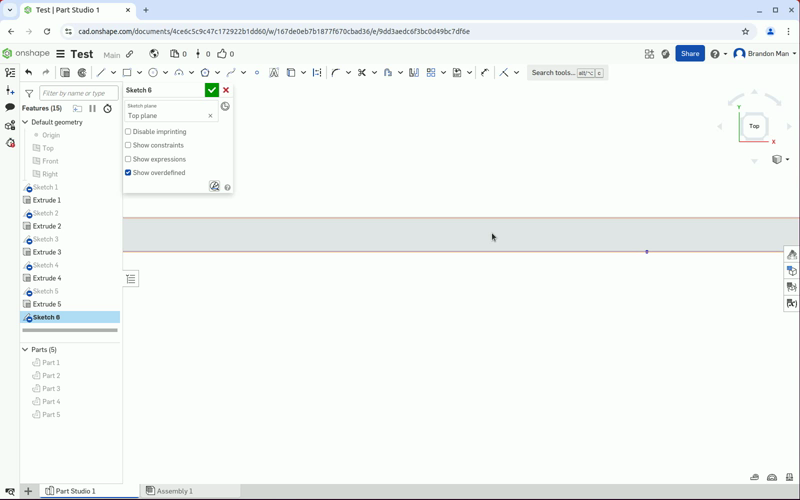
scroll(6)
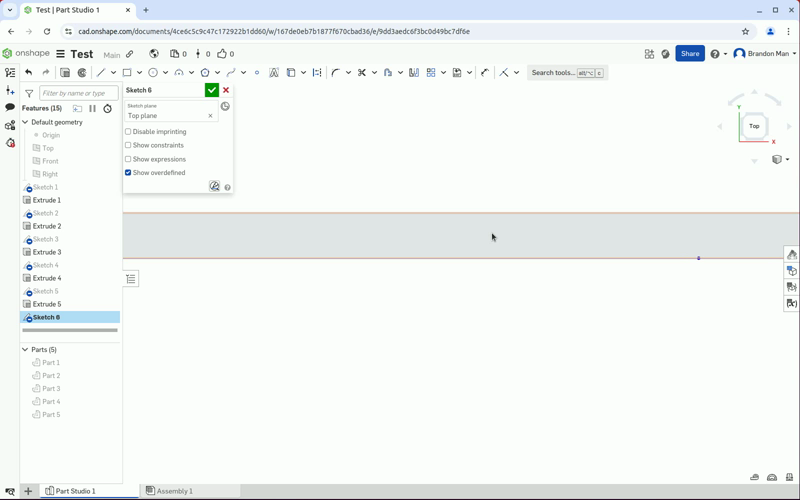
scroll(6)
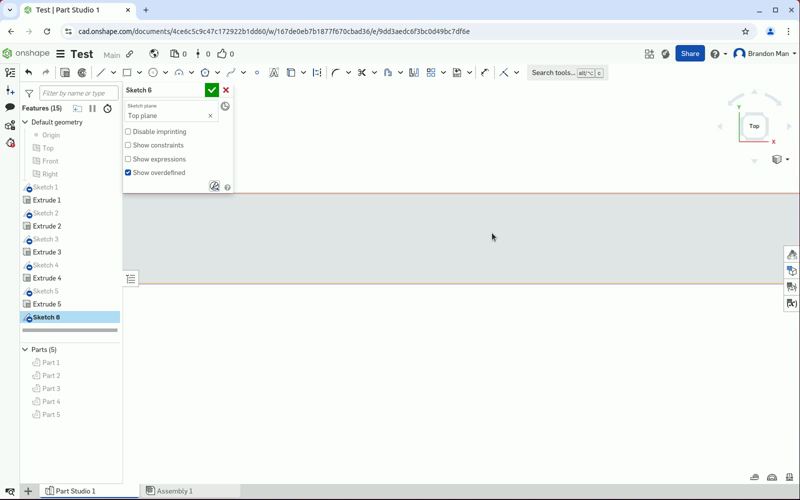
click(492, 232)
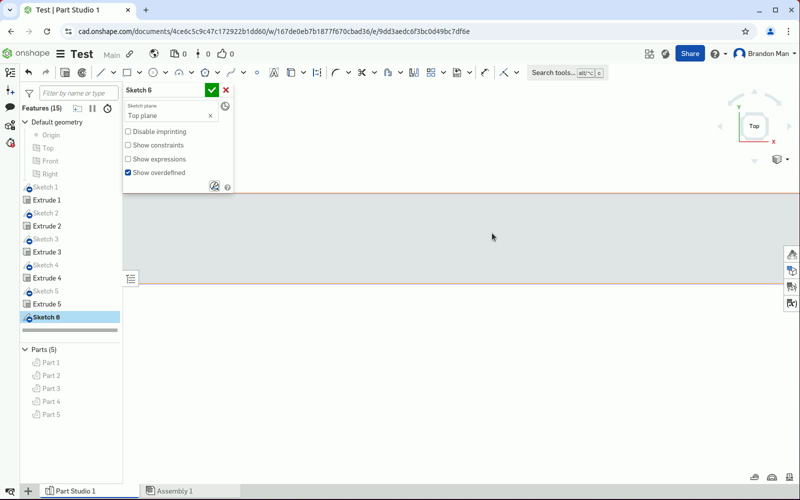
scroll(-6)
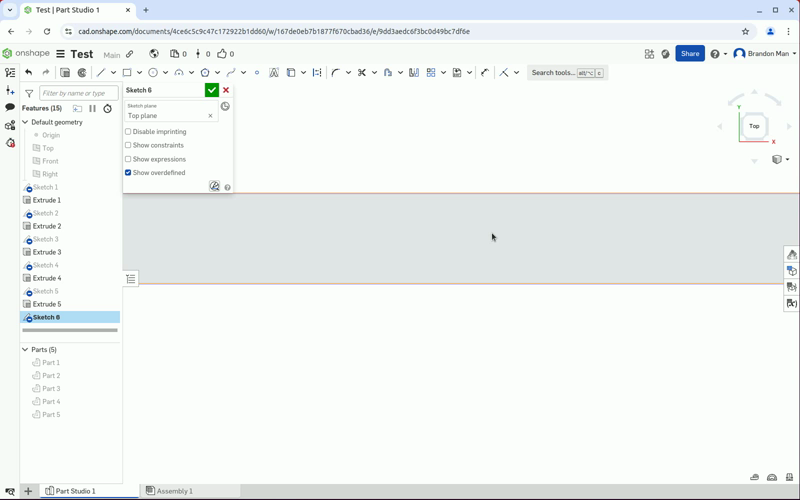
scroll(-6)
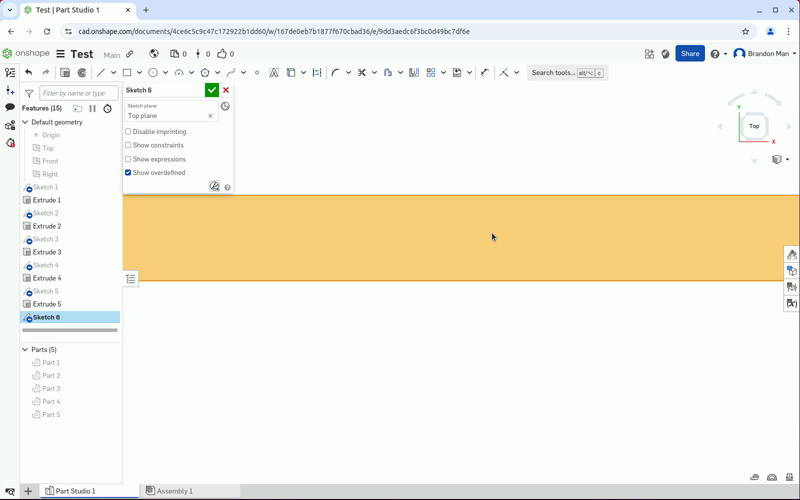
scroll(-6)
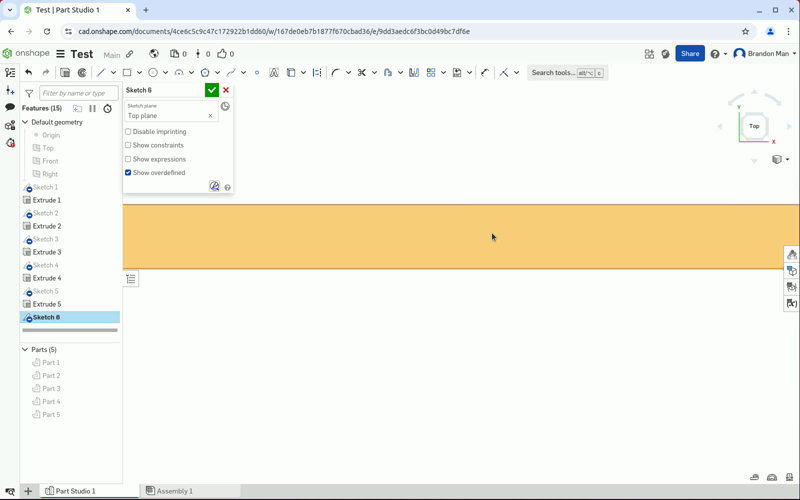
scroll(-6)
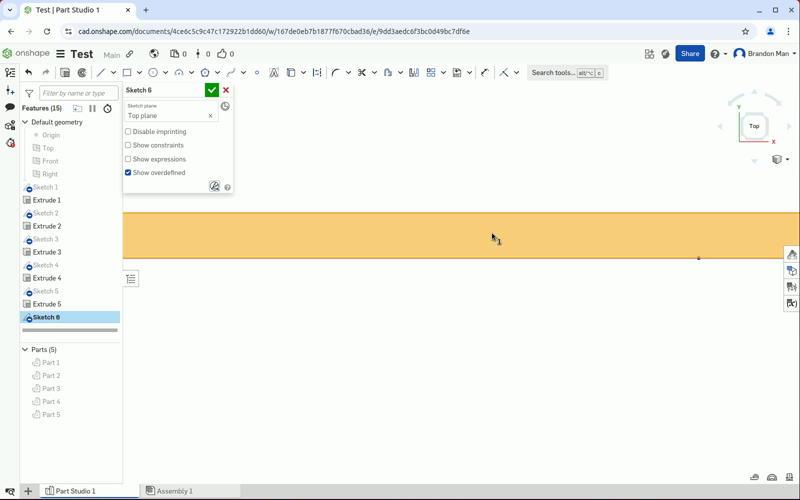
scroll(-6)
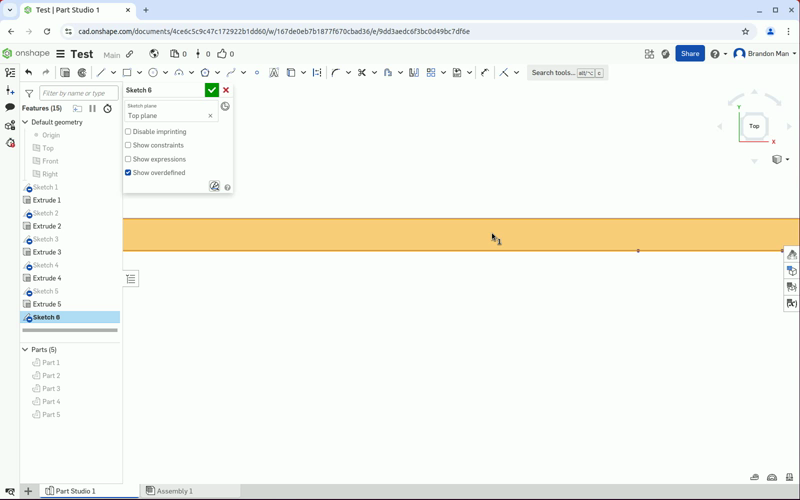
scroll(-6)
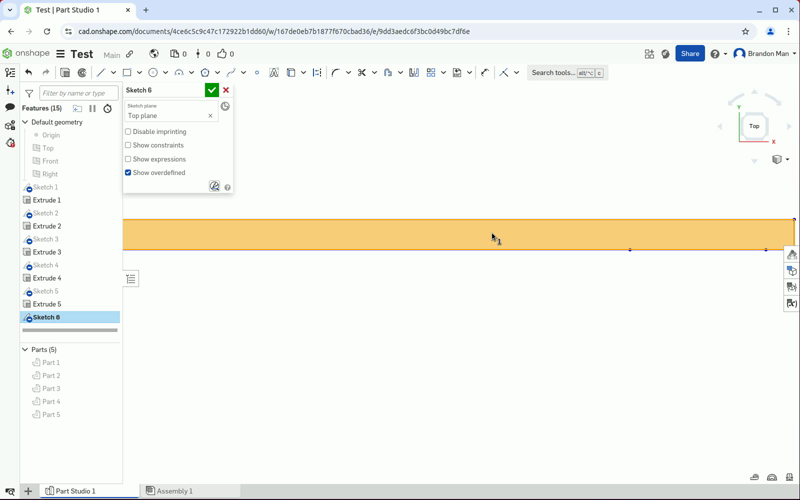
scroll(-6)
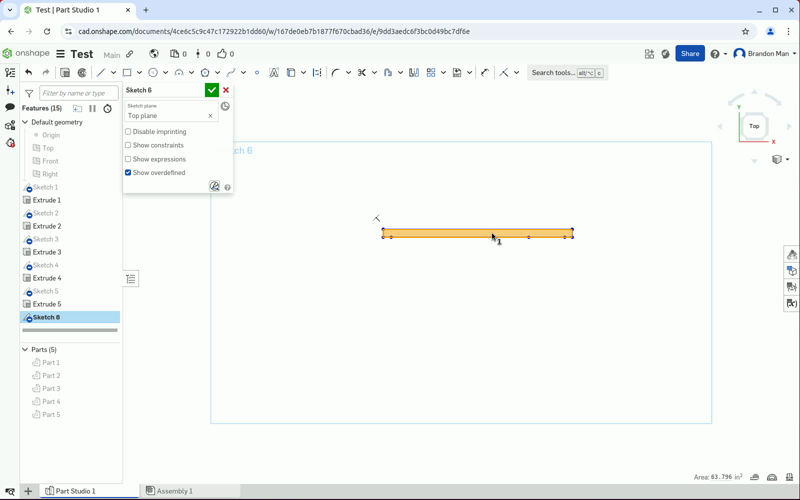
mouse_move(73, 352)
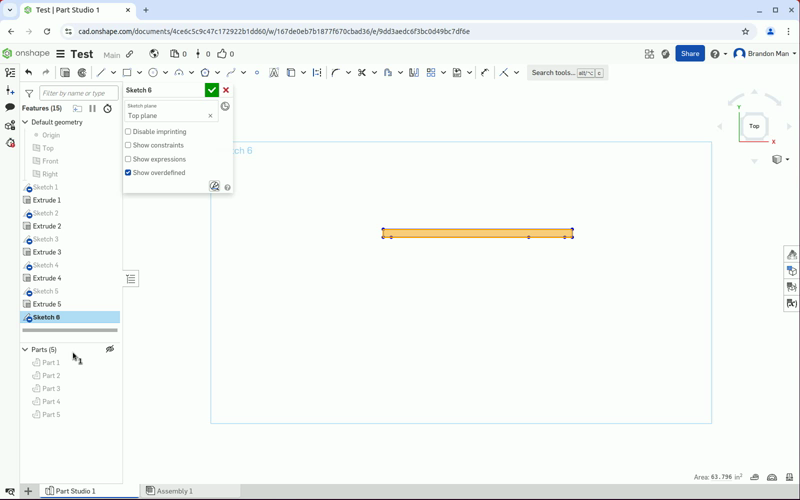
key(shift+y)
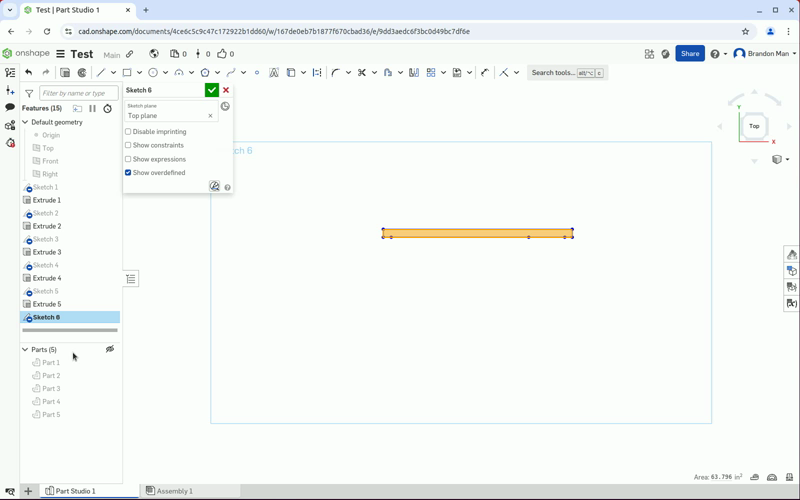
key(shift+e)
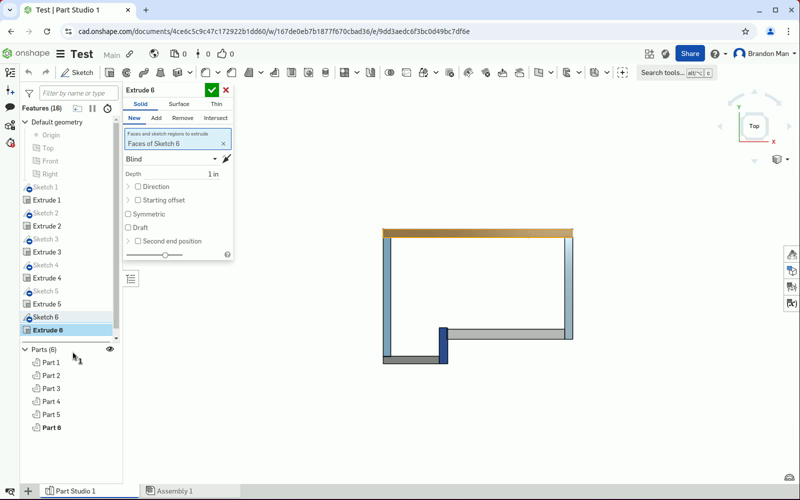
mouse_move(143, 106)
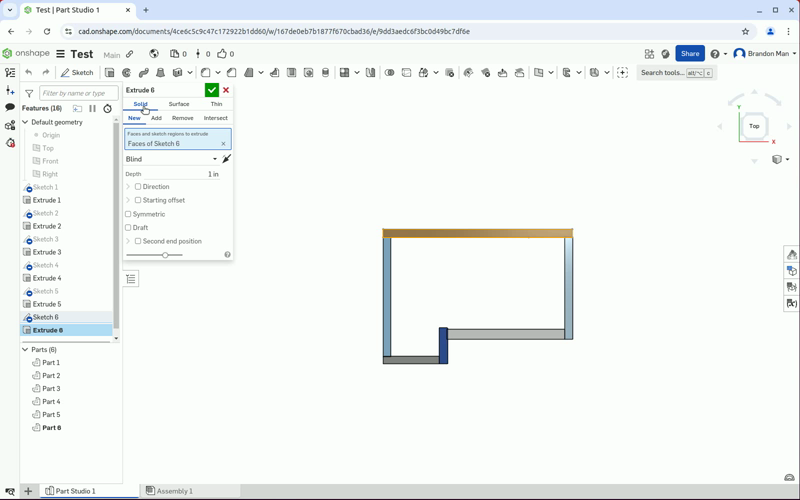
click(143, 106)
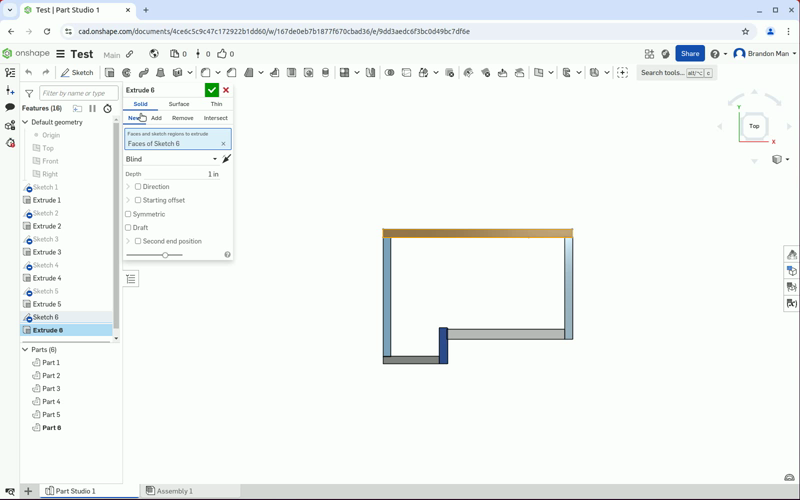
mouse_move(137, 120)
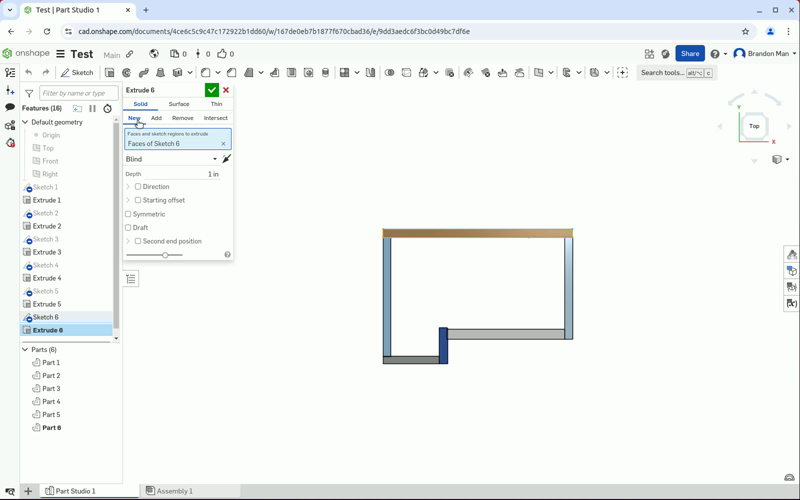
click(137, 120)
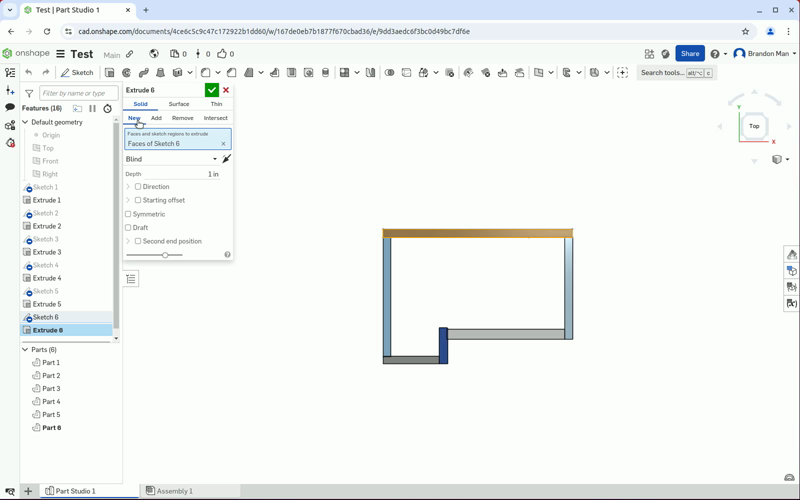
key(tab, 4)
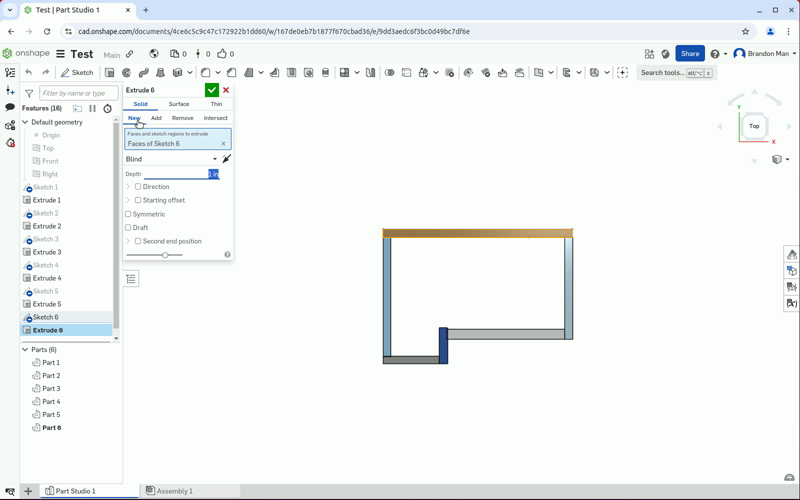
text(15.887)
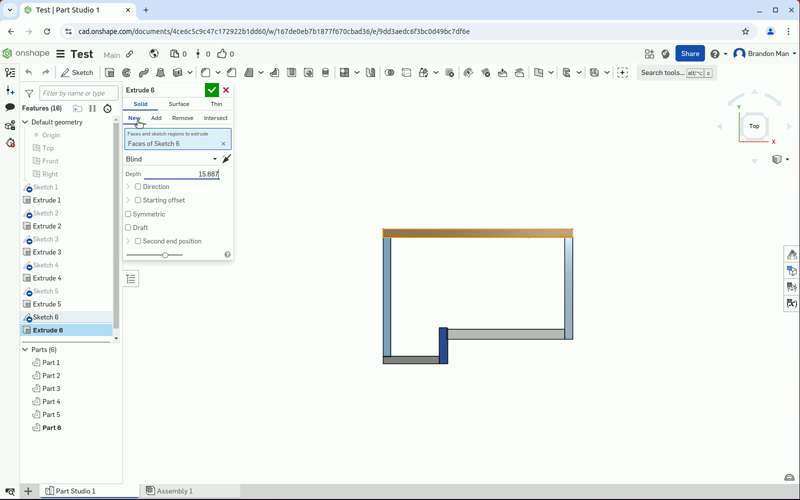
key(enter)
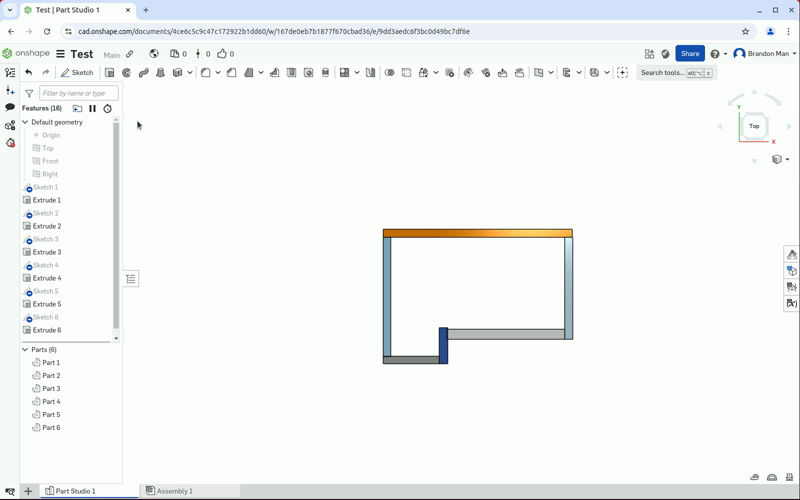
key(shift+h)
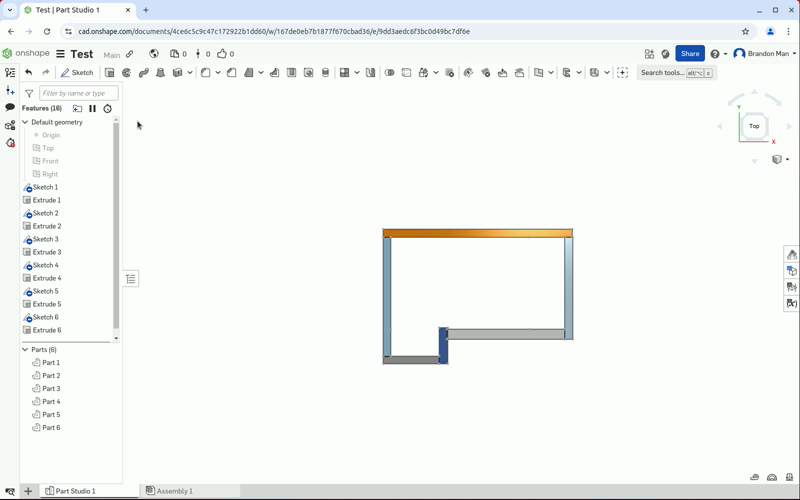
key(shift+h)
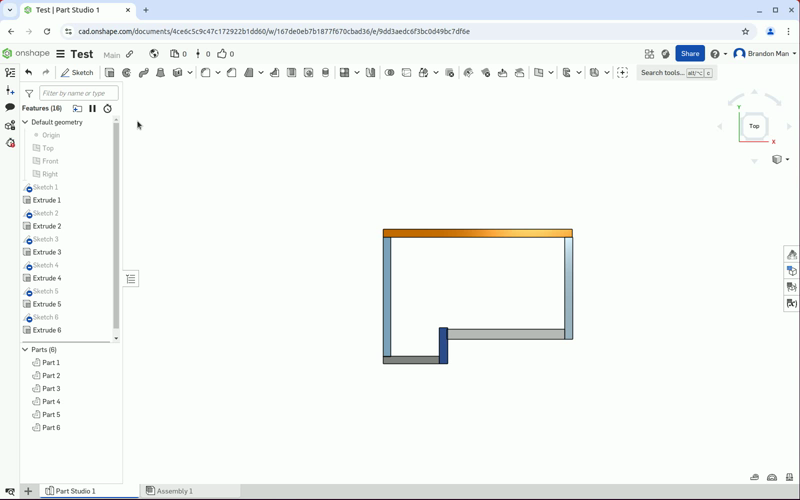
mouse_move(69, 189)
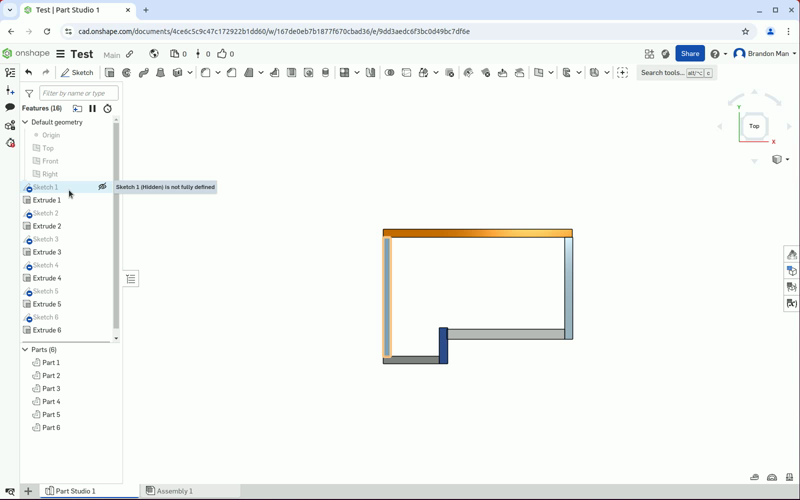
click(69, 189)
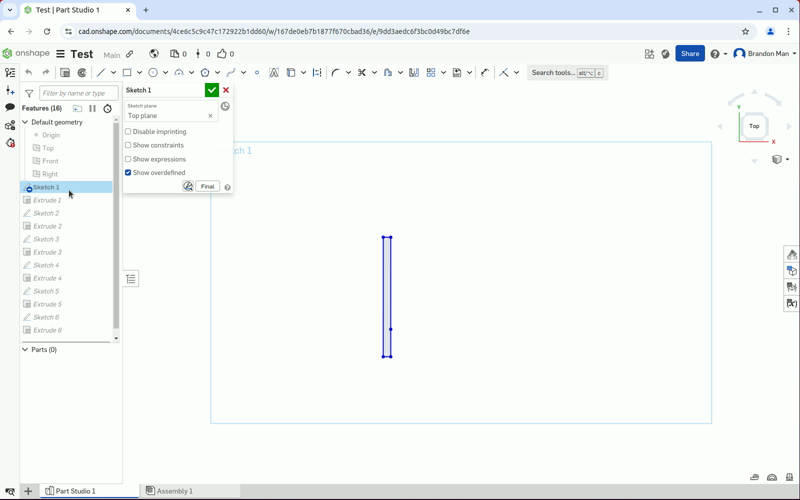
mouse_move(229, 92)
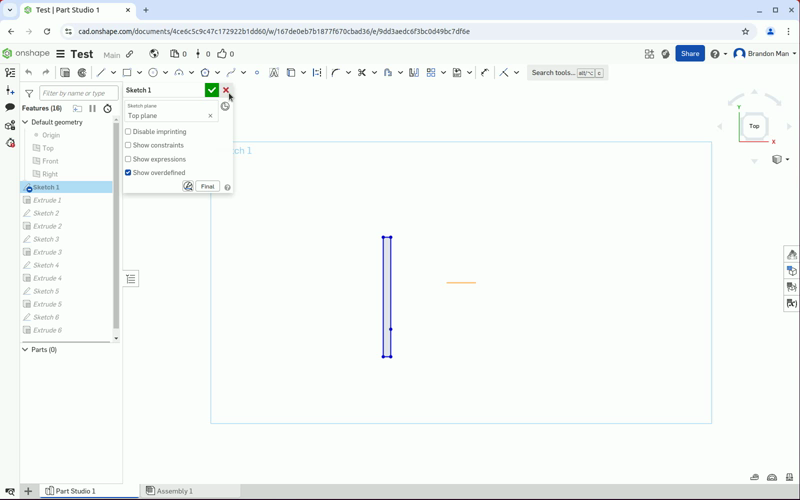
click(229, 92)
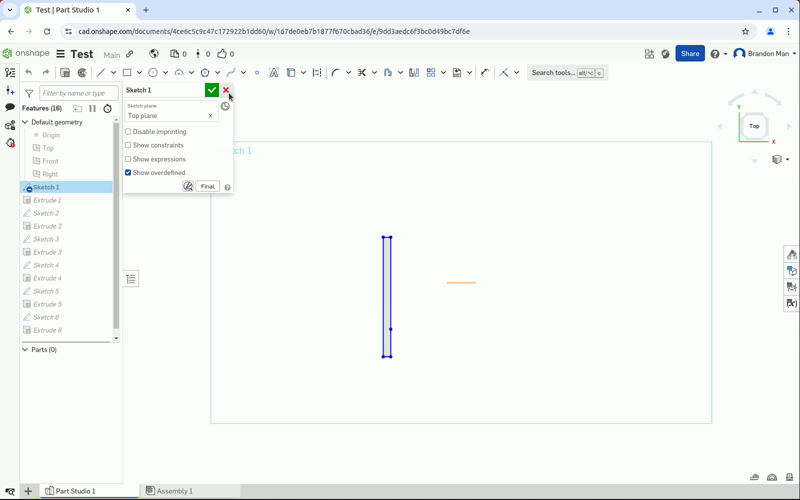
key(shift+s)
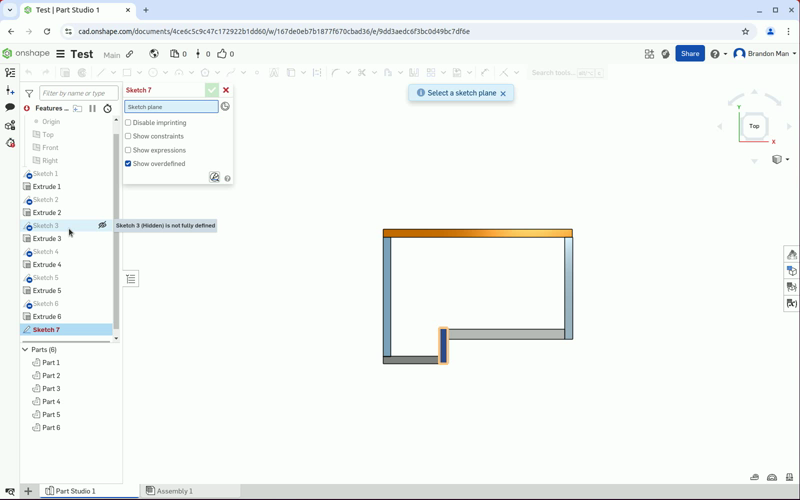
scroll(3)
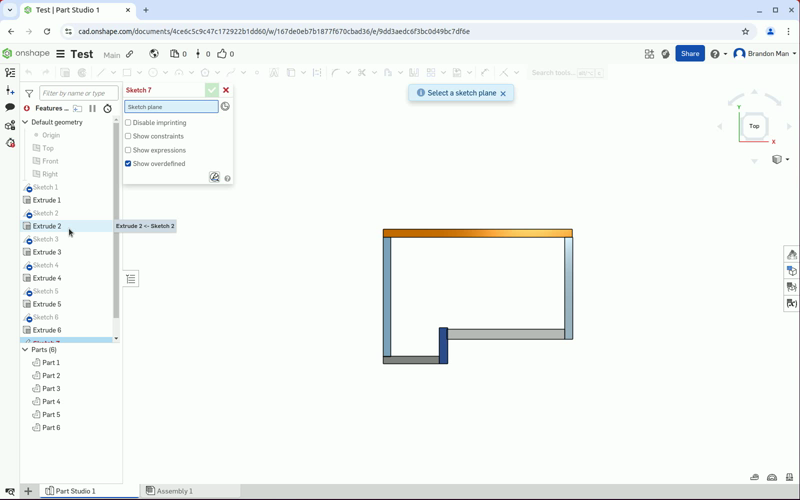
mouse_move(69, 150)
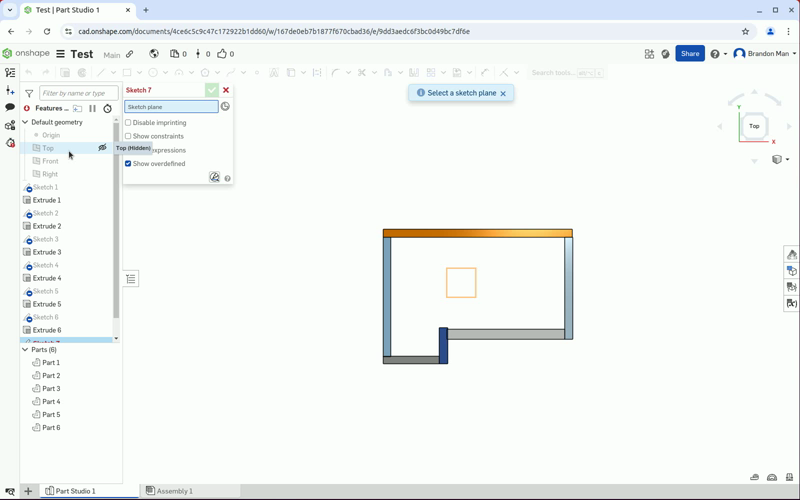
click(69, 150)
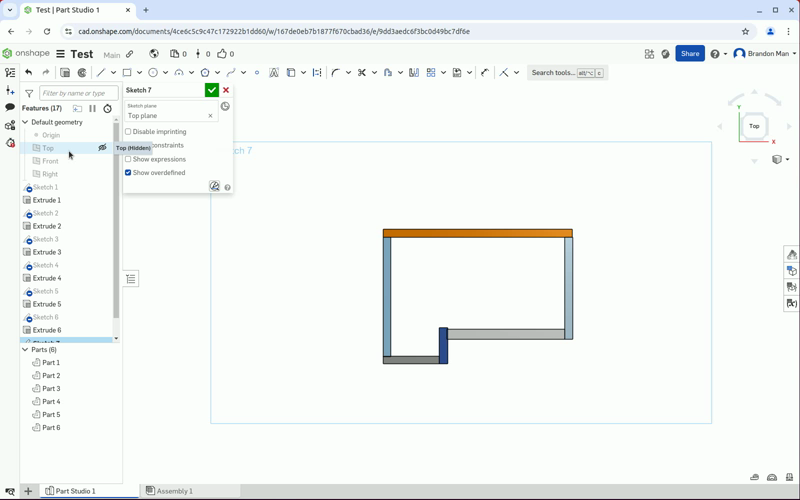
mouse_move(73, 352)
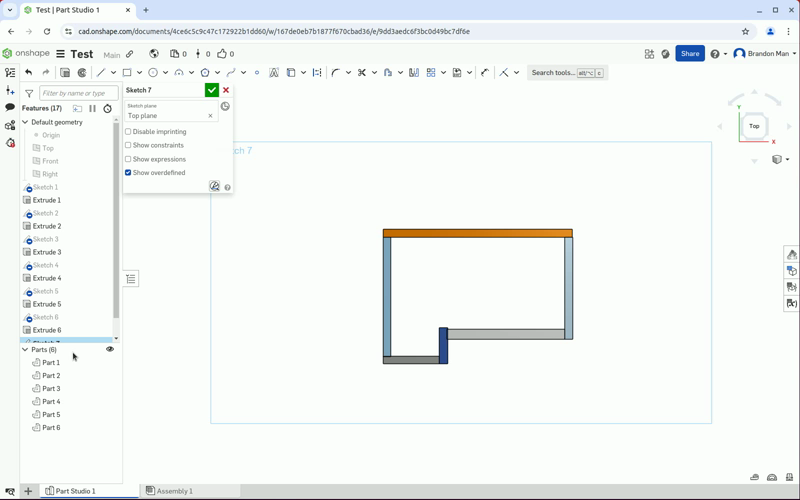
key(y)
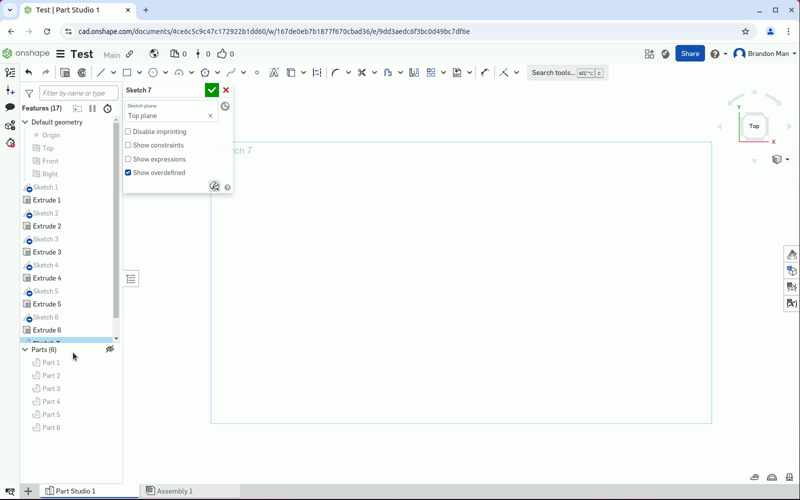
key(l)
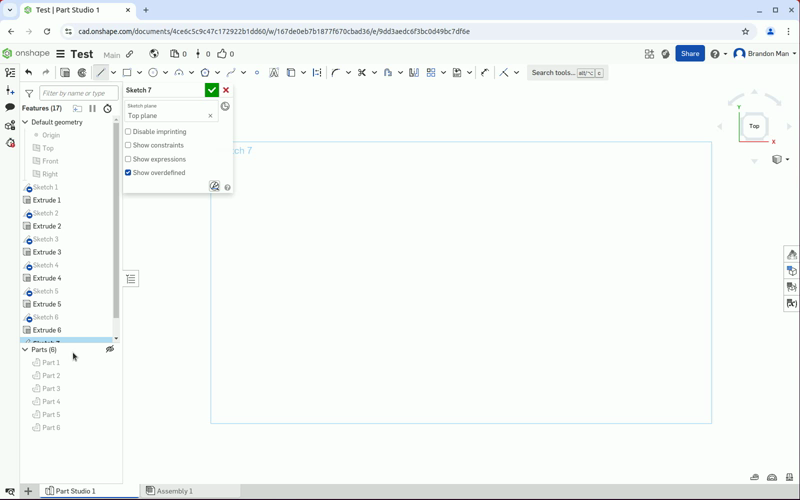
key_down(shift)
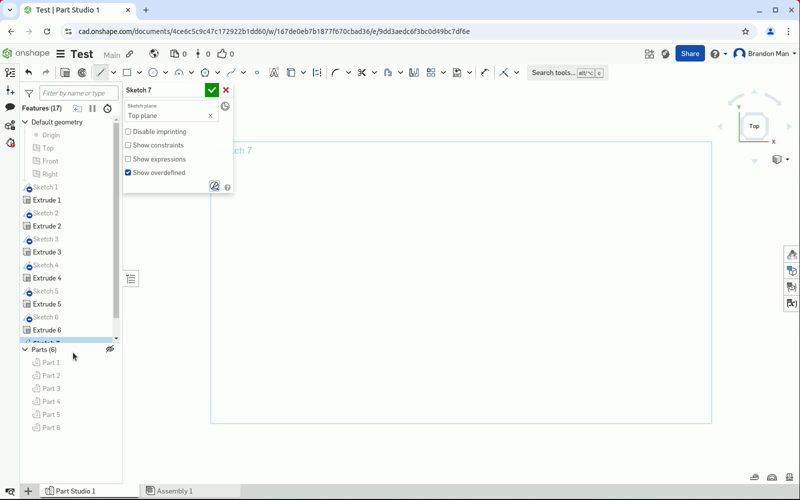
mouse_move(391, 356)
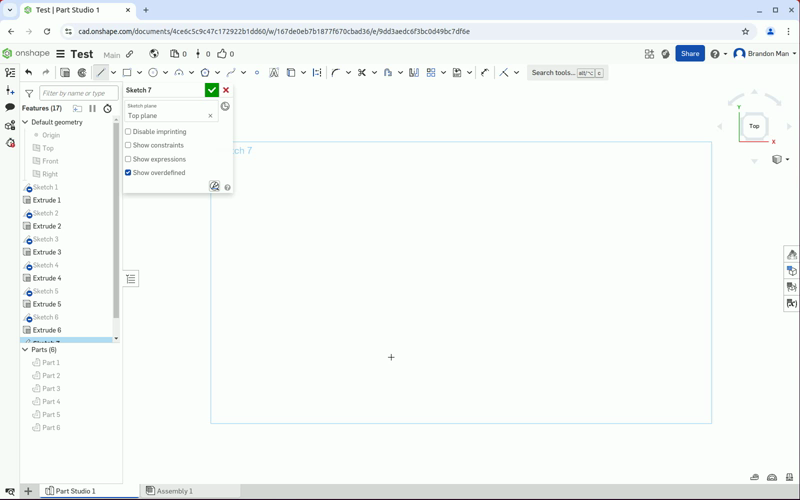
click(391, 356)
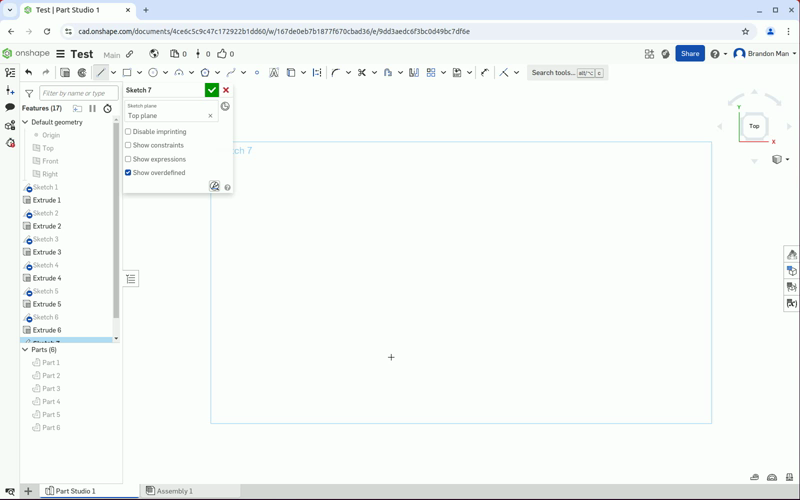
key_up(shift)
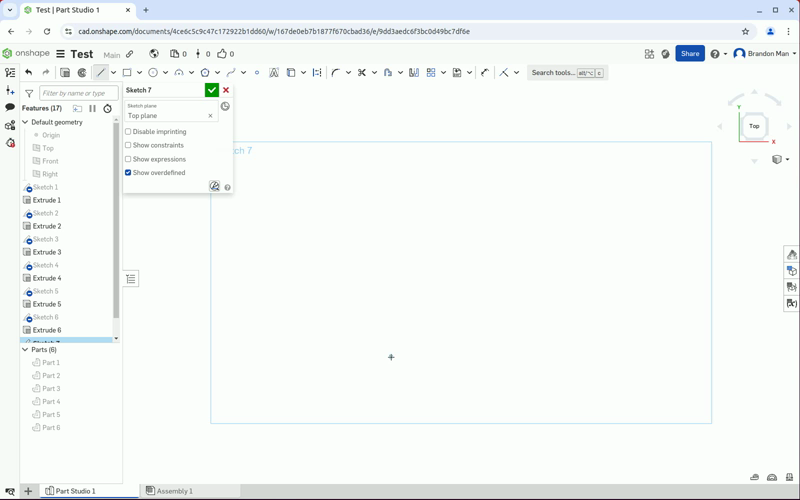
key_down(shift)
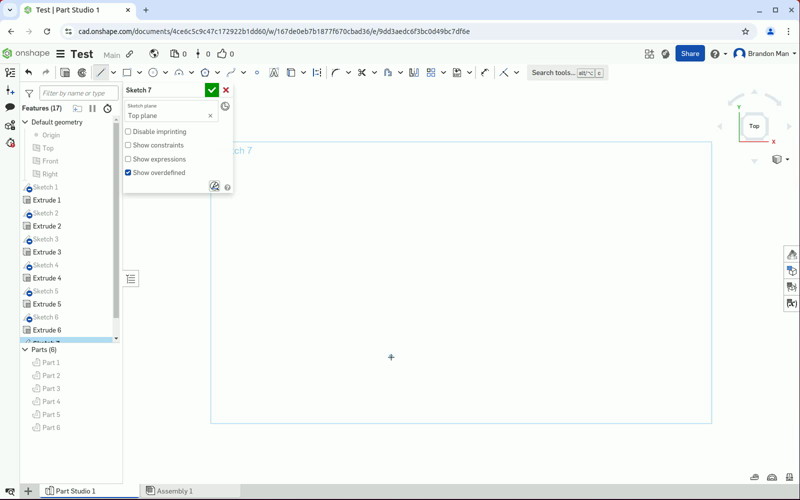
mouse_move(421, 356)
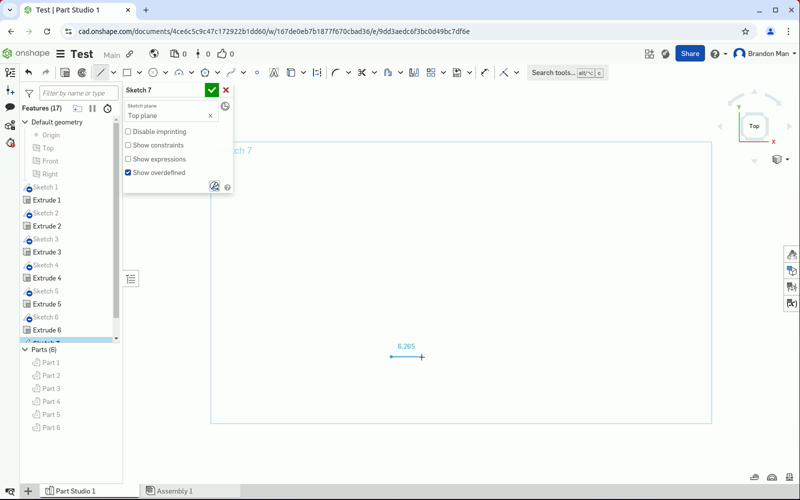
mouse_move(440, 356)
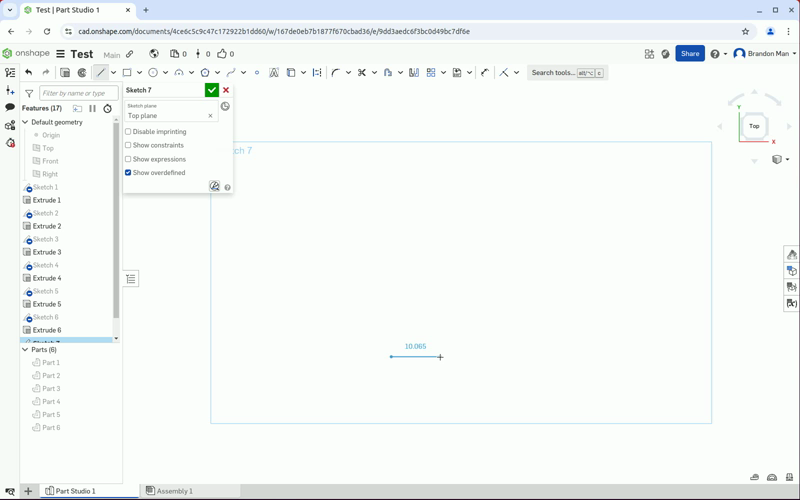
click(440, 356)
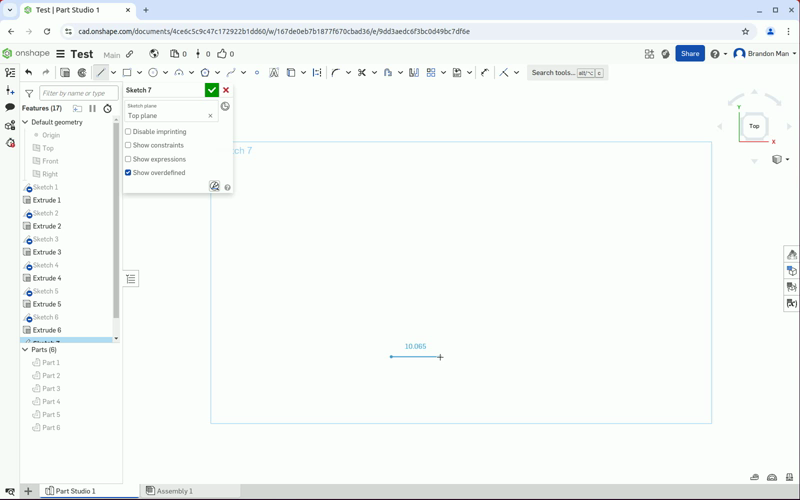
key_up(shift)
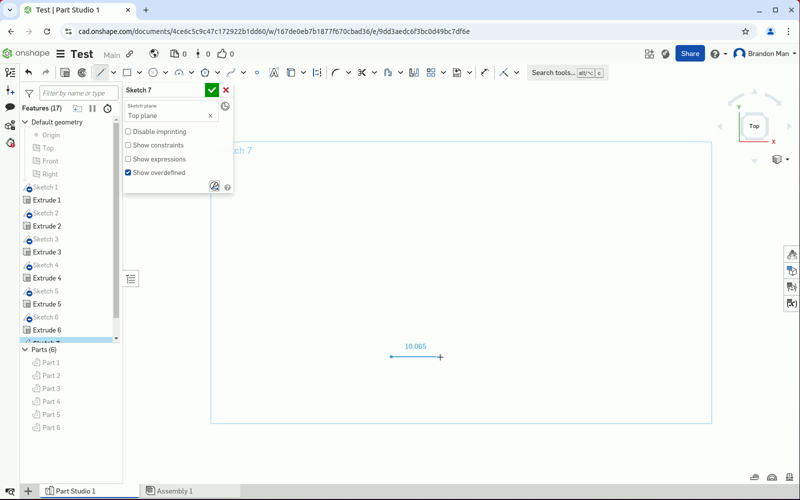
key_down(shift)
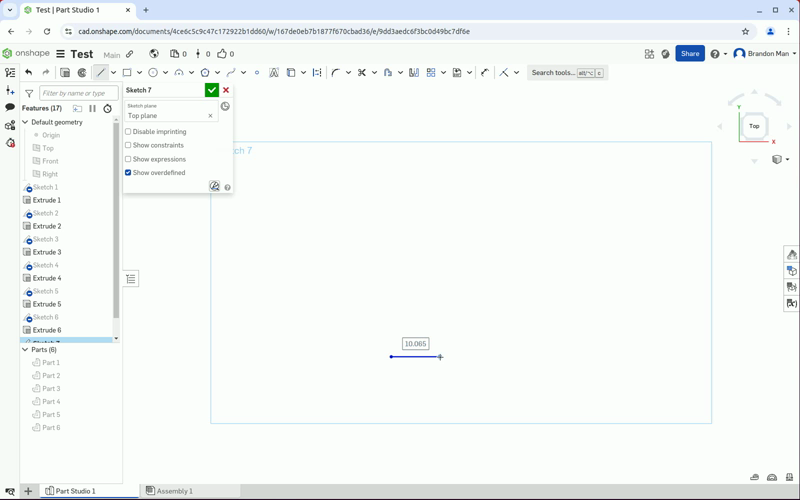
mouse_move(470, 356)
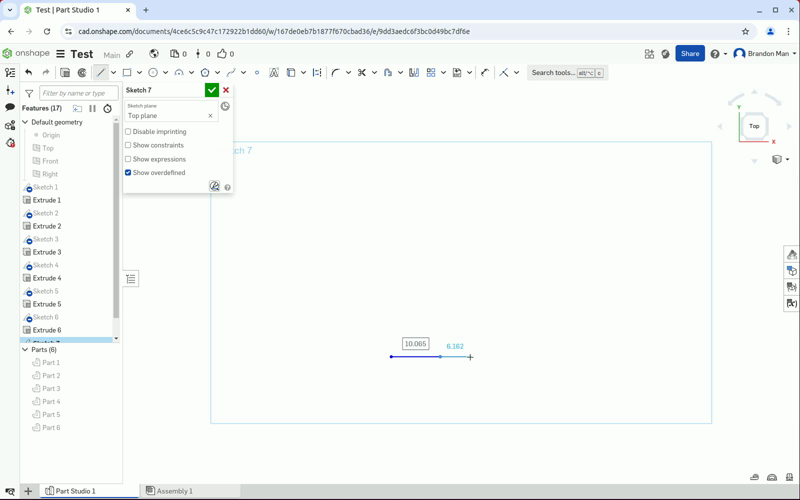
mouse_move(440, 329)
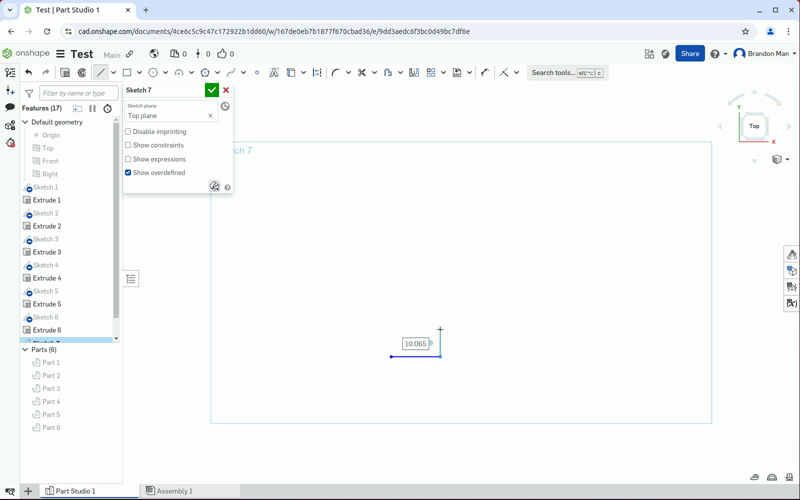
click(440, 329)
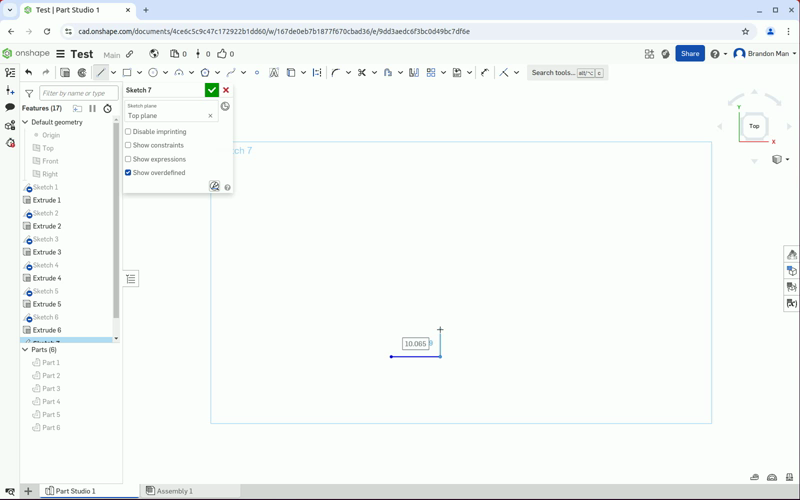
key_up(shift)
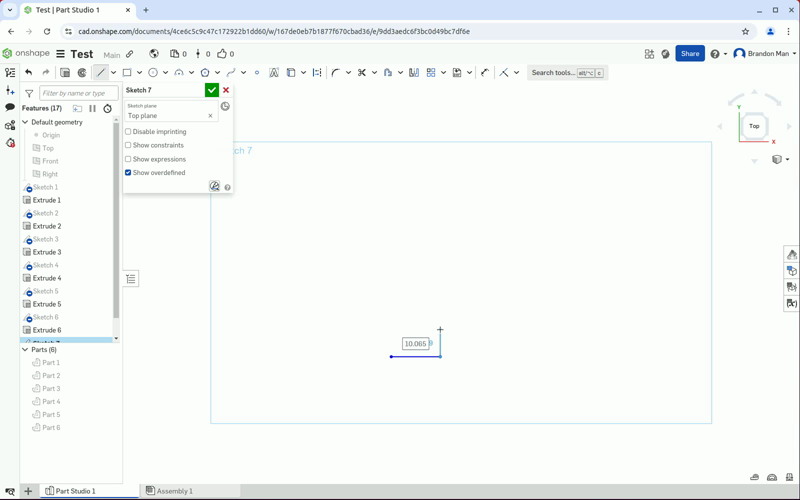
key_down(shift)
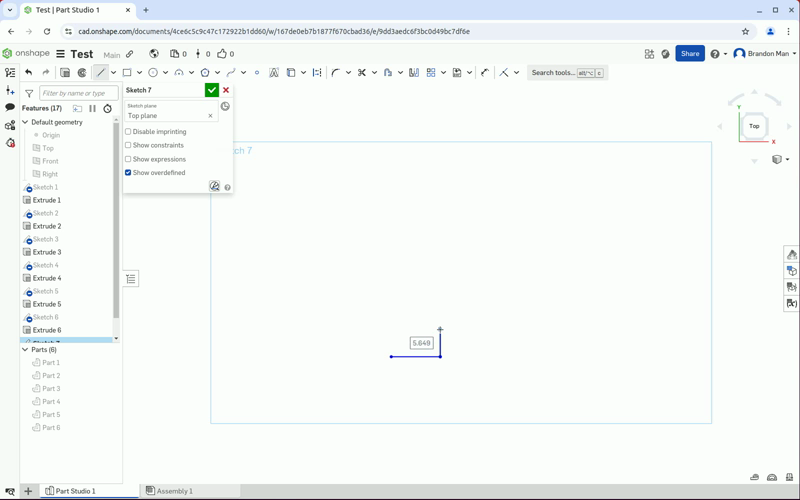
mouse_move(470, 329)
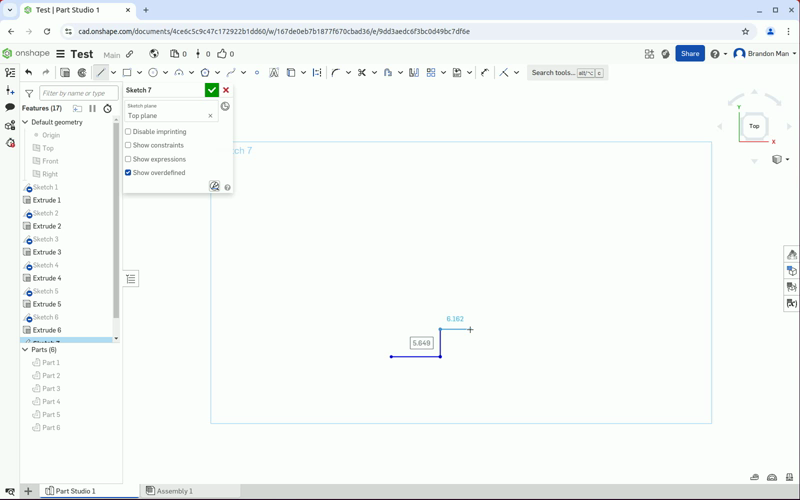
mouse_move(391, 329)
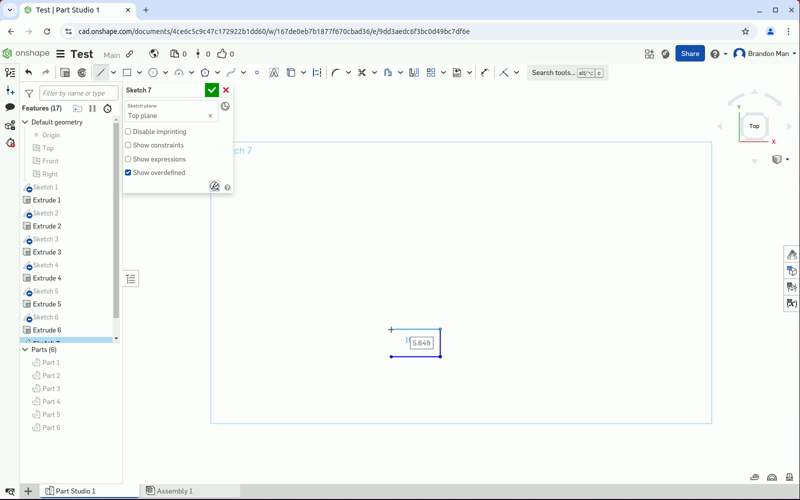
click(391, 329)
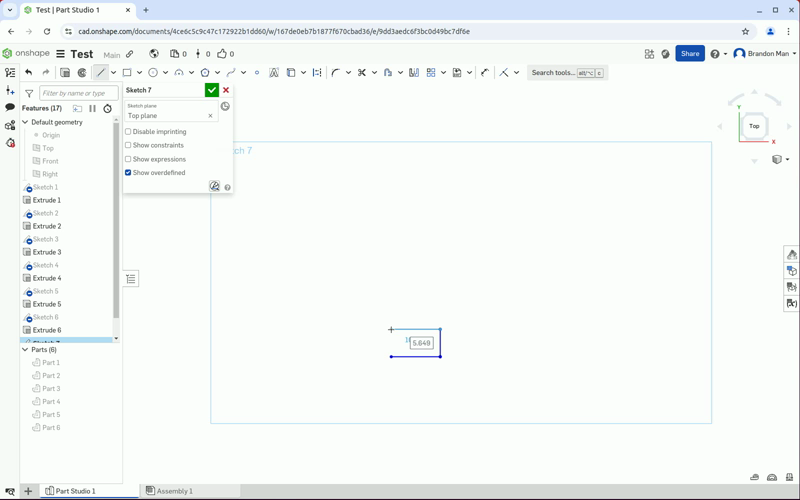
key_up(shift)
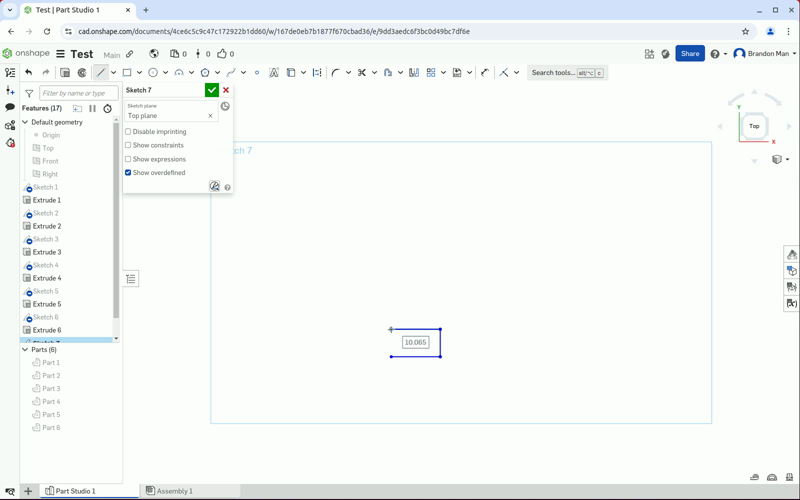
mouse_move(421, 329)
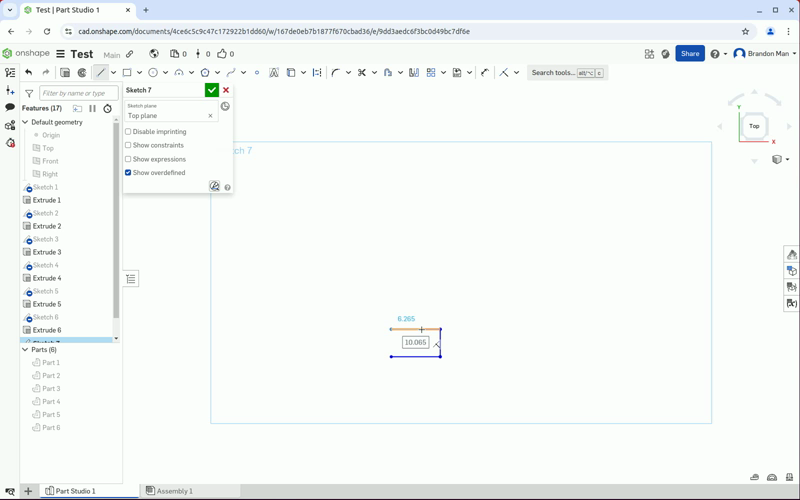
key_down(shift)
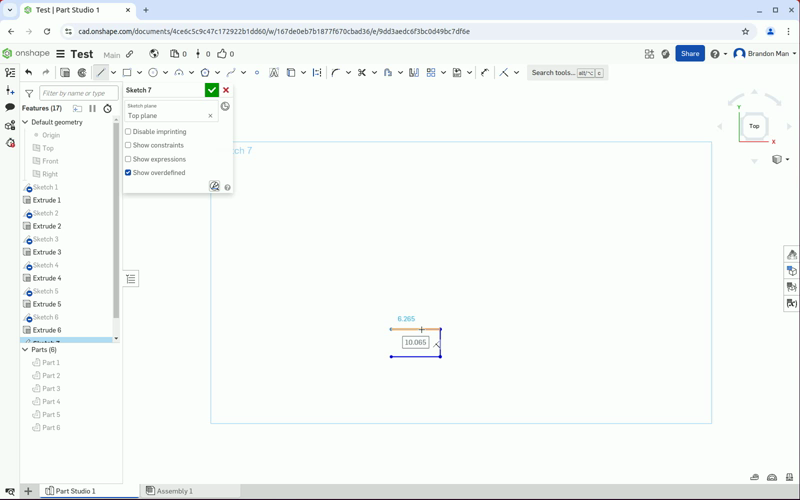
mouse_move(391, 356)
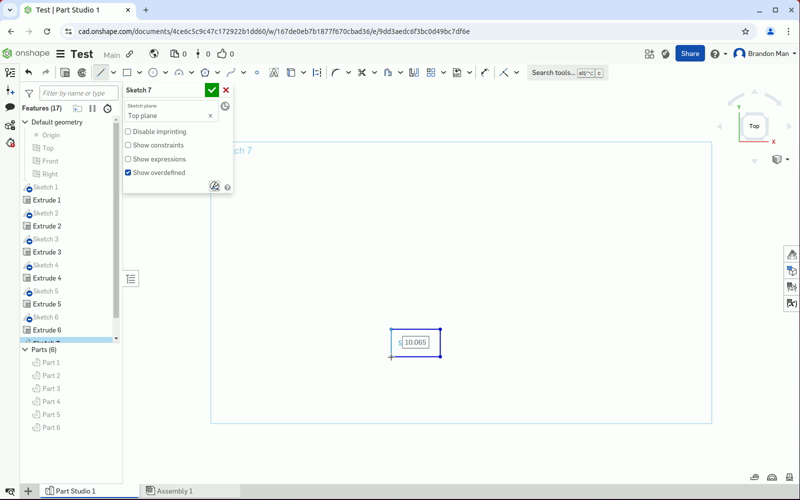
key_up(shift)
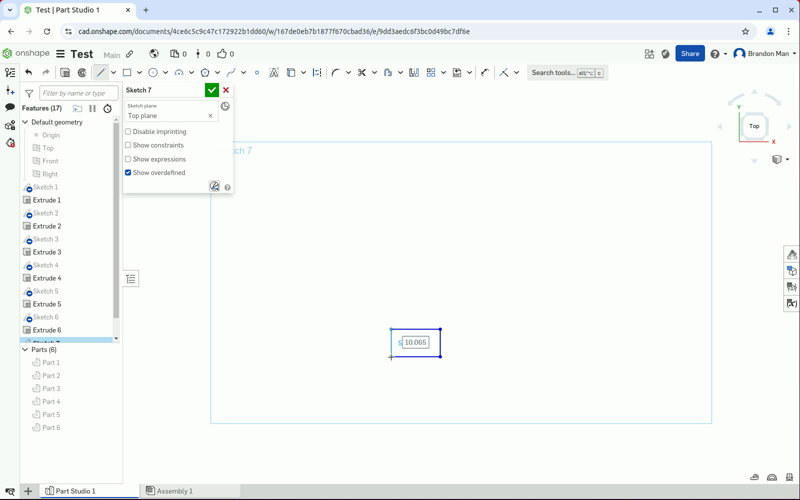
click(391, 356)
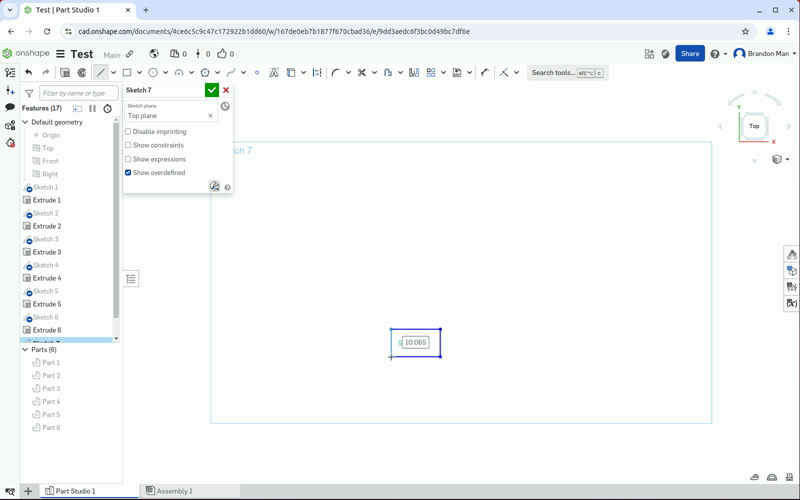
key(esc)
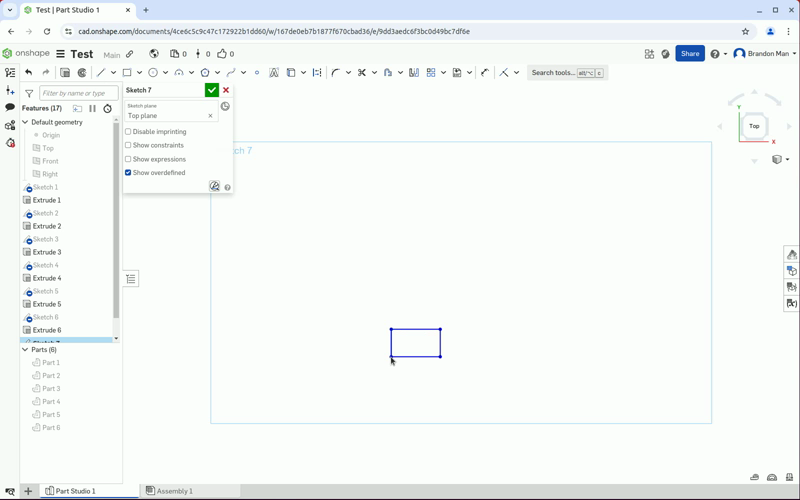
mouse_move(398, 354)
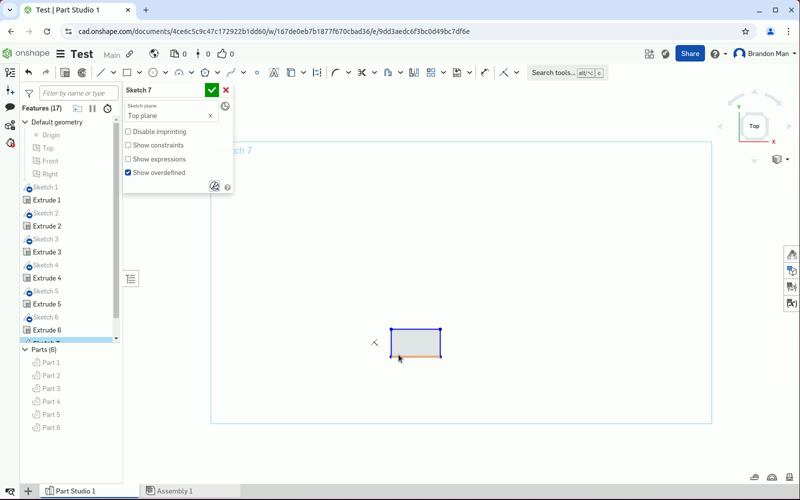
scroll(6)
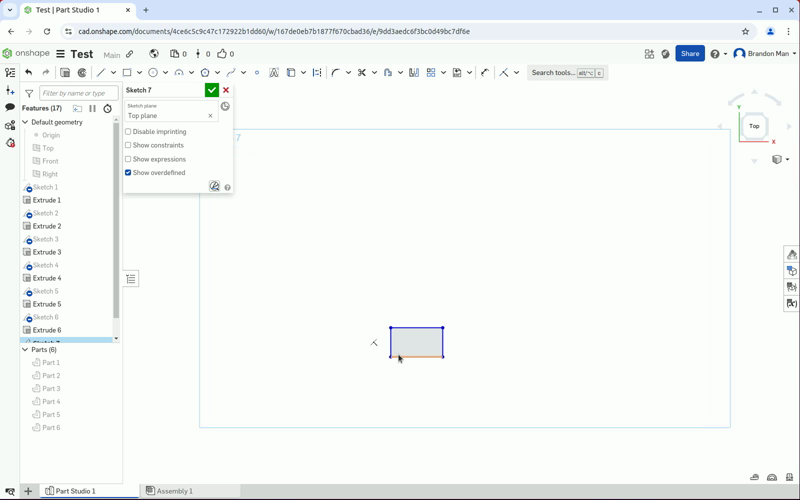
scroll(6)
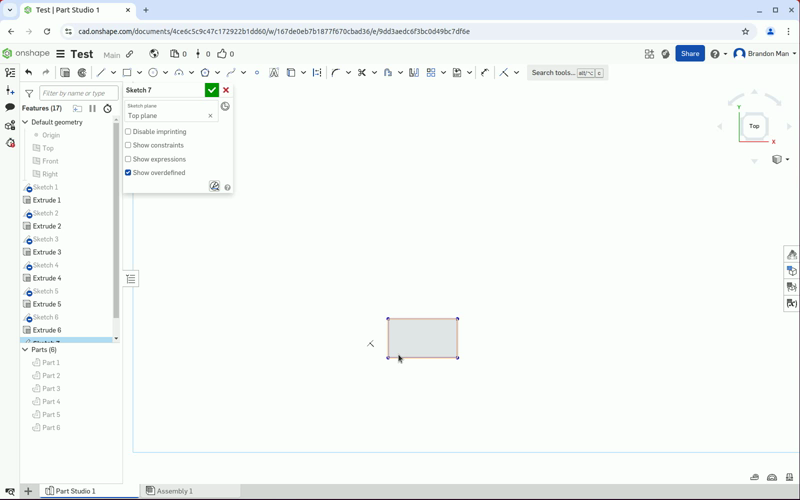
scroll(6)
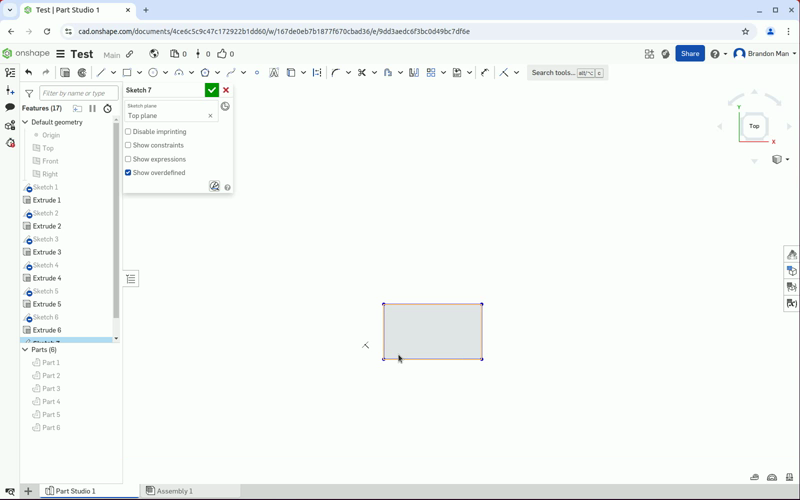
scroll(6)
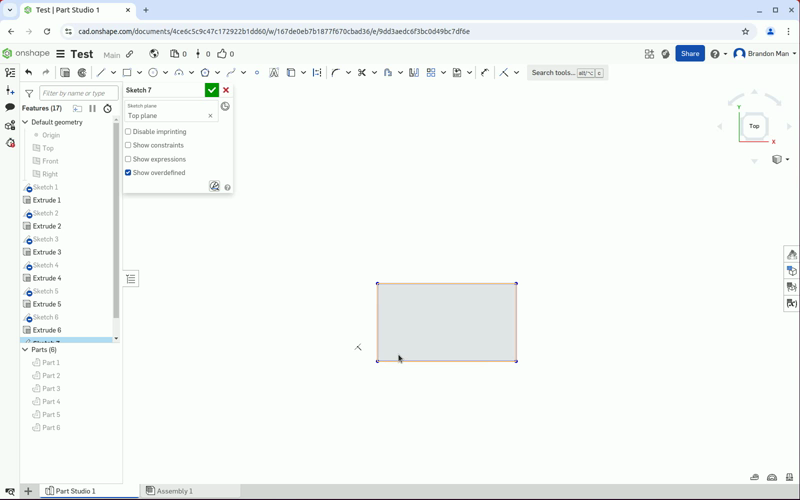
scroll(6)
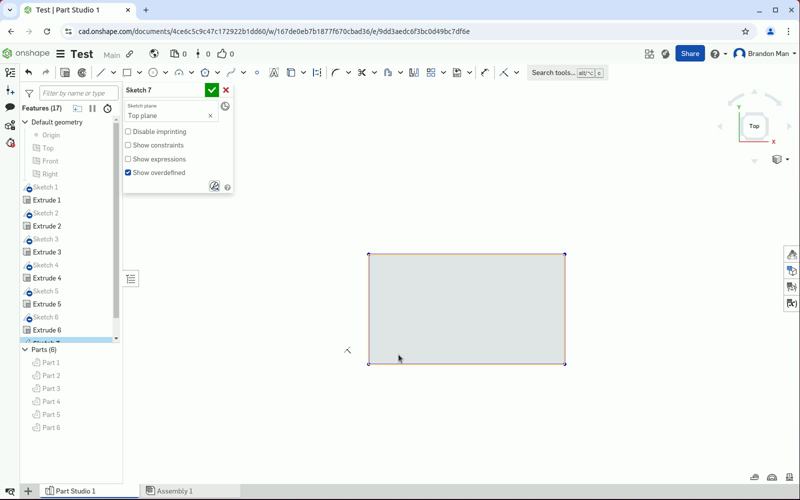
scroll(6)
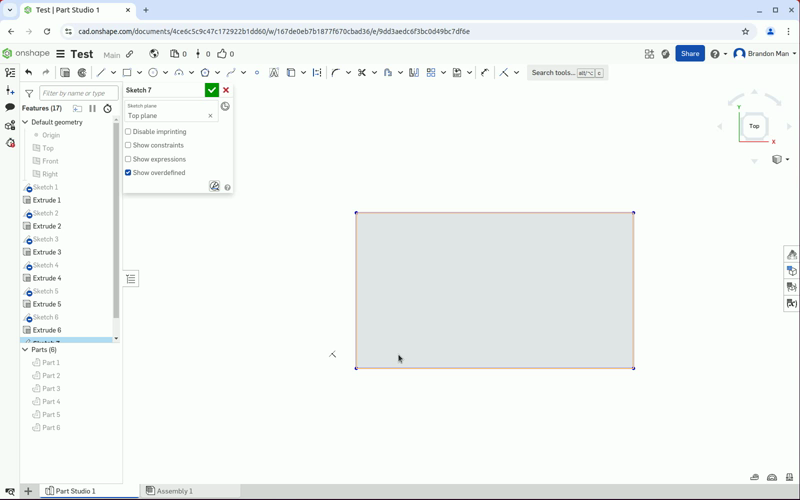
scroll(6)
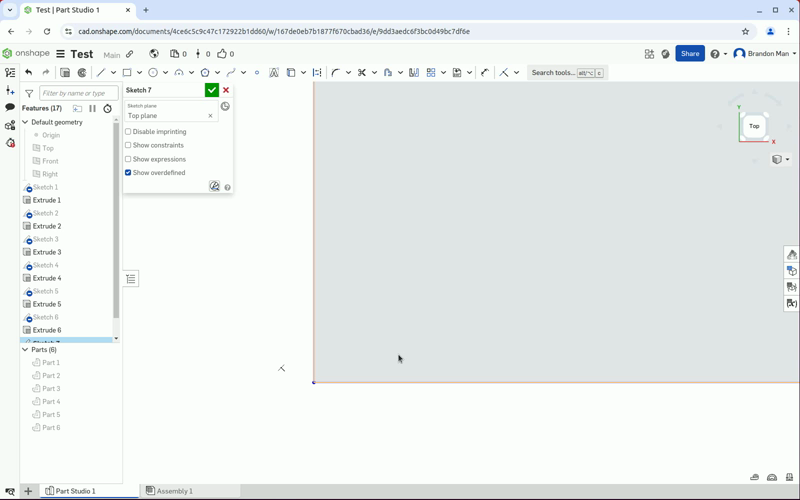
click(398, 354)
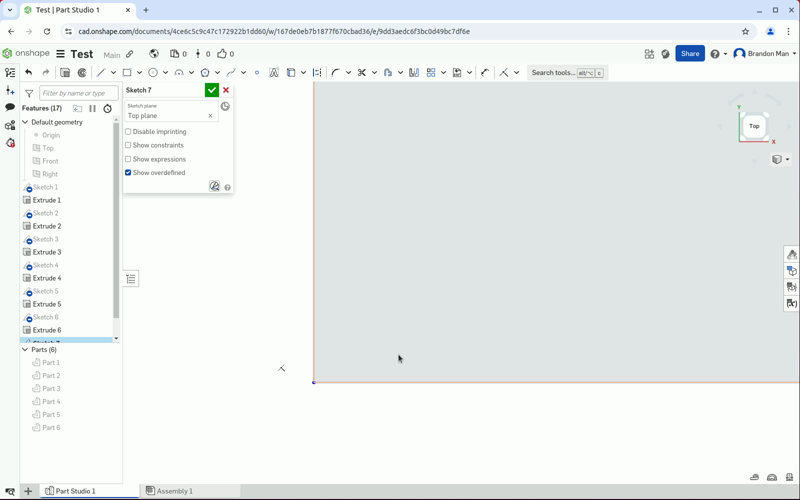
scroll(-6)
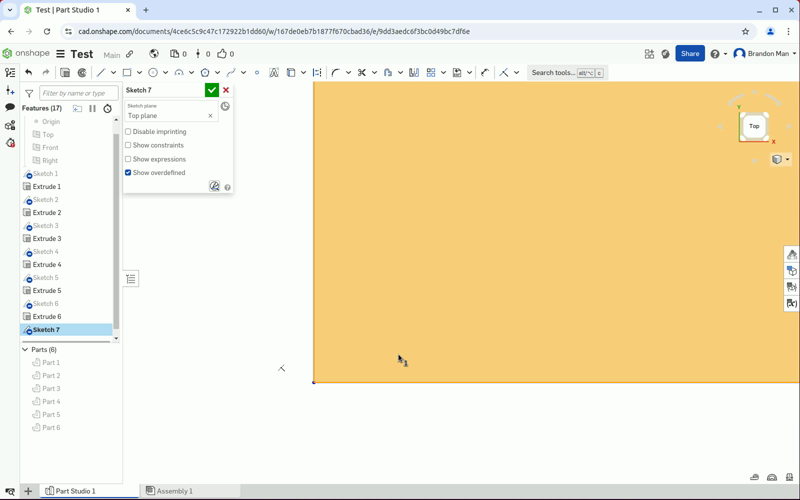
scroll(-6)
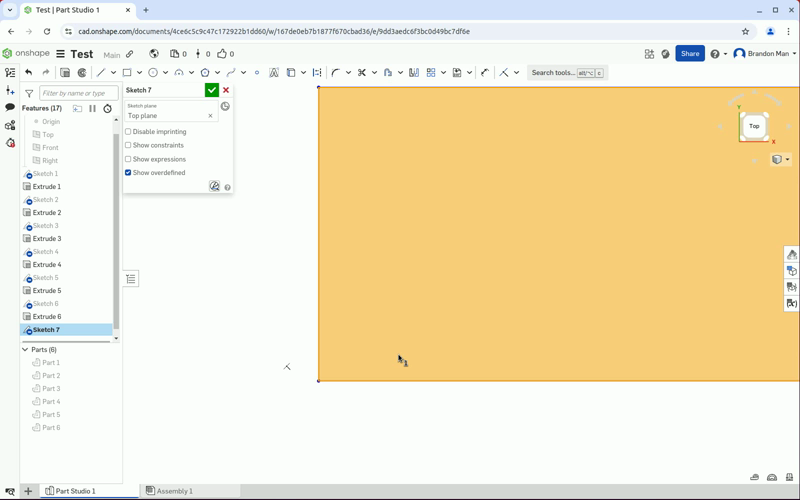
scroll(-6)
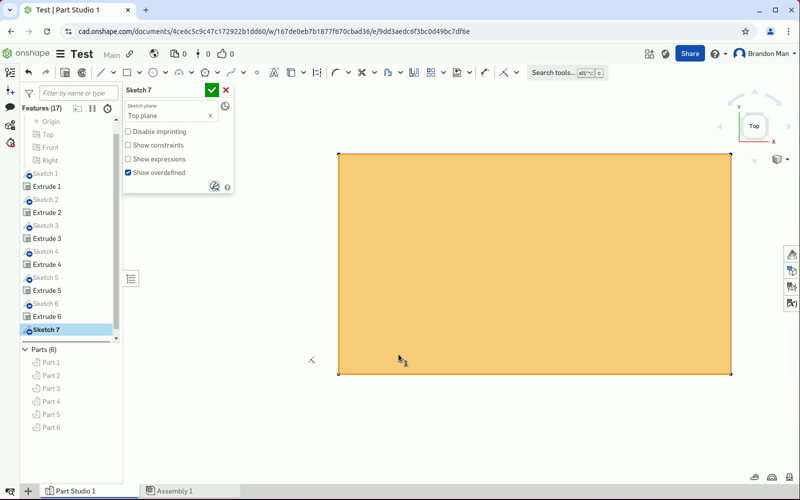
scroll(-6)
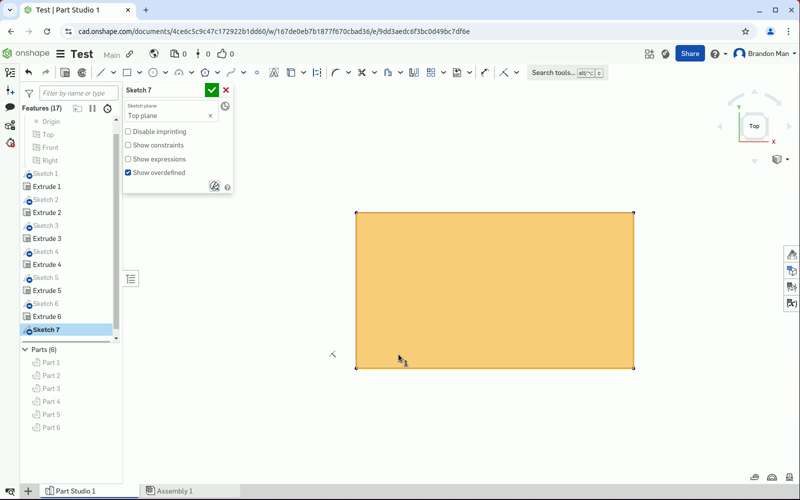
scroll(-6)
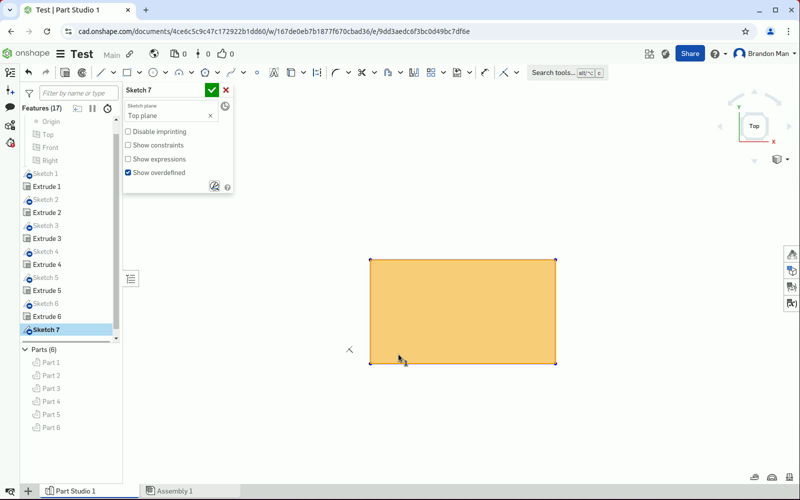
scroll(-6)
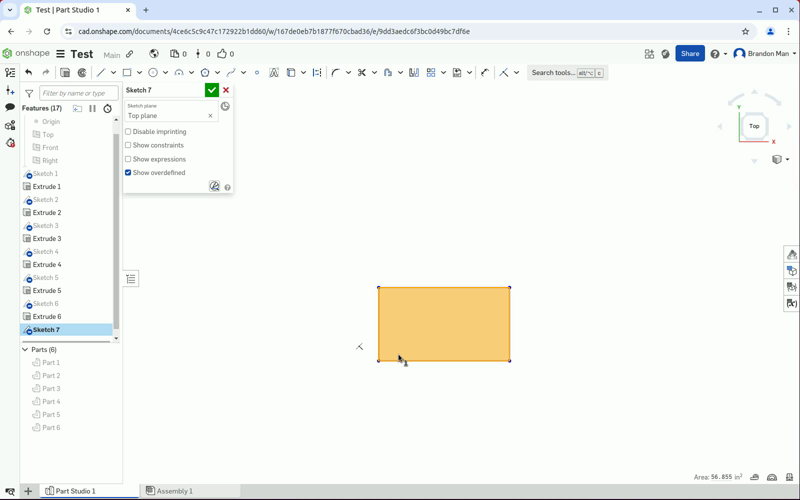
scroll(-6)
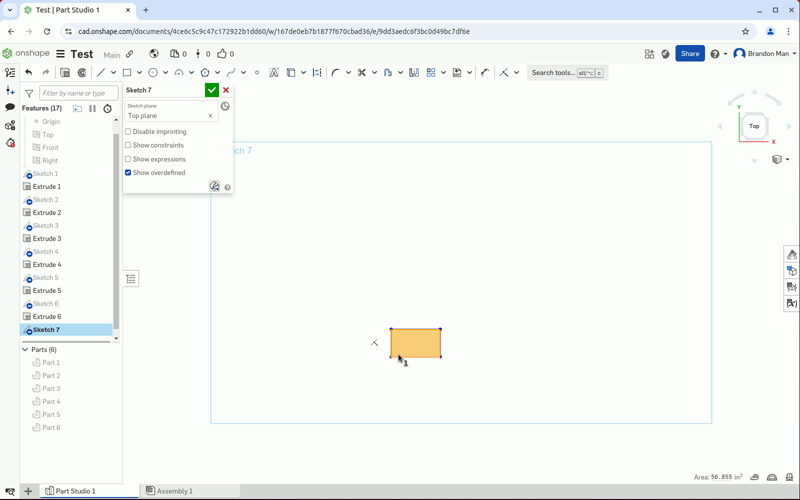
mouse_move(73, 352)
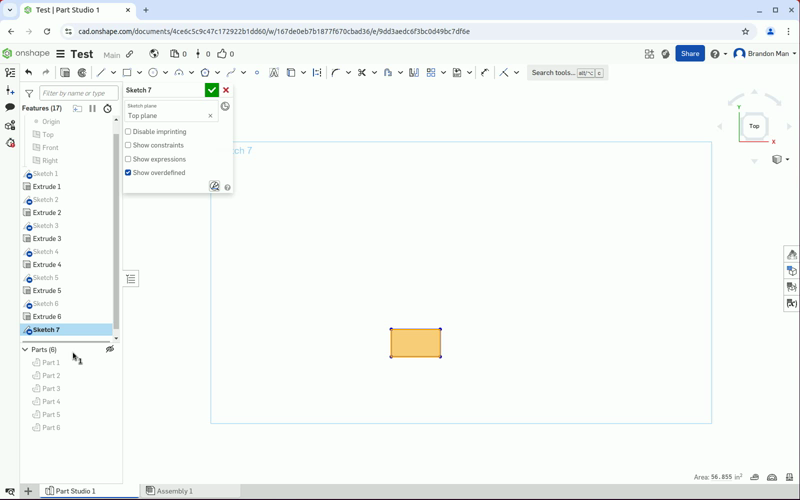
key(shift+y)
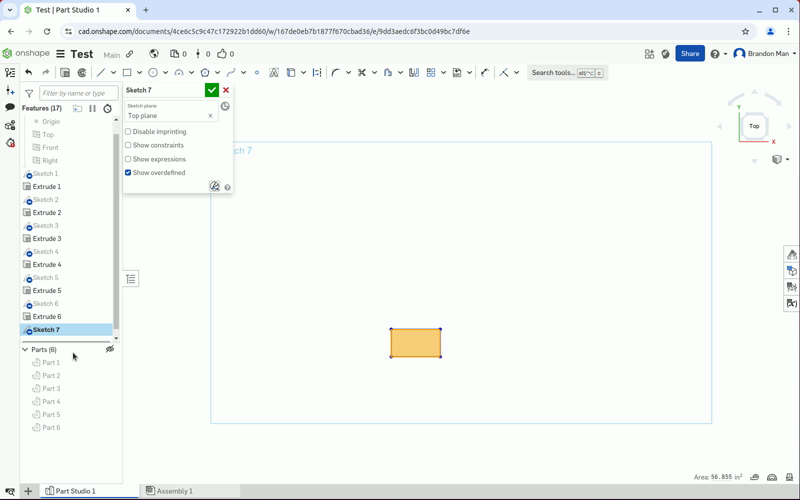
key(shift+e)
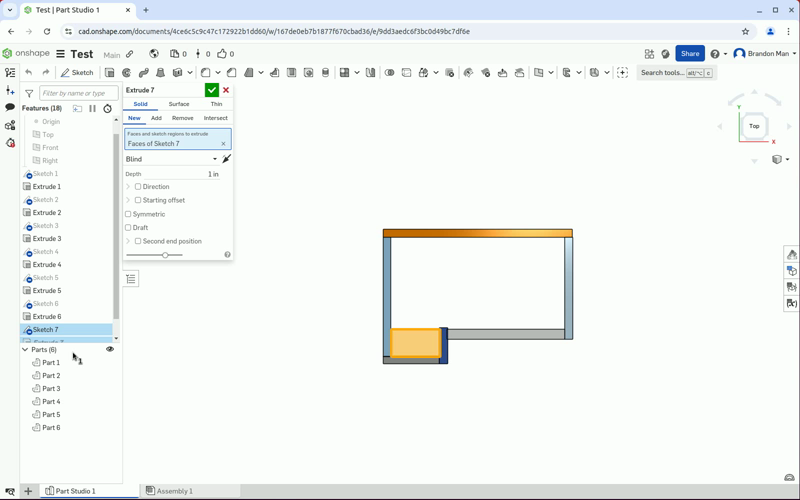
mouse_move(143, 106)
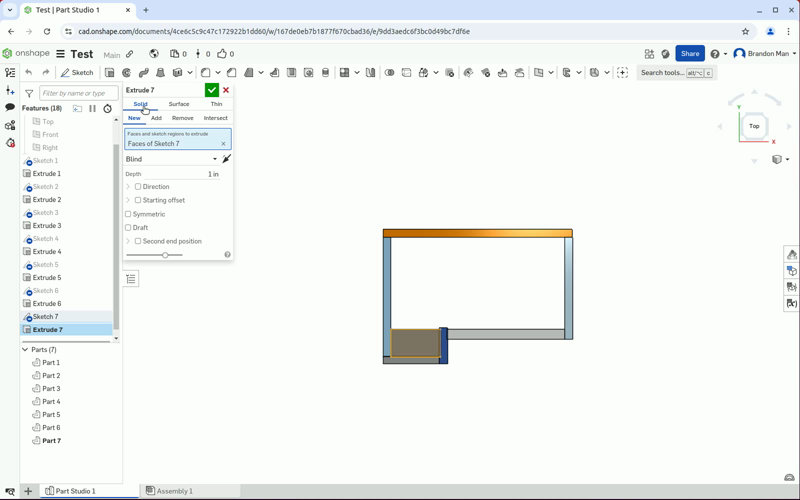
click(143, 106)
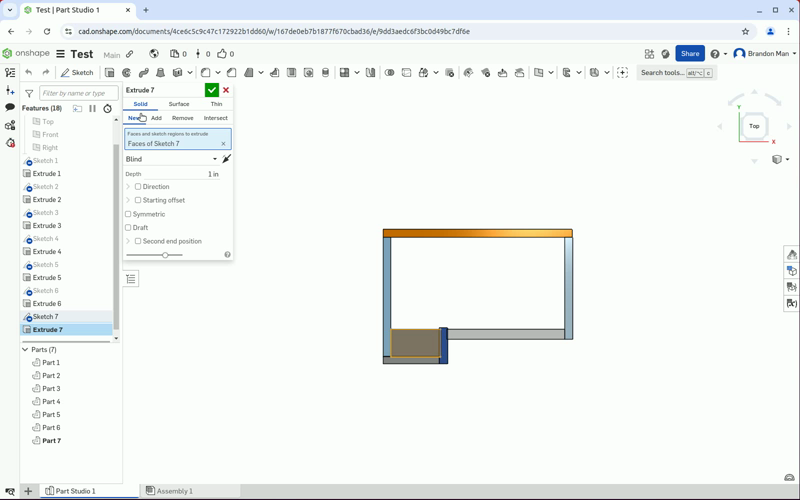
mouse_move(137, 120)
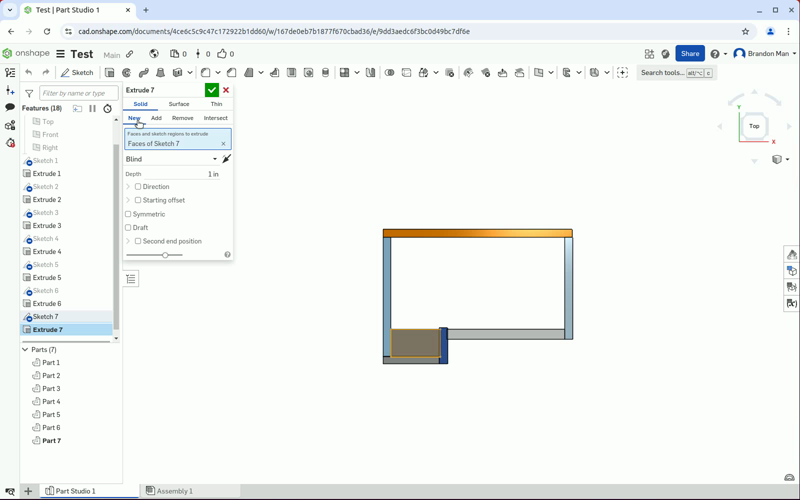
click(137, 120)
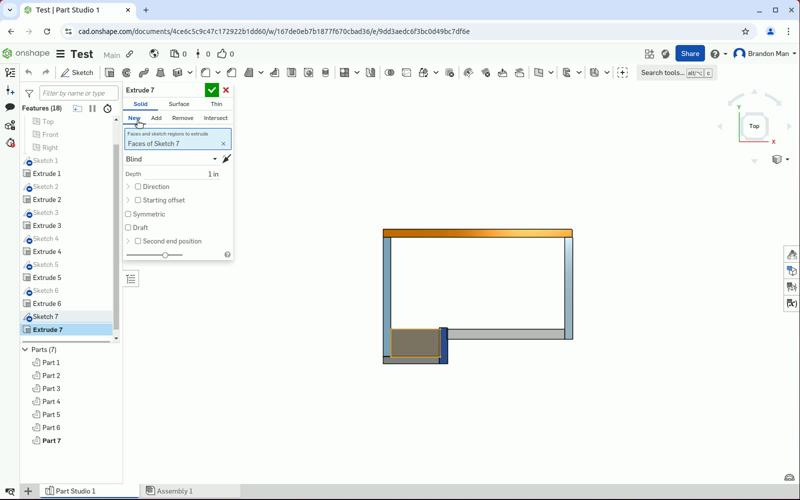
key(tab, 4)
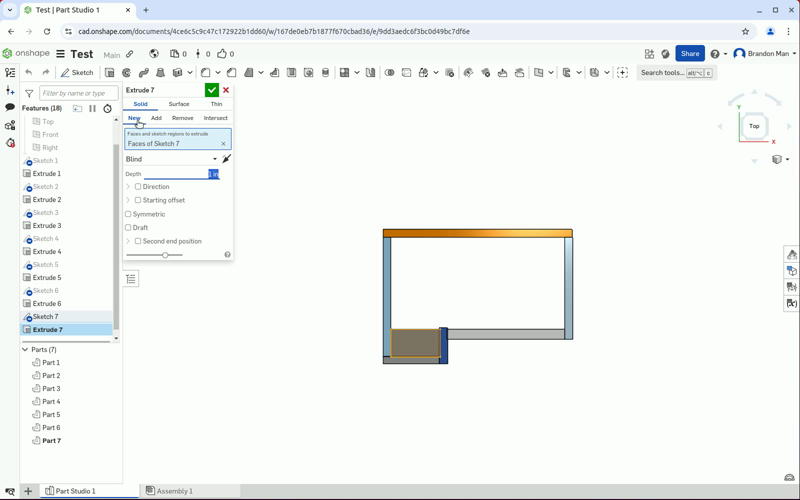
text(0.722)
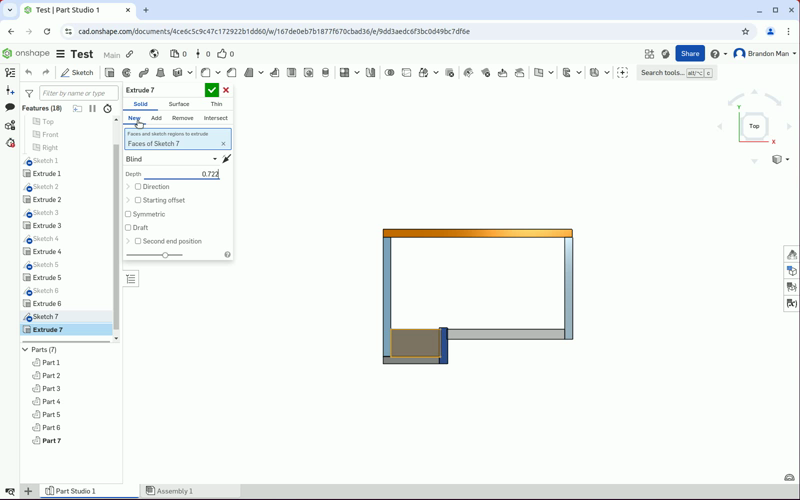
key(enter)
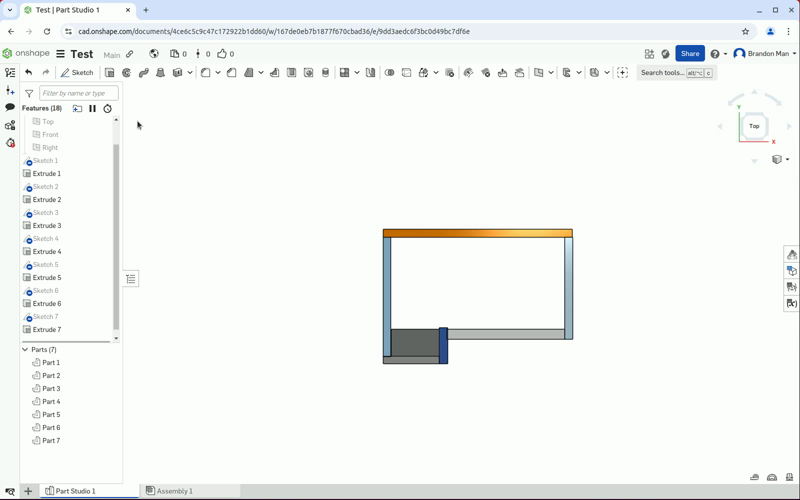
key(shift+h)
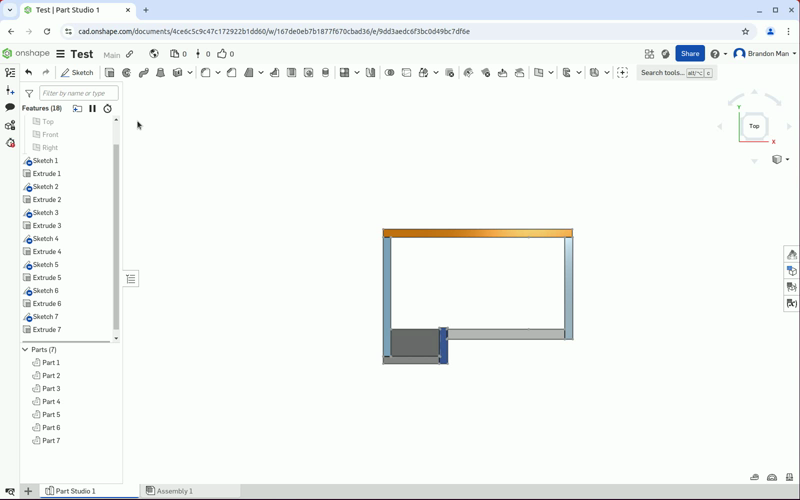
key(shift+h)
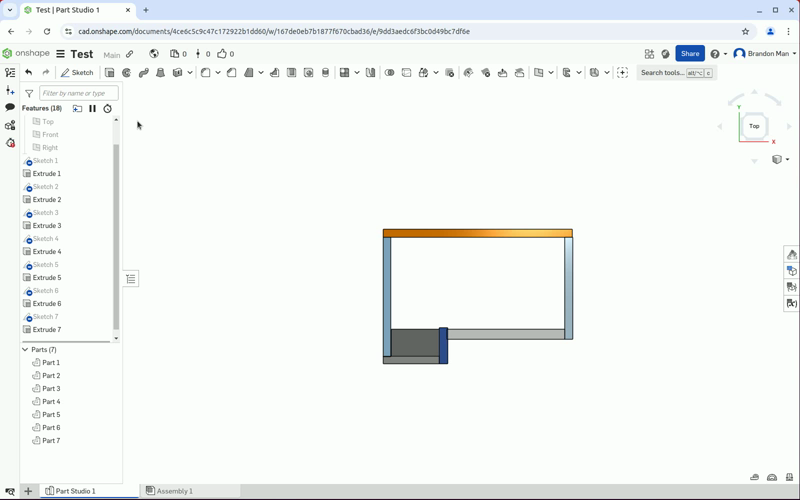
mouse_move(69, 163)
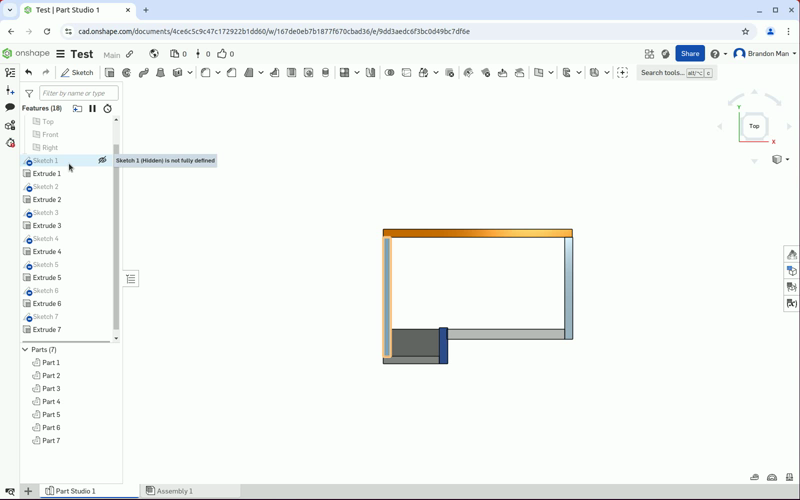
click(69, 163)
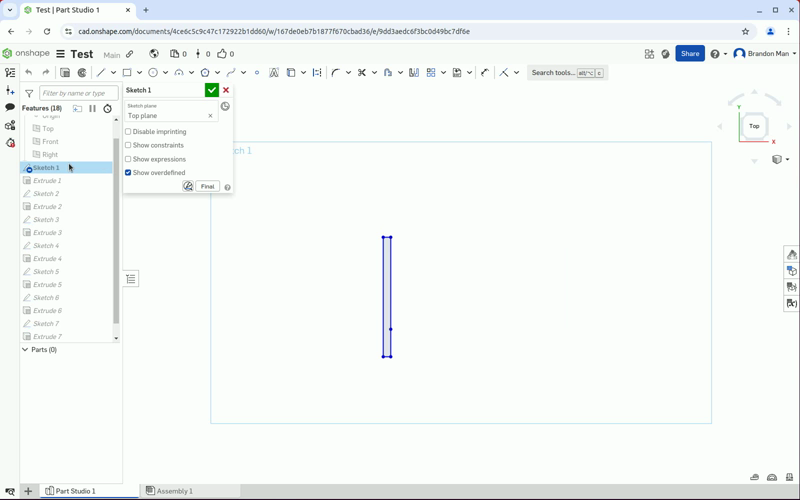
mouse_move(229, 92)
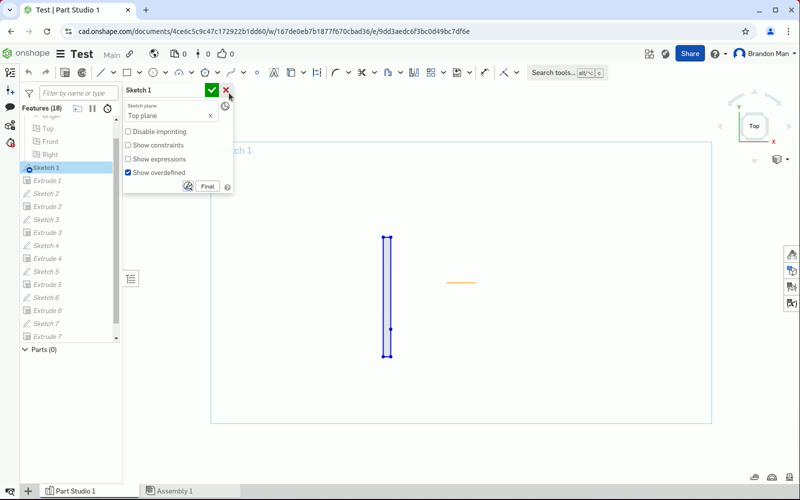
click(229, 92)
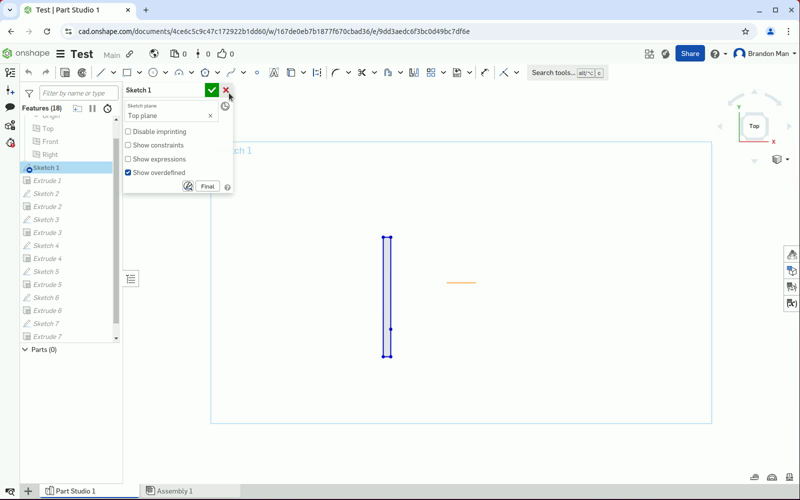
key(shift+s)
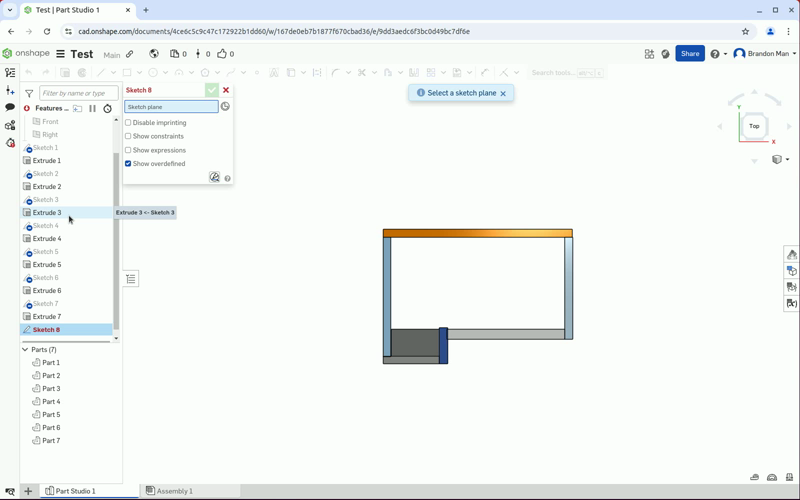
scroll(3)
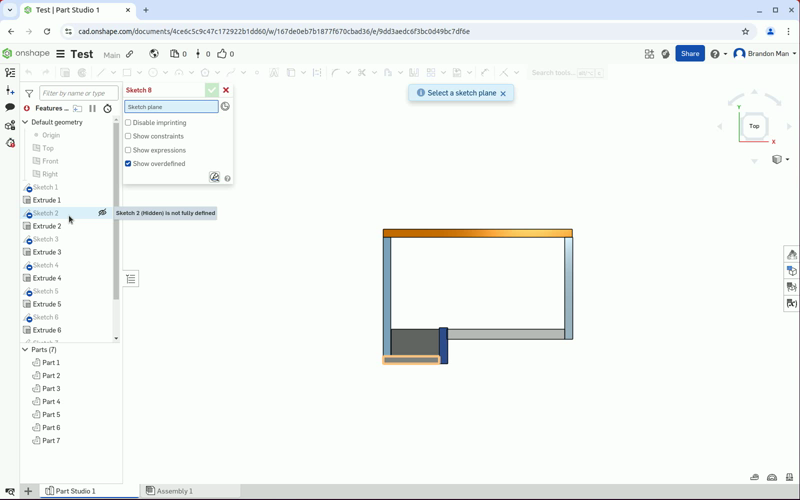
mouse_move(69, 150)
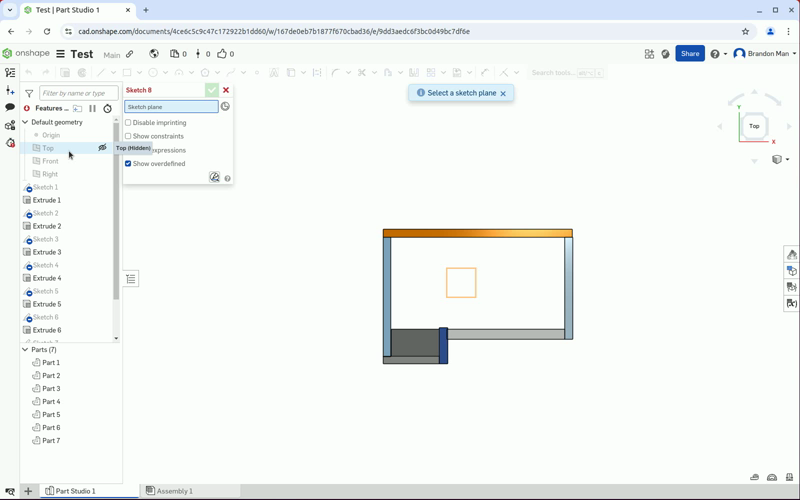
click(69, 150)
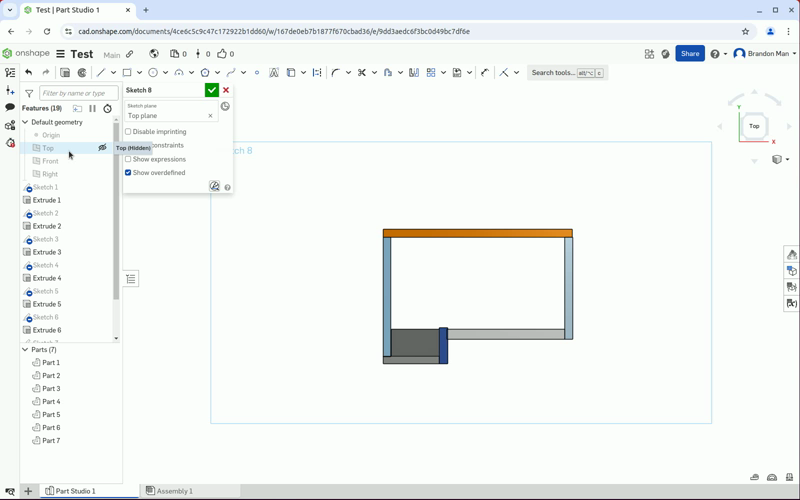
mouse_move(73, 352)
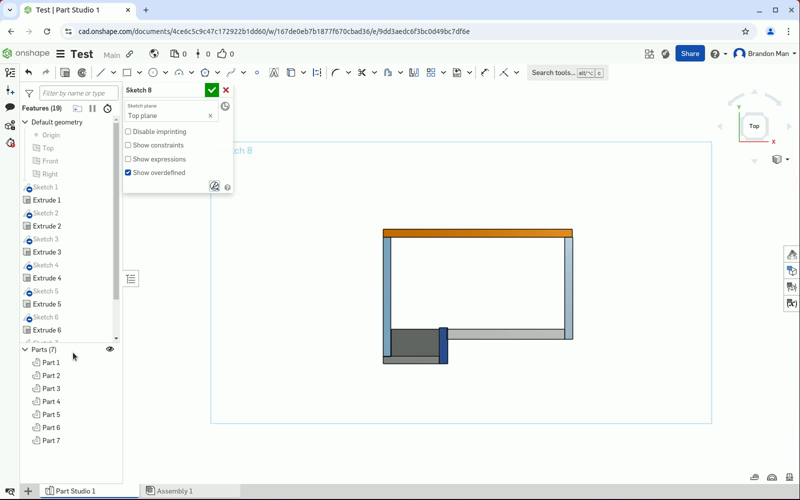
key(y)
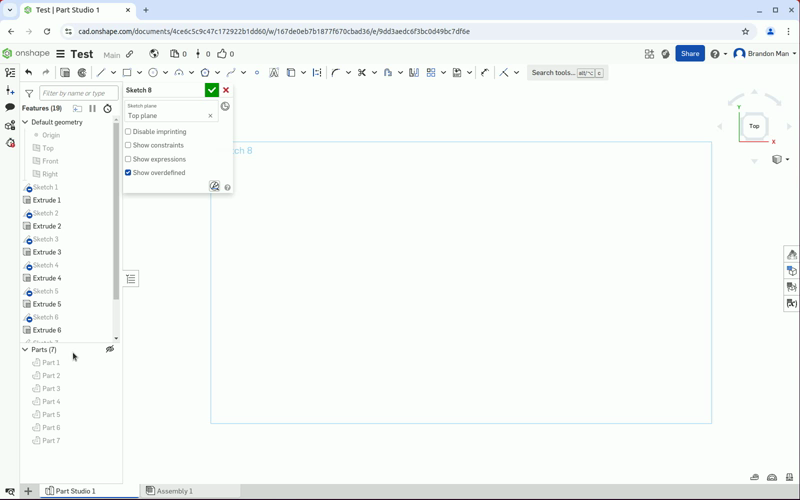
key(l)
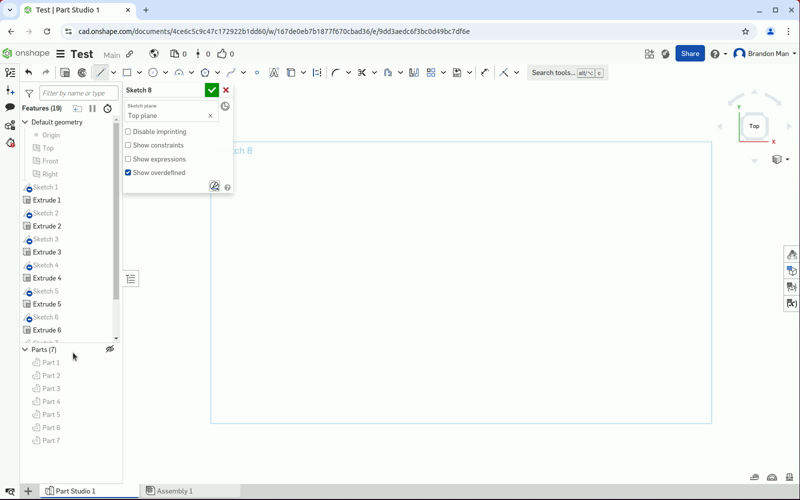
key_down(shift)
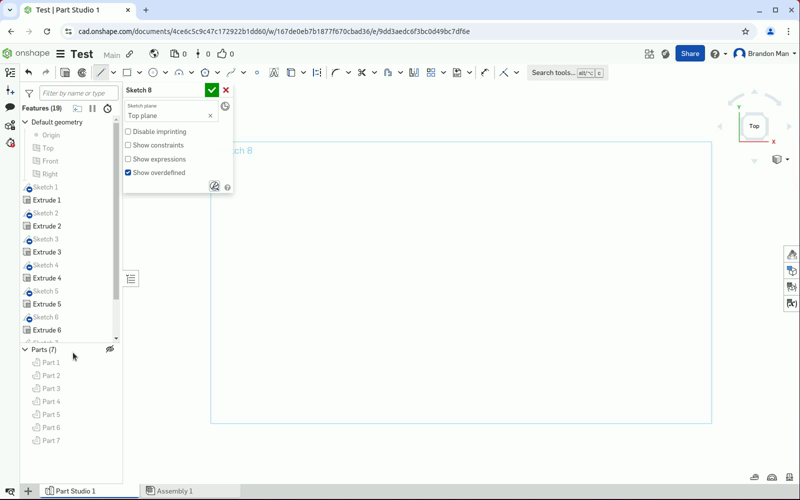
mouse_move(391, 328)
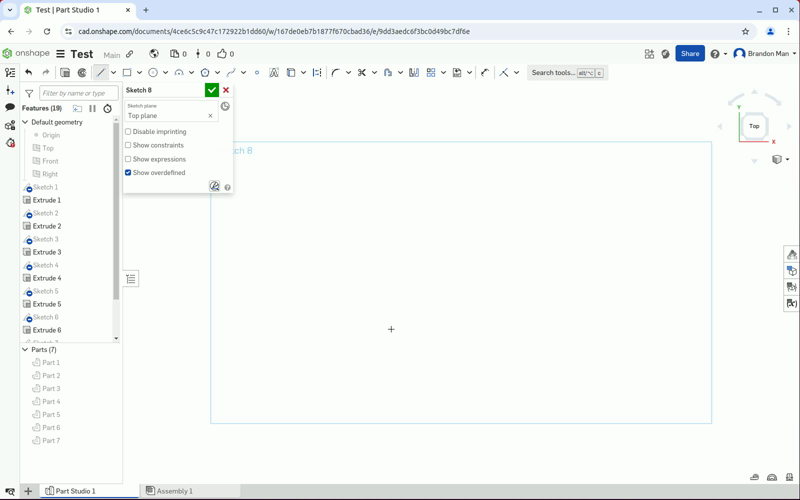
click(391, 328)
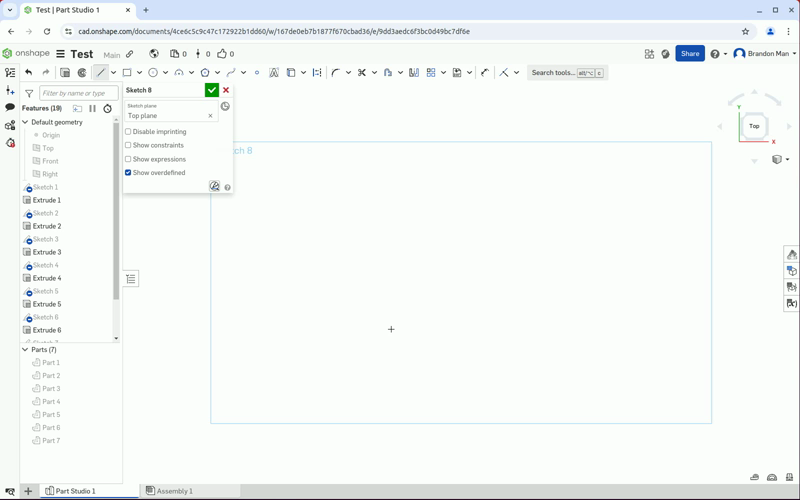
key_up(shift)
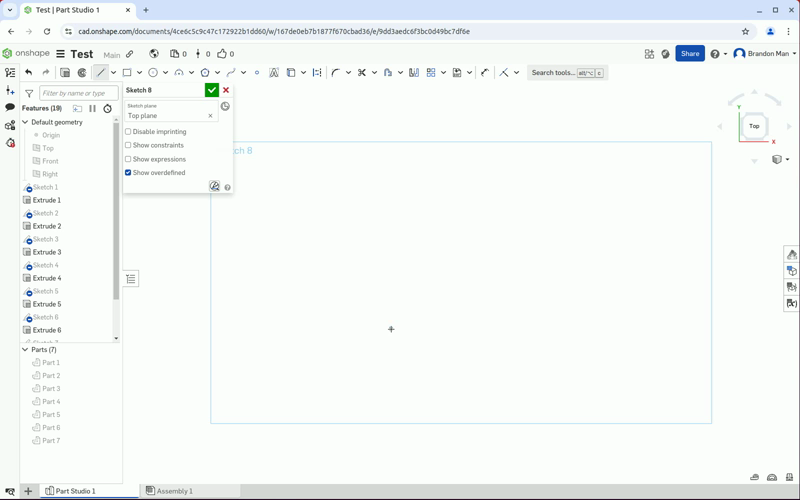
key_down(shift)
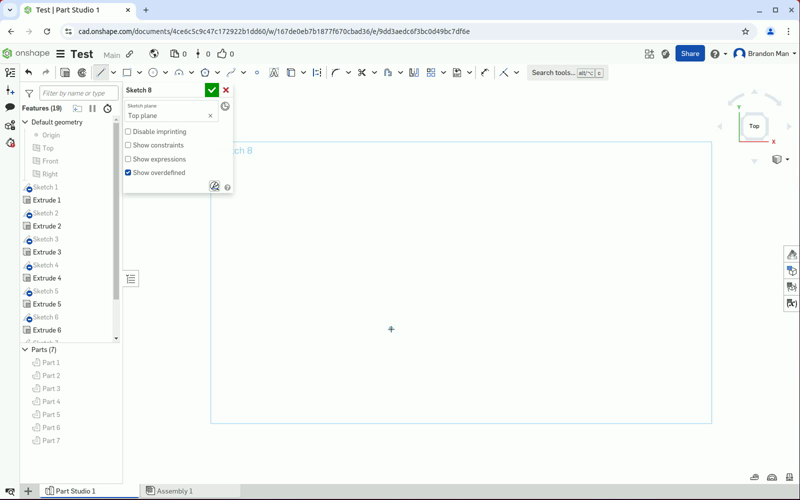
mouse_move(421, 328)
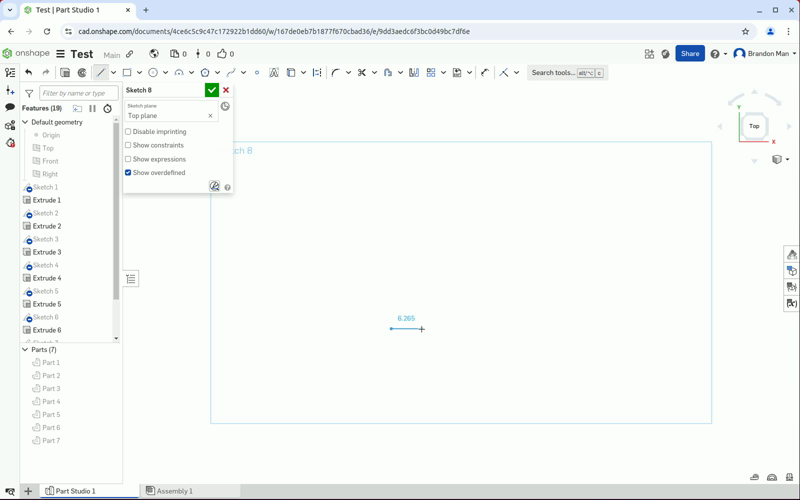
mouse_move(439, 328)
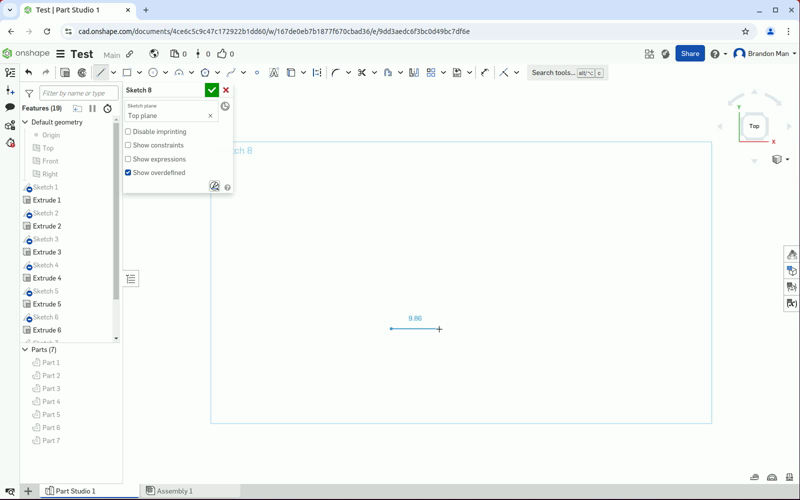
click(439, 328)
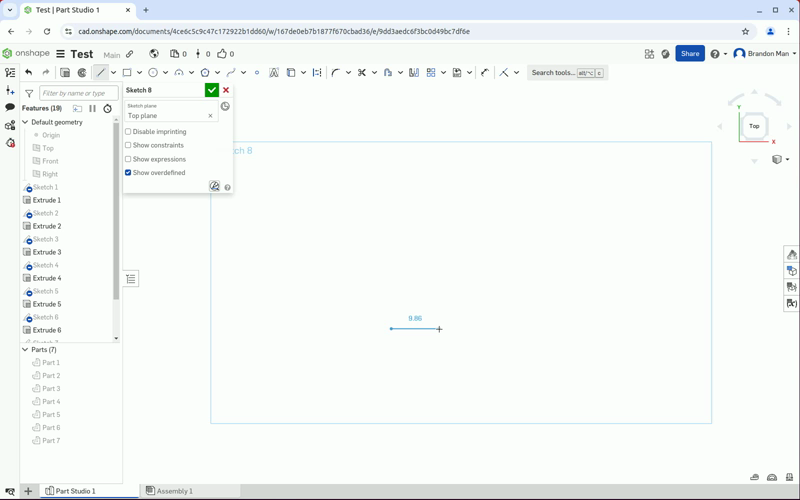
key_up(shift)
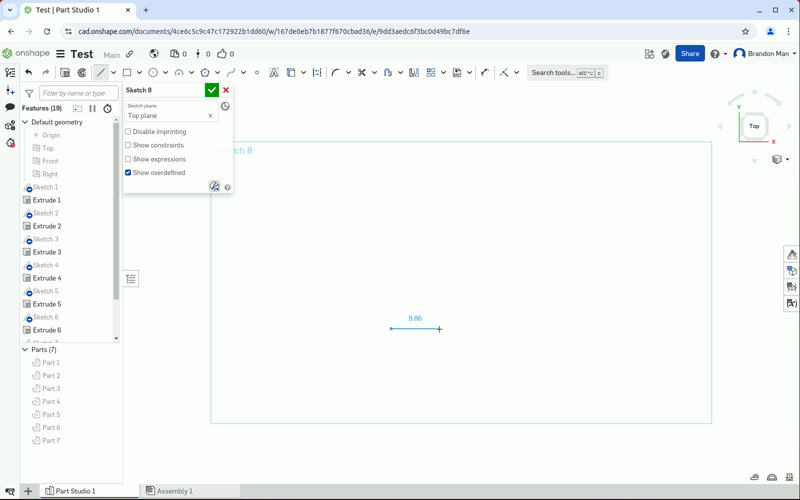
key_down(shift)
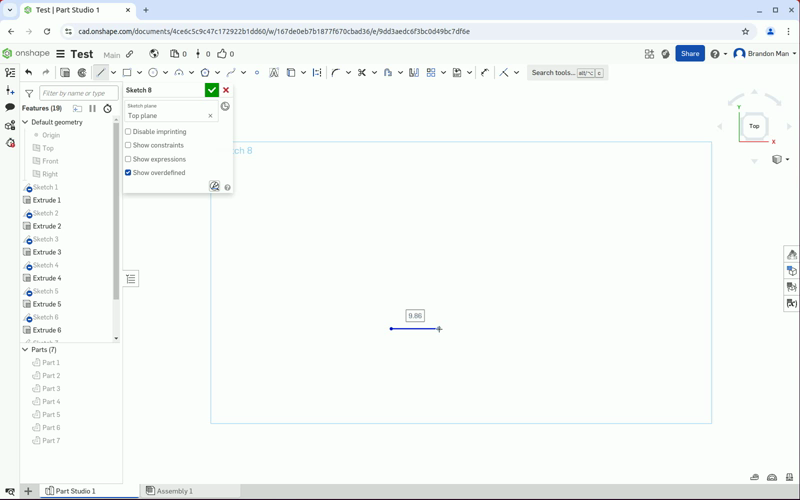
mouse_move(469, 328)
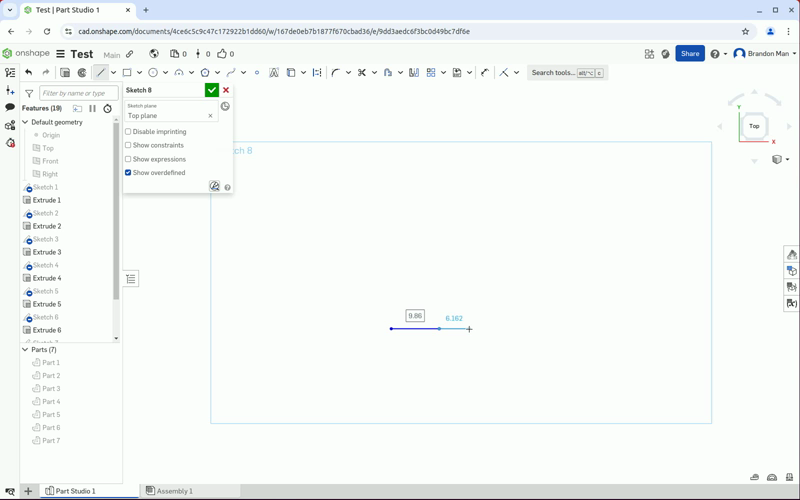
mouse_move(447, 328)
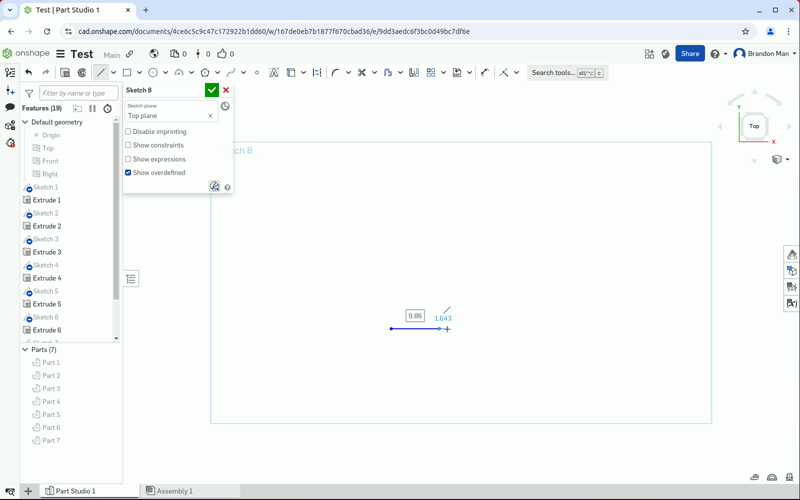
click(447, 328)
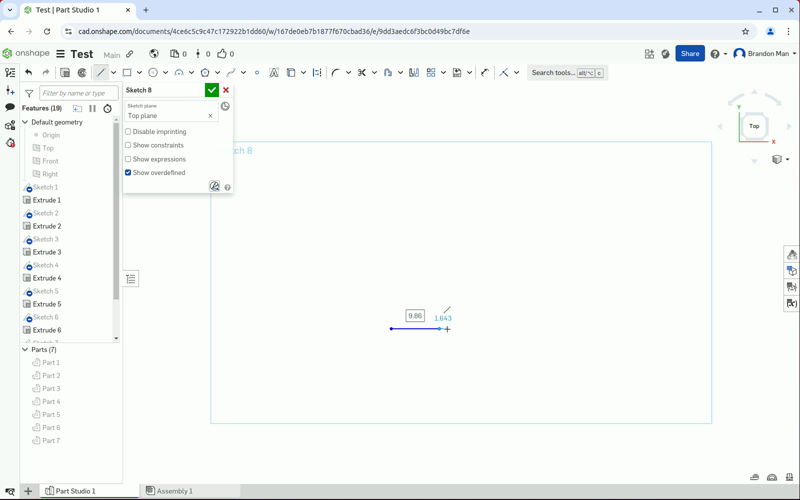
key_up(shift)
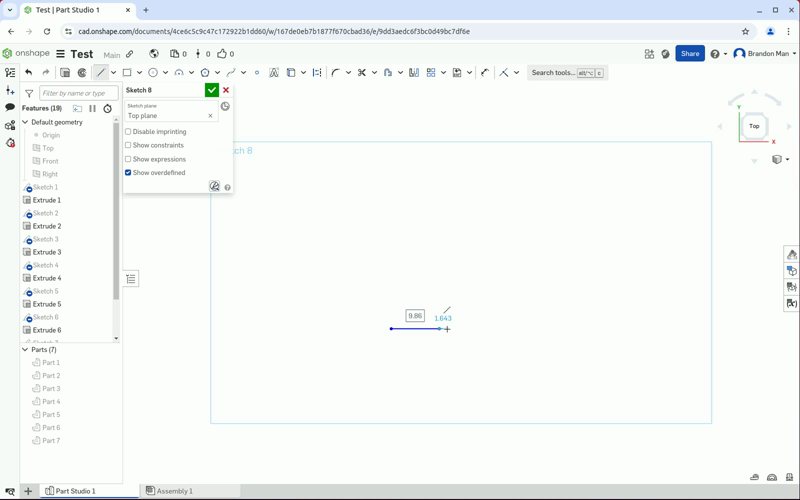
key_down(shift)
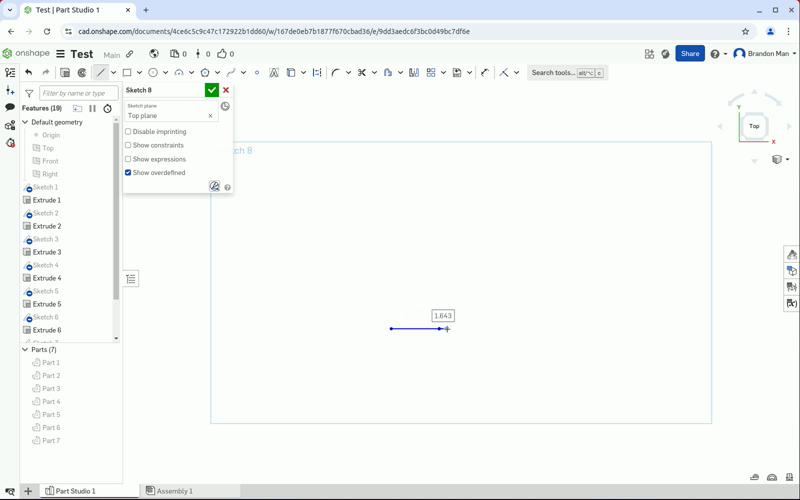
mouse_move(529, 328)
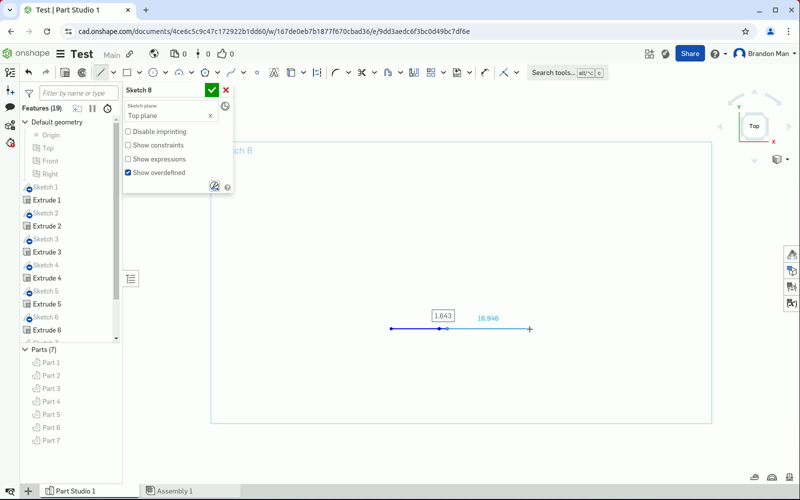
click(529, 328)
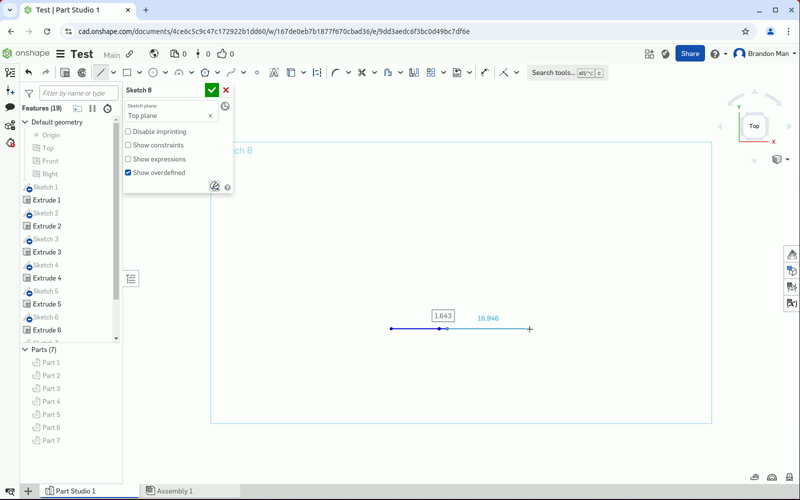
key_up(shift)
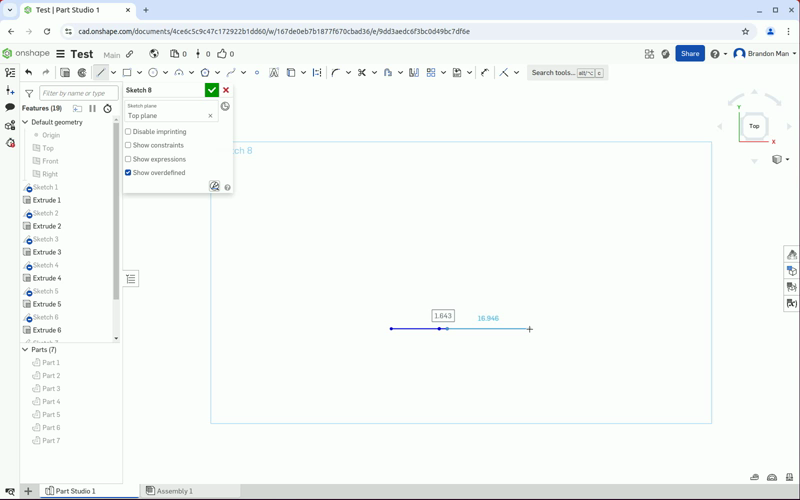
key_down(shift)
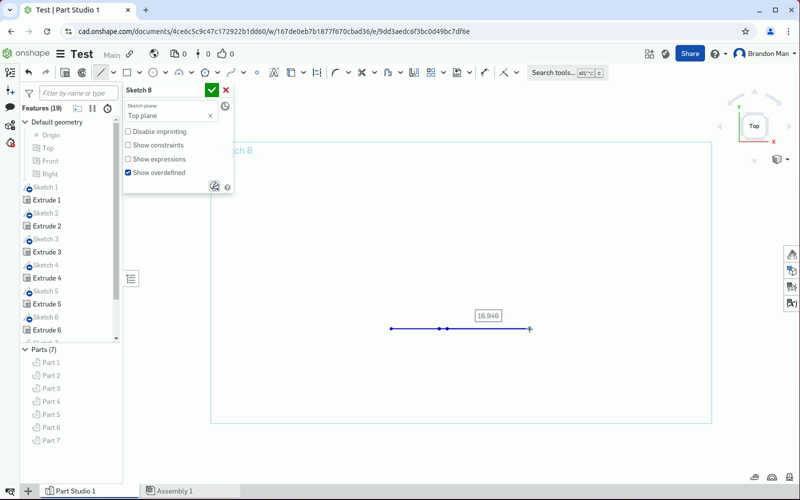
mouse_move(529, 237)
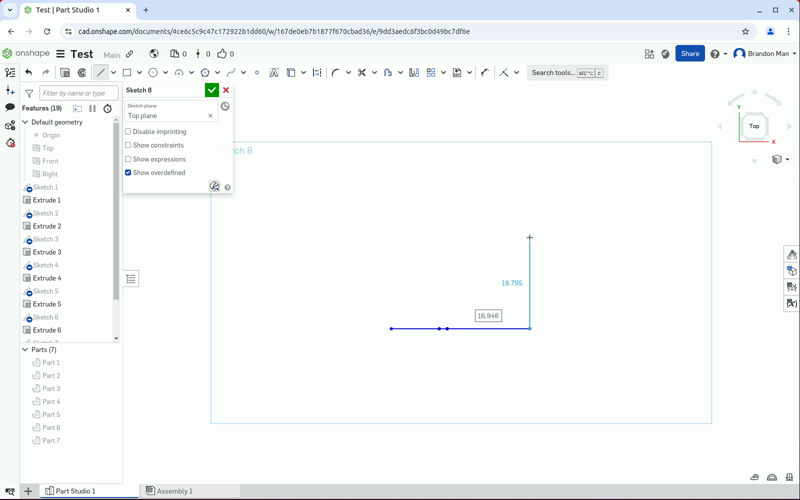
click(529, 237)
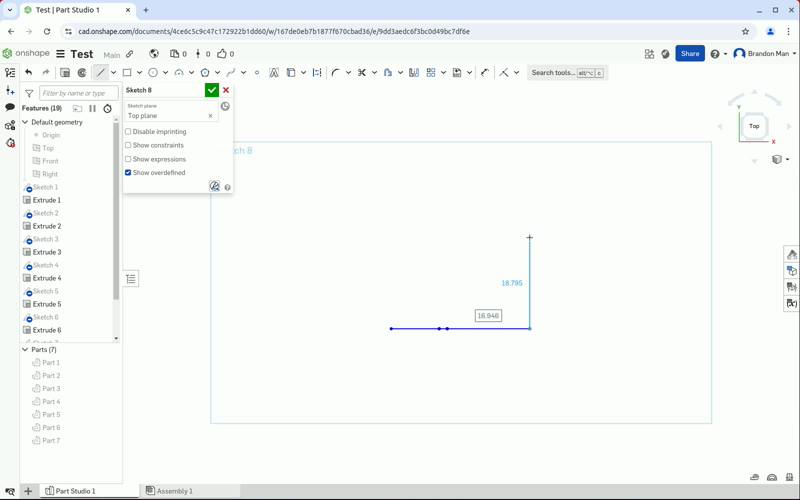
key_up(shift)
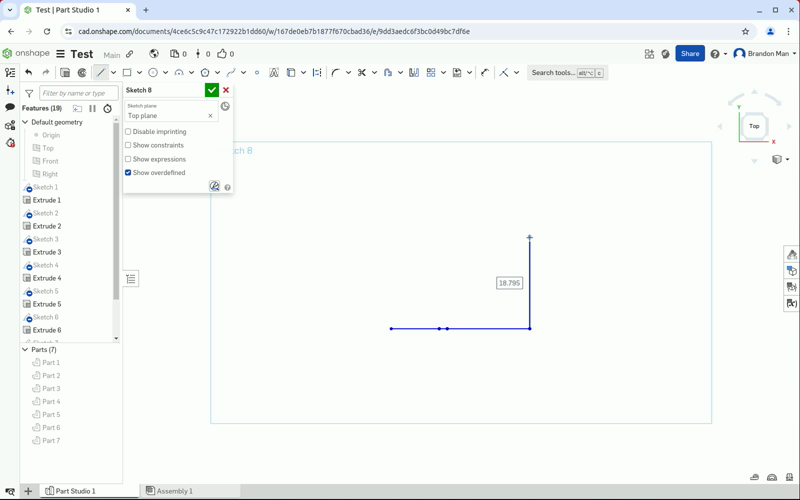
key_down(shift)
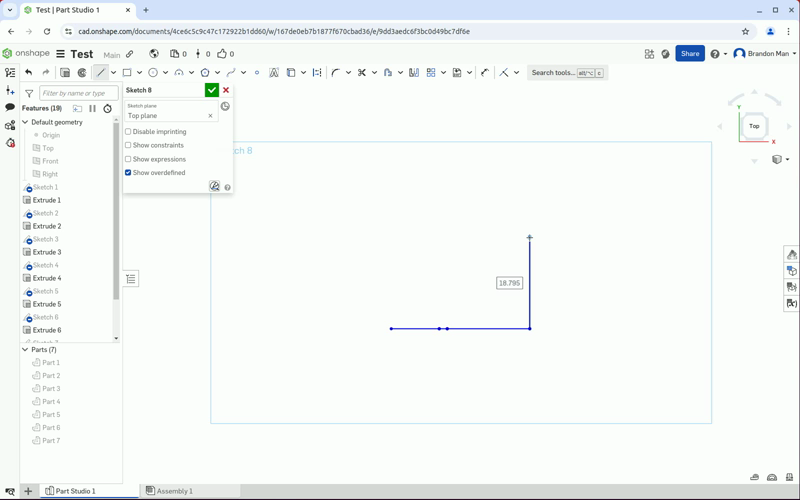
mouse_move(391, 237)
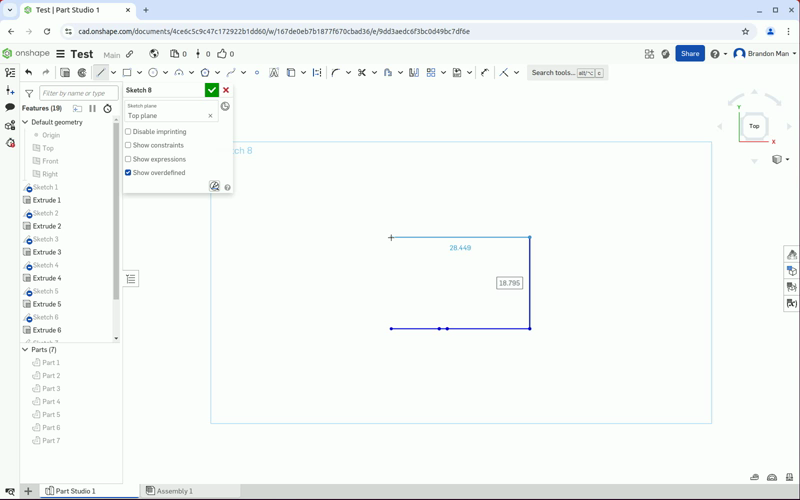
click(391, 237)
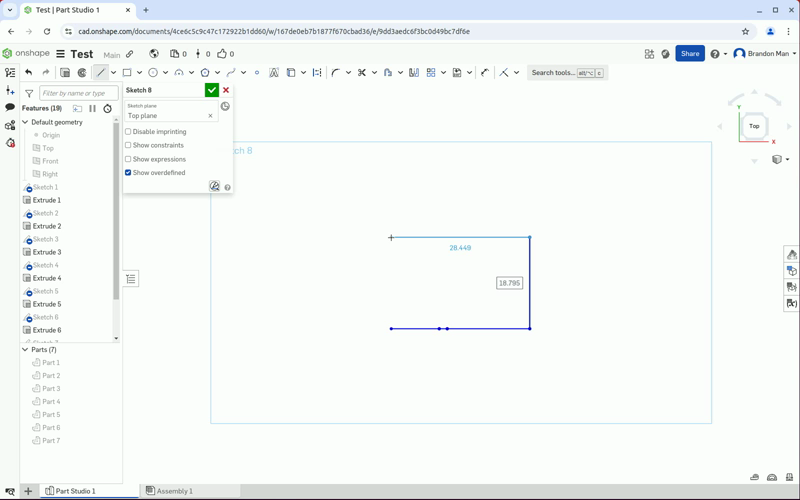
key_up(shift)
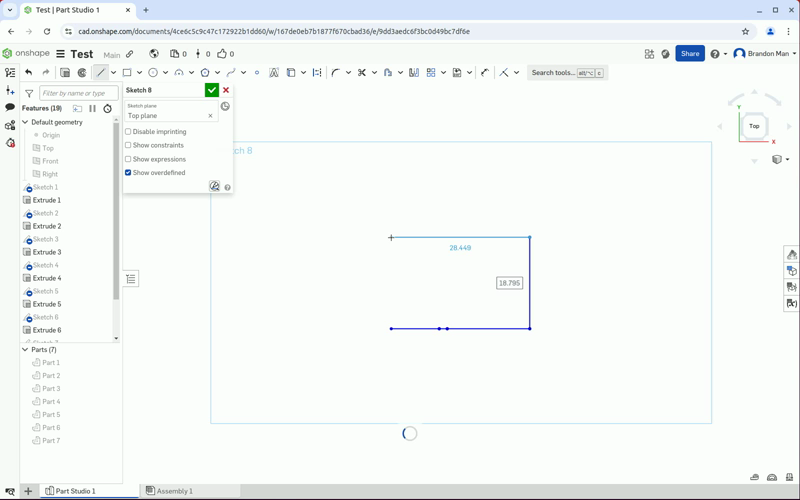
key_down(shift)
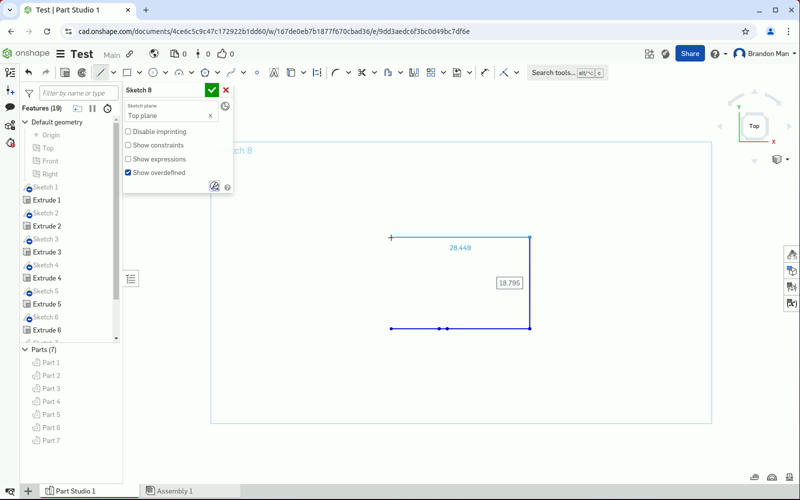
mouse_move(391, 328)
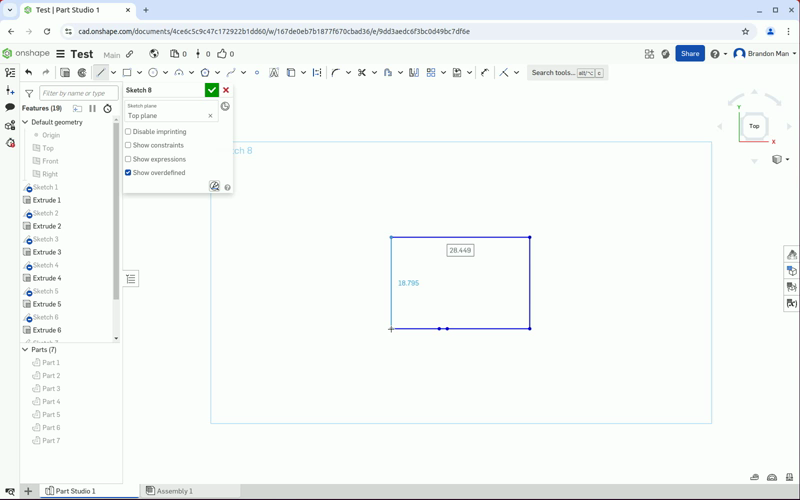
key_up(shift)
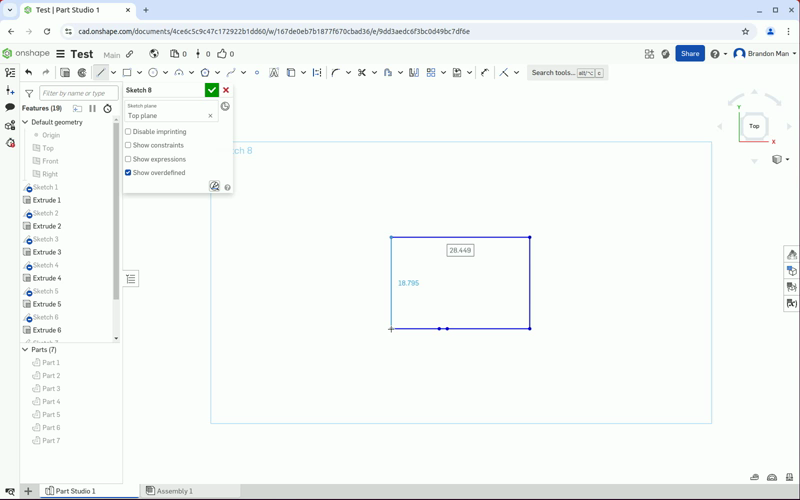
click(391, 328)
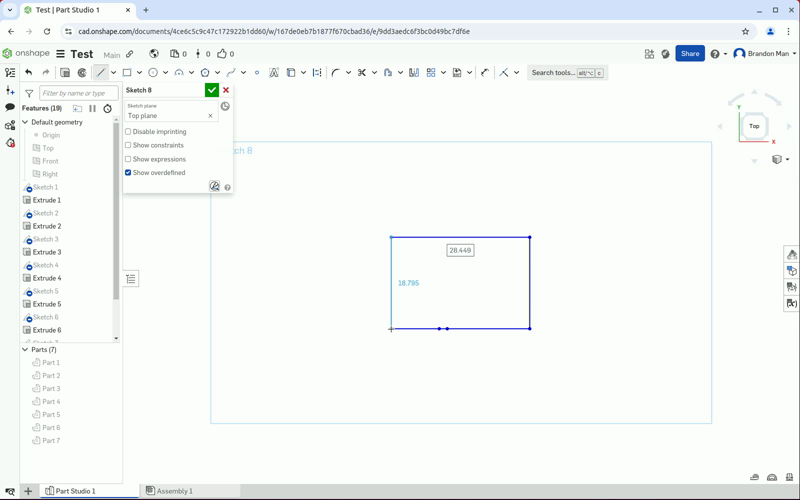
key(esc)
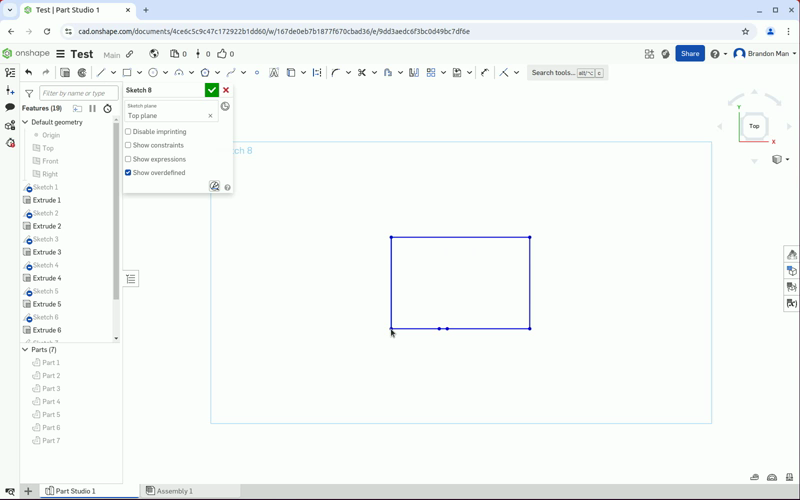
mouse_move(462, 293)
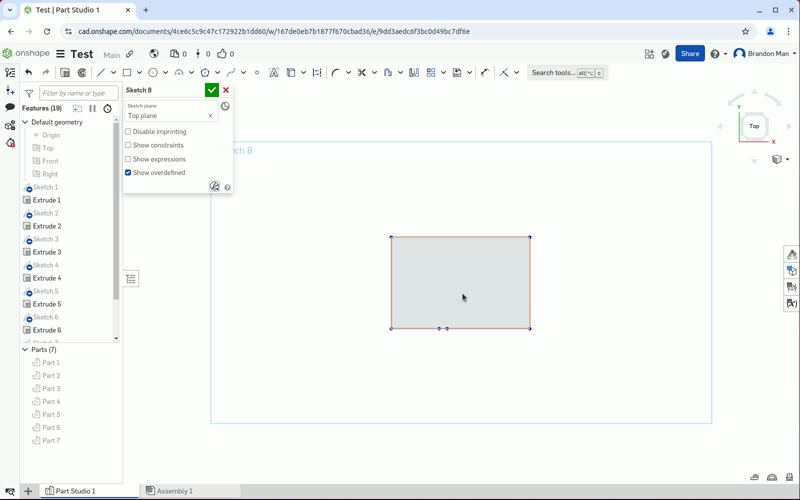
click(462, 293)
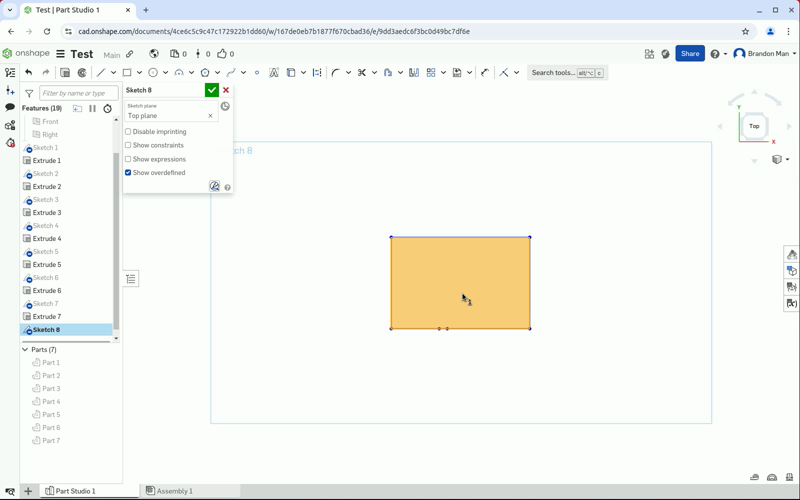
mouse_move(73, 352)
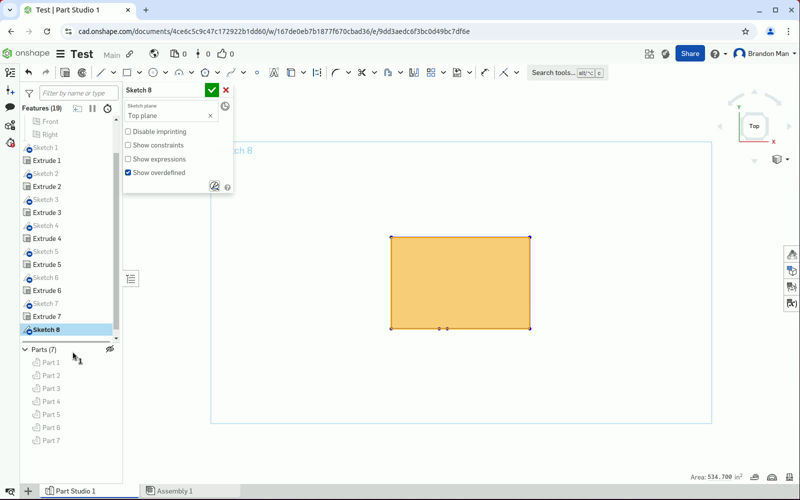
key(shift+y)
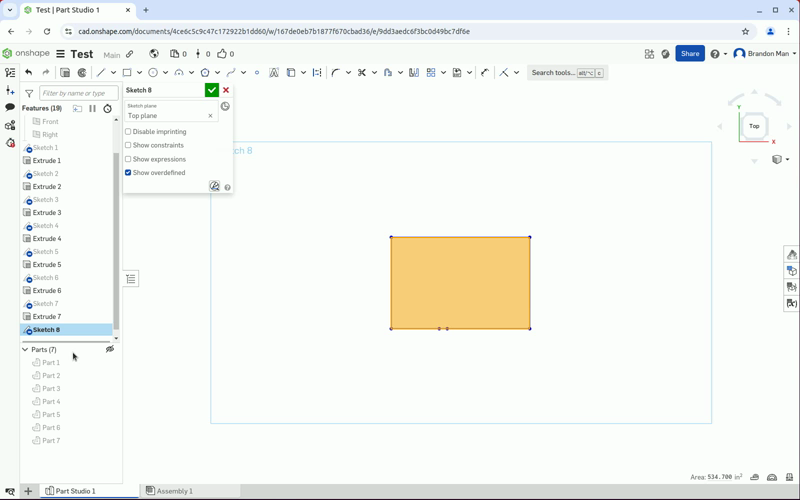
key(shift+e)
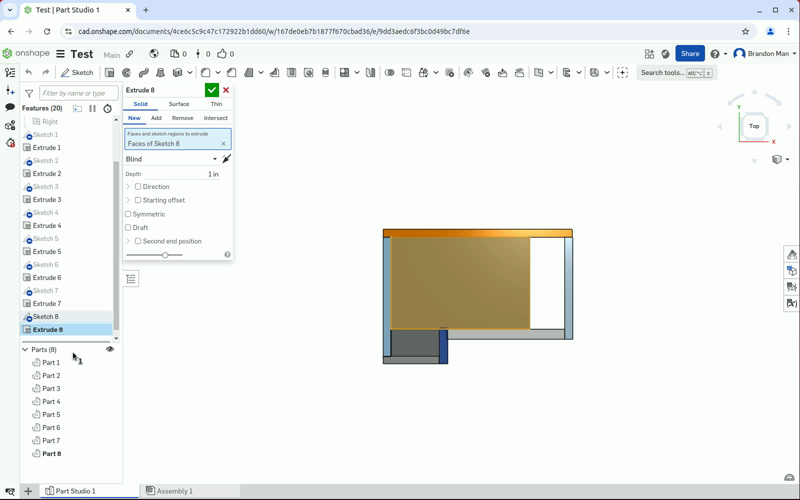
mouse_move(143, 106)
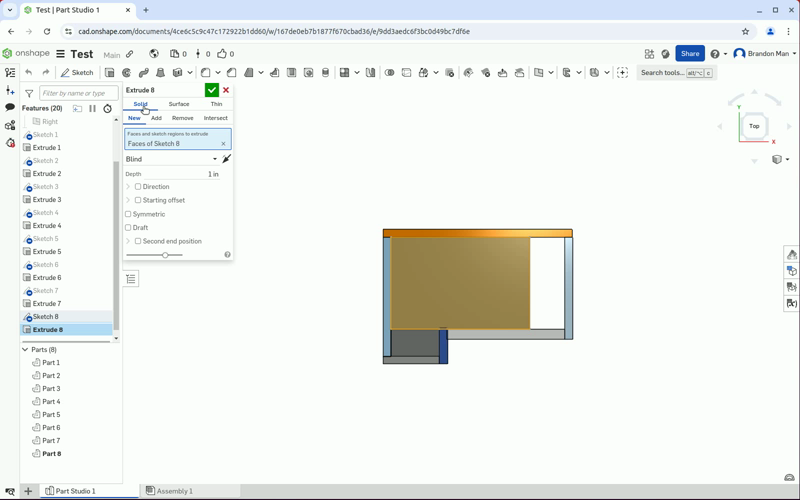
click(143, 106)
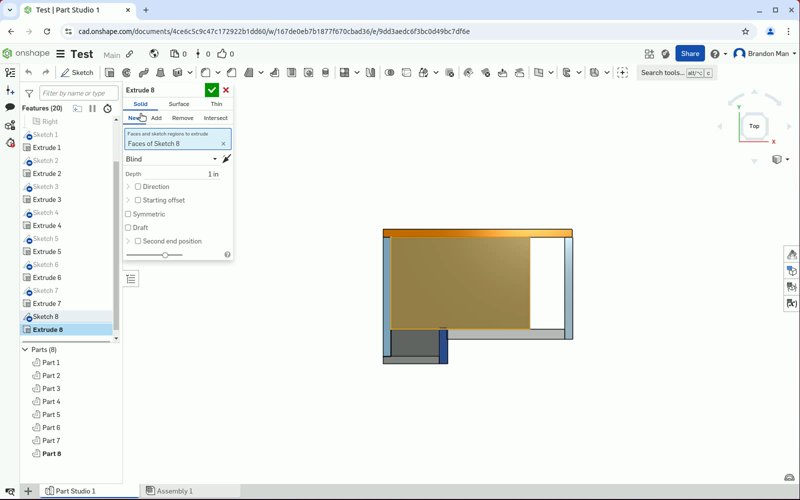
mouse_move(137, 120)
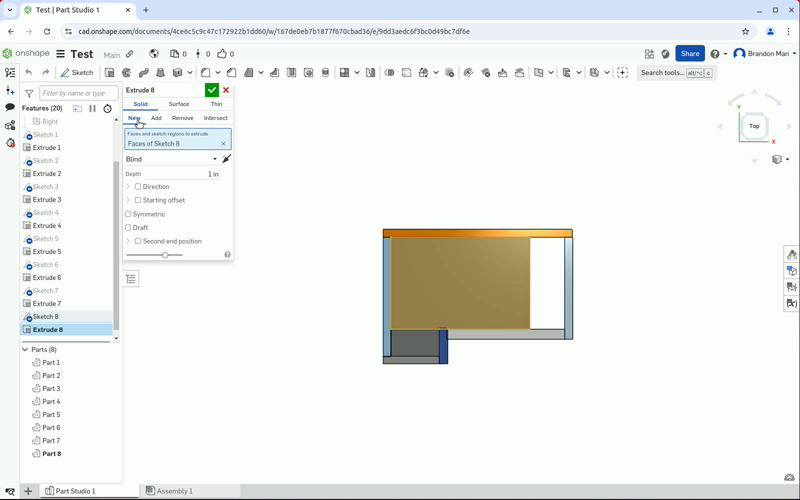
click(137, 120)
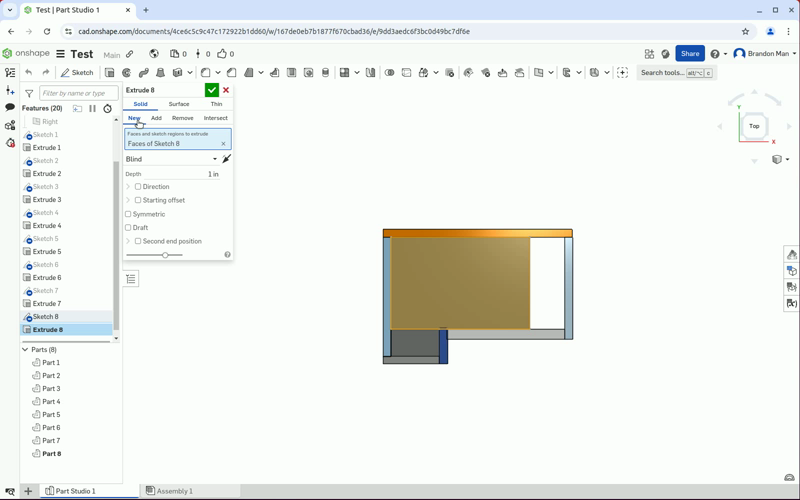
key(tab, 4)
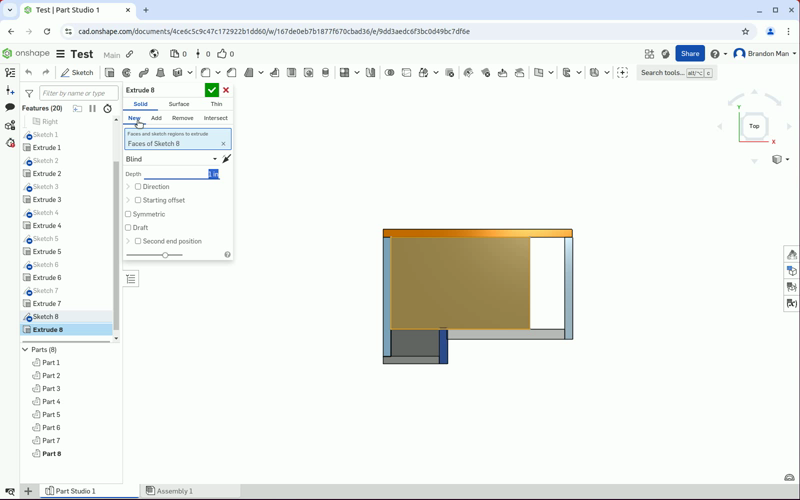
text(0.722)
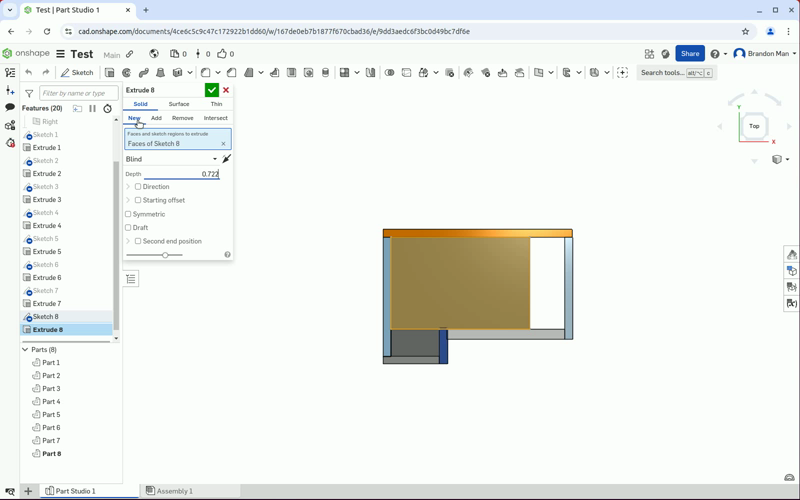
key(enter)
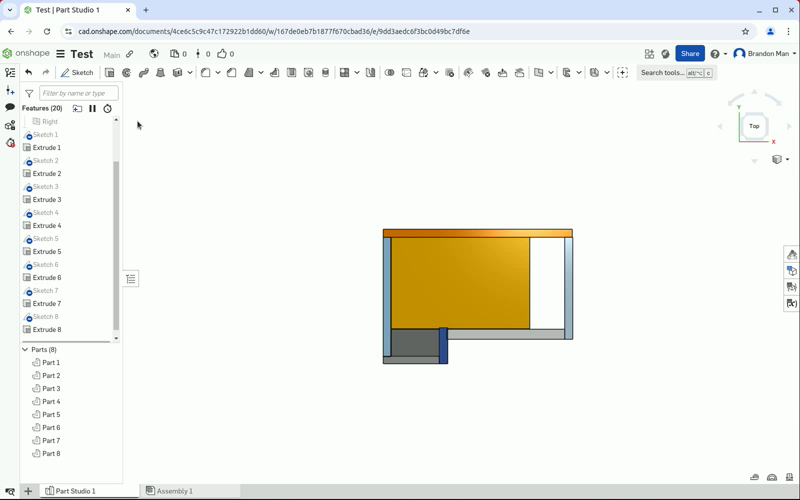
key(shift+h)
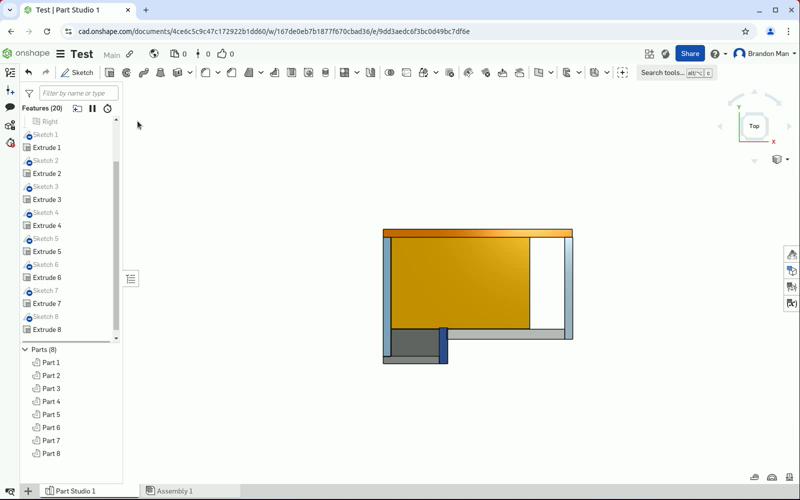
key(shift+h)
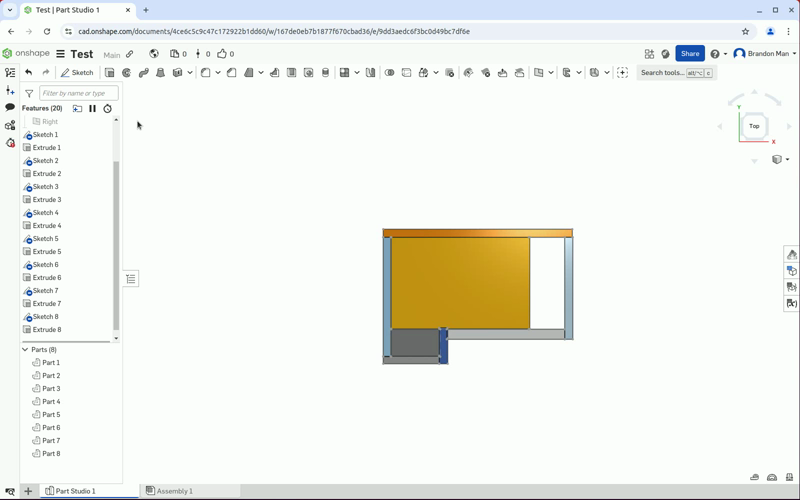
key(shift+7)
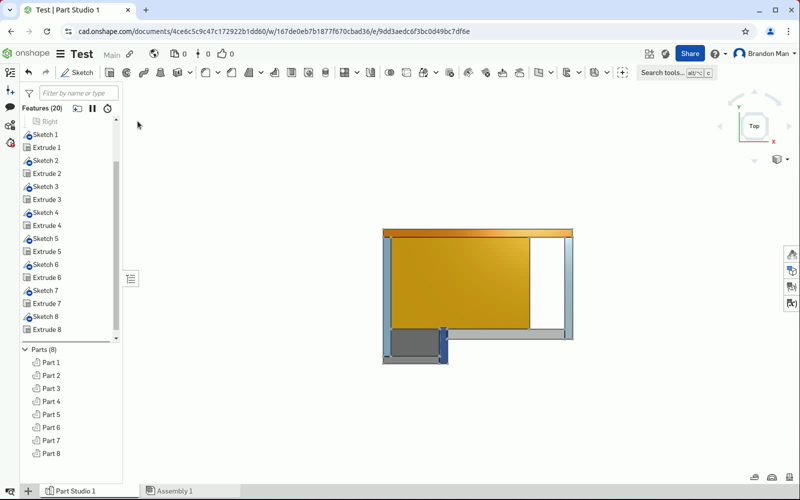
key(up, 3)
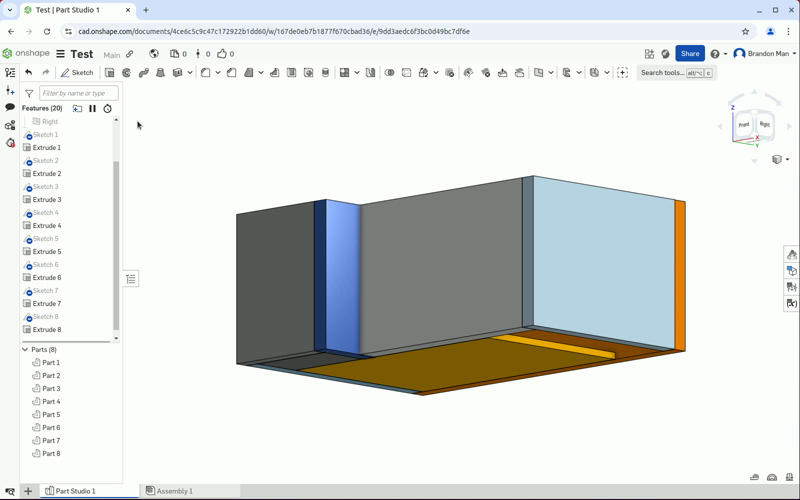
key(left, 3)
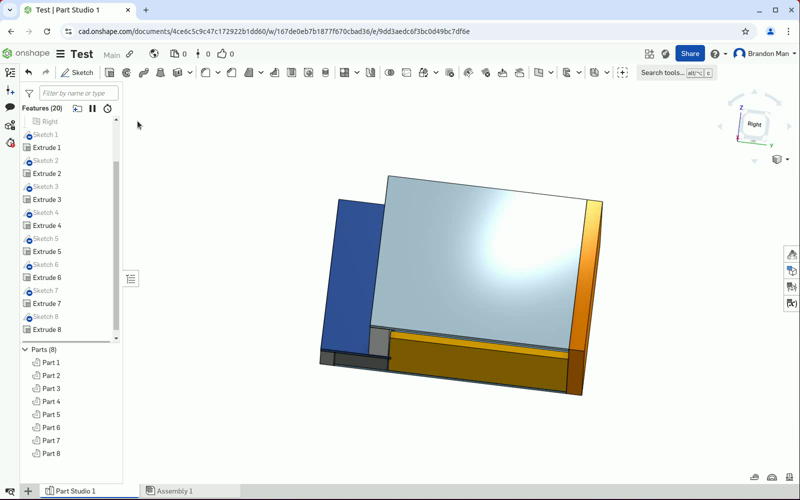
key(right, 3)
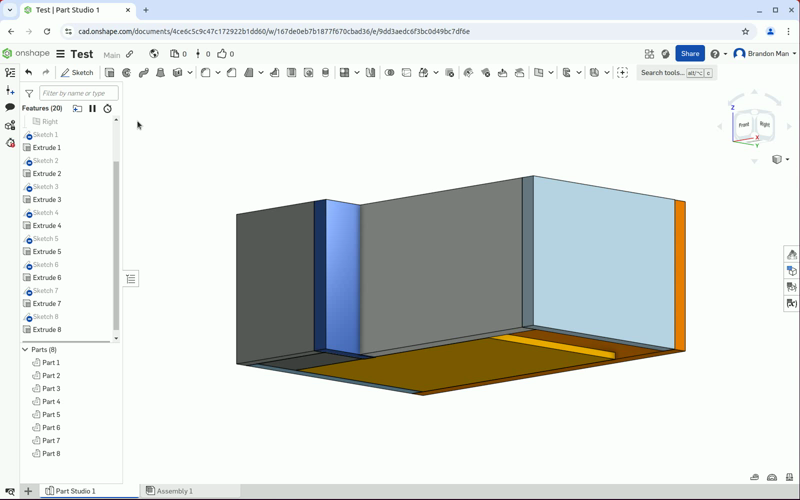
key(down, 3)
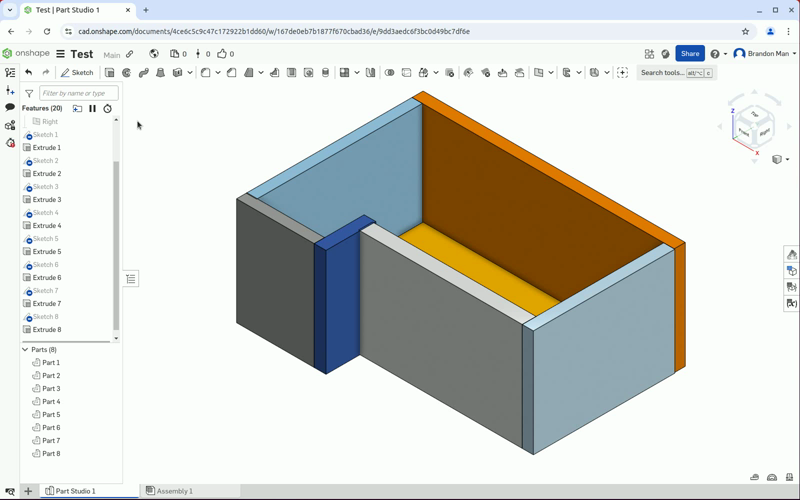
mouse_move(69, 137)
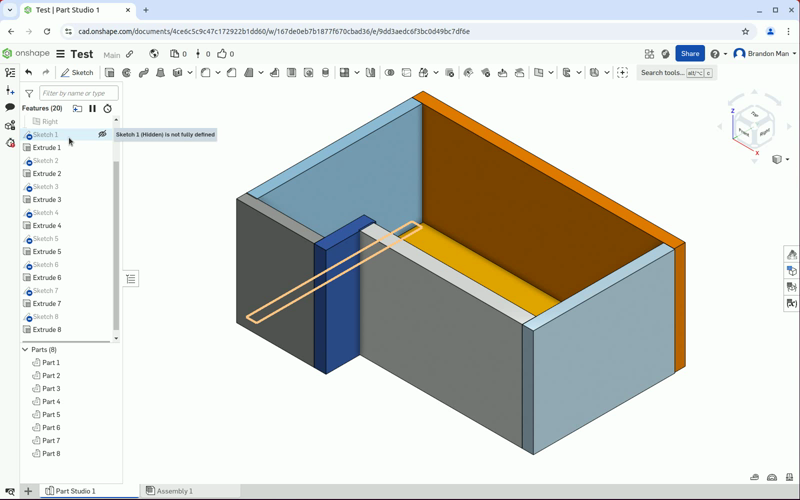
click(69, 137)